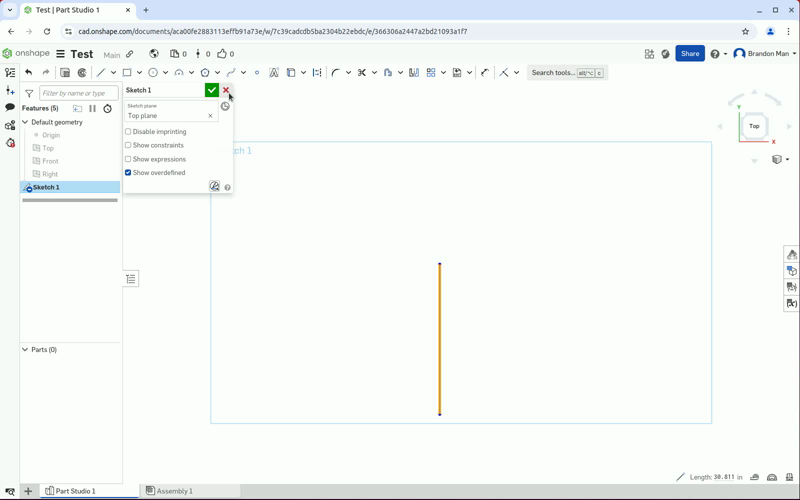
key(shift+h)
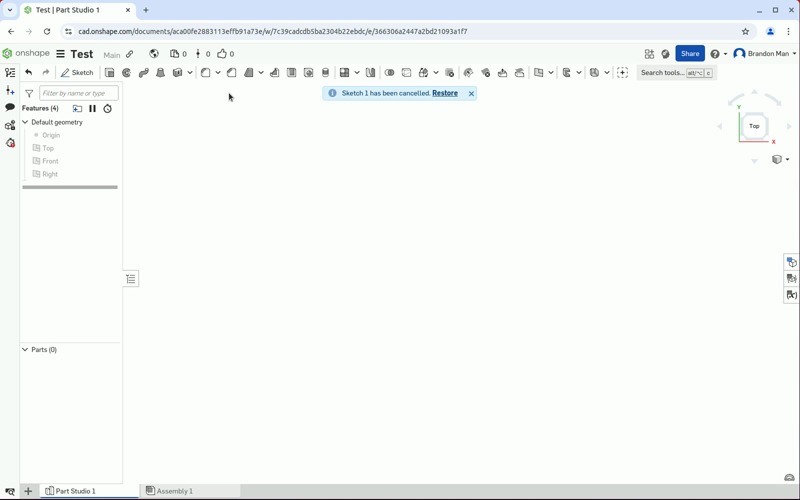
mouse_move(73, 352)
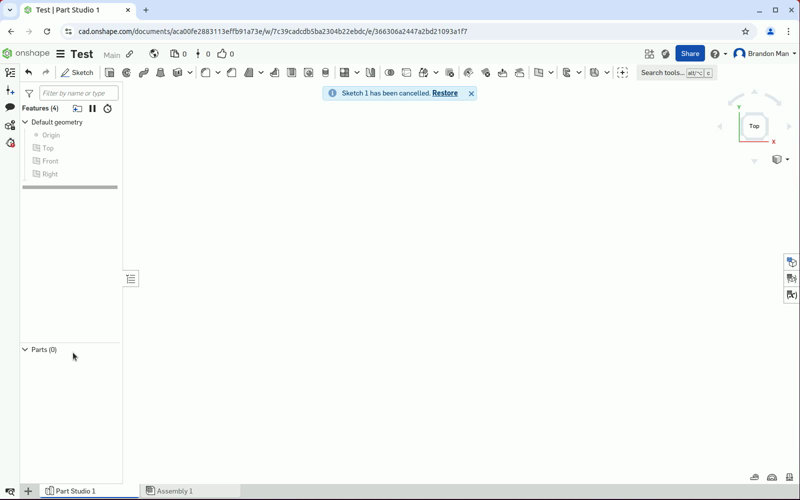
key(y)
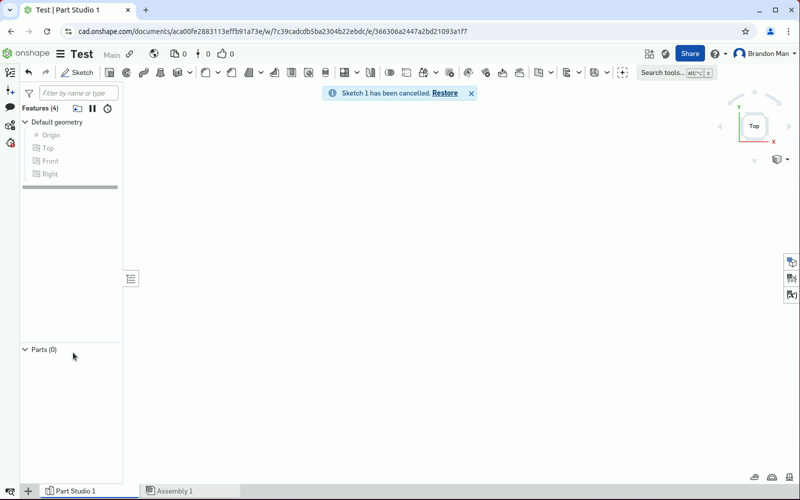
key(shift+p)
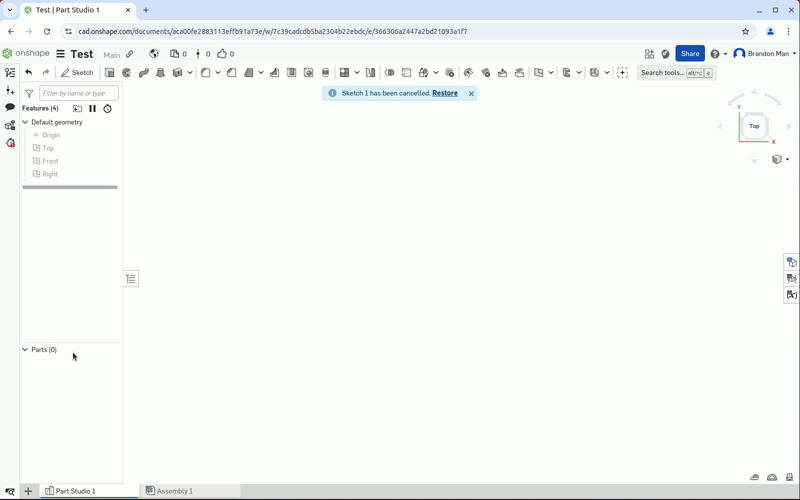
key(space)
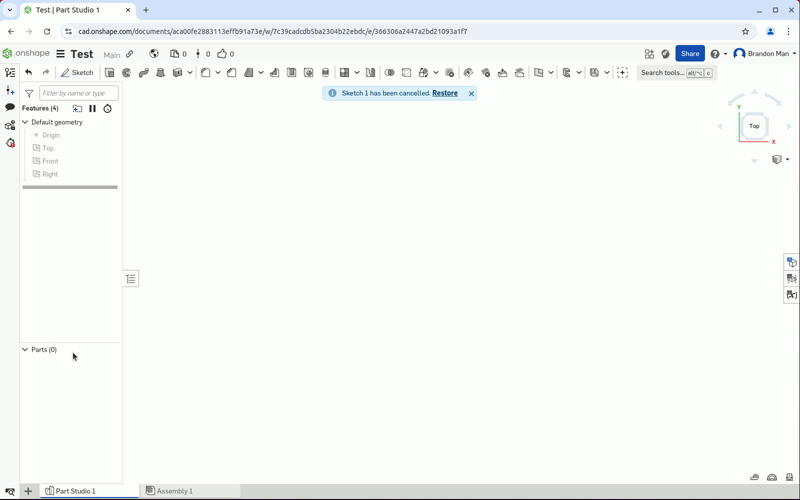
key_down(shift)
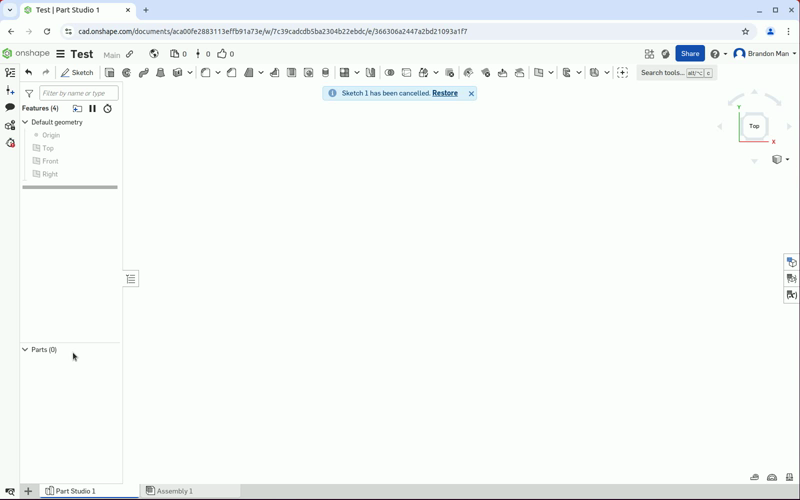
key(up)
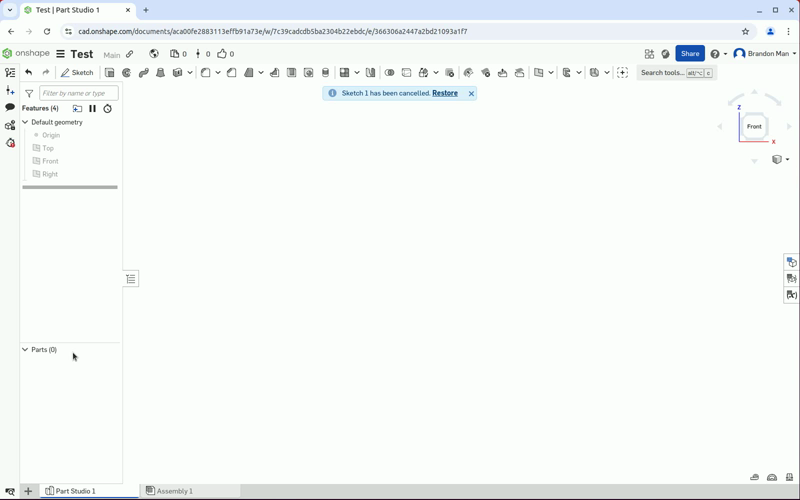
key_up(shift)
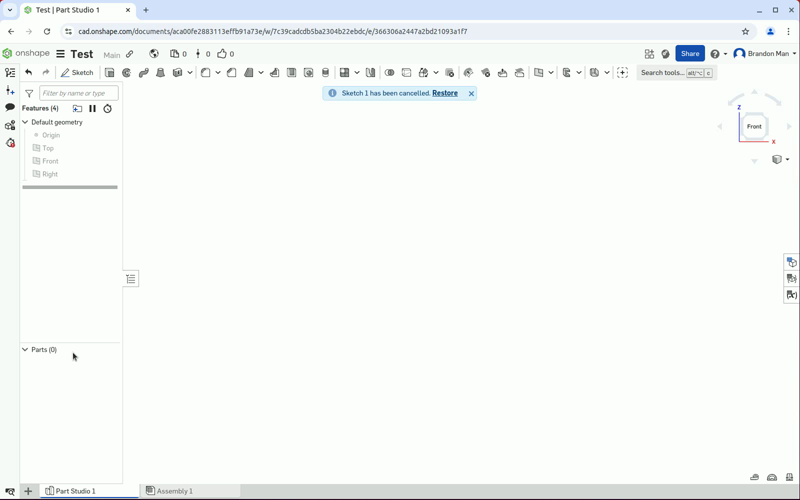
mouse_move(73, 352)
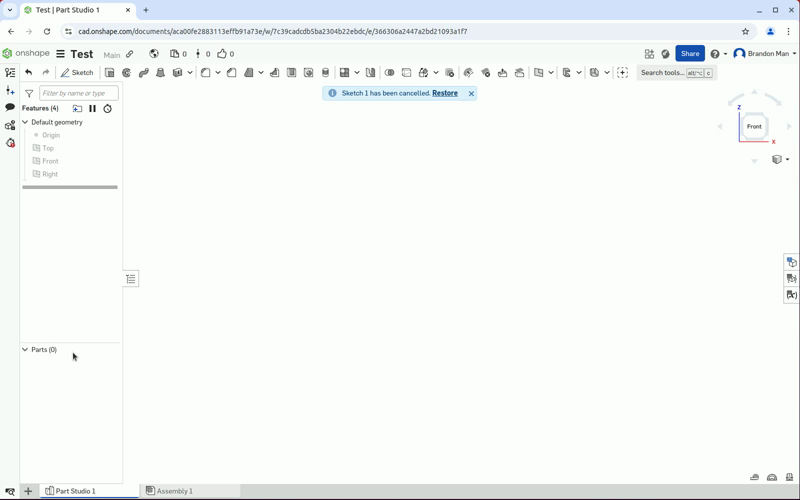
key(shift+y)
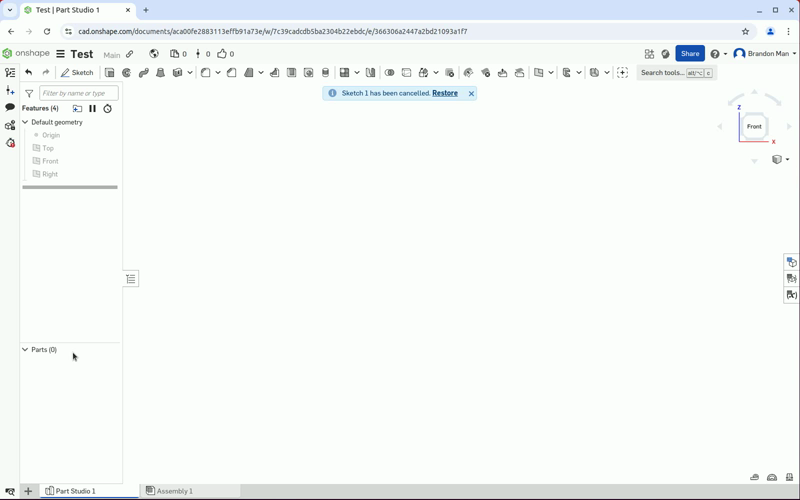
key(shift+s)
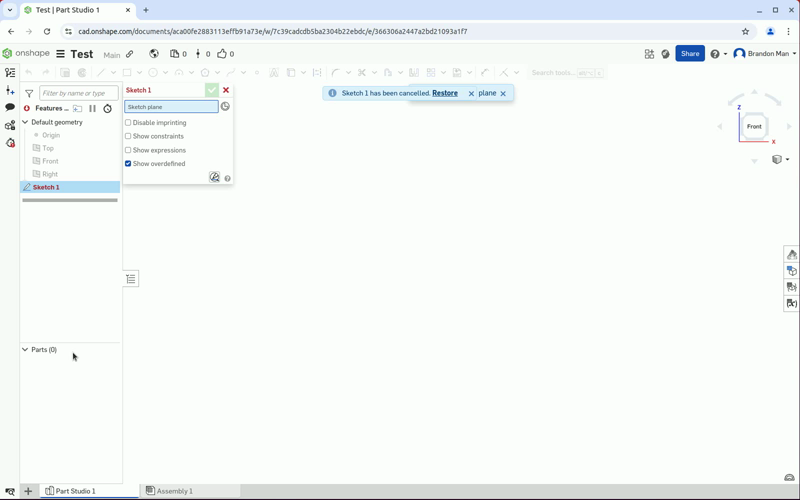
mouse_move(73, 163)
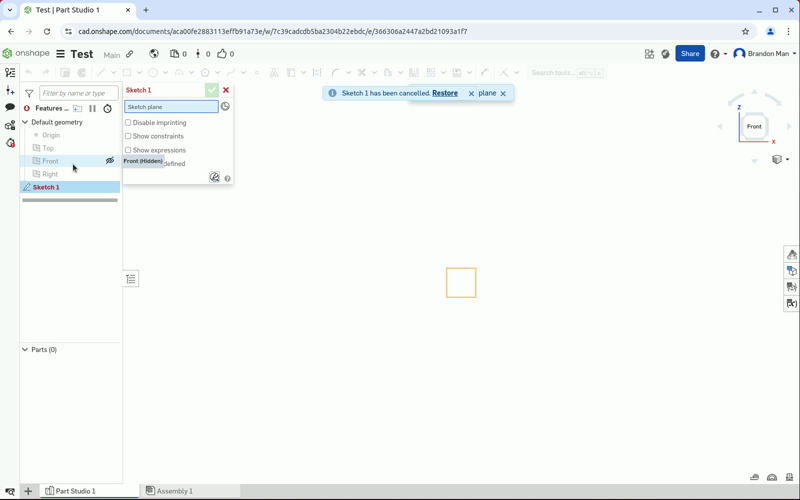
click(73, 163)
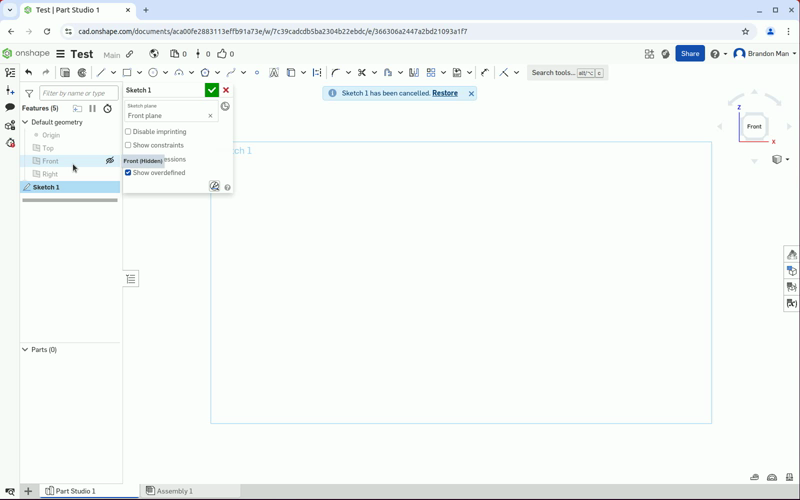
mouse_move(73, 352)
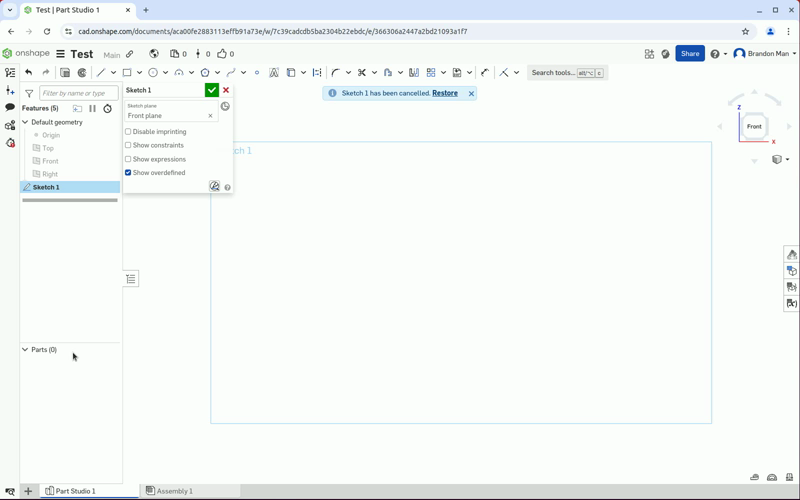
key(y)
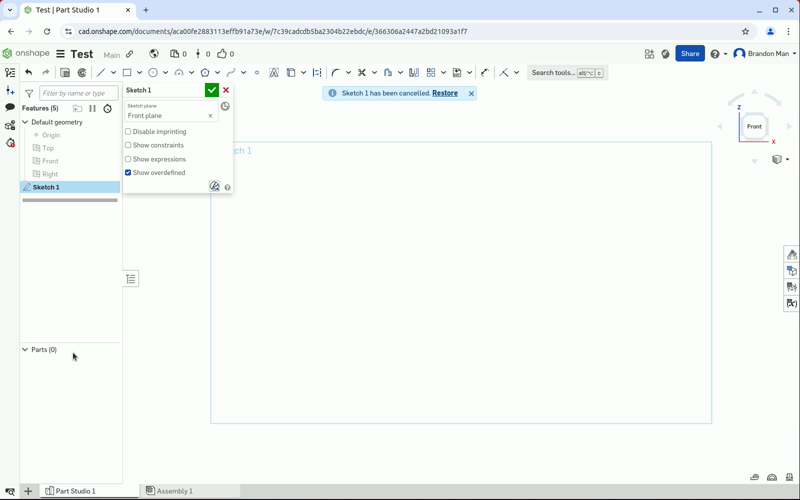
key(a)
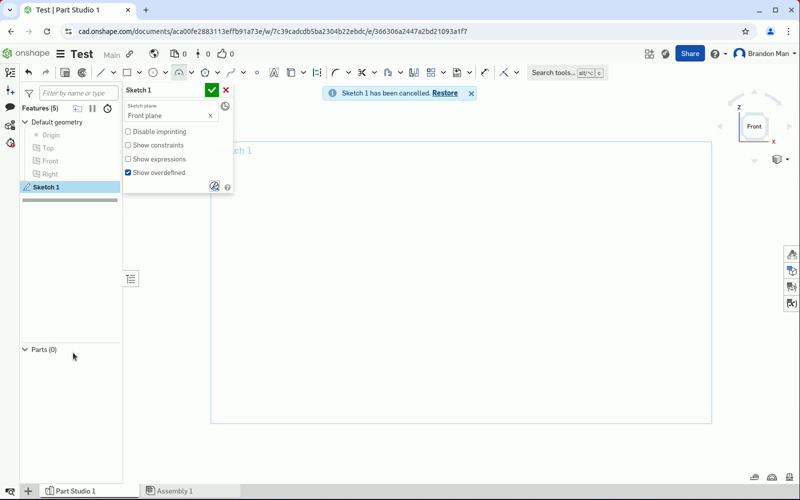
key_down(shift)
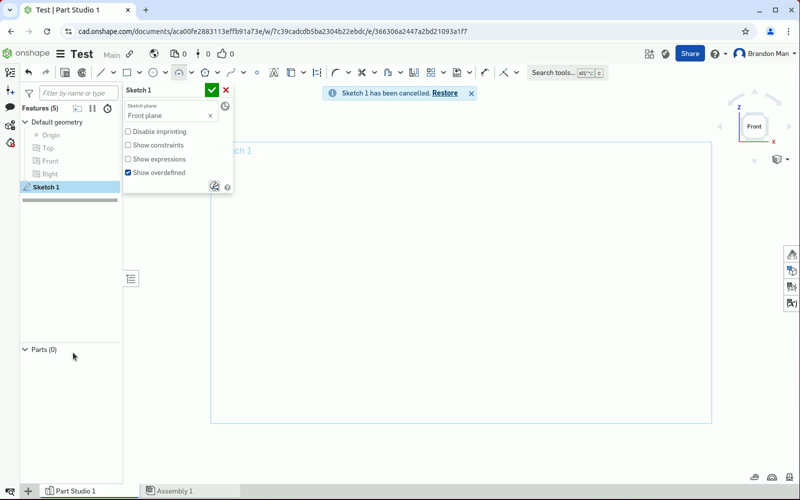
mouse_move(441, 250)
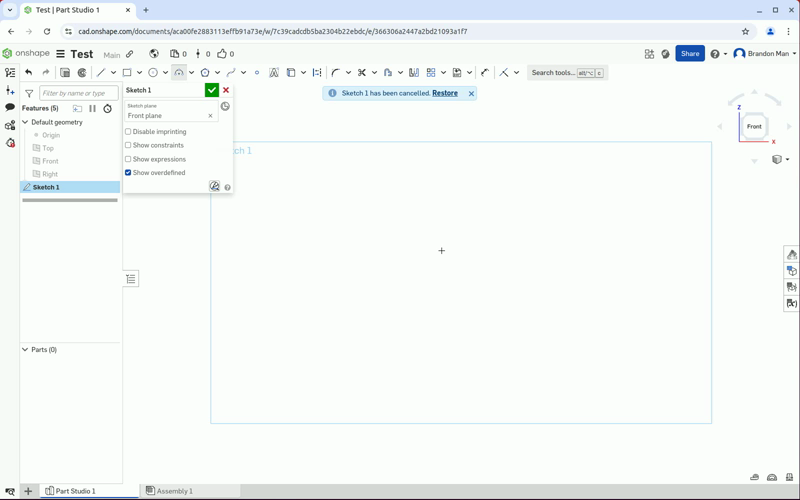
click(441, 250)
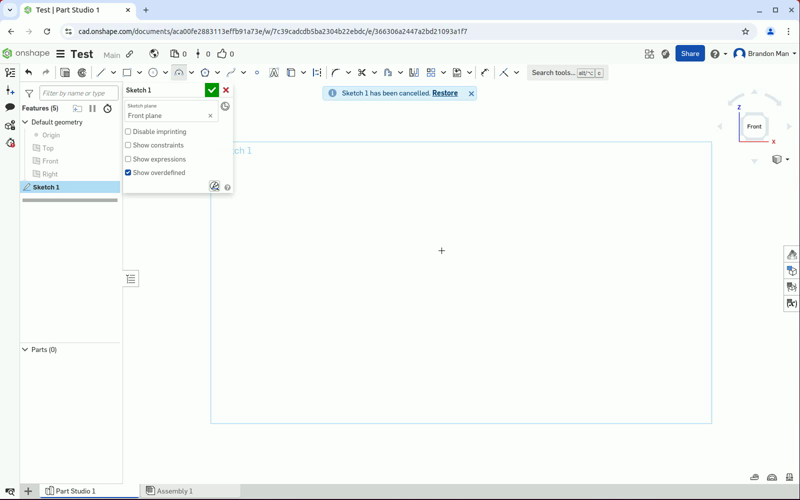
key_up(shift)
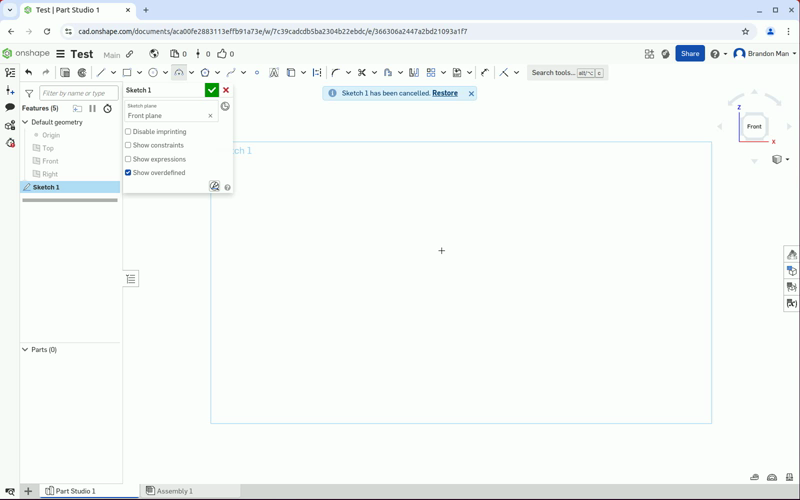
key_down(shift)
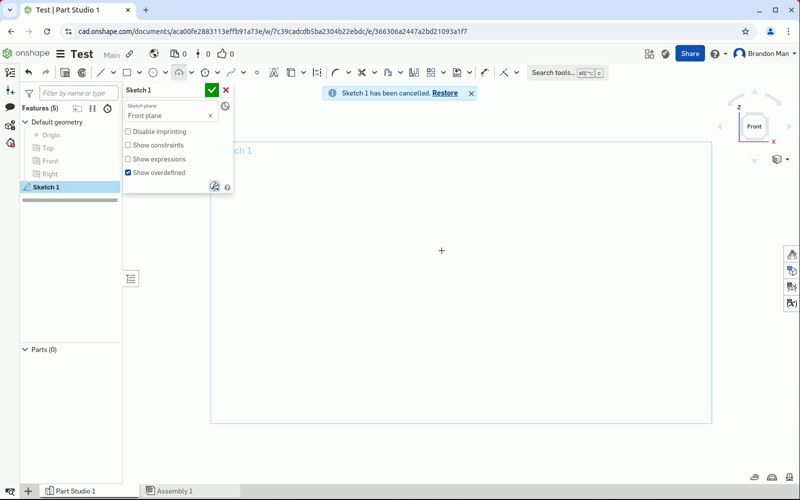
mouse_move(480, 250)
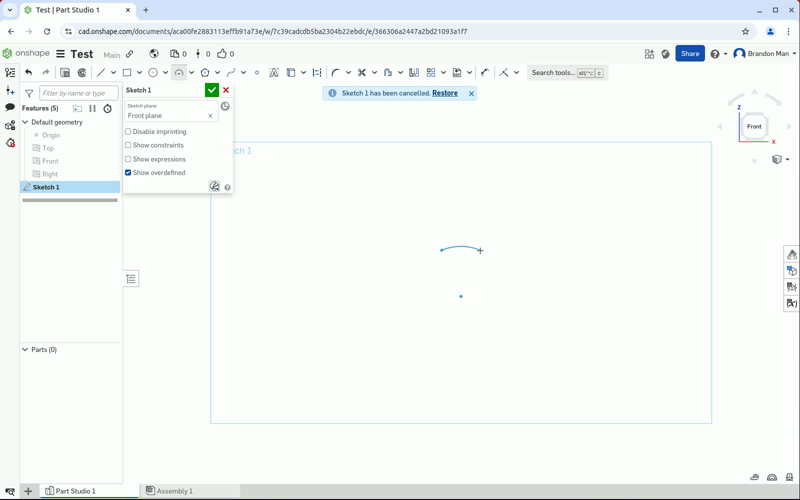
click(480, 250)
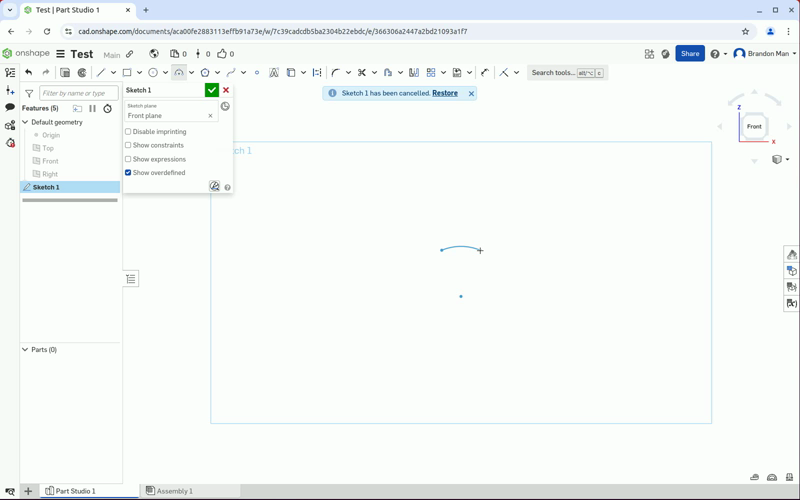
mouse_move(461, 244)
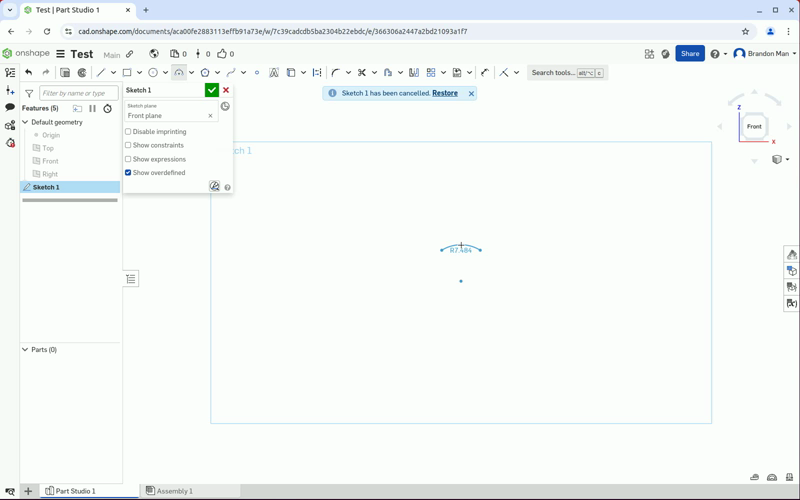
click(461, 244)
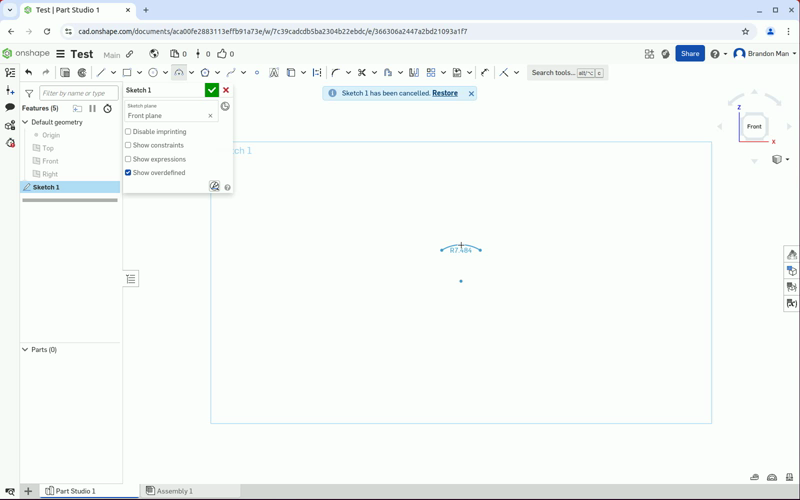
key_up(shift)
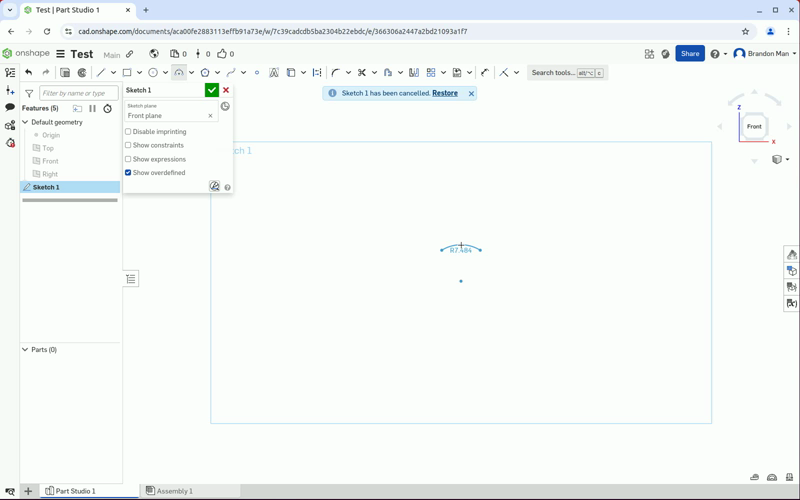
key(esc)
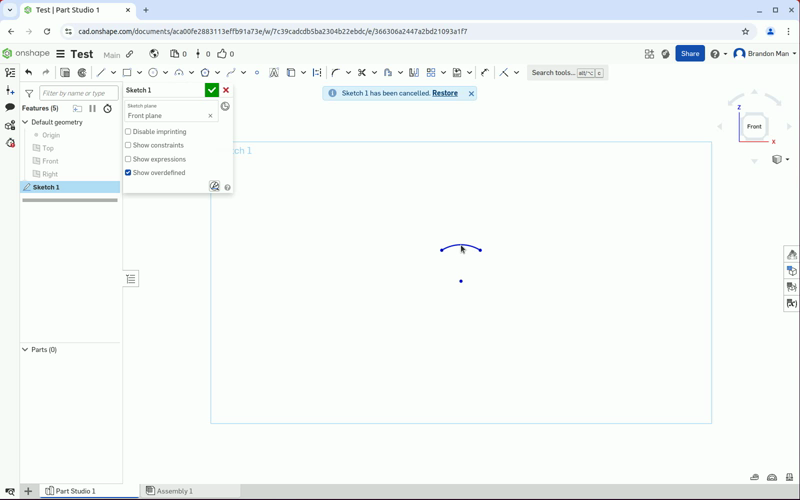
key(l)
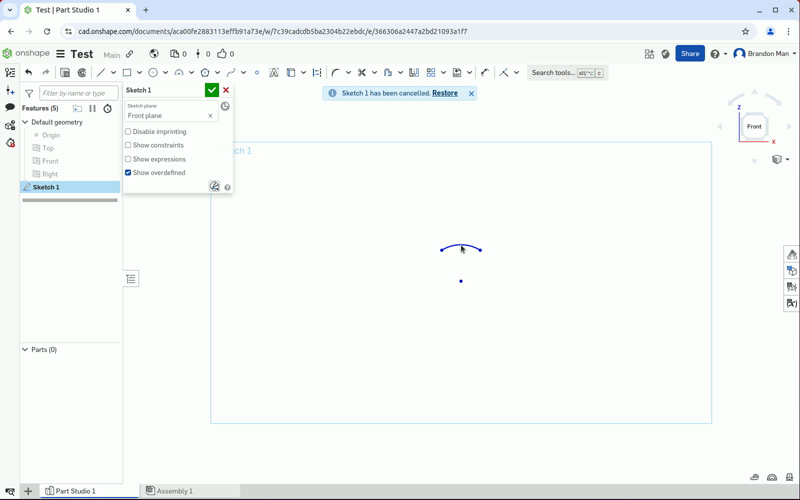
mouse_move(480, 250)
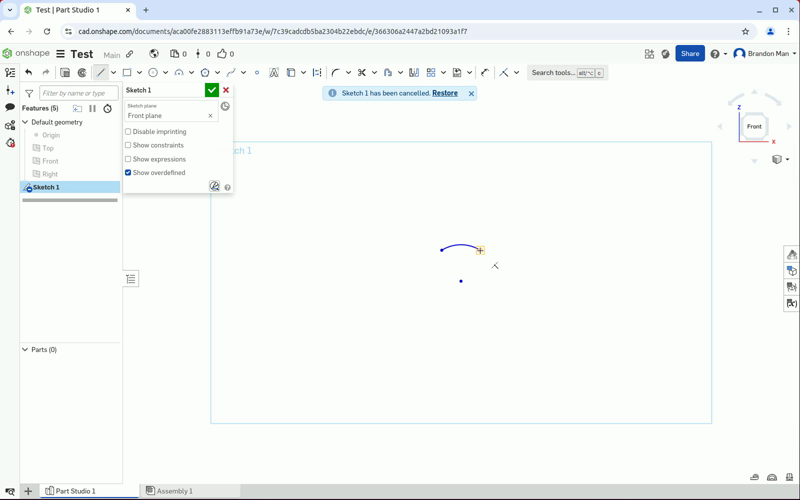
click(480, 250)
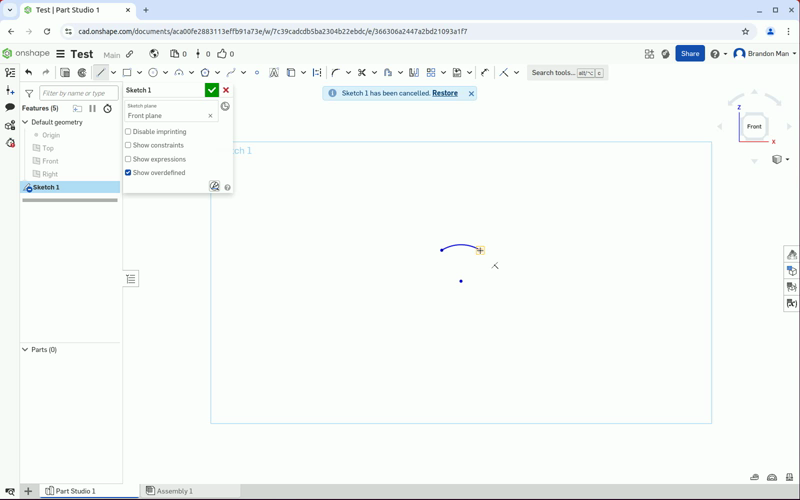
key_down(shift)
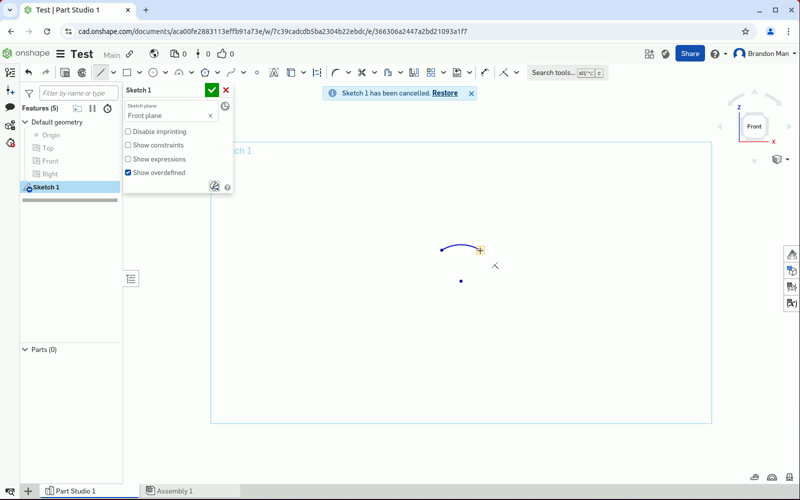
mouse_move(473, 181)
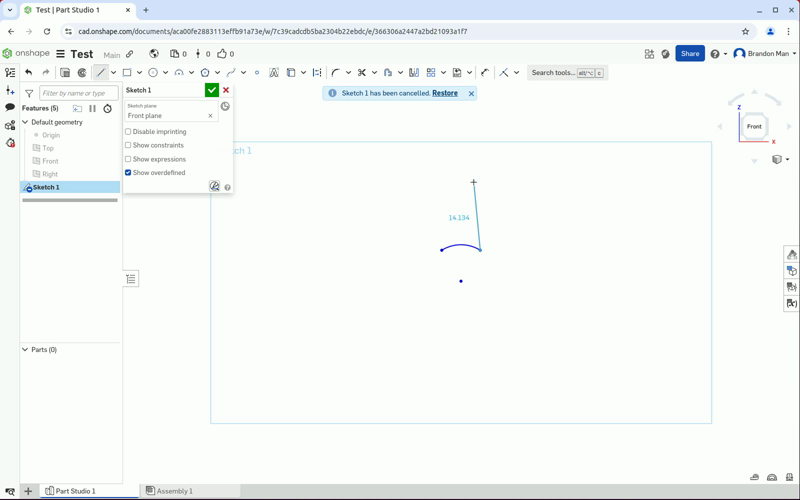
click(473, 181)
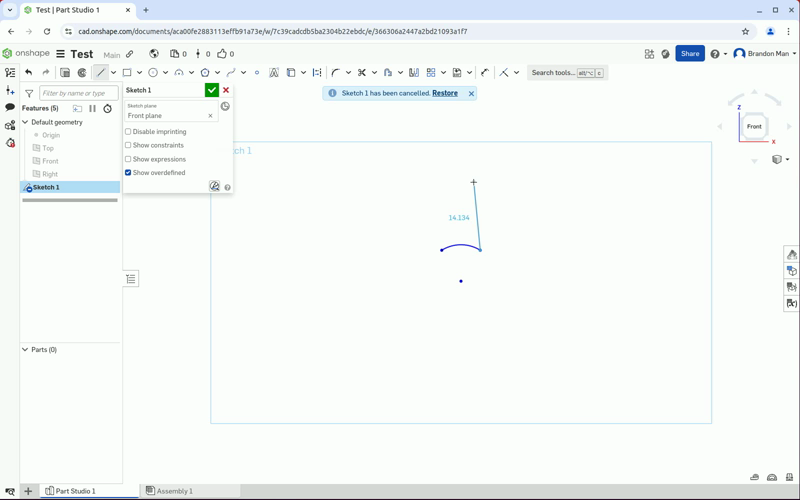
key_up(shift)
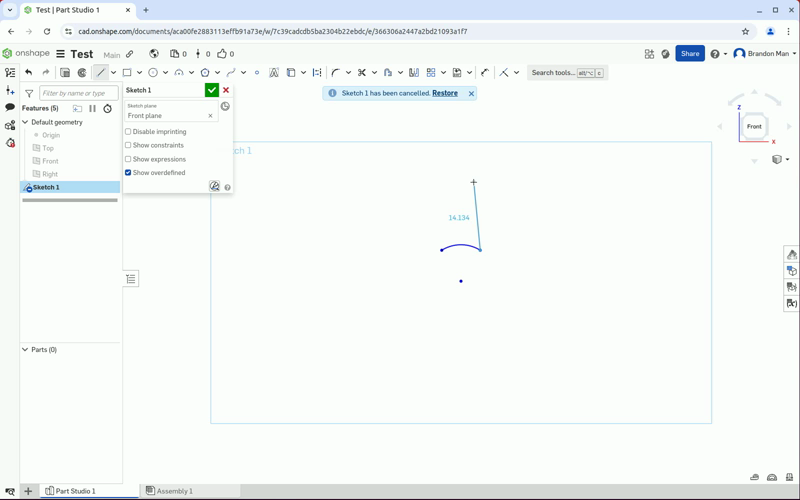
key(esc)
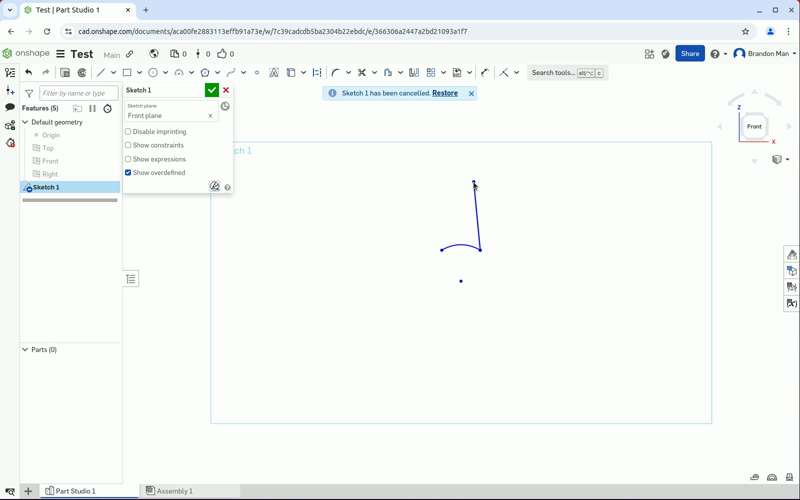
key(a)
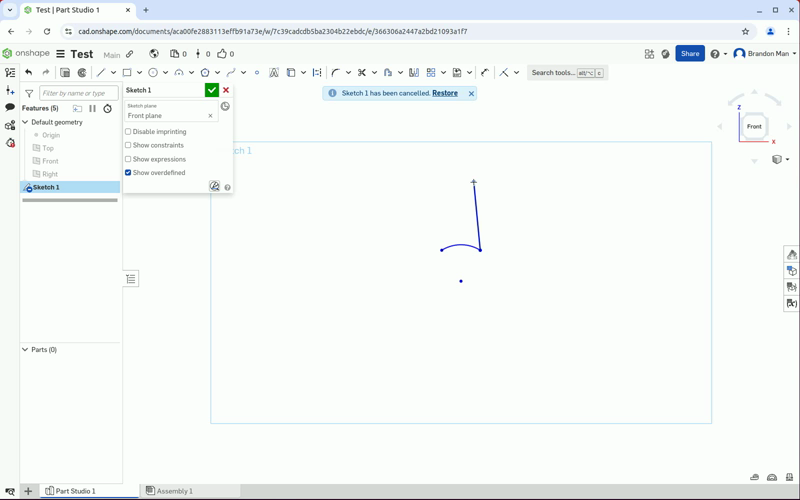
mouse_move(473, 181)
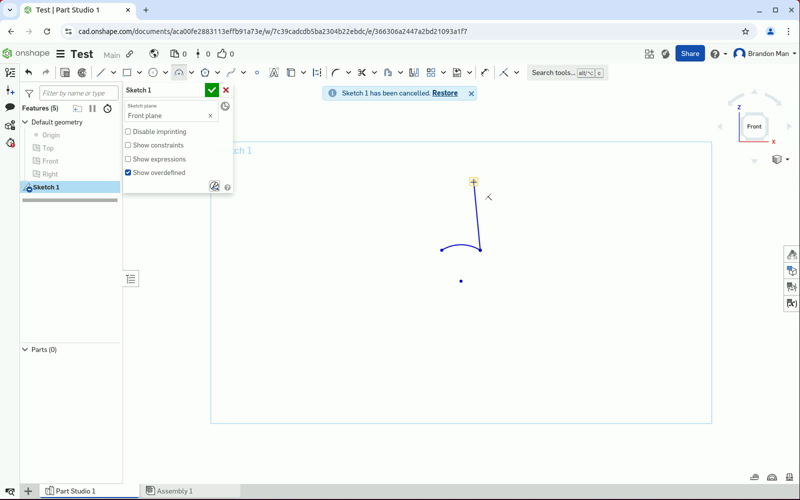
click(473, 181)
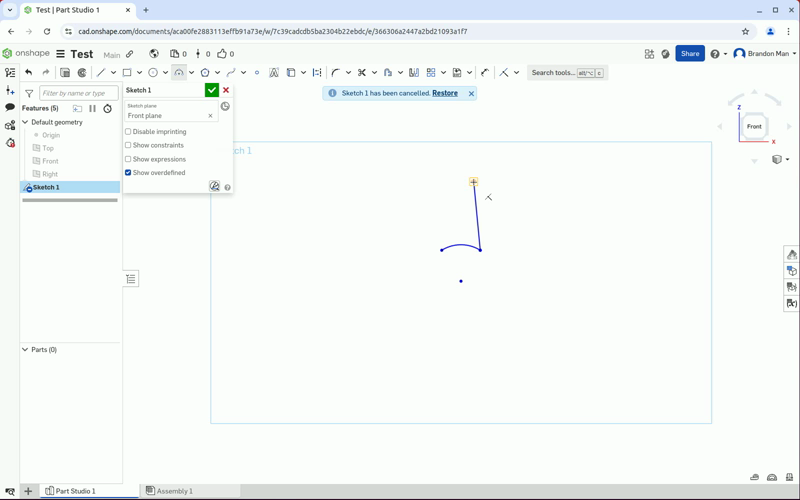
key_down(shift)
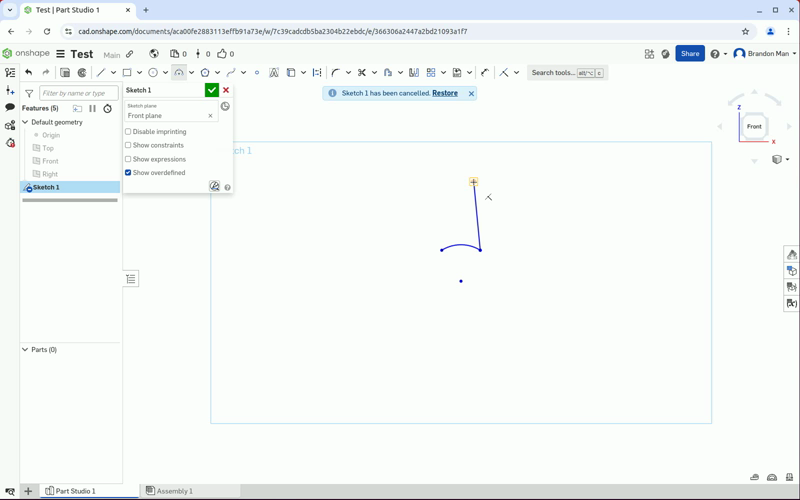
mouse_move(448, 181)
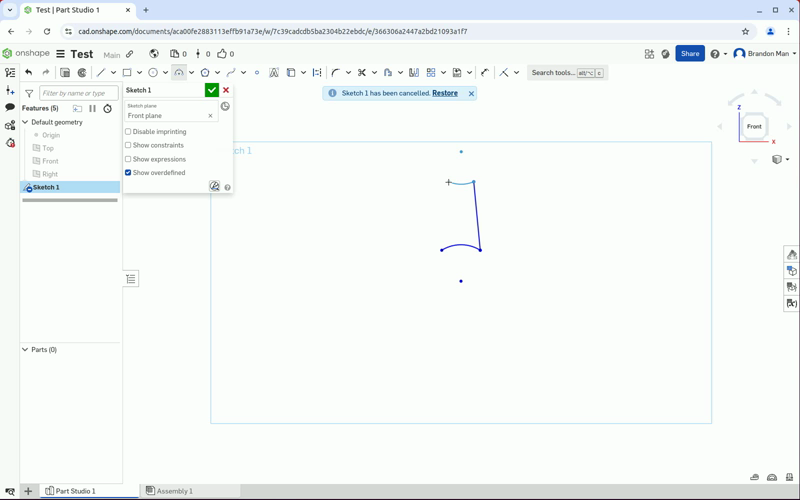
click(448, 181)
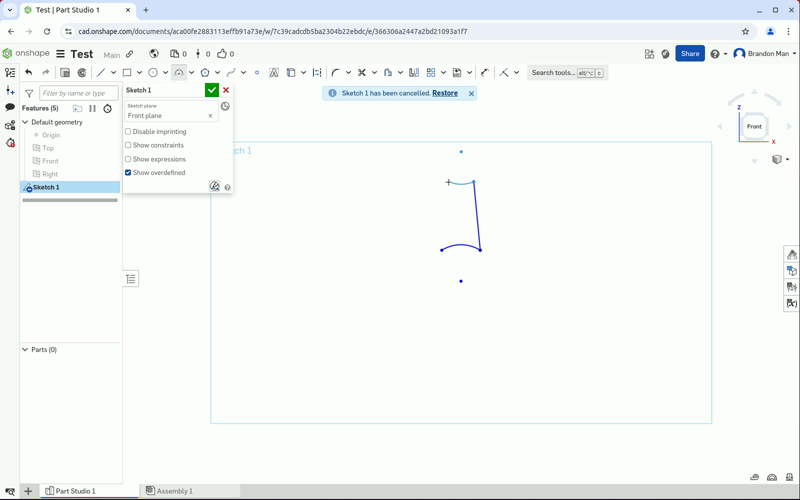
mouse_move(461, 194)
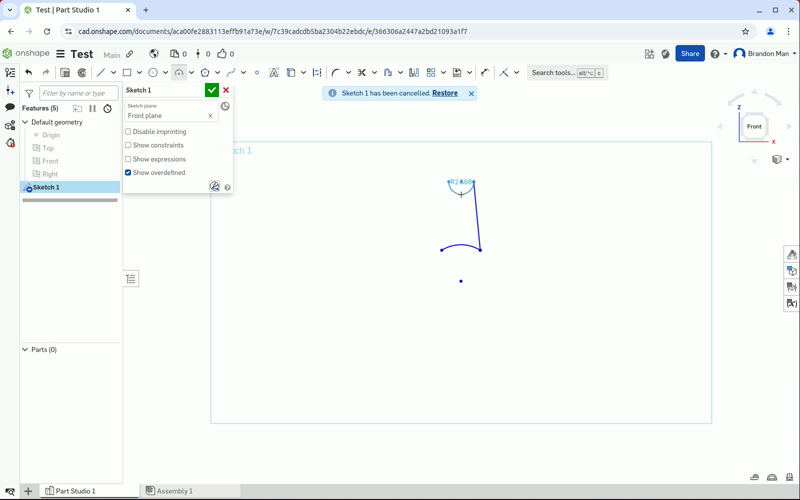
click(461, 194)
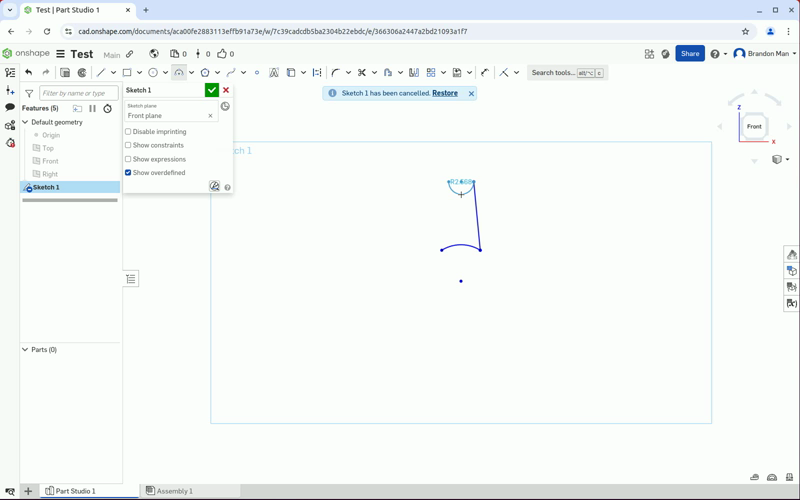
key_up(shift)
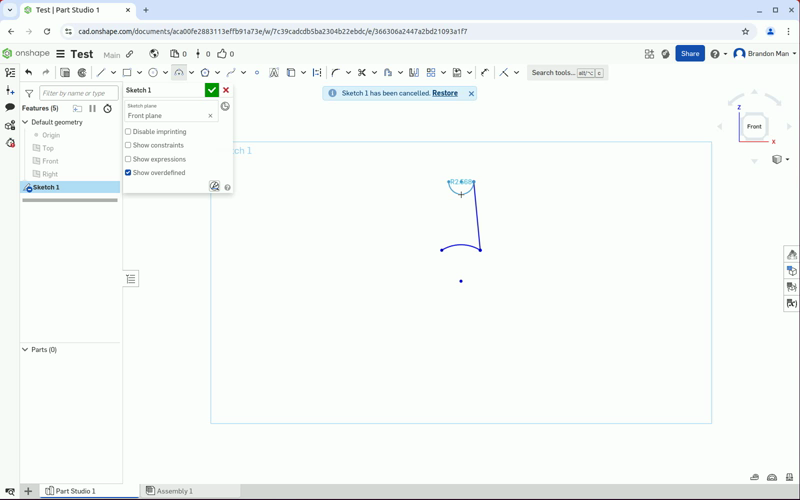
key(esc)
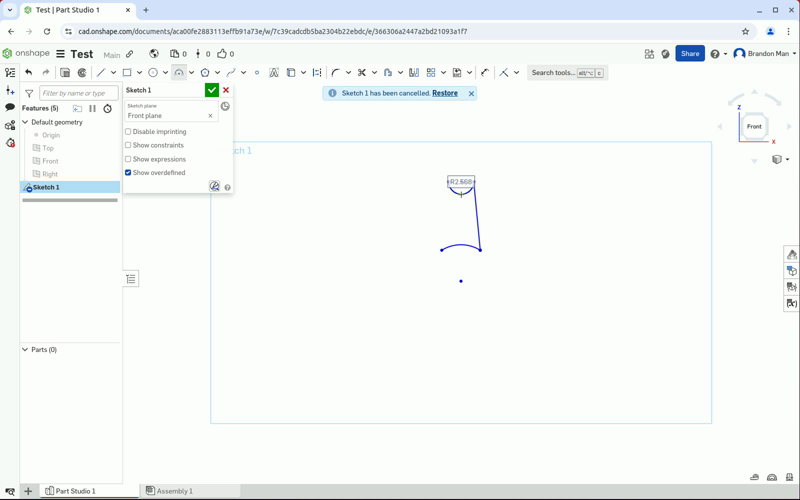
key(l)
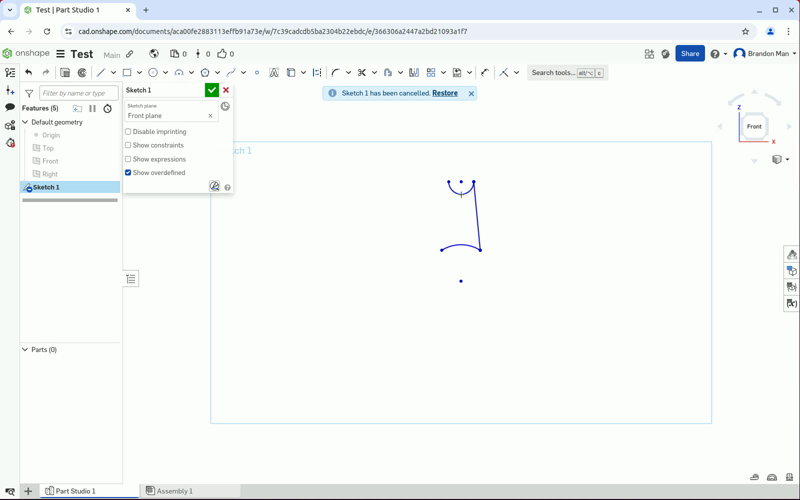
mouse_move(448, 181)
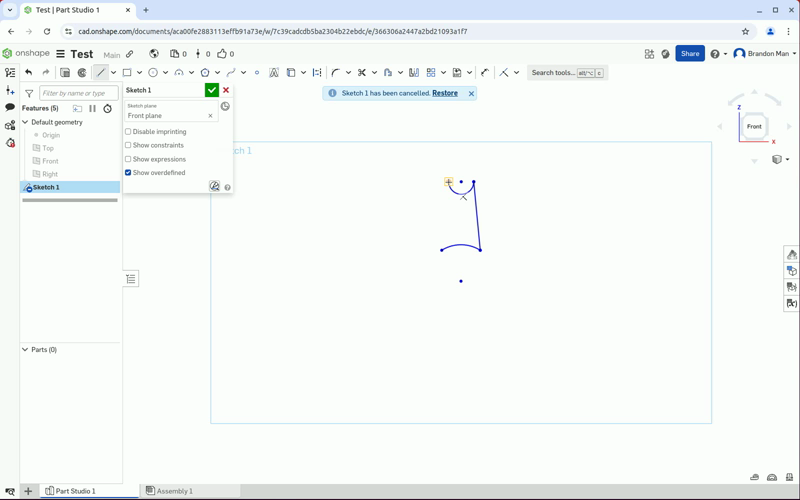
click(448, 181)
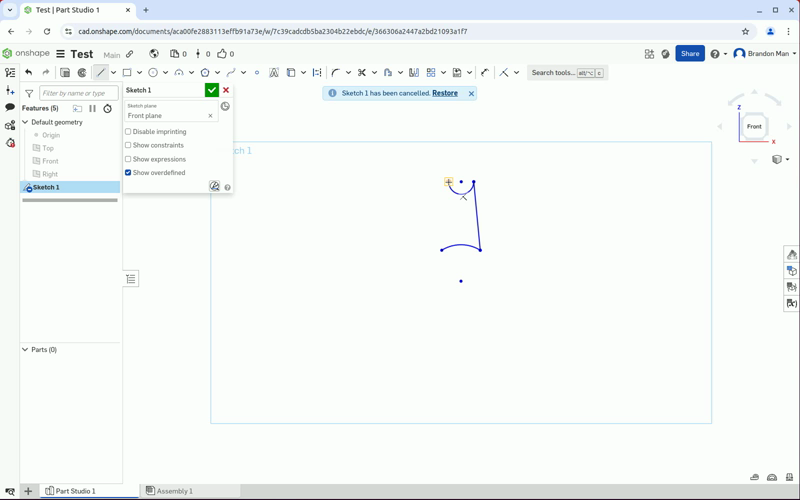
key_down(shift)
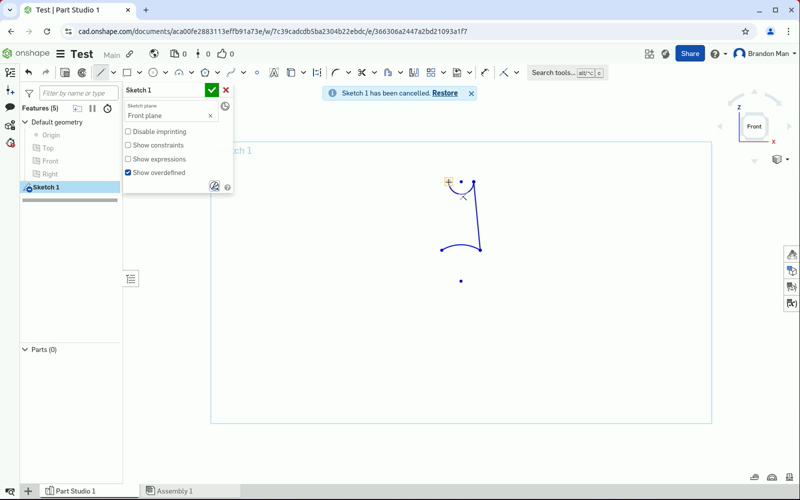
mouse_move(441, 250)
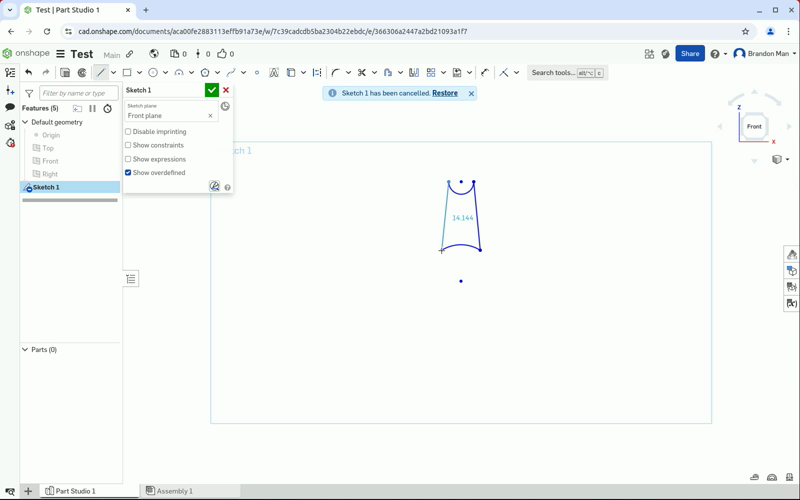
key_up(shift)
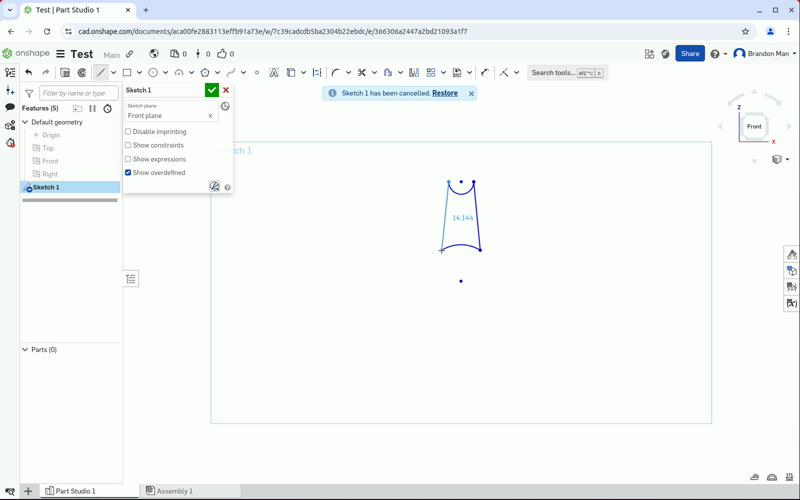
click(441, 250)
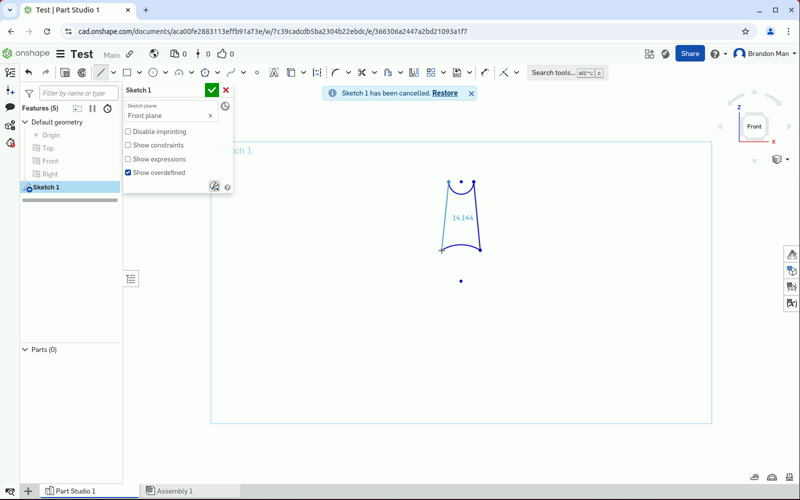
key(esc)
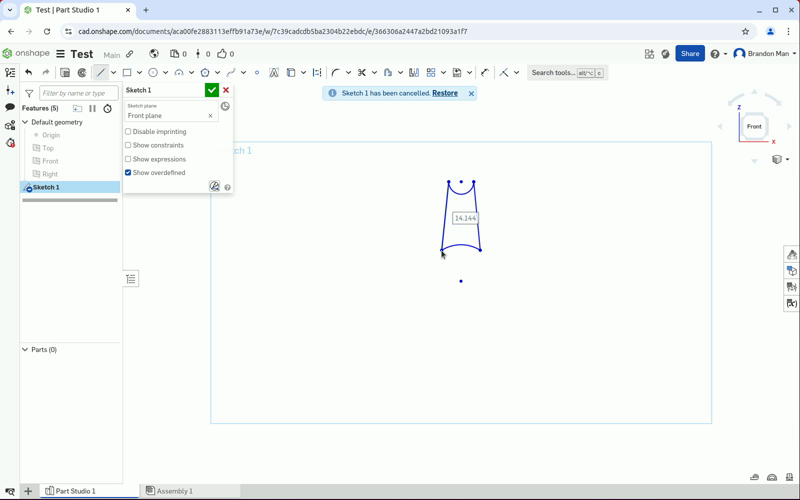
mouse_move(449, 213)
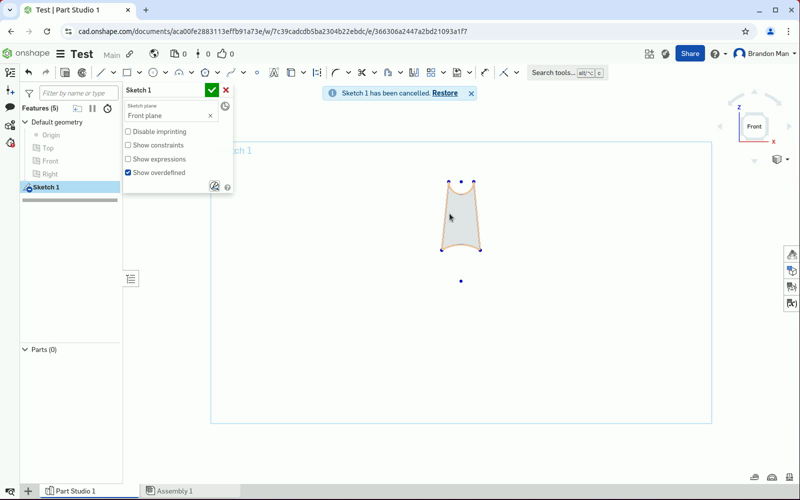
scroll(6)
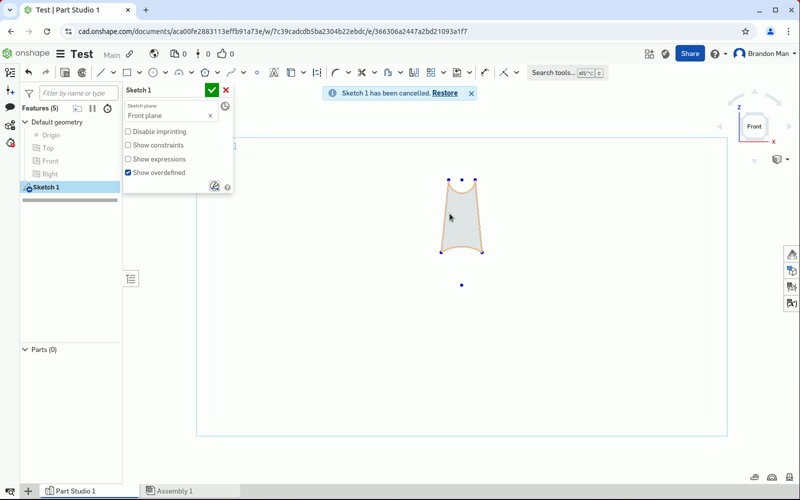
scroll(6)
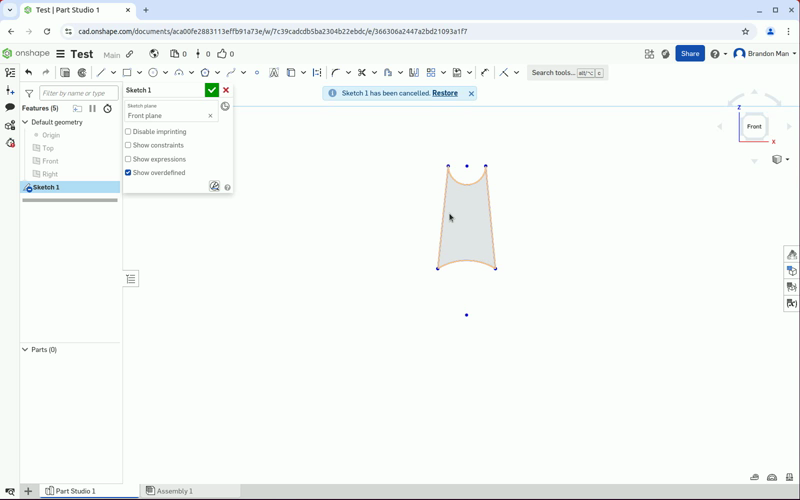
scroll(6)
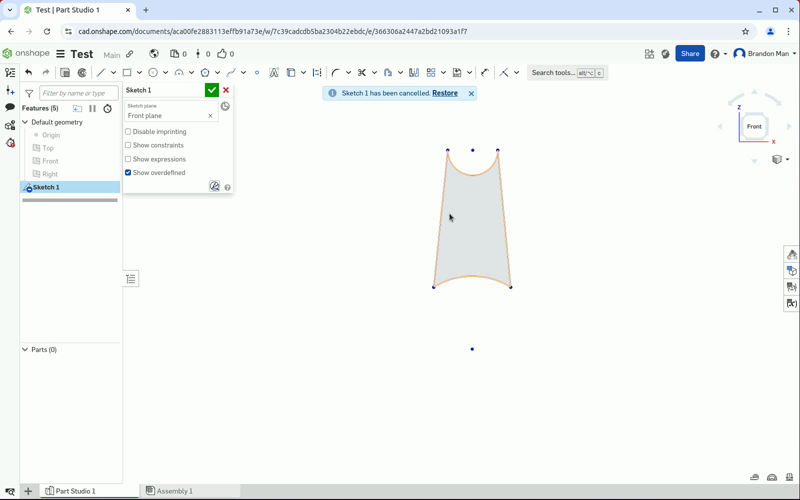
scroll(6)
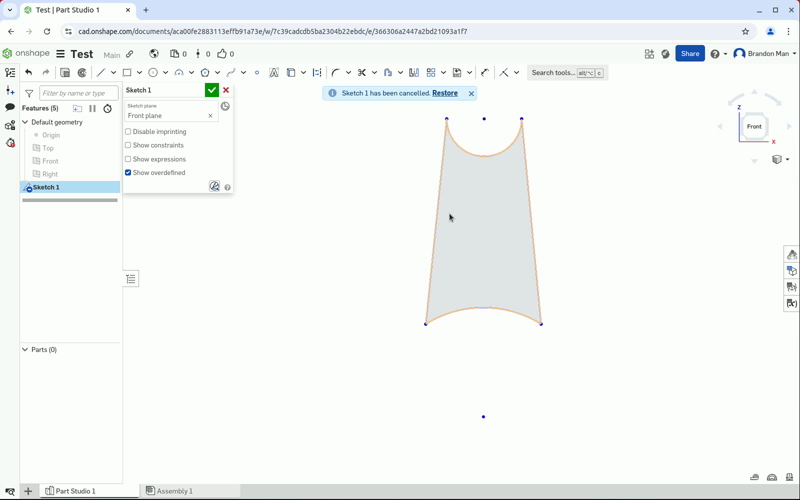
scroll(6)
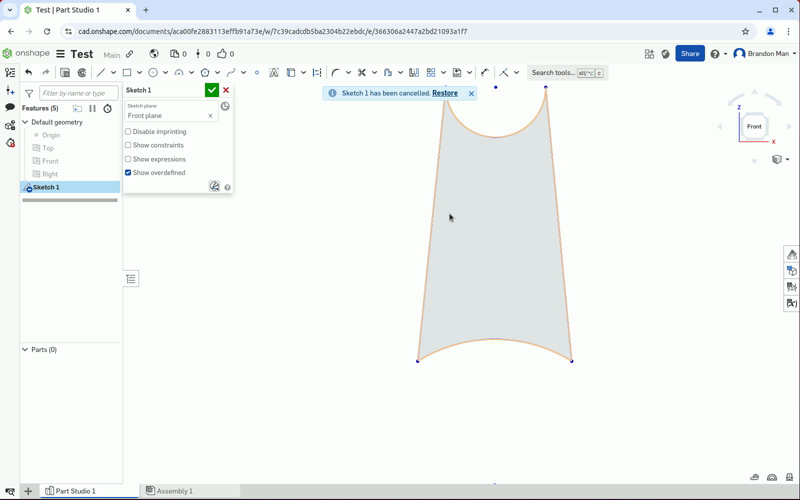
scroll(6)
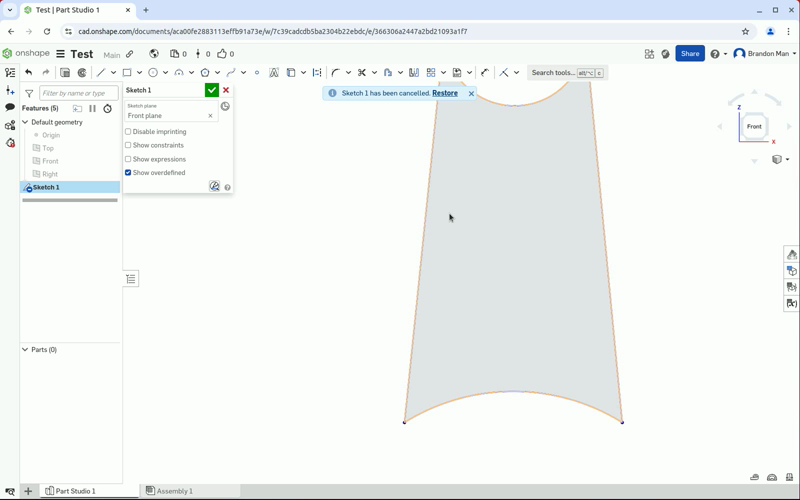
scroll(6)
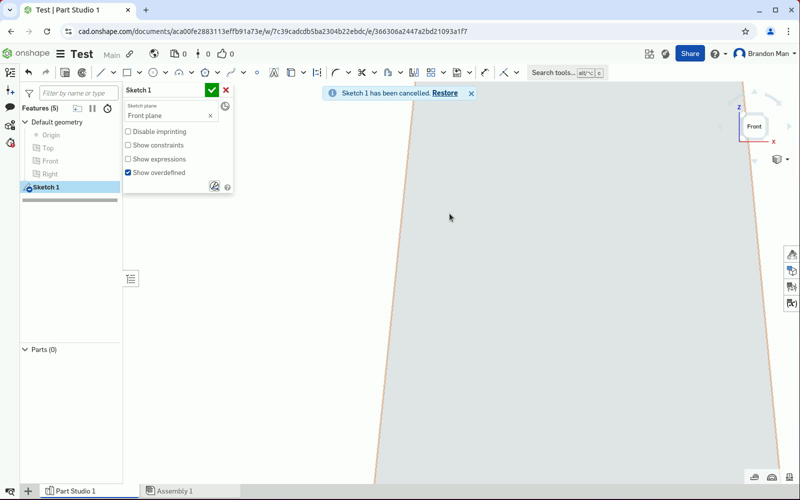
click(449, 213)
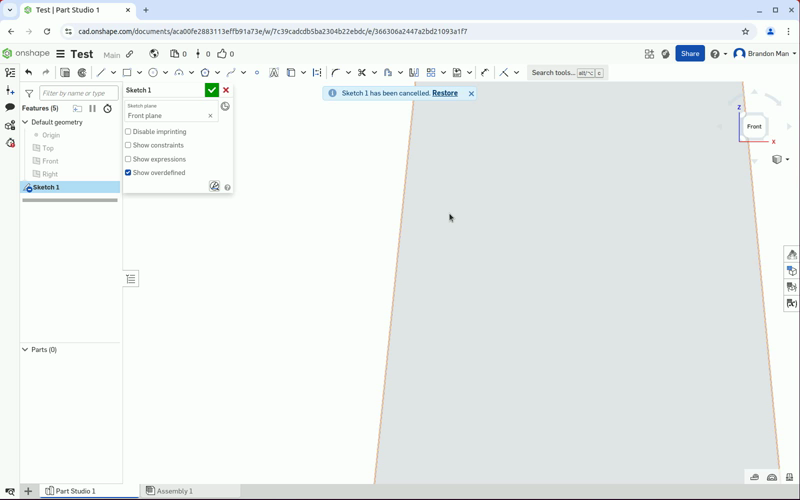
scroll(-6)
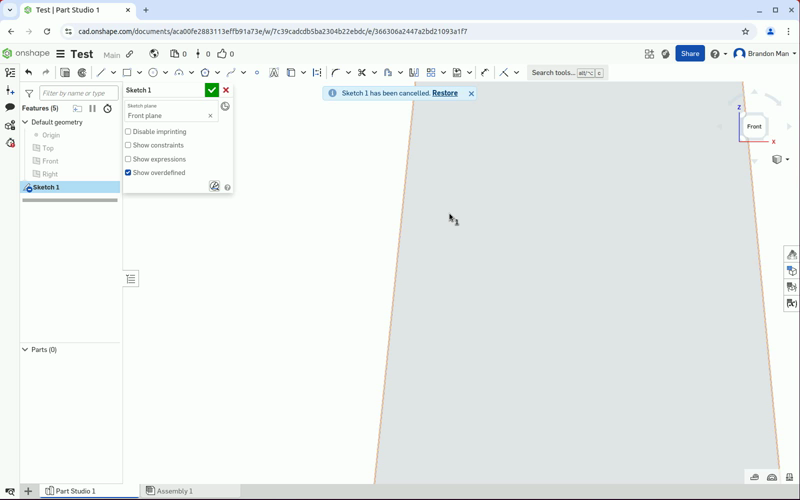
scroll(-6)
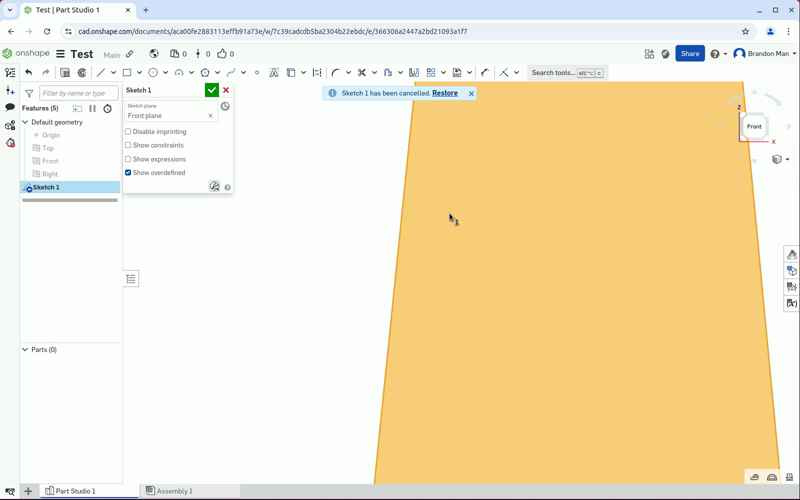
scroll(-6)
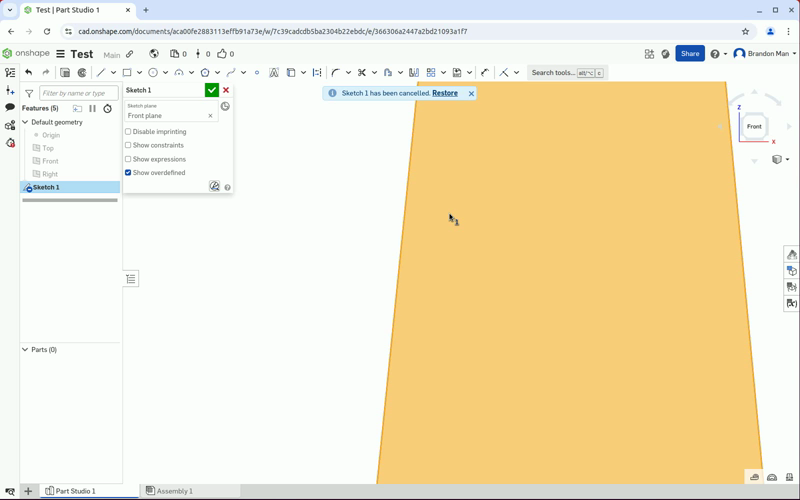
scroll(-6)
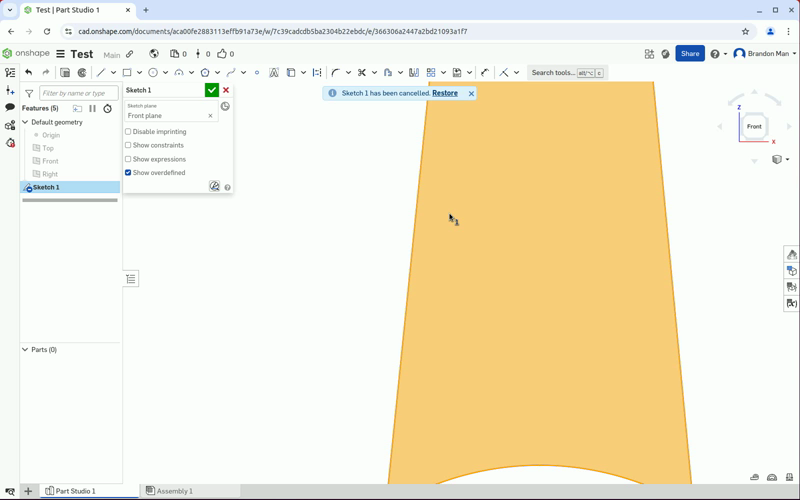
scroll(-6)
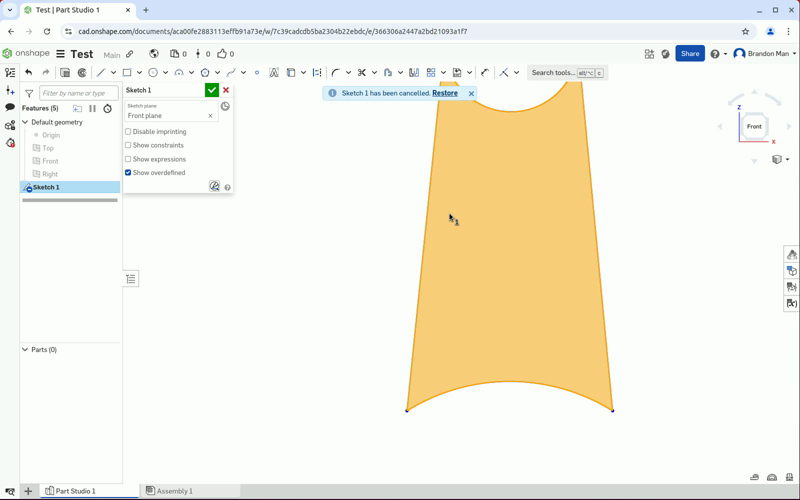
scroll(-6)
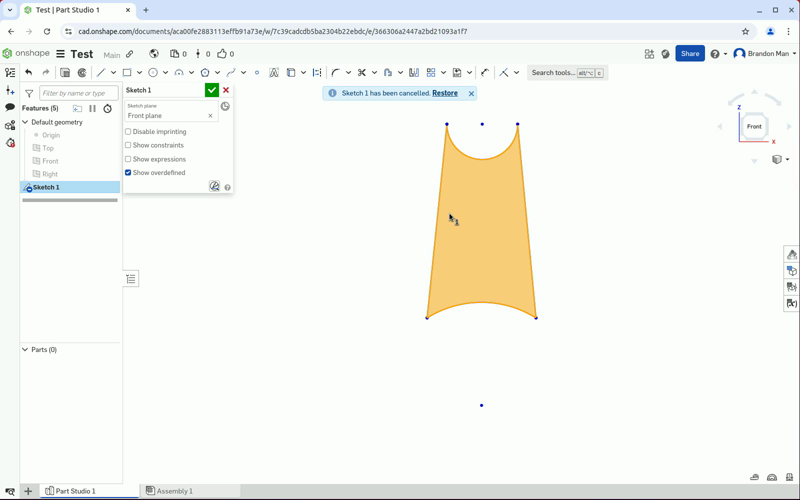
scroll(-6)
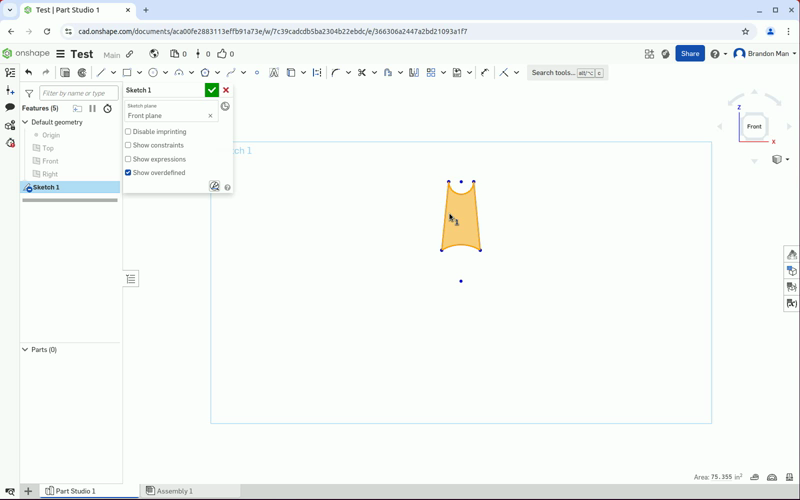
mouse_move(73, 352)
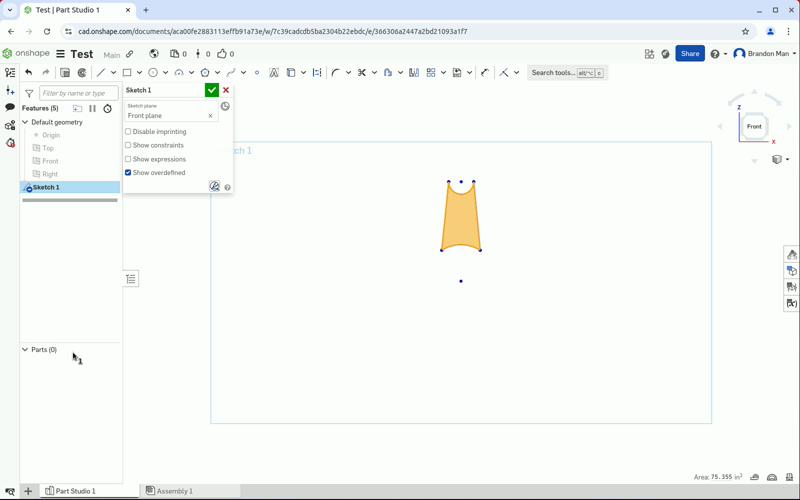
key(shift+y)
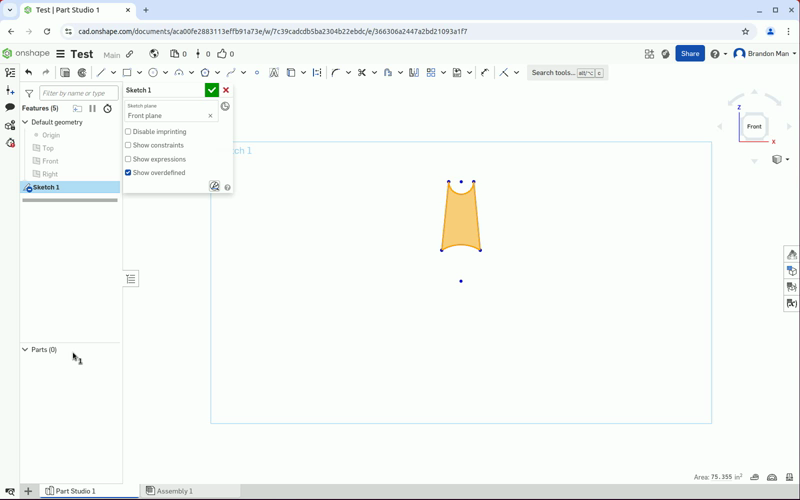
key(shift+e)
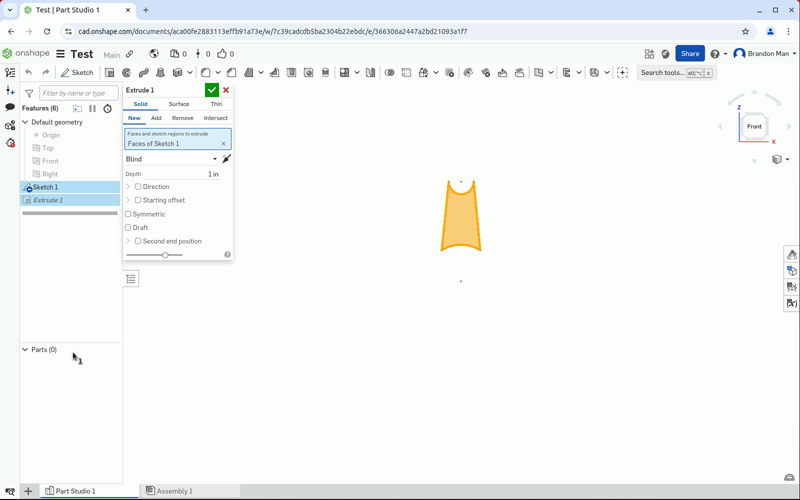
mouse_move(143, 106)
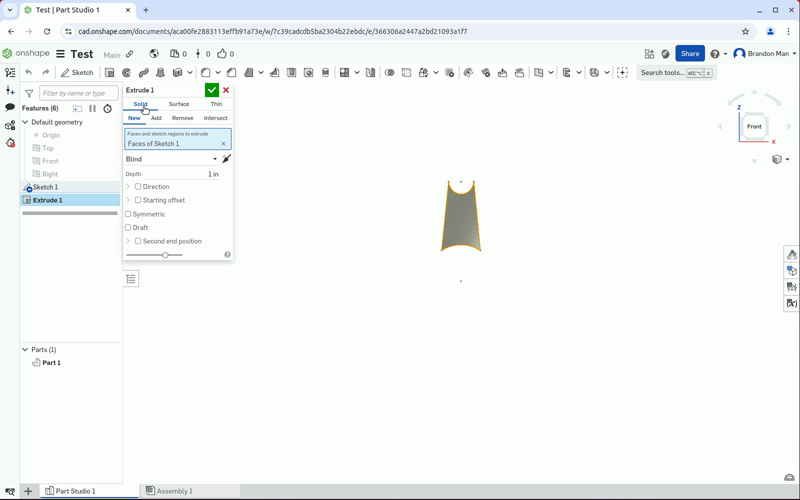
click(143, 106)
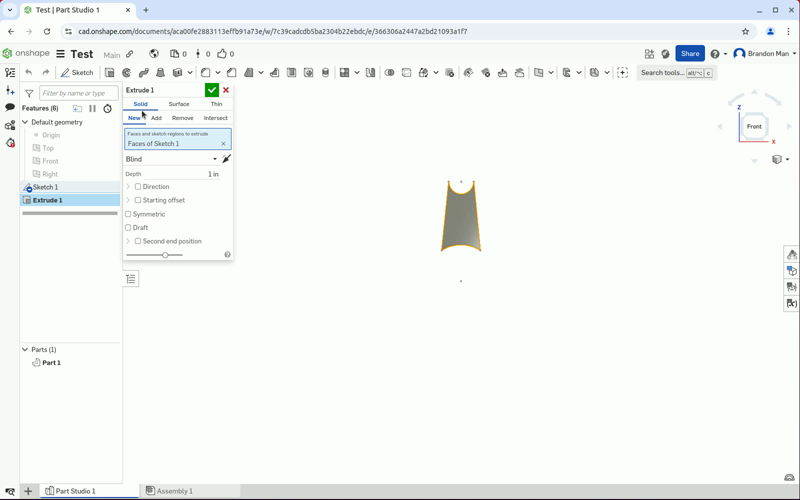
mouse_move(137, 120)
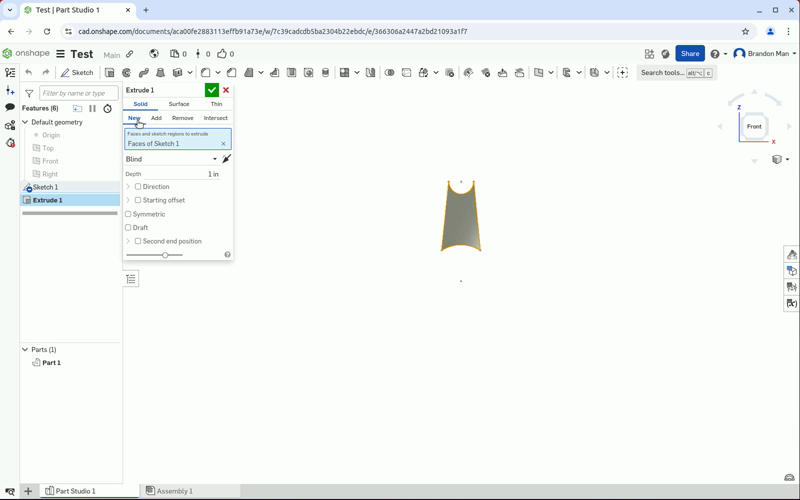
click(137, 120)
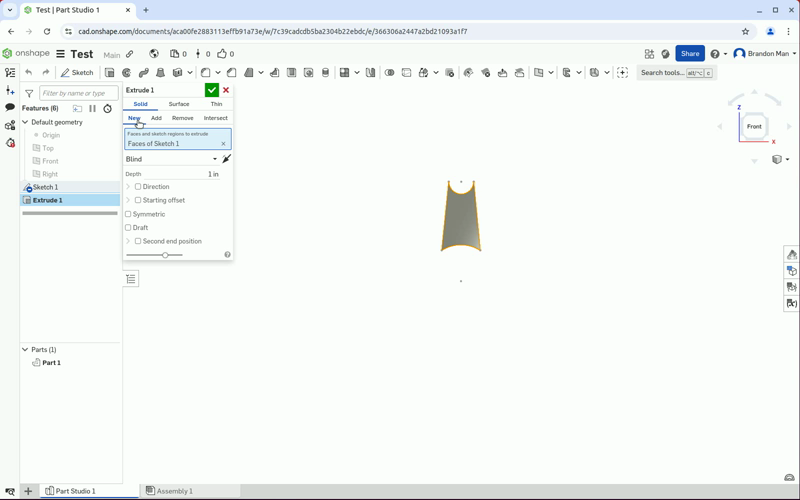
key(tab, 4)
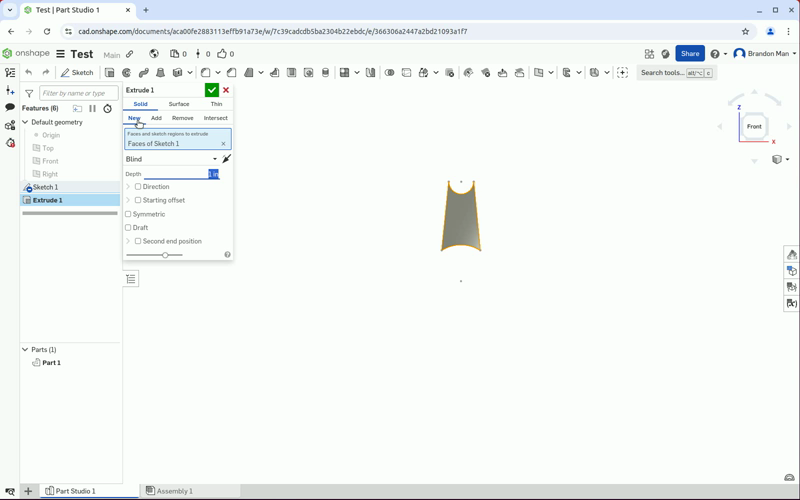
text(2.648)
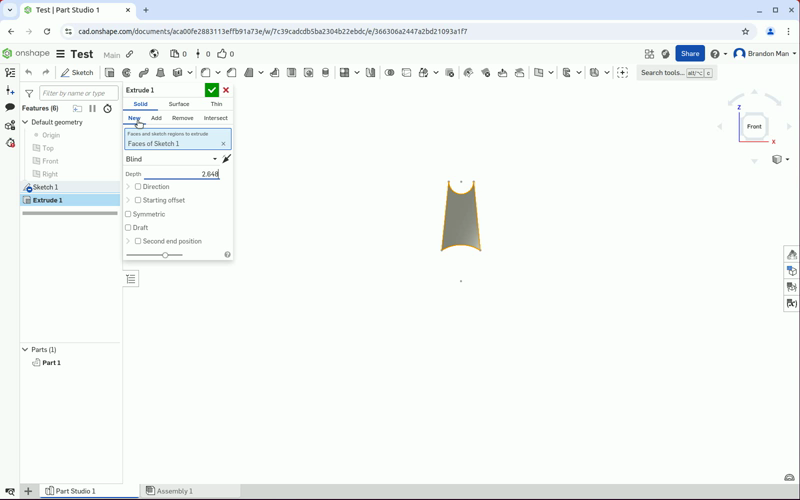
key(enter)
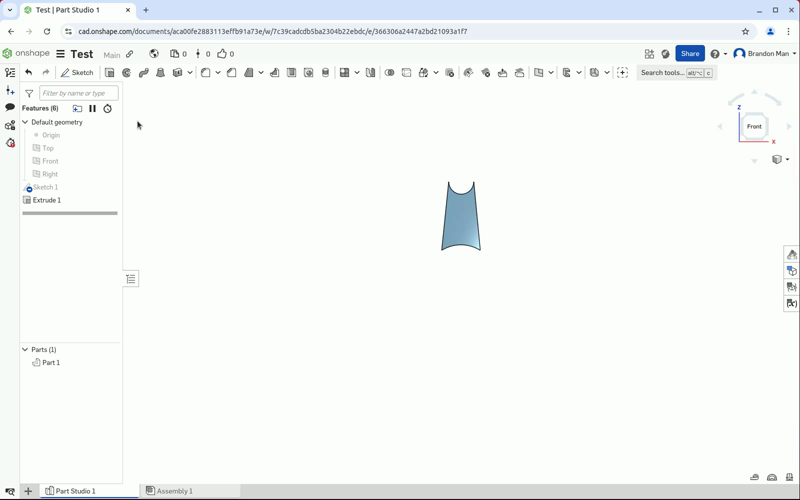
key(shift+h)
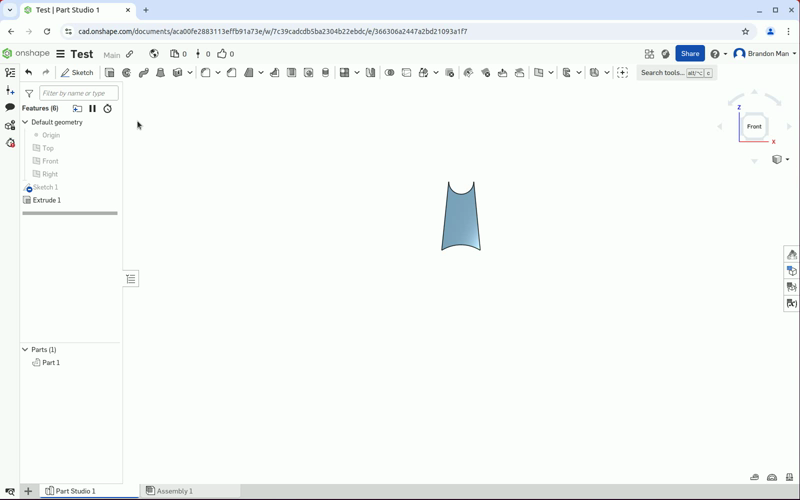
key(shift+h)
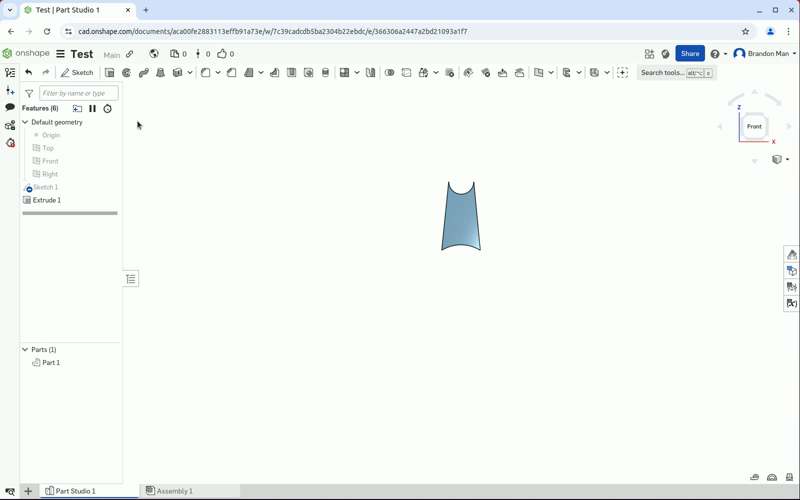
mouse_move(73, 189)
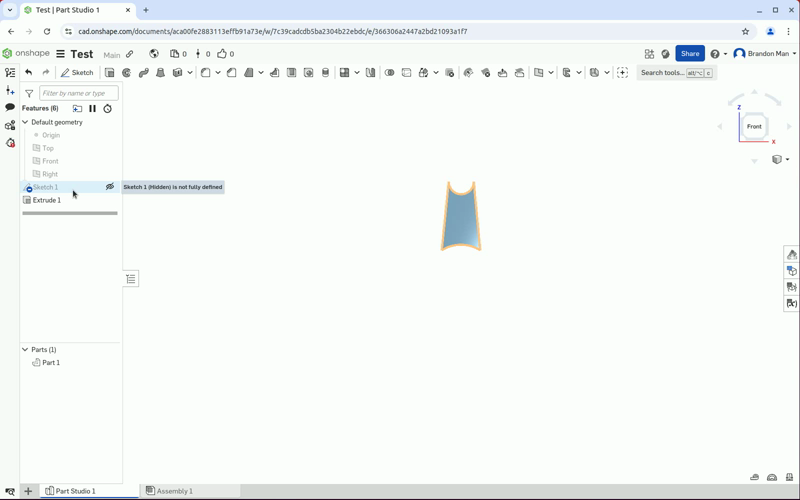
click(73, 189)
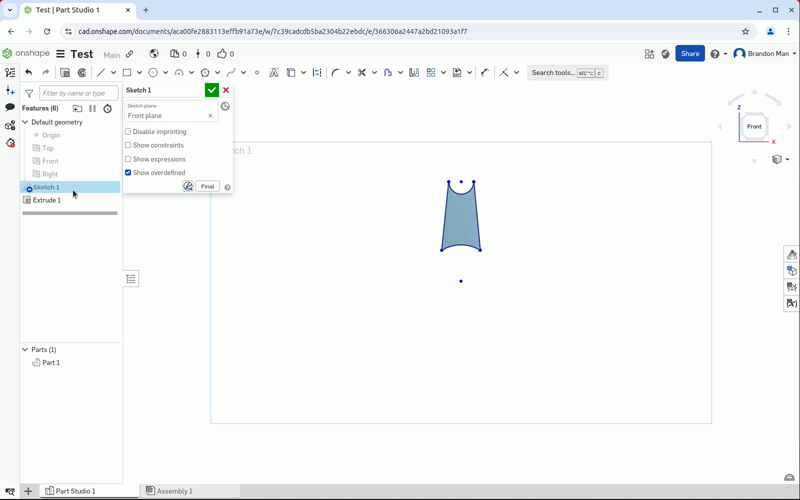
mouse_move(229, 92)
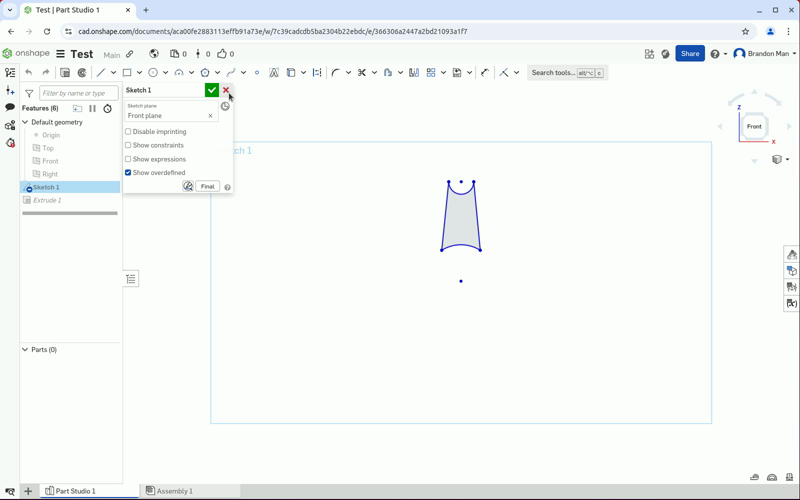
click(229, 92)
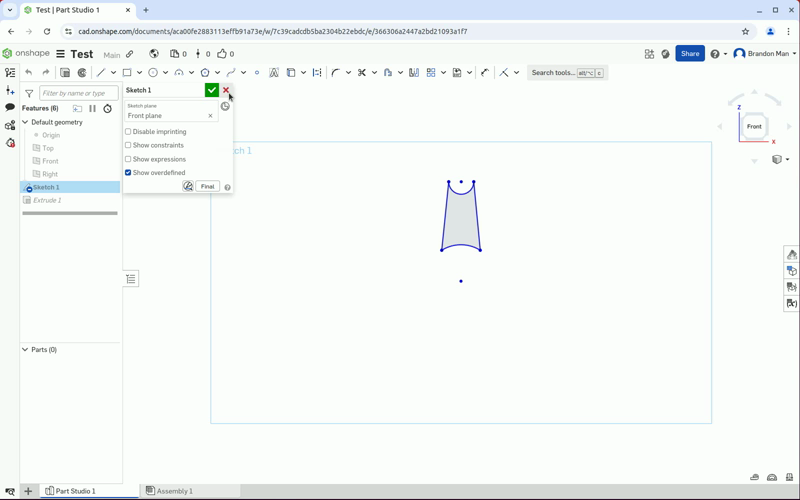
key(shift+s)
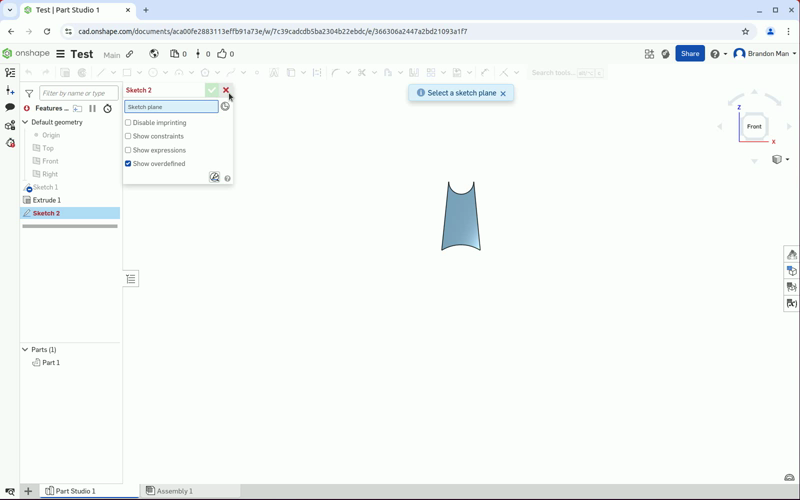
mouse_move(73, 163)
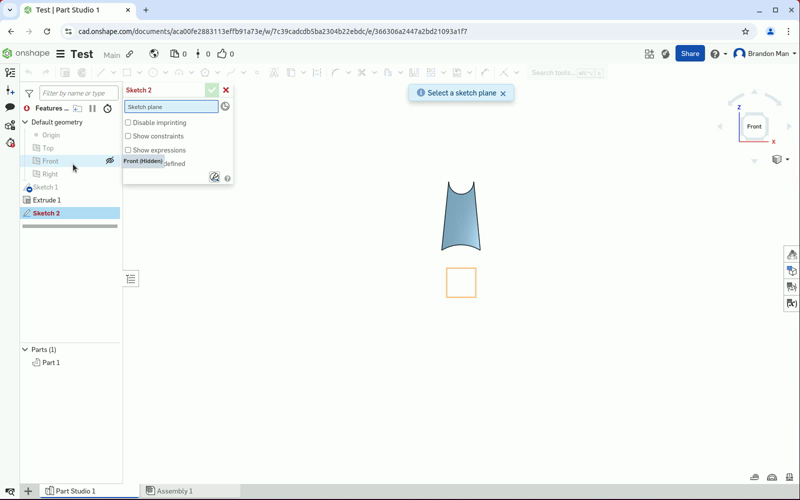
click(73, 163)
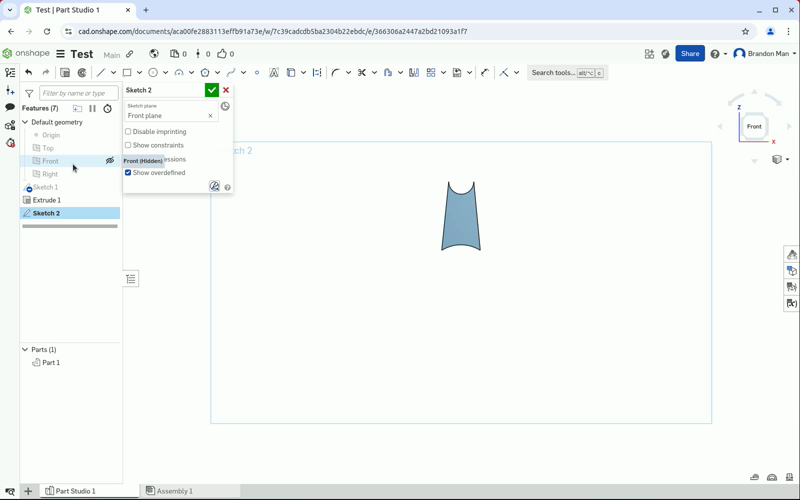
mouse_move(73, 352)
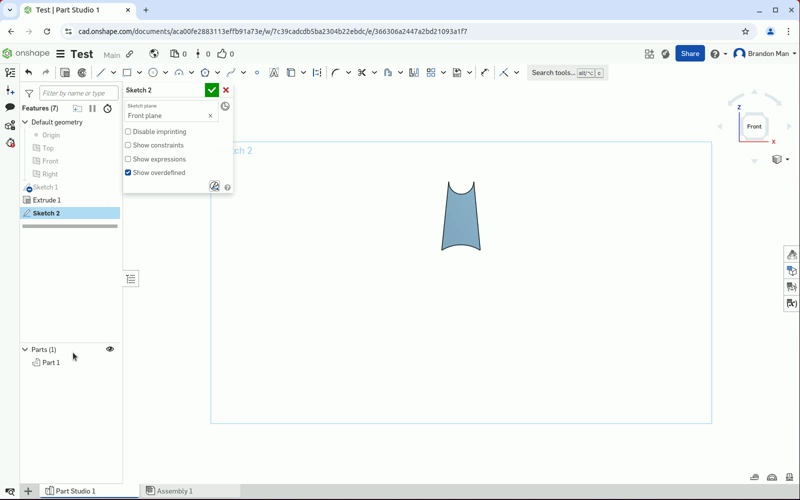
key(y)
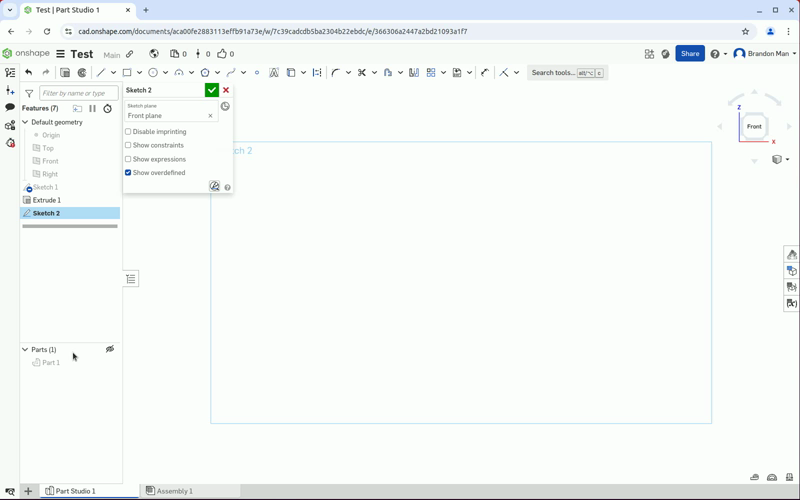
key(l)
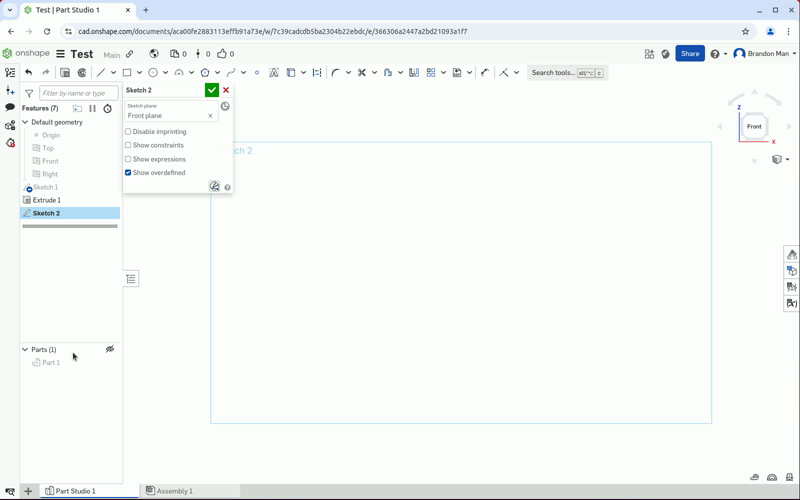
key_down(shift)
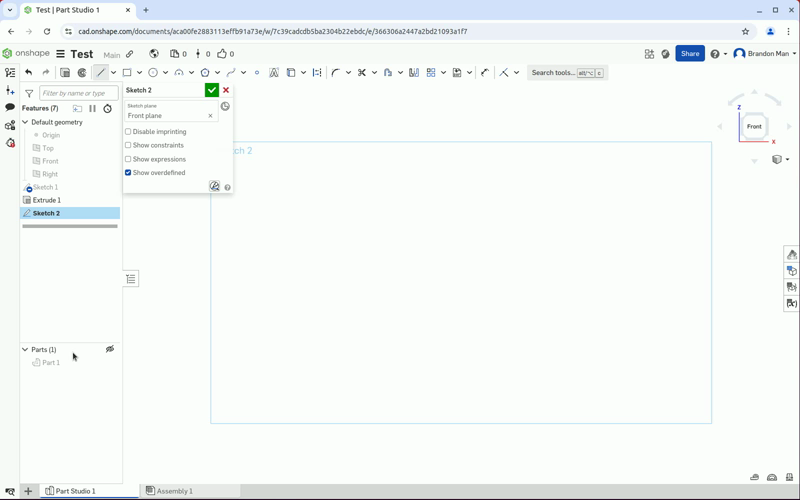
mouse_move(441, 315)
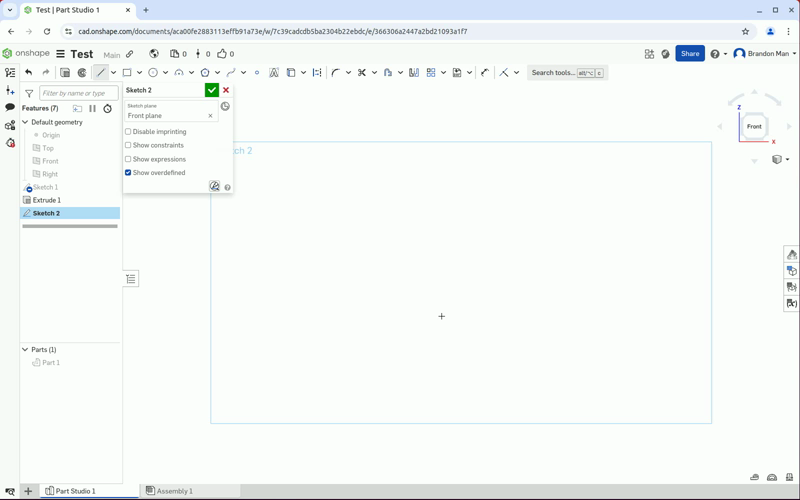
click(441, 315)
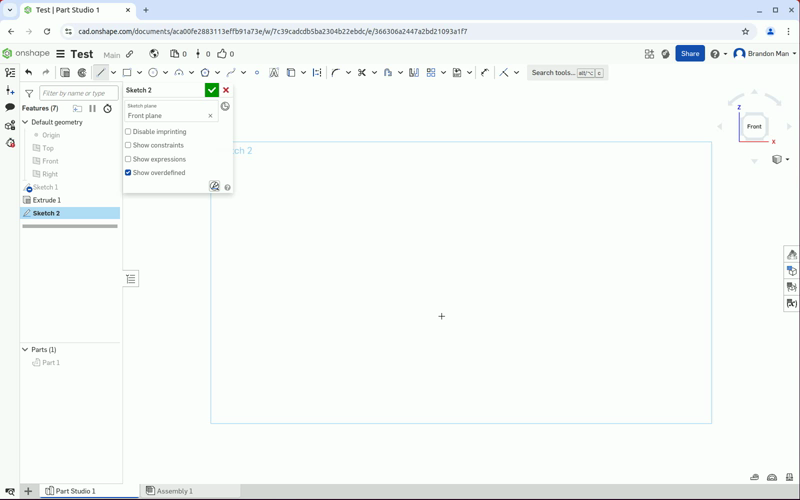
key_up(shift)
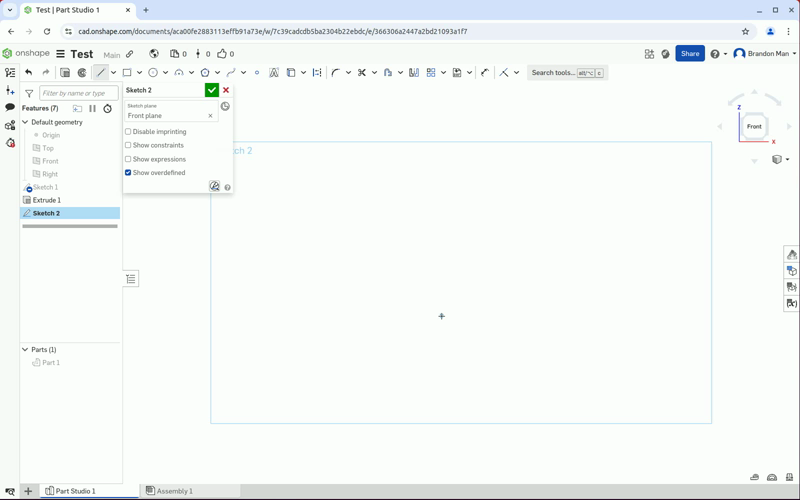
key_down(shift)
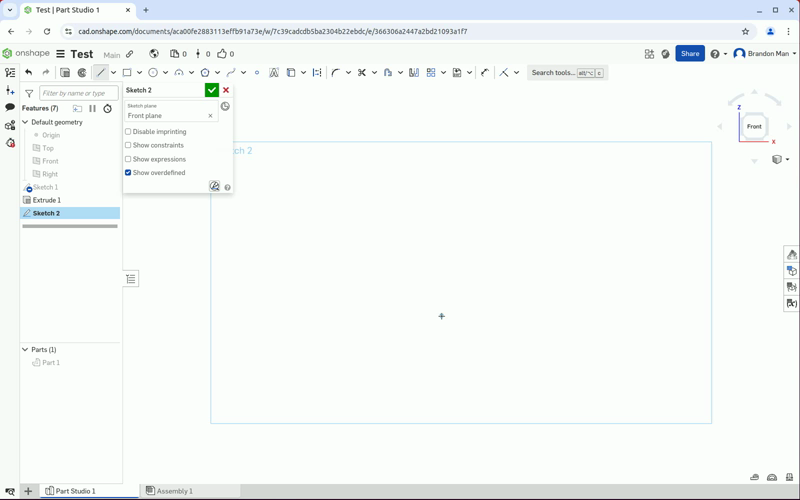
mouse_move(448, 384)
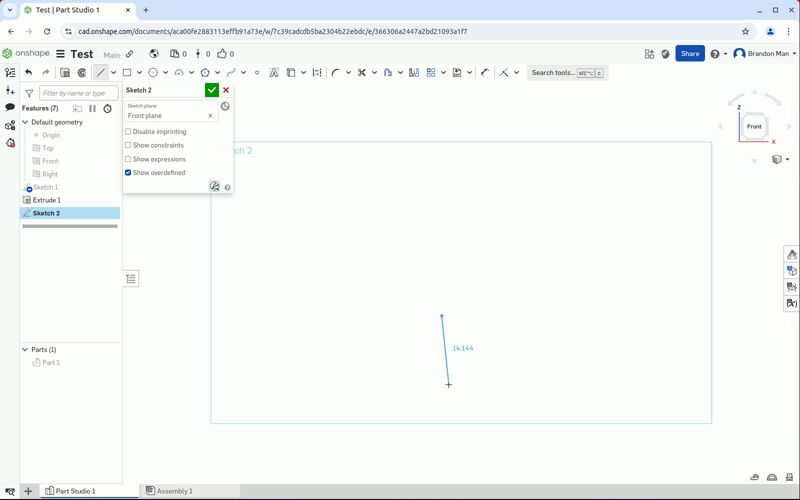
click(448, 384)
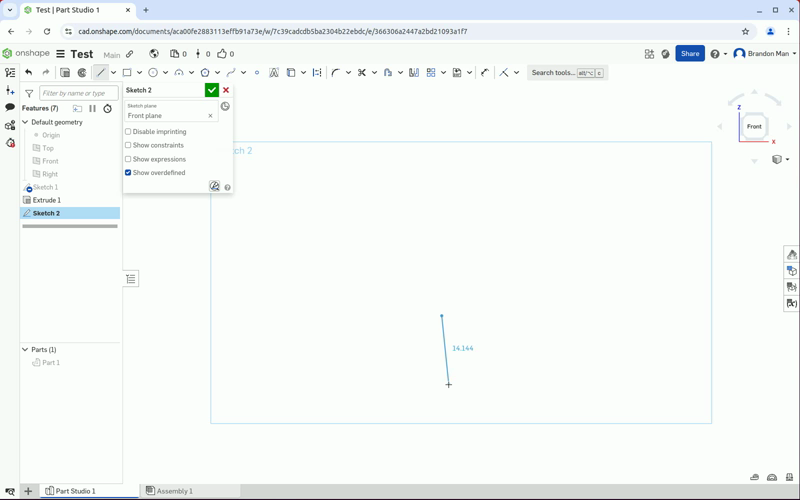
key_up(shift)
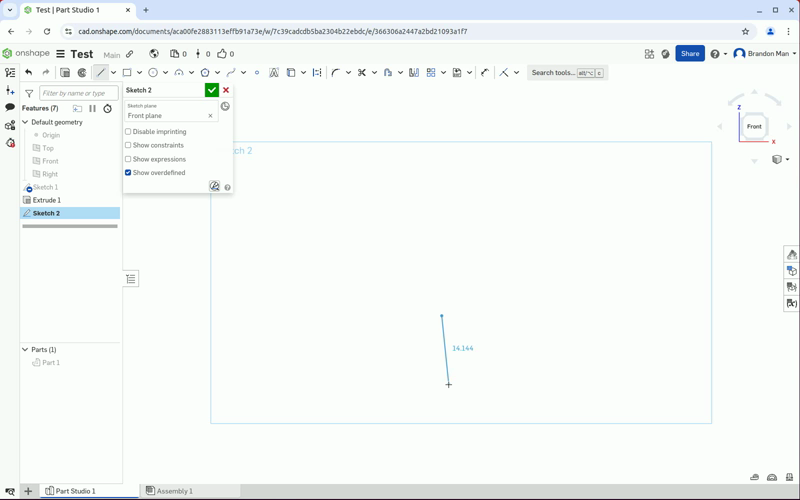
key(esc)
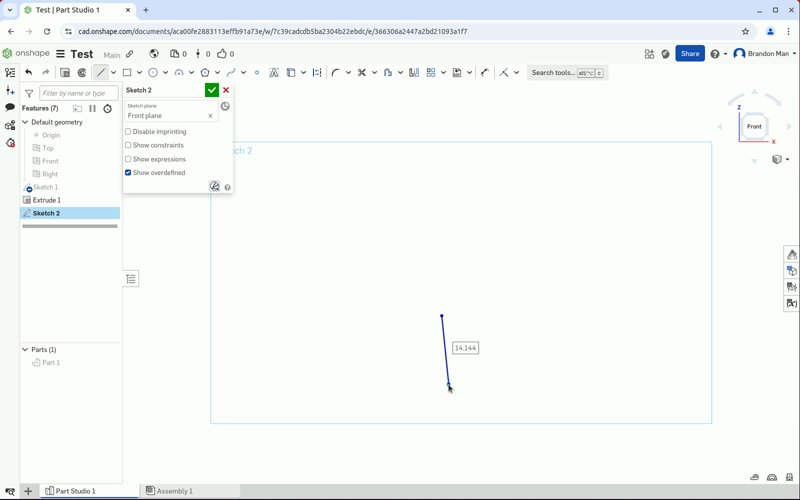
key(a)
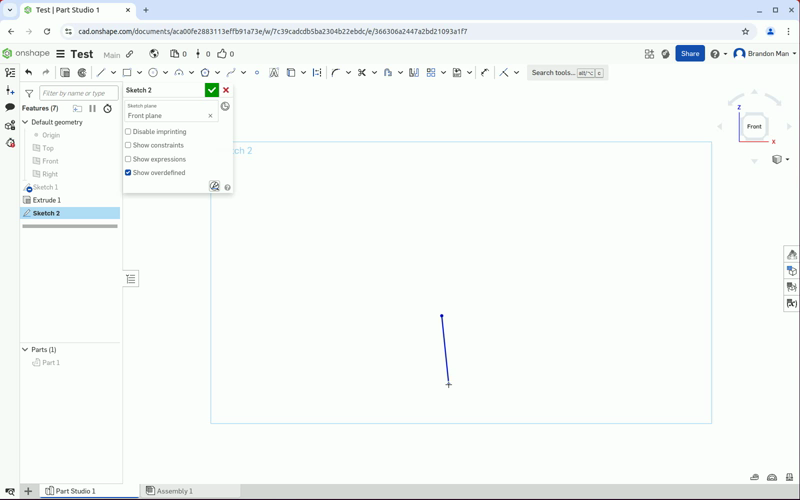
mouse_move(448, 384)
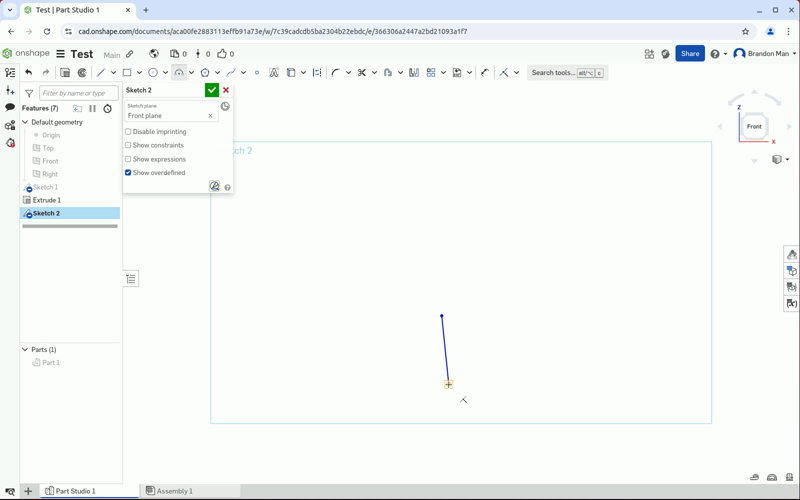
click(448, 384)
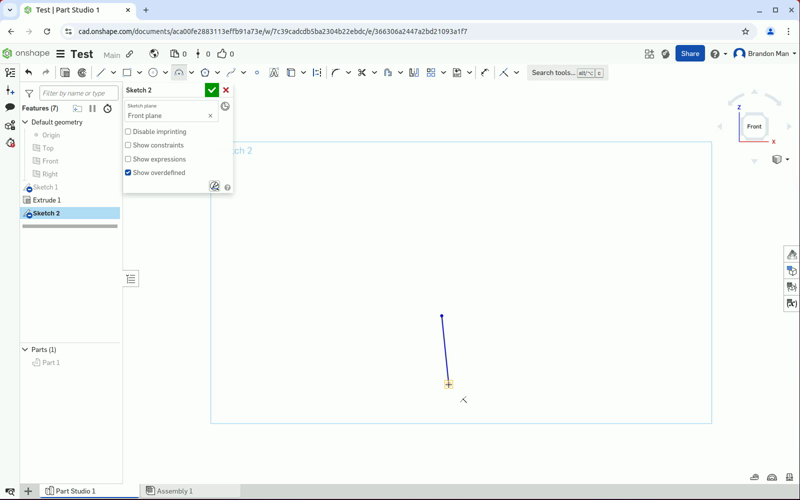
key_down(shift)
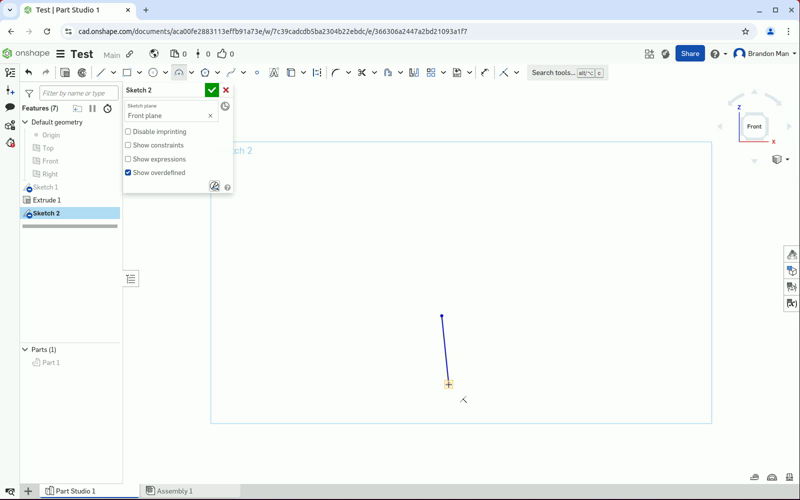
mouse_move(473, 384)
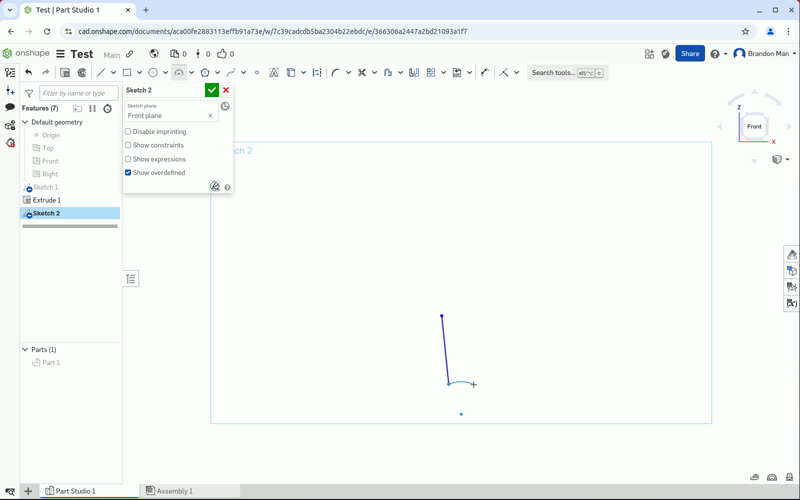
click(473, 384)
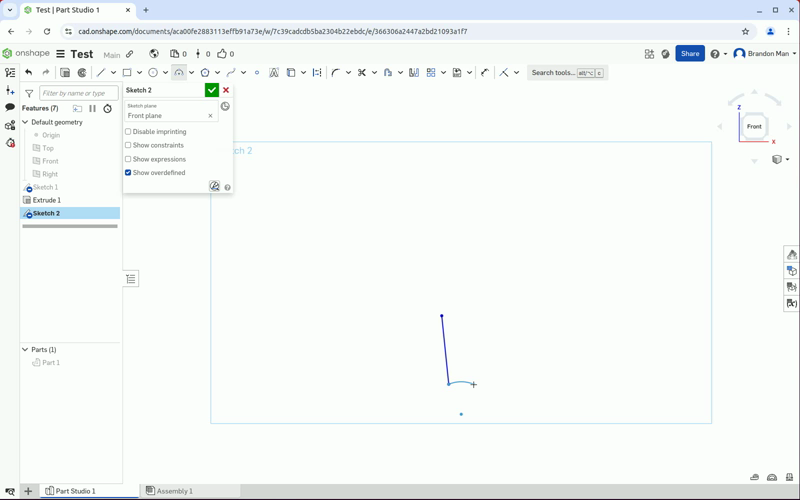
mouse_move(461, 371)
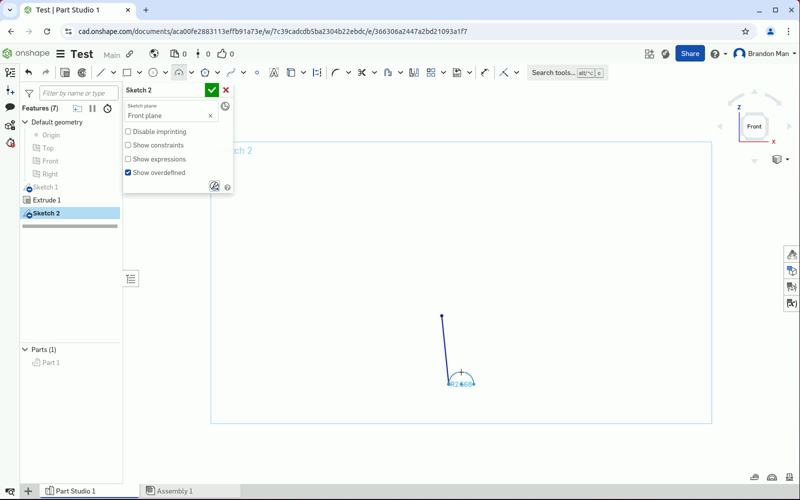
click(461, 371)
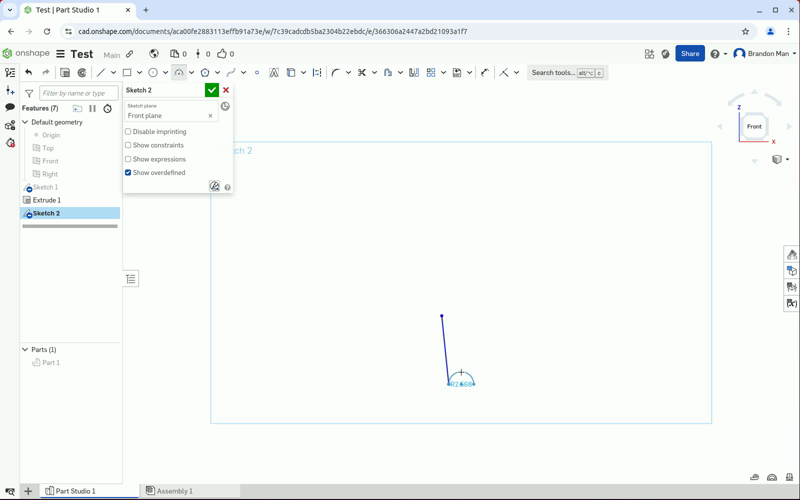
key_up(shift)
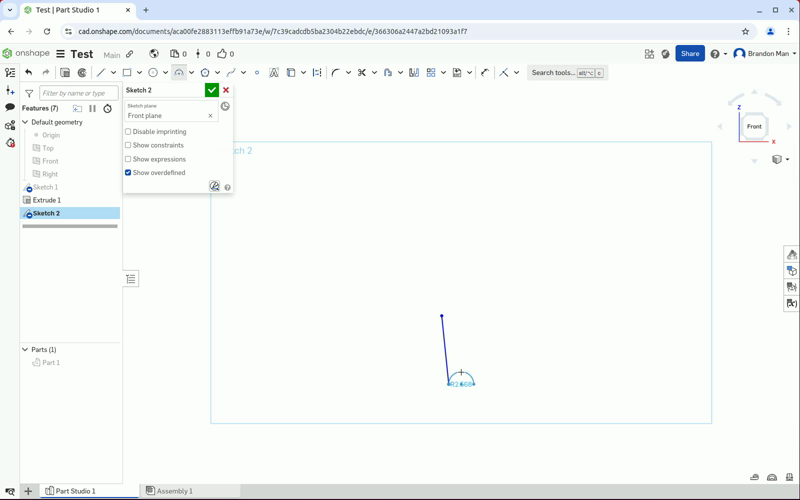
key(esc)
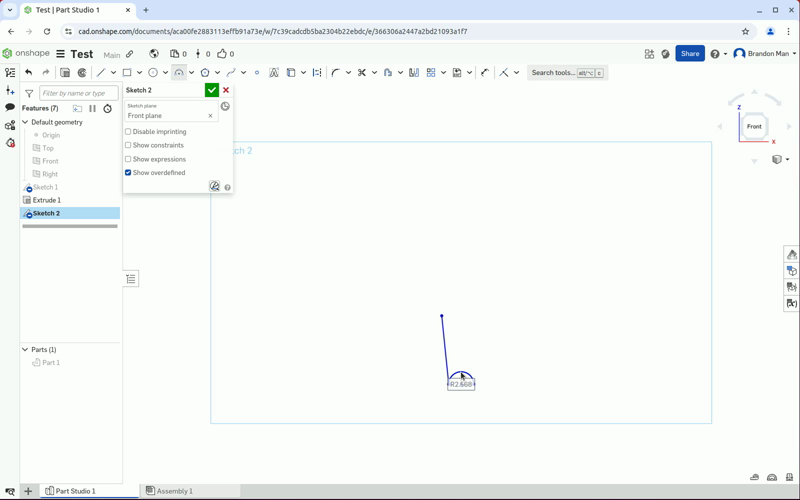
key(l)
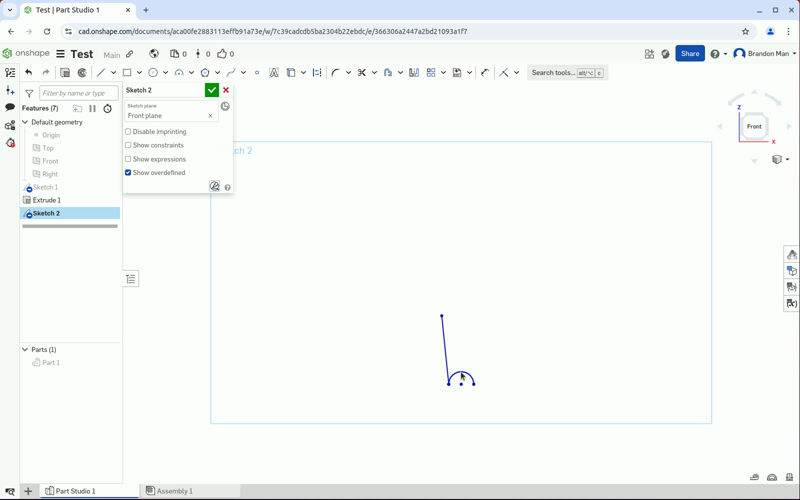
mouse_move(473, 384)
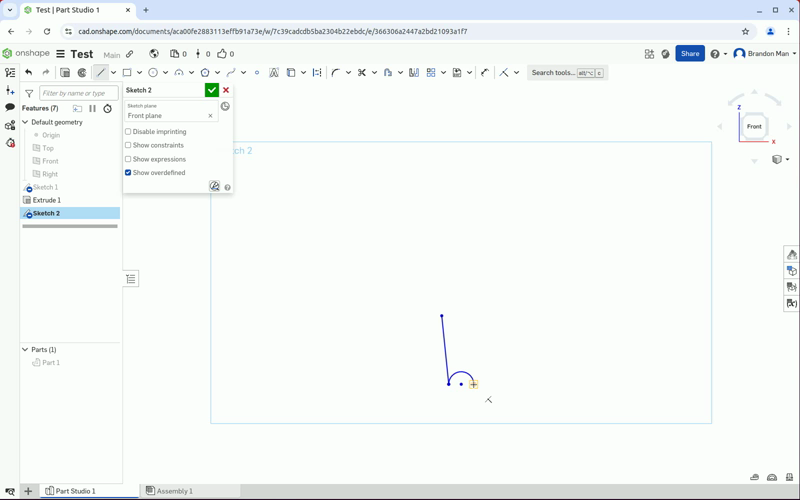
click(473, 384)
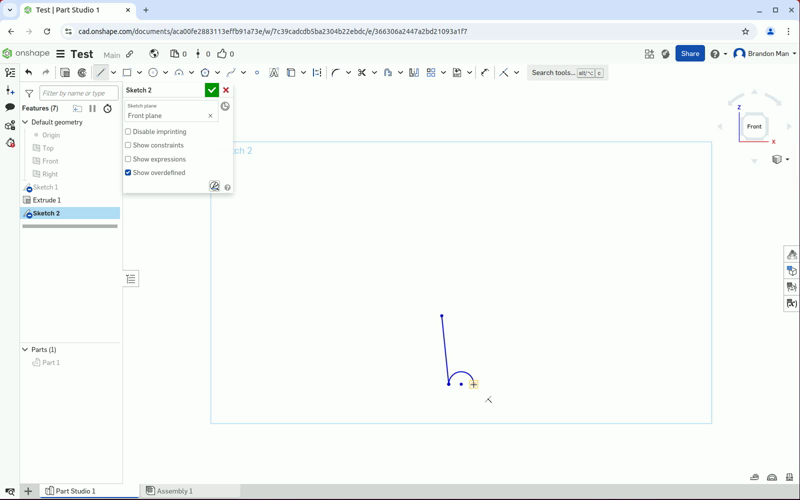
key_down(shift)
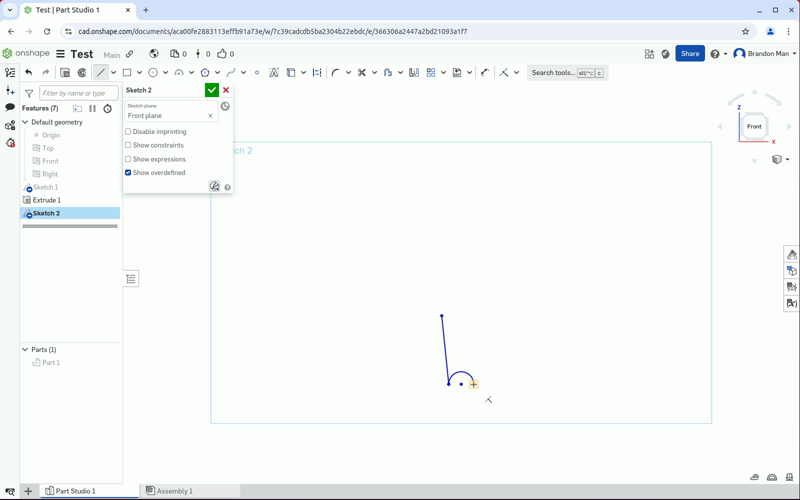
mouse_move(480, 315)
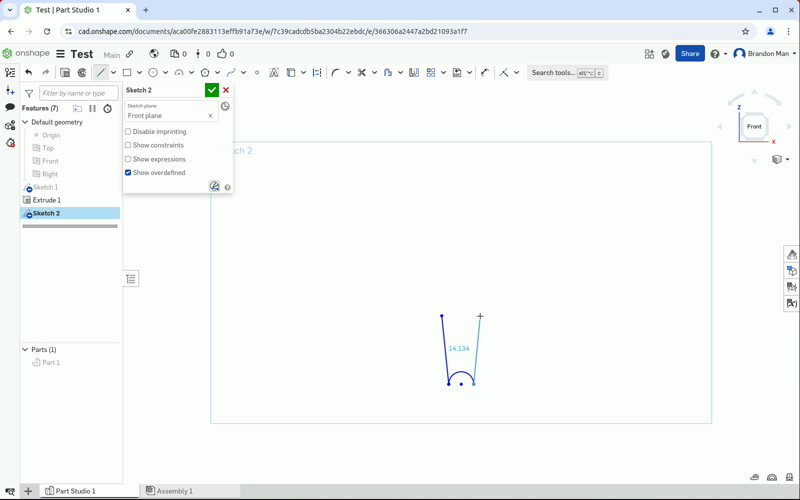
click(480, 315)
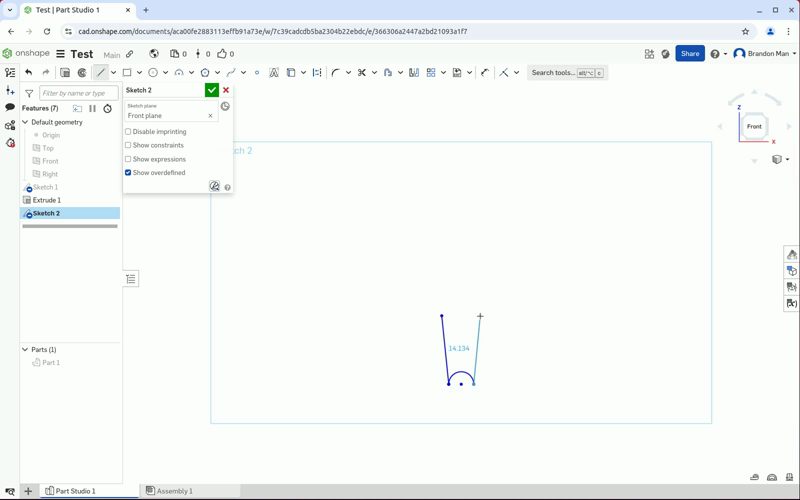
key_up(shift)
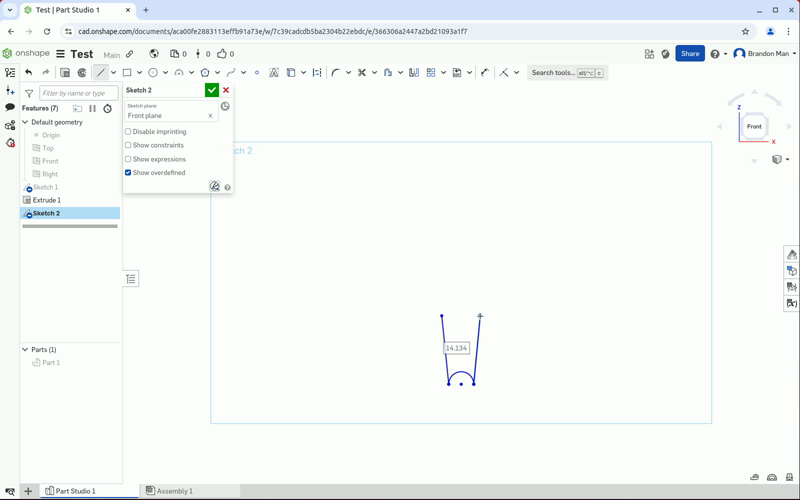
key(esc)
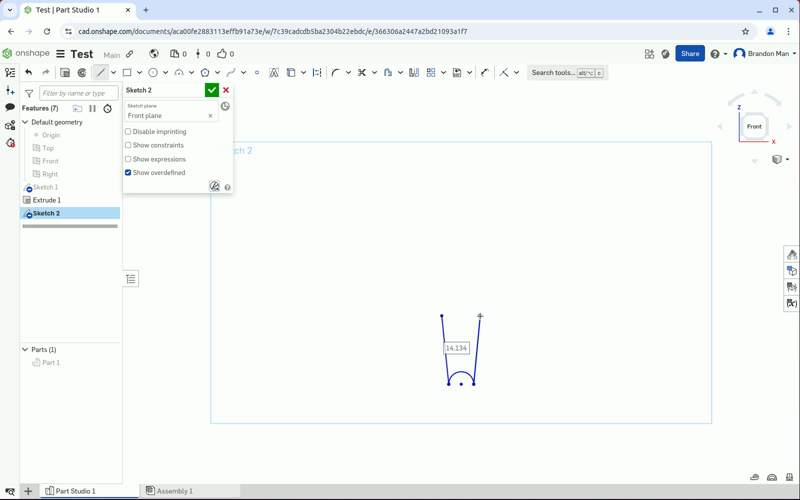
key(a)
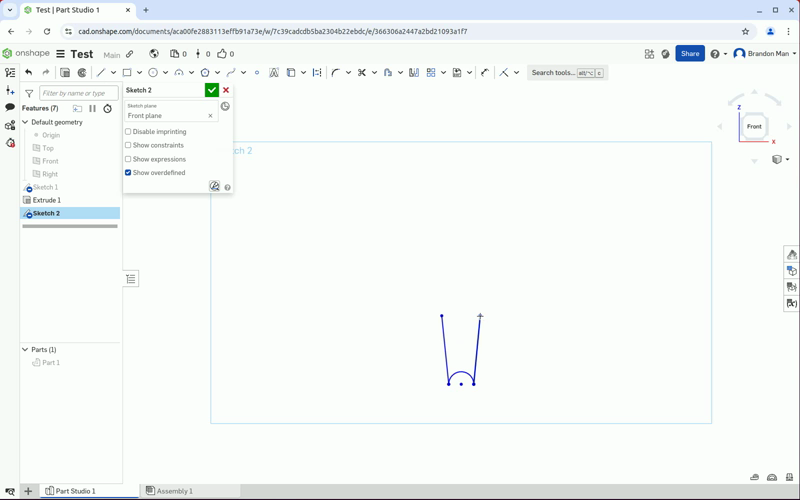
mouse_move(480, 315)
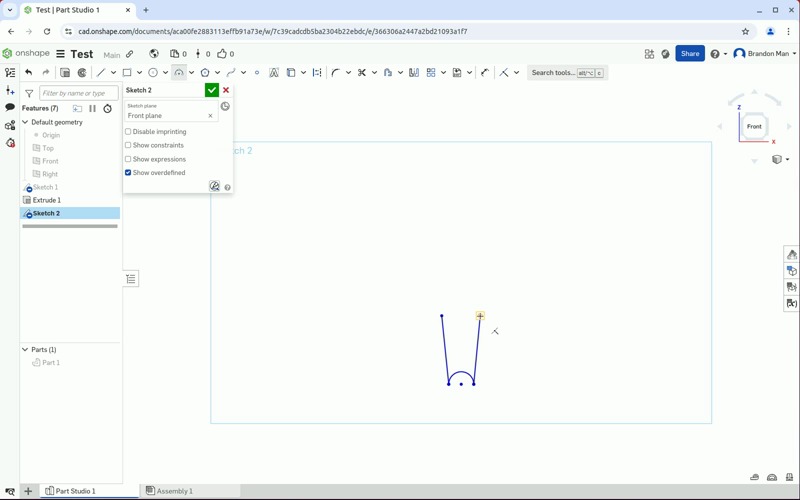
click(480, 315)
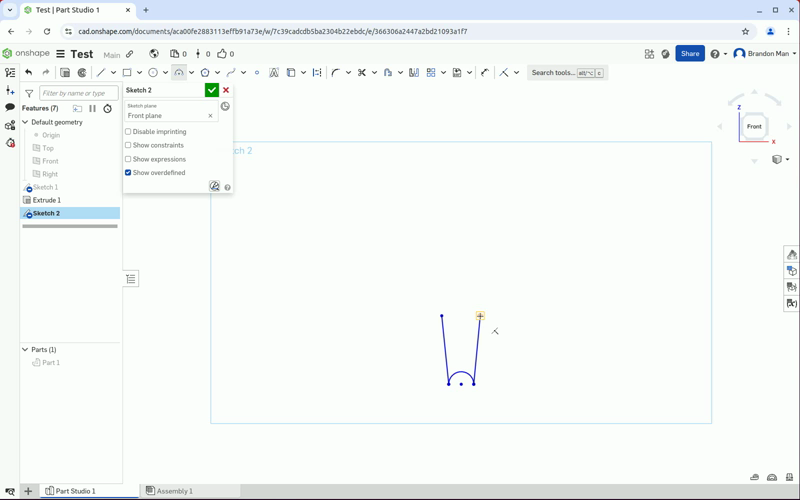
mouse_move(441, 315)
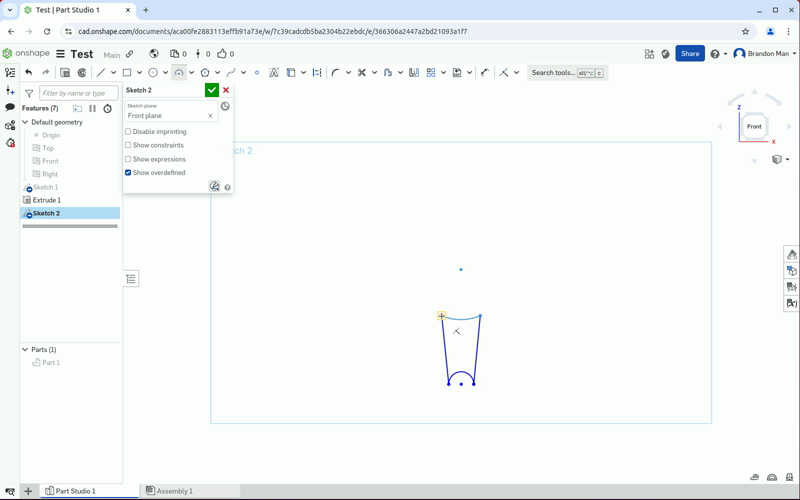
click(441, 315)
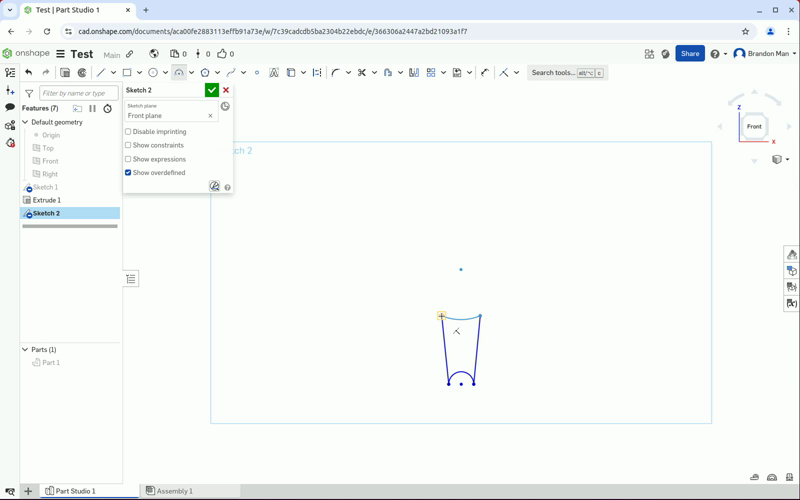
key_down(shift)
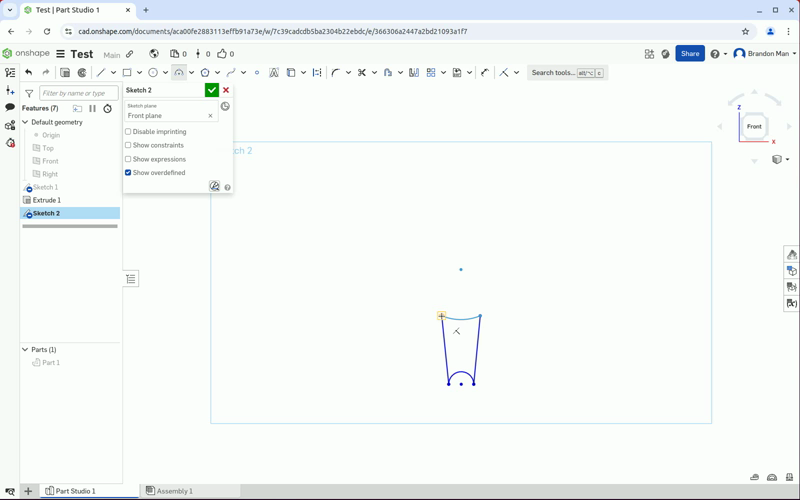
mouse_move(461, 321)
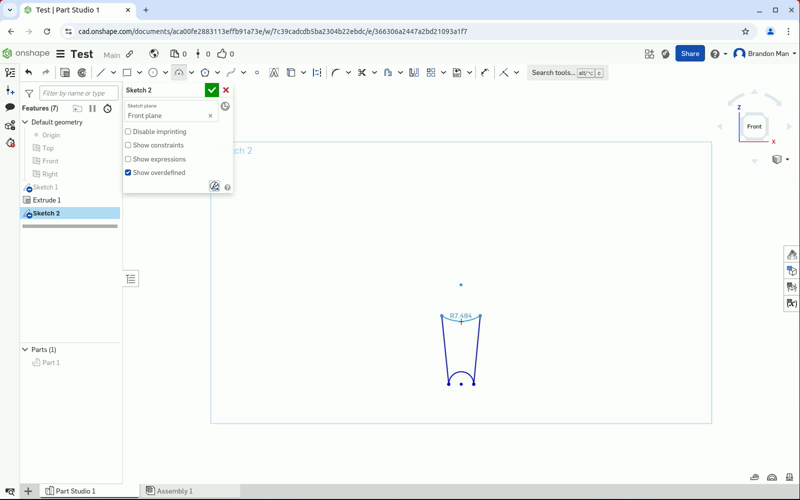
click(461, 321)
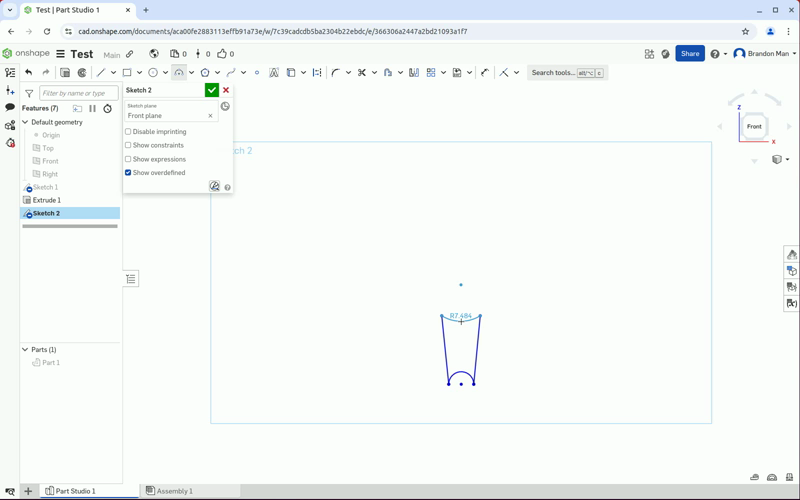
key_up(shift)
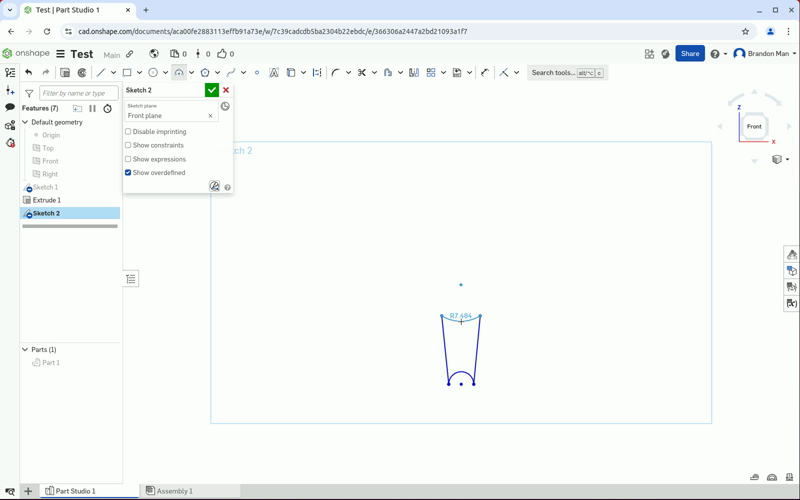
key(esc)
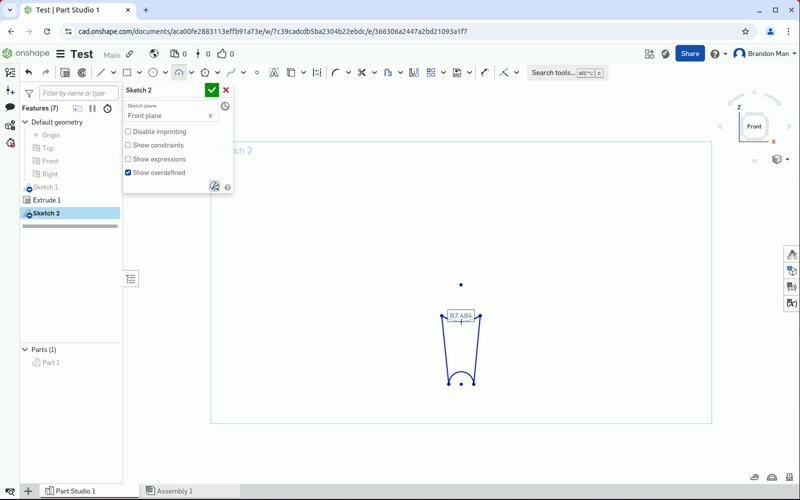
mouse_move(469, 334)
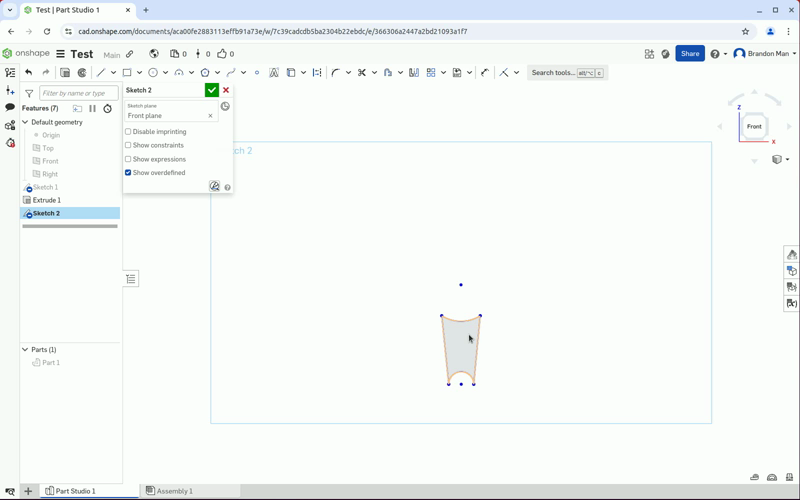
scroll(6)
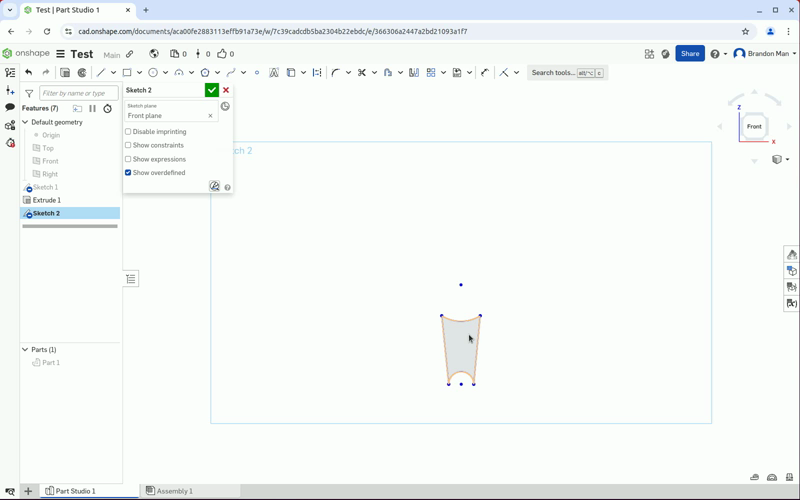
scroll(6)
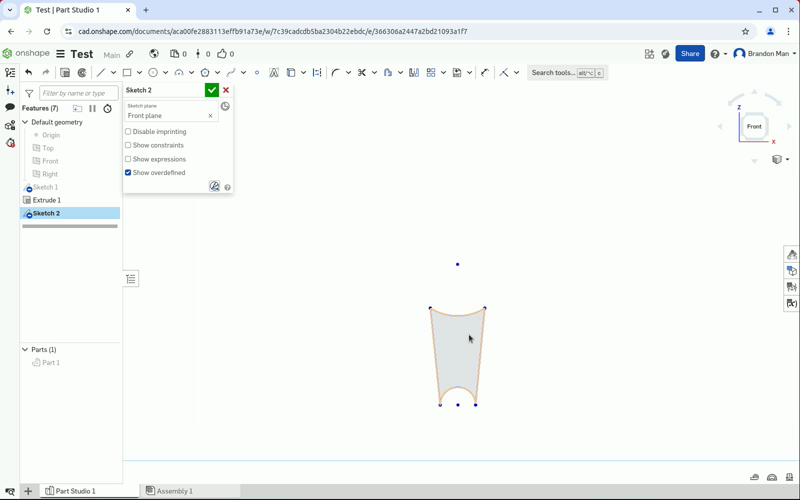
scroll(6)
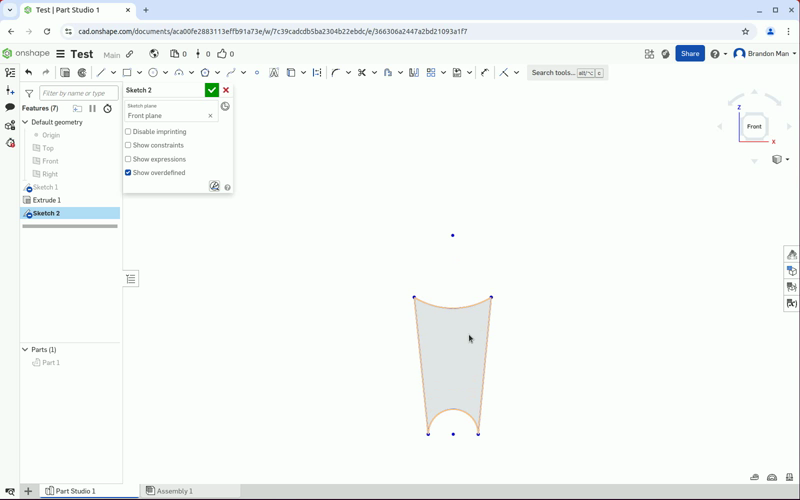
scroll(6)
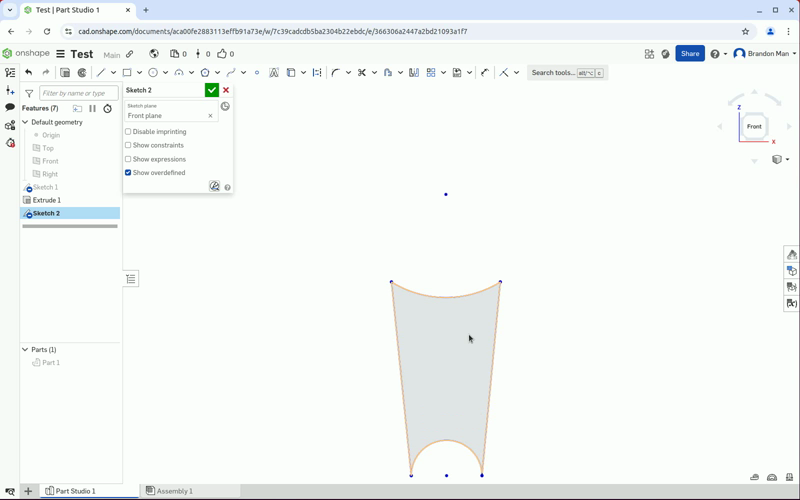
scroll(6)
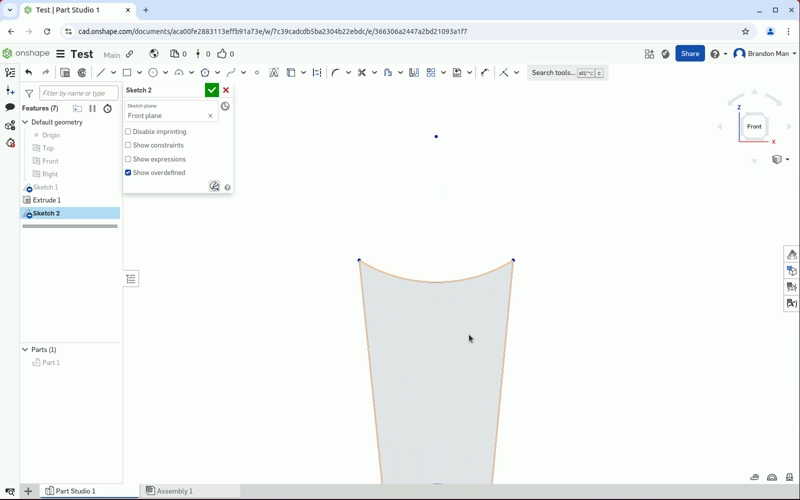
scroll(6)
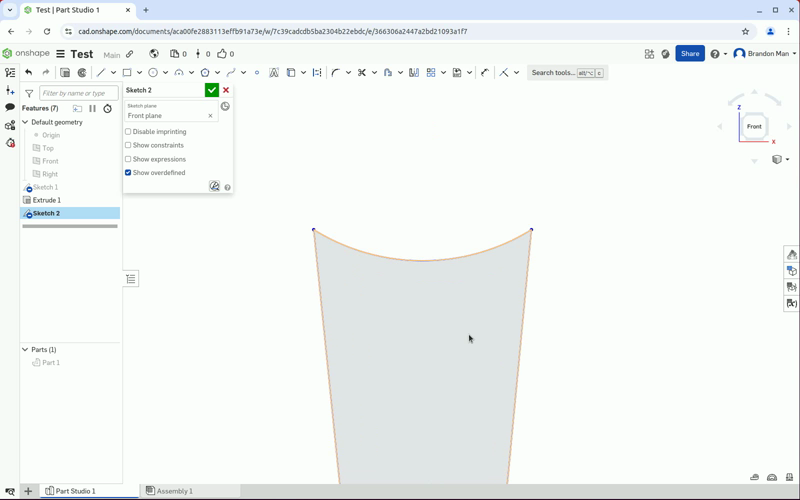
scroll(6)
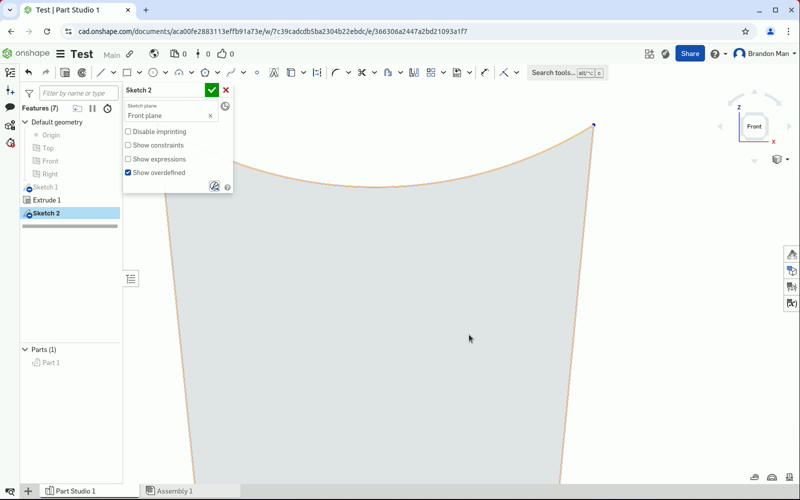
click(469, 334)
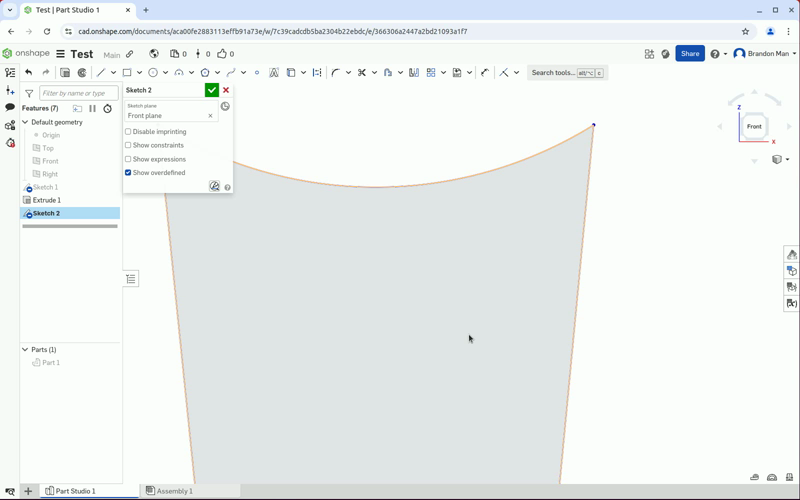
scroll(-6)
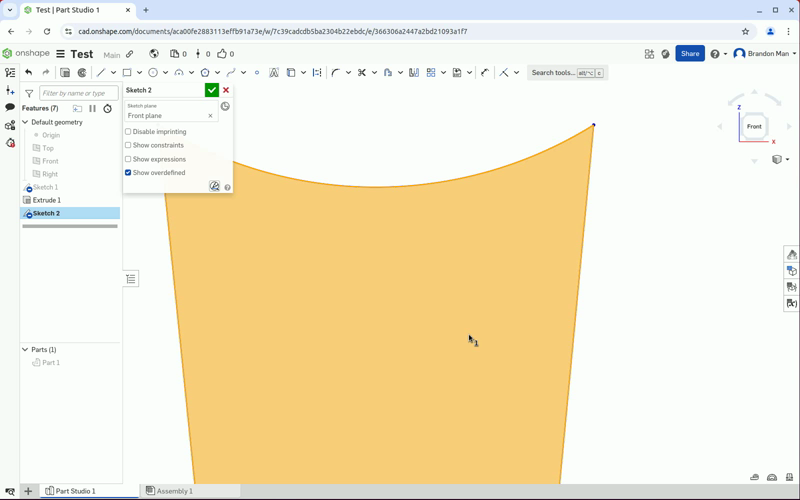
scroll(-6)
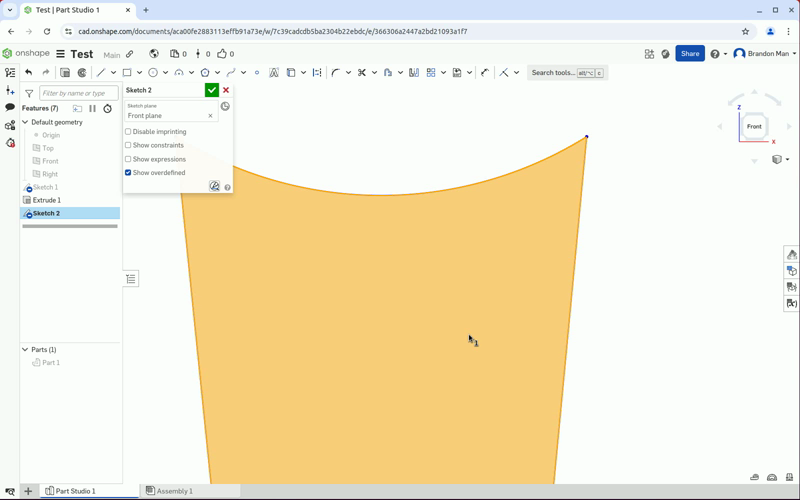
scroll(-6)
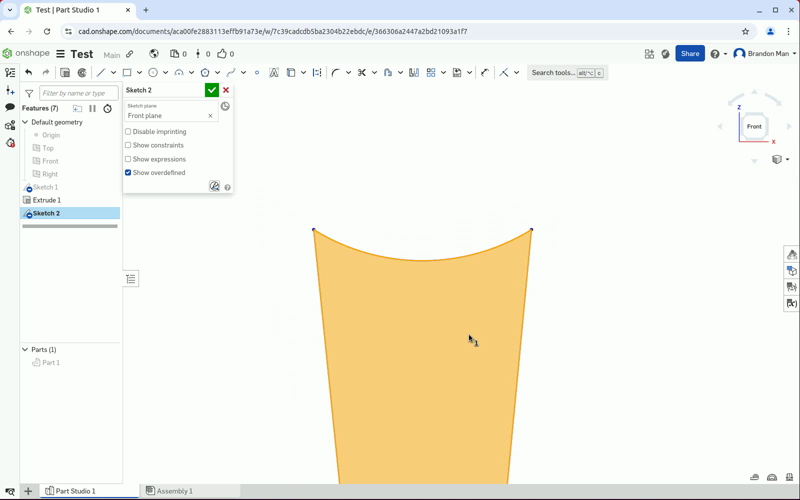
scroll(-6)
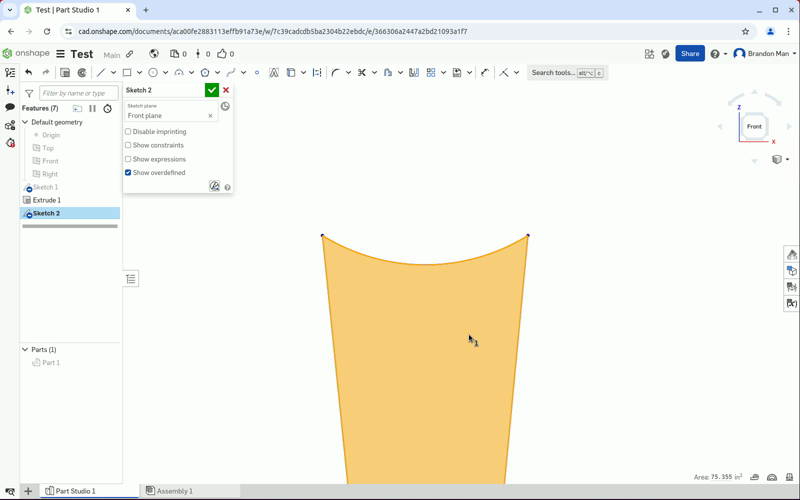
scroll(-6)
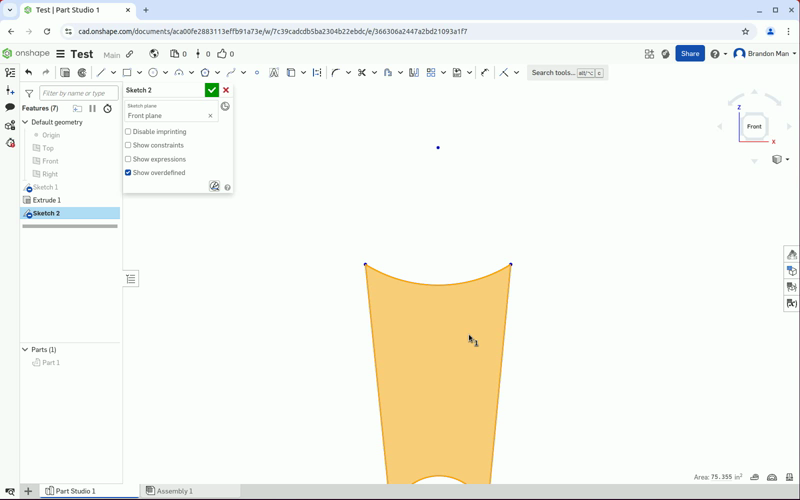
scroll(-6)
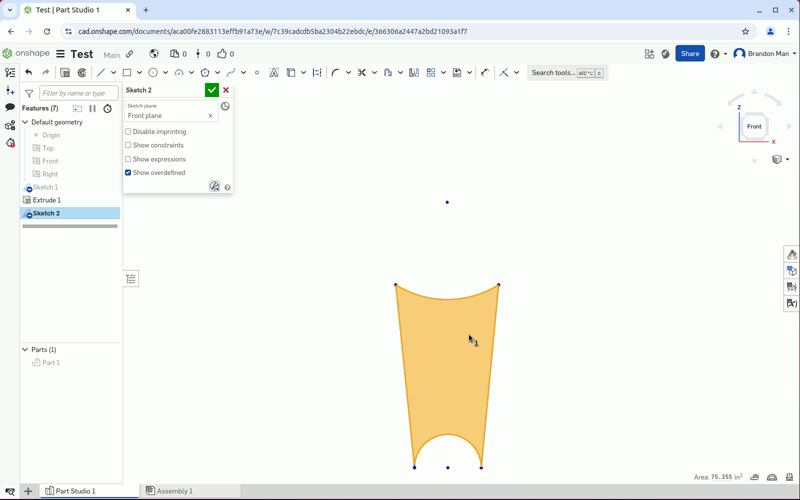
scroll(-6)
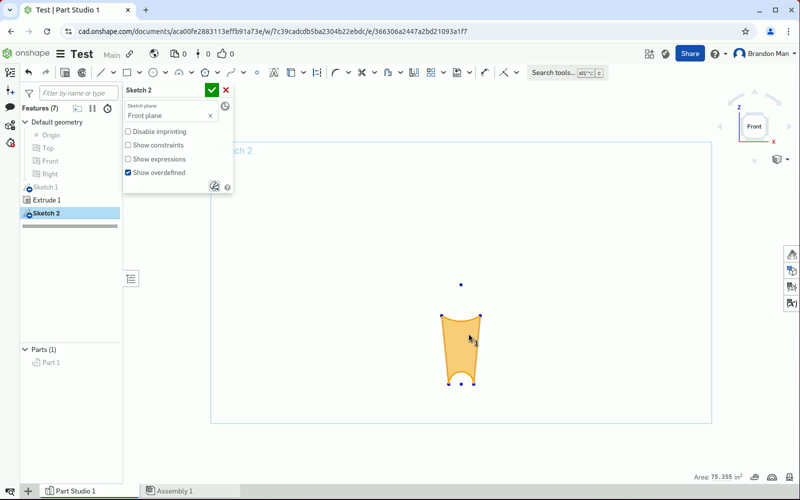
mouse_move(73, 352)
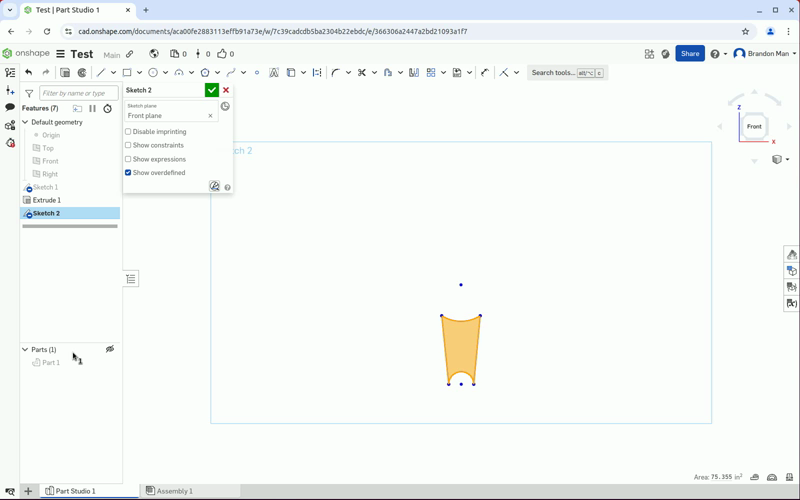
key(shift+y)
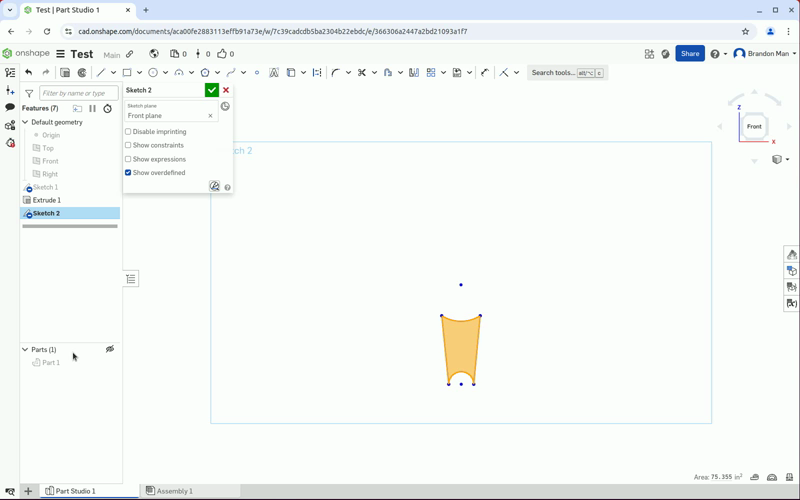
key(shift+e)
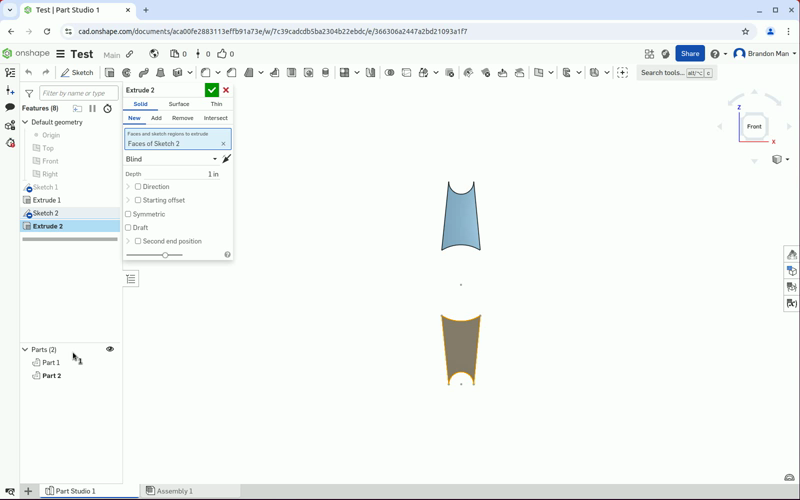
mouse_move(143, 106)
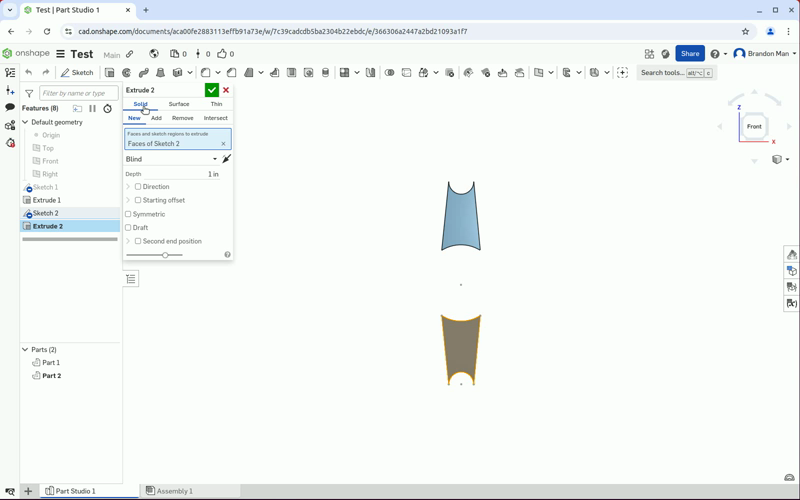
click(143, 106)
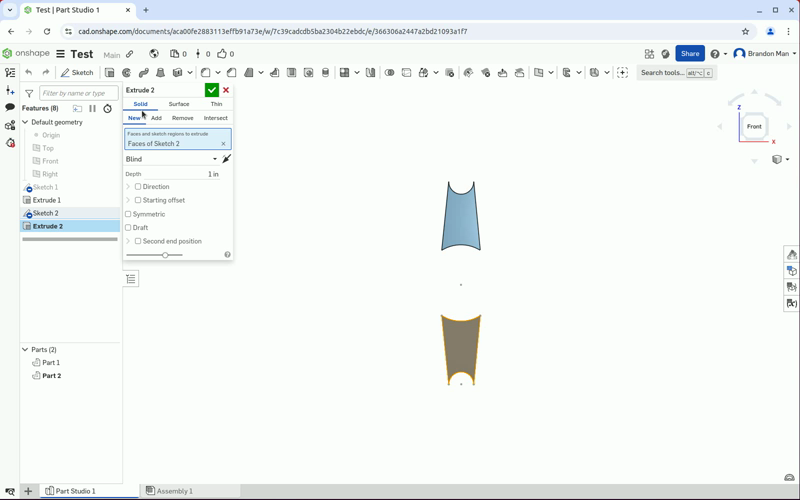
mouse_move(137, 120)
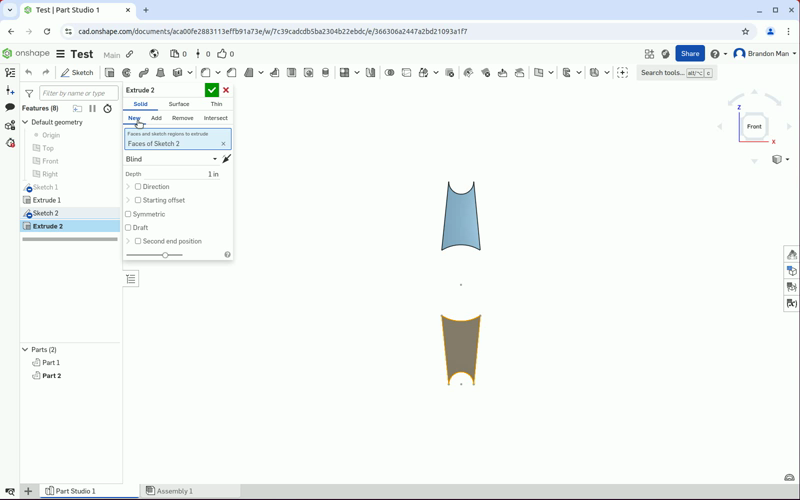
click(137, 120)
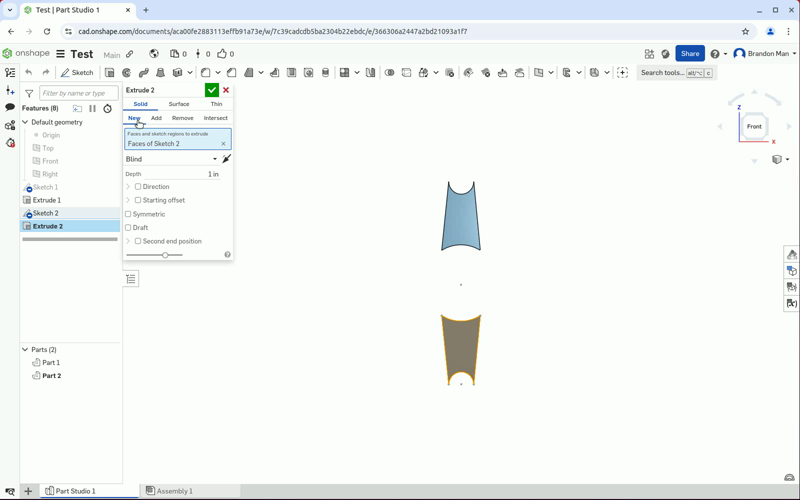
key(tab, 4)
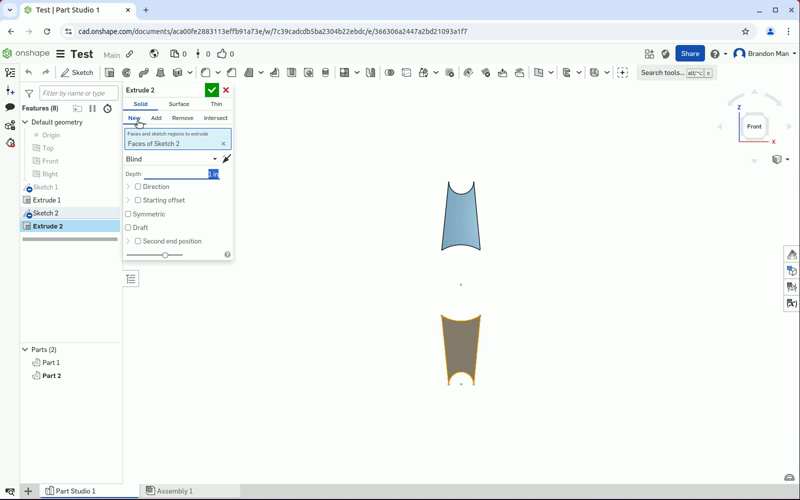
text(2.648)
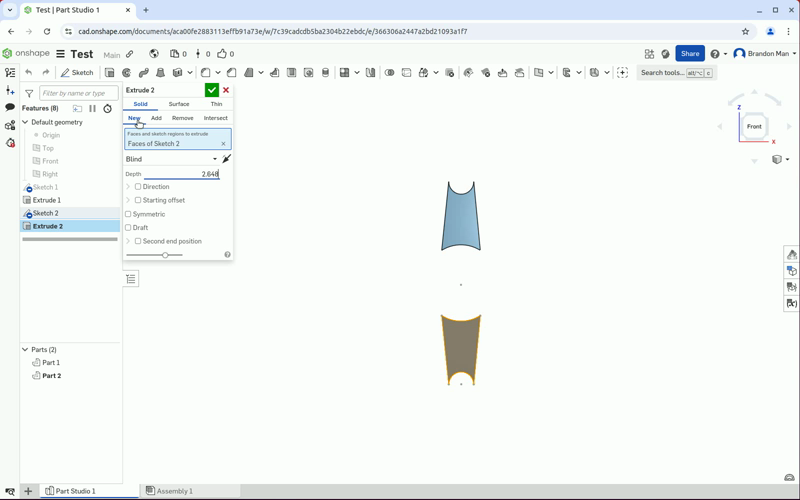
key(enter)
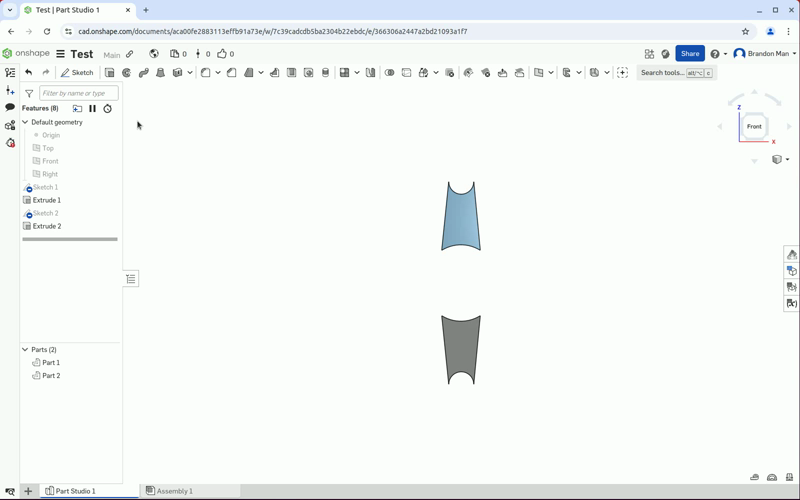
key(shift+h)
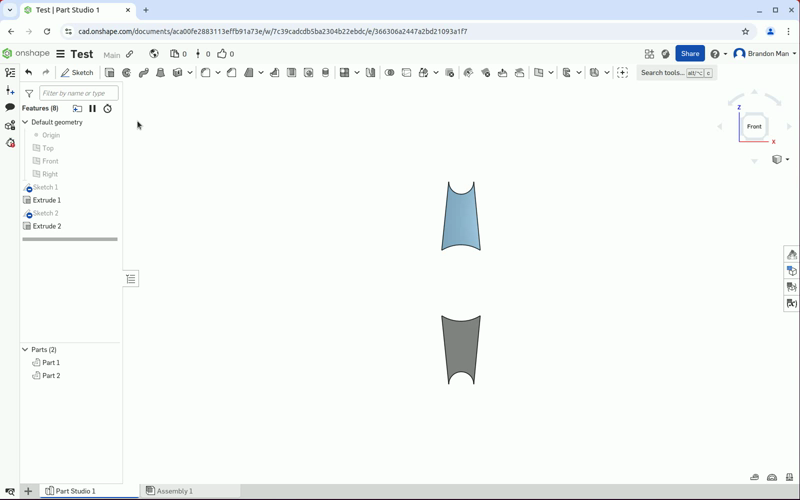
key(shift+h)
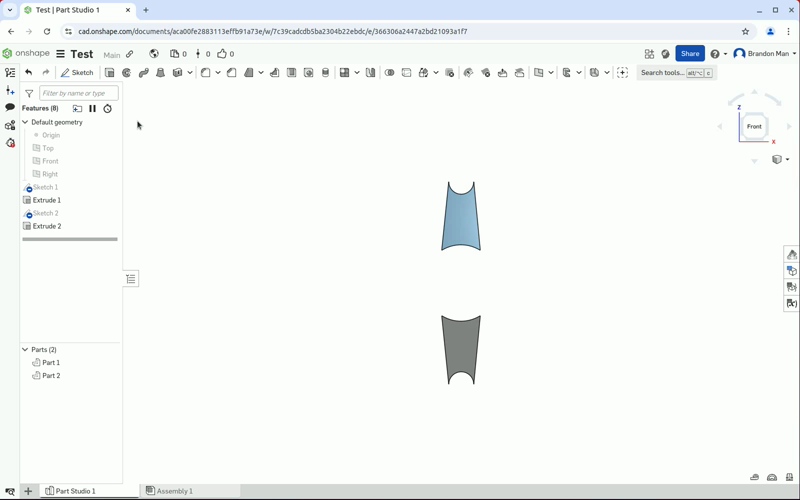
mouse_move(73, 189)
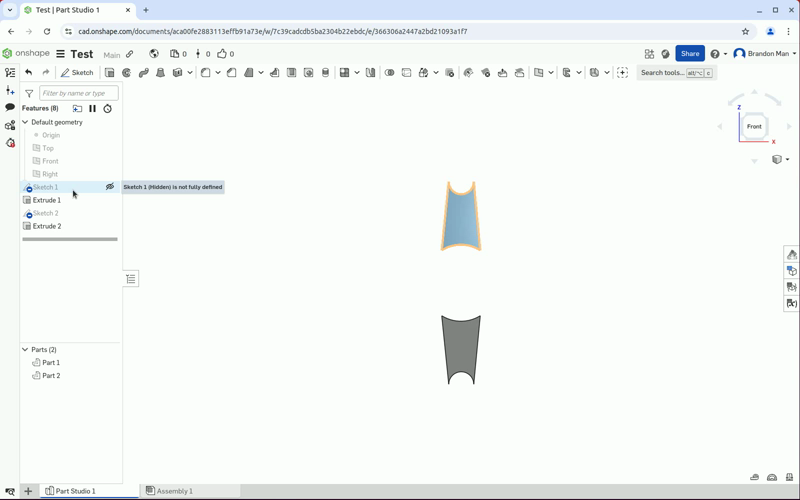
click(73, 189)
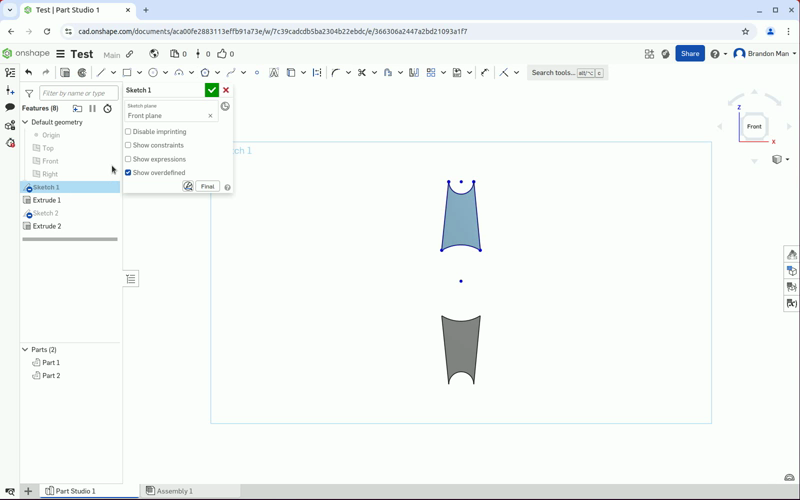
mouse_move(229, 92)
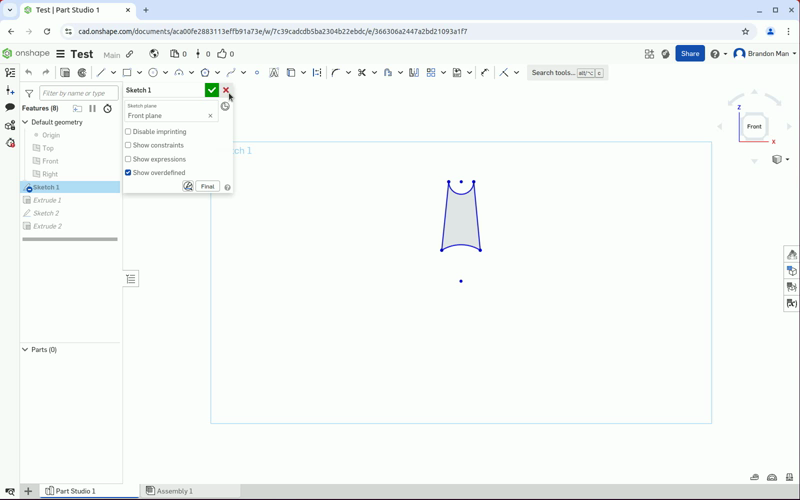
click(229, 92)
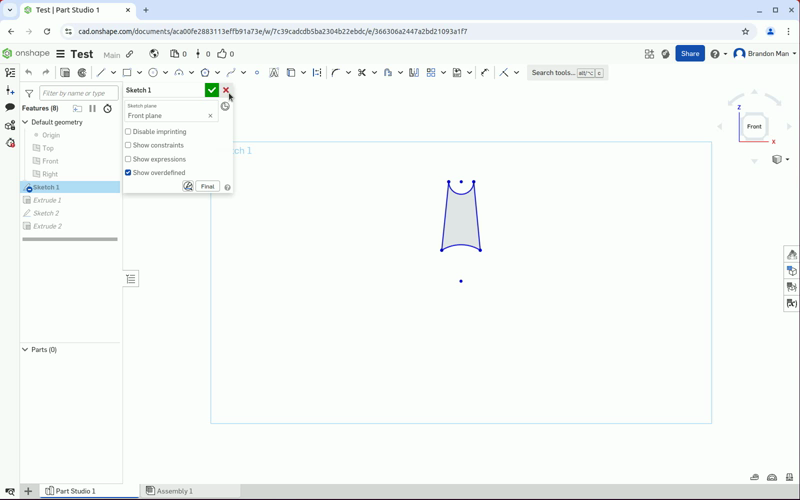
key(shift+s)
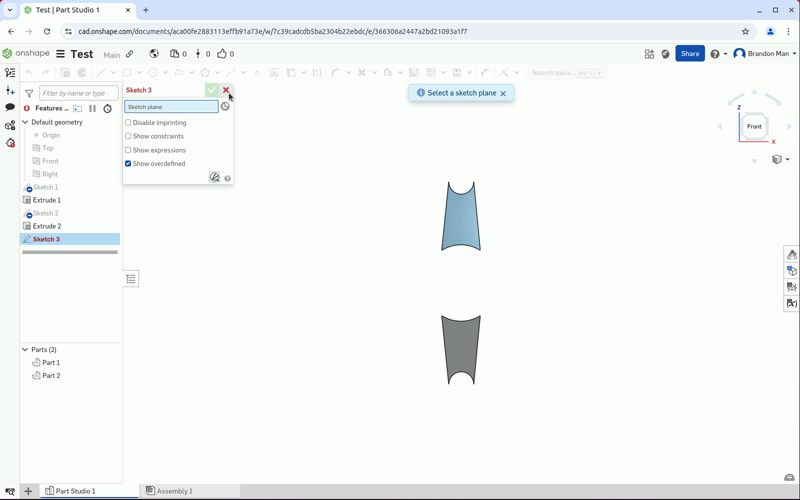
mouse_move(73, 163)
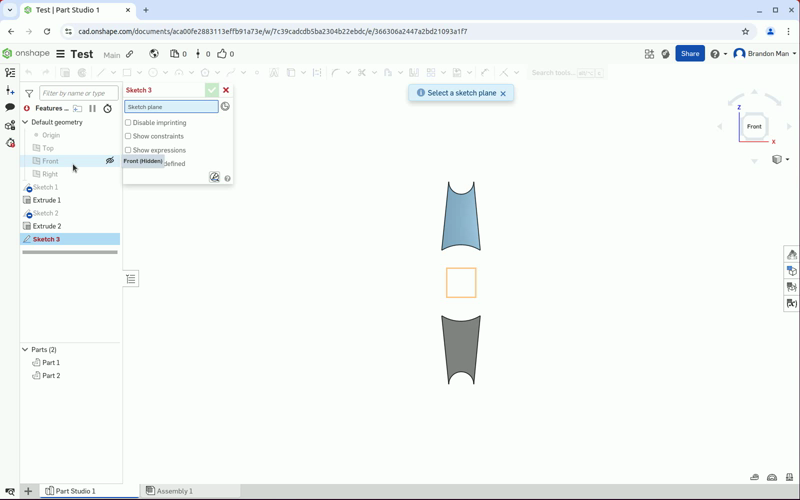
click(73, 163)
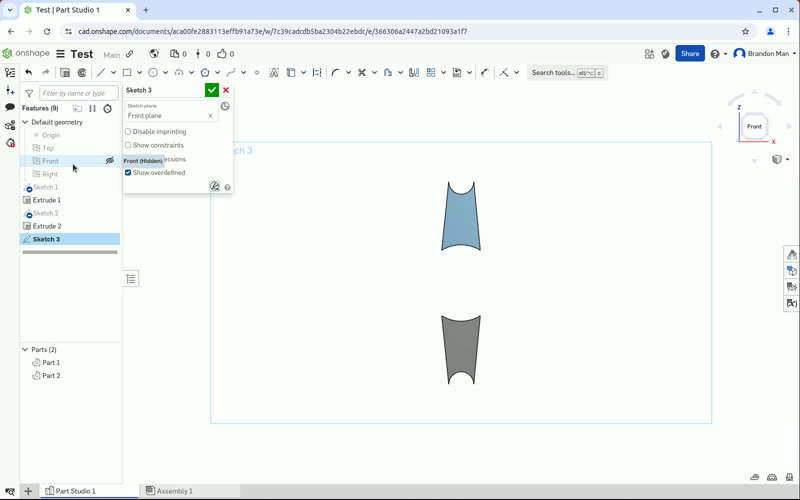
mouse_move(73, 352)
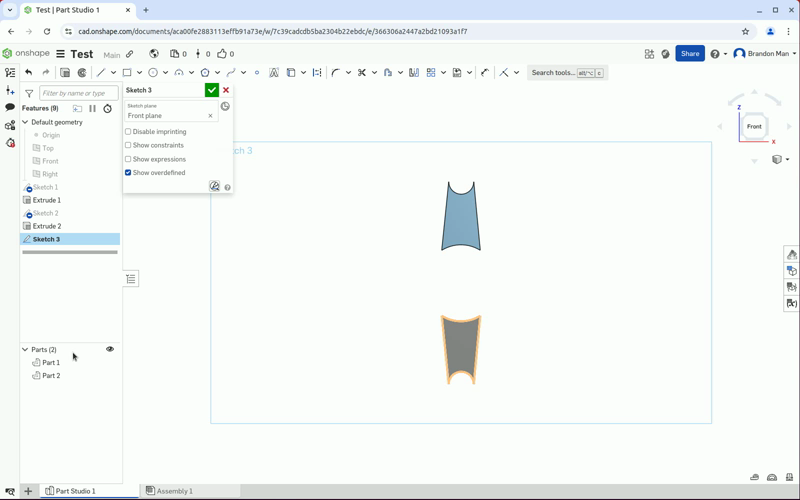
key(y)
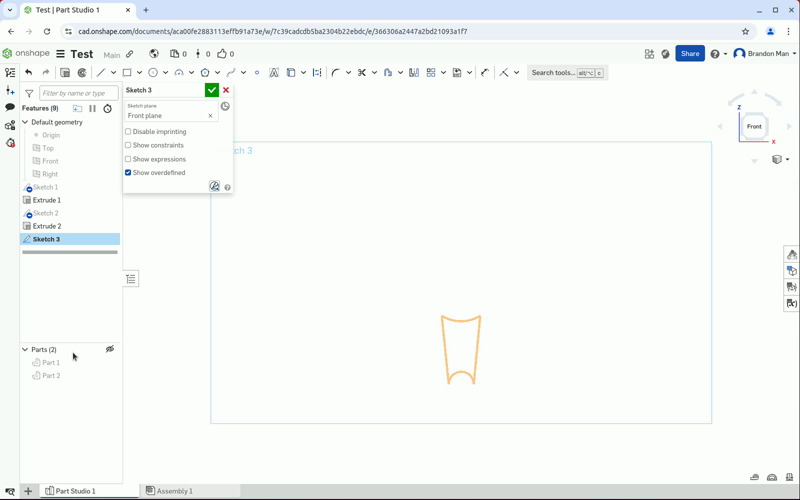
key(c)
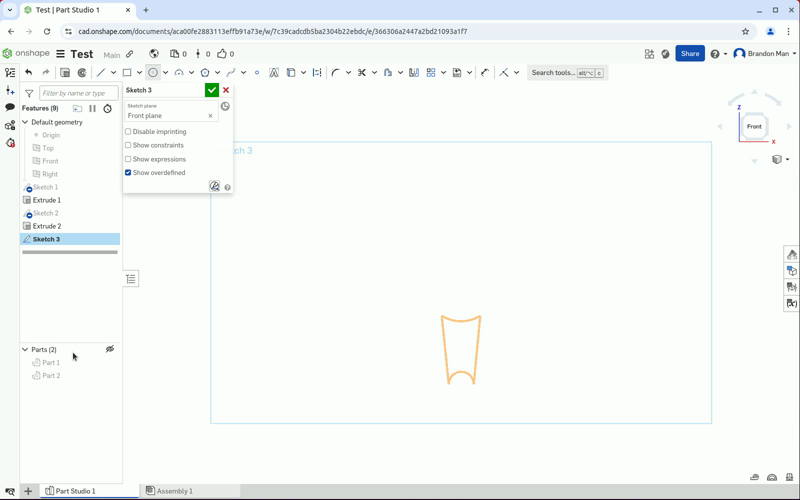
key_down(shift)
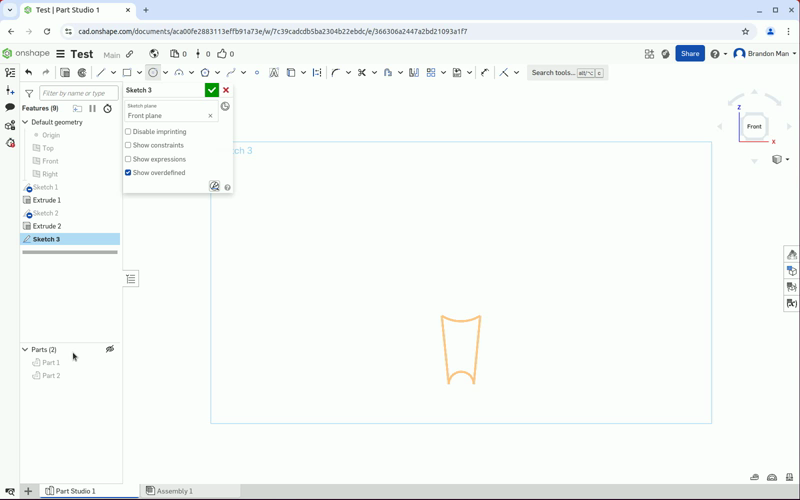
mouse_move(460, 183)
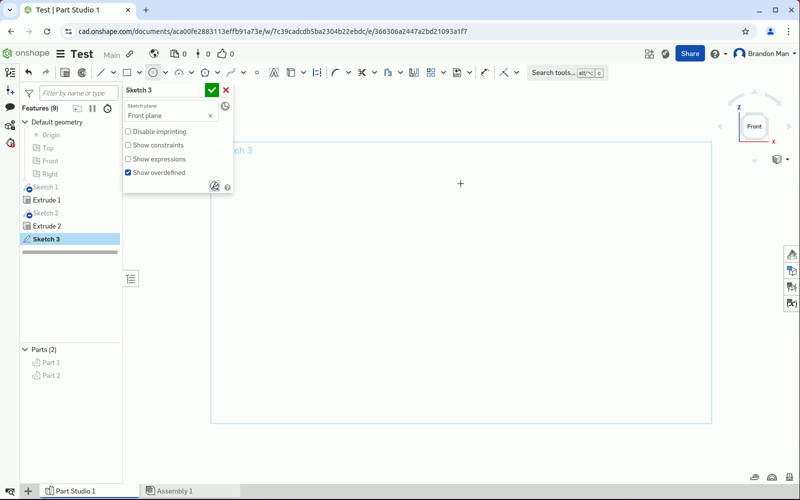
click(460, 183)
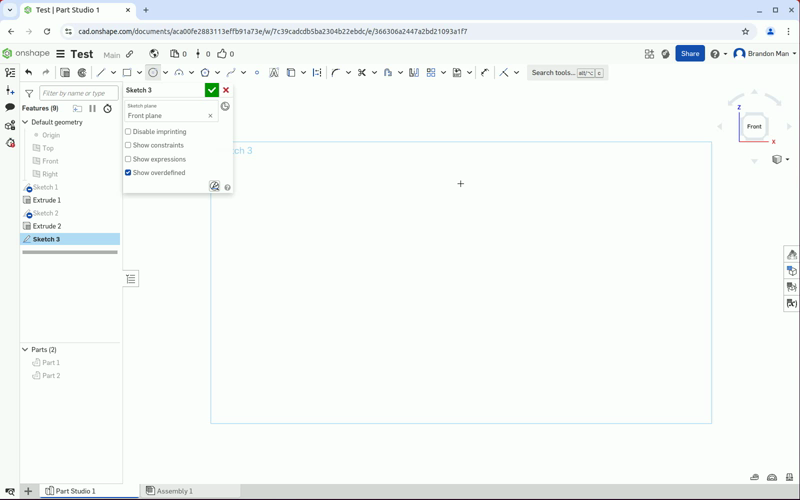
key_up(shift)
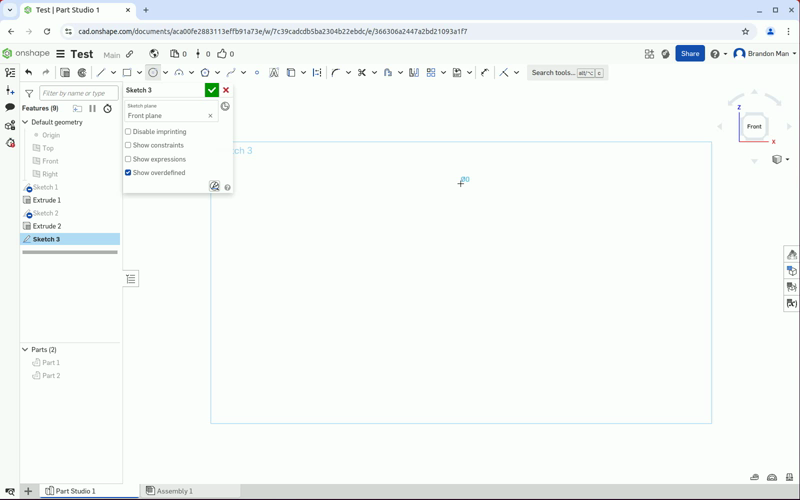
mouse_move(473, 183)
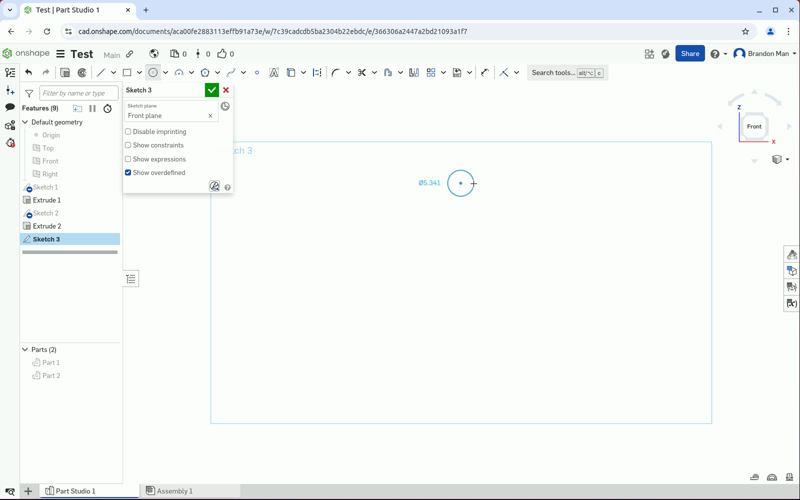
click(473, 183)
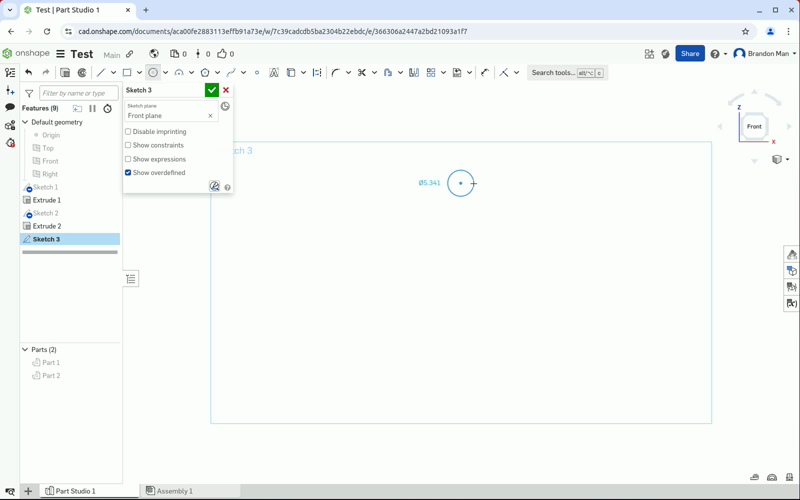
key(esc)
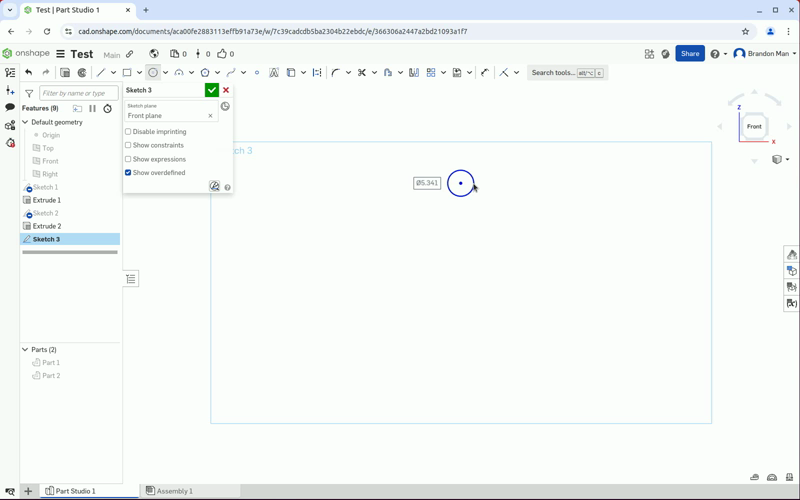
key(c)
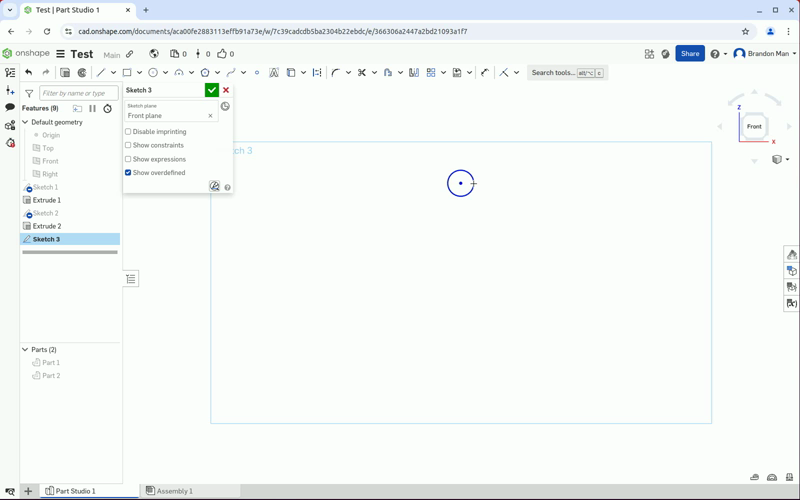
key_down(shift)
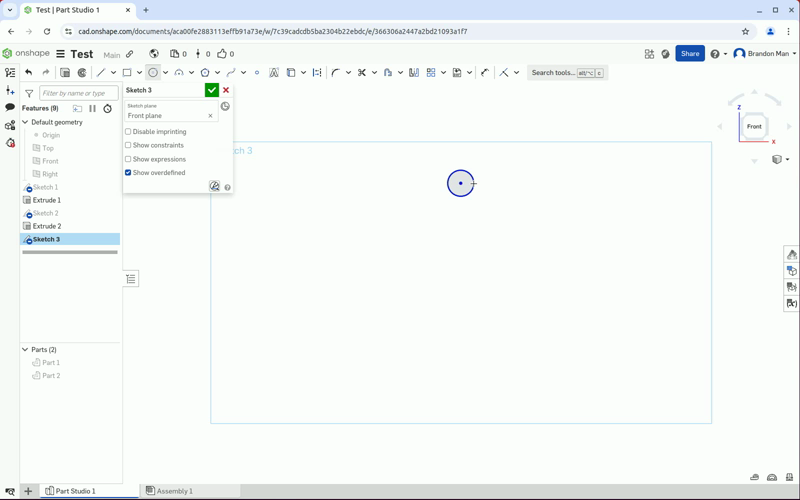
mouse_move(460, 183)
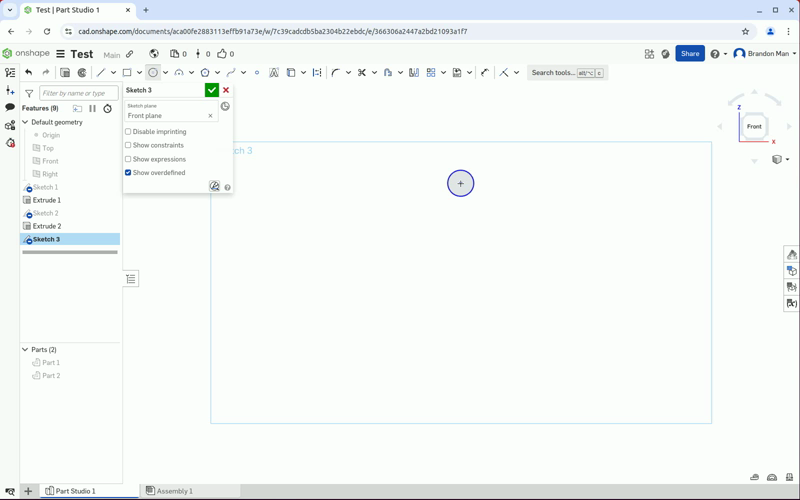
click(460, 183)
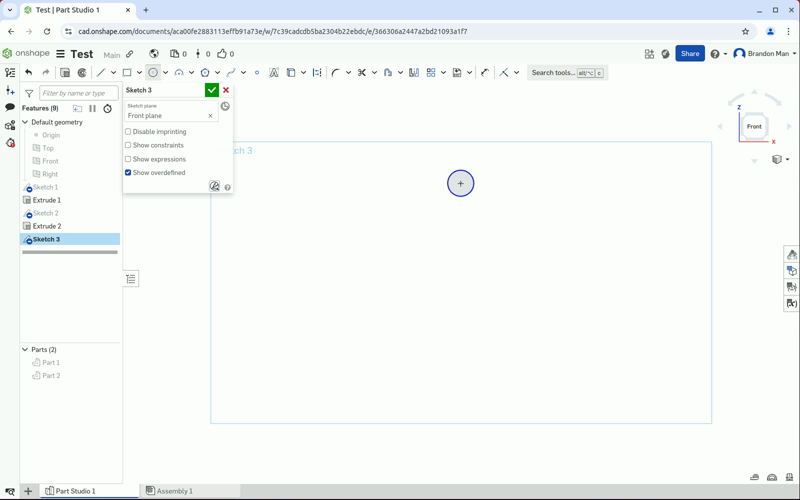
key_up(shift)
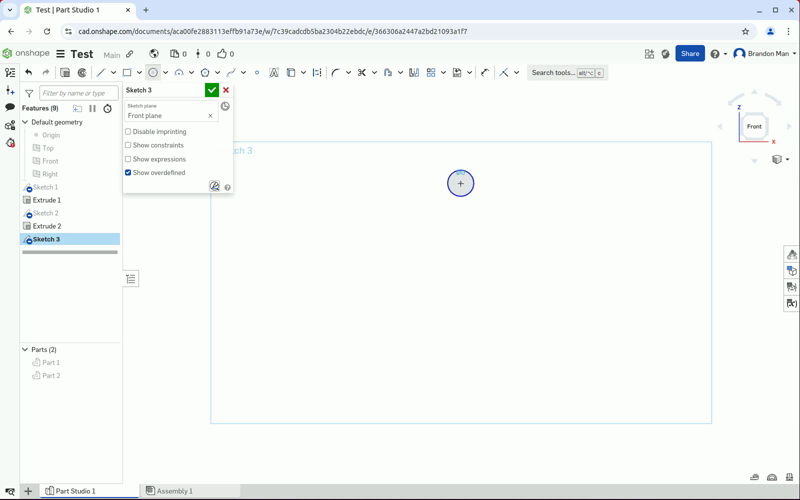
mouse_move(467, 183)
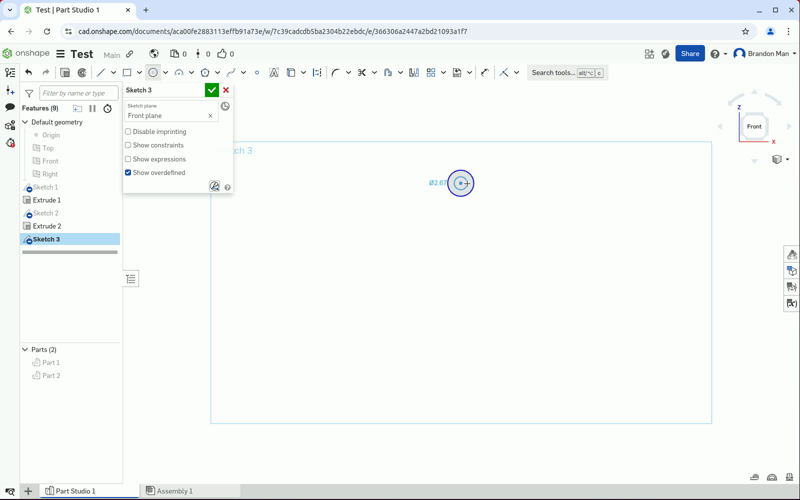
click(467, 183)
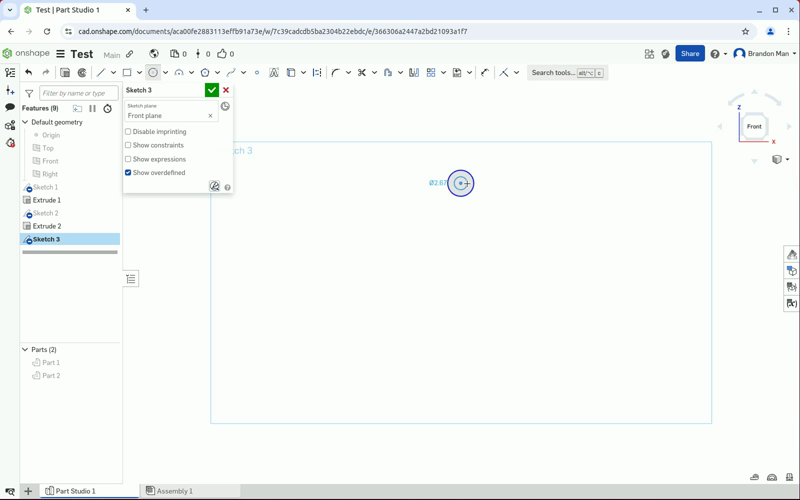
key(esc)
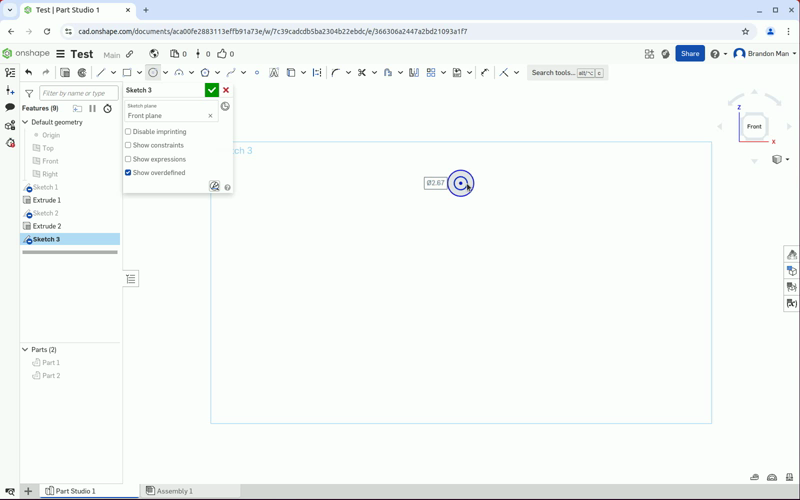
mouse_move(465, 190)
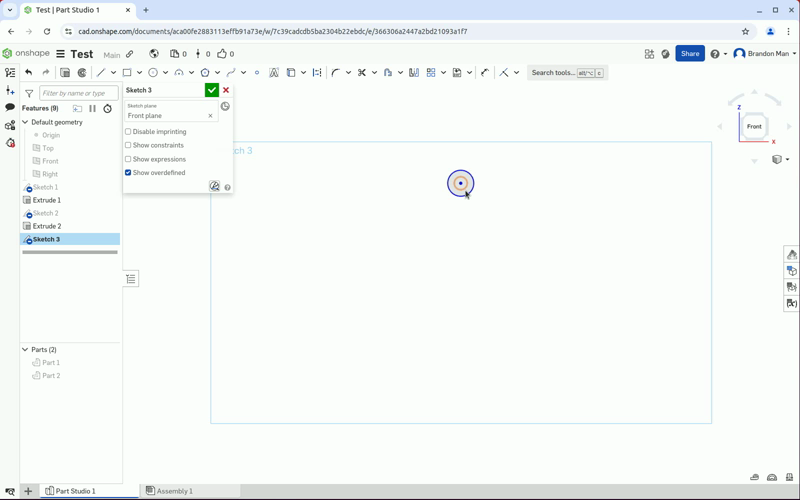
scroll(6)
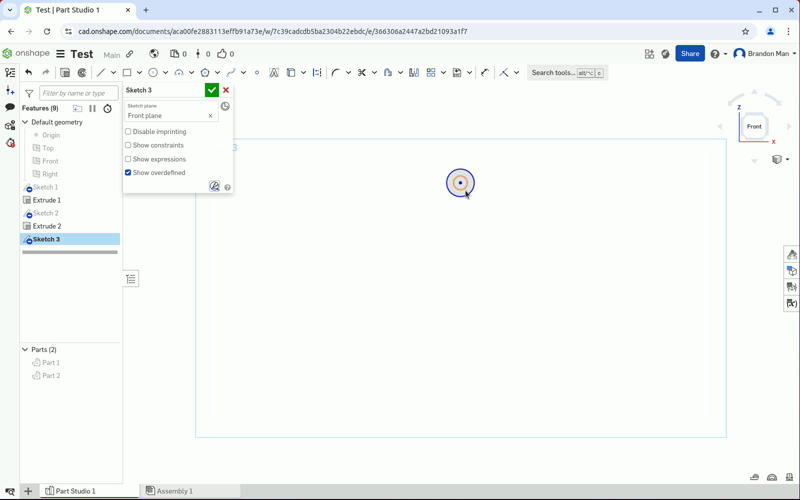
scroll(6)
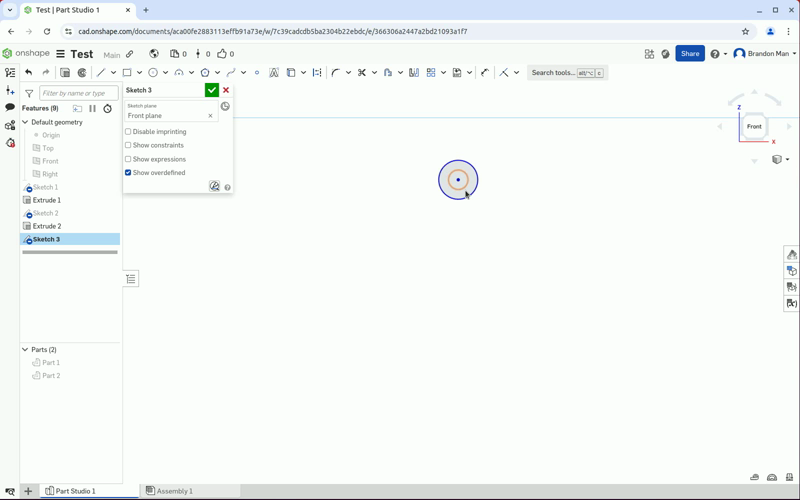
scroll(6)
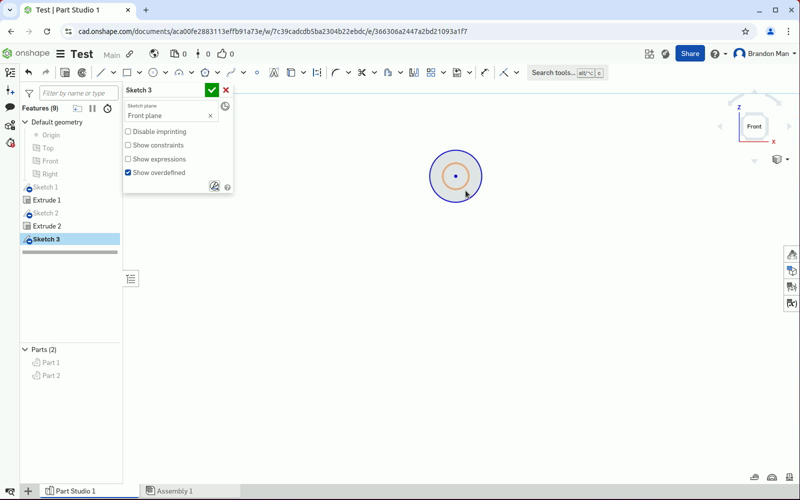
scroll(6)
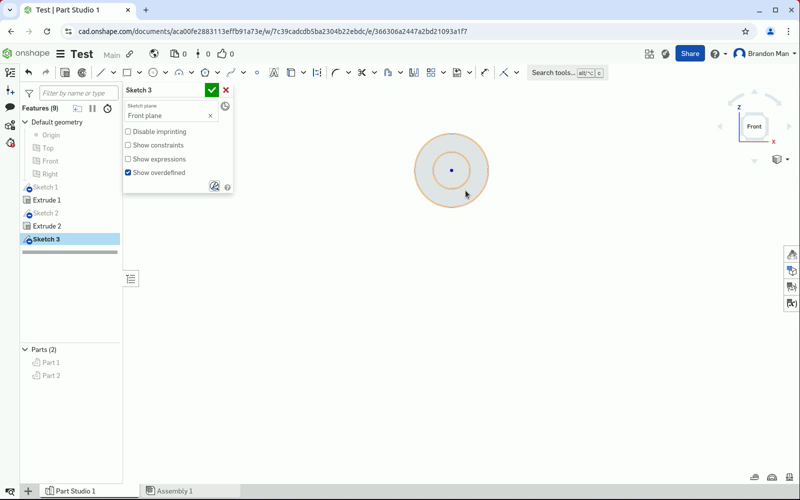
scroll(6)
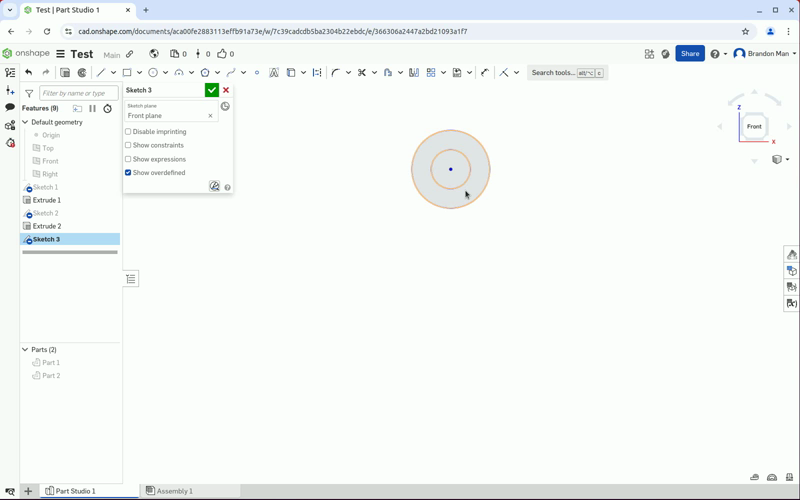
scroll(6)
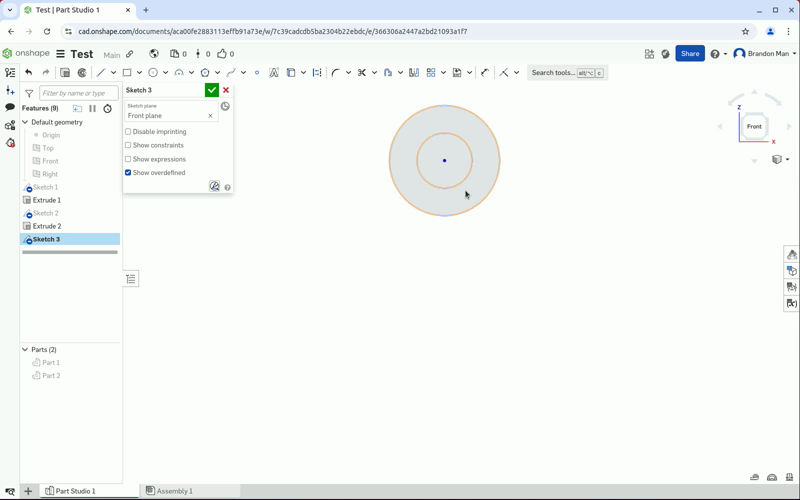
scroll(6)
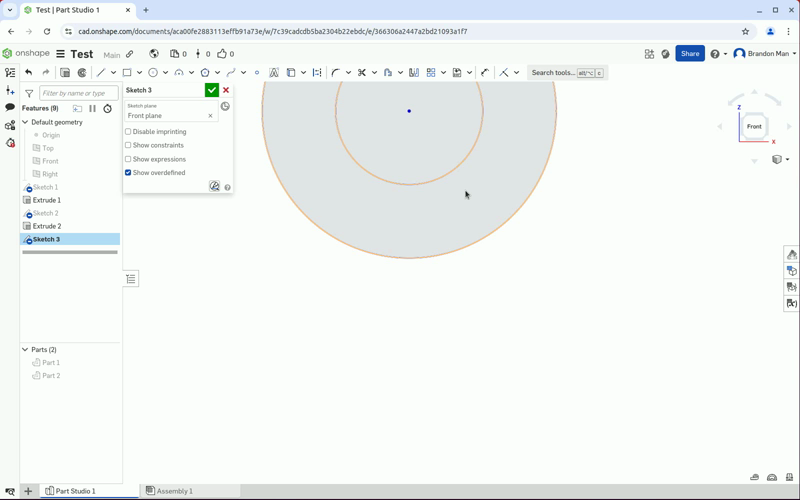
click(465, 190)
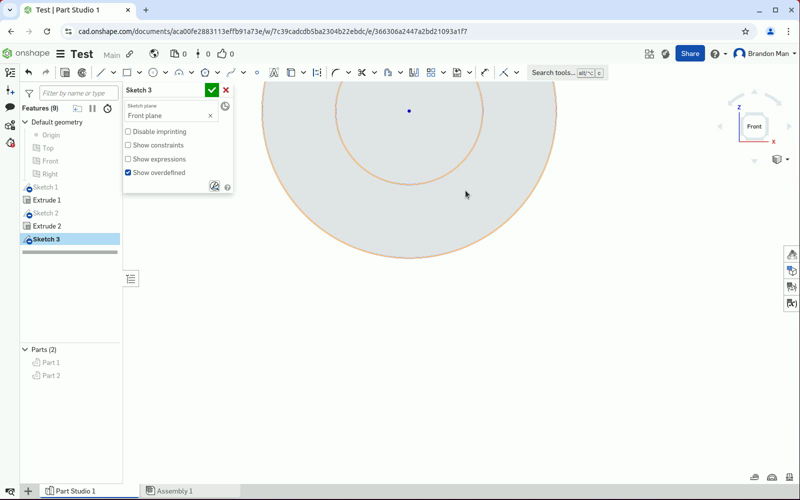
scroll(-6)
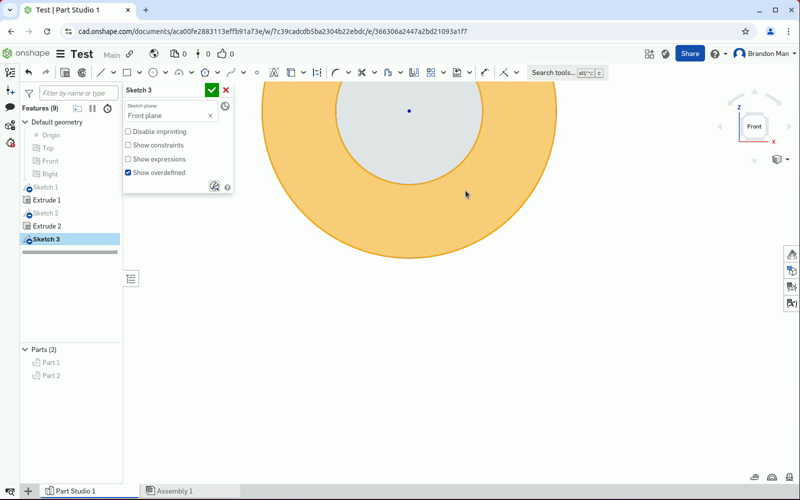
scroll(-6)
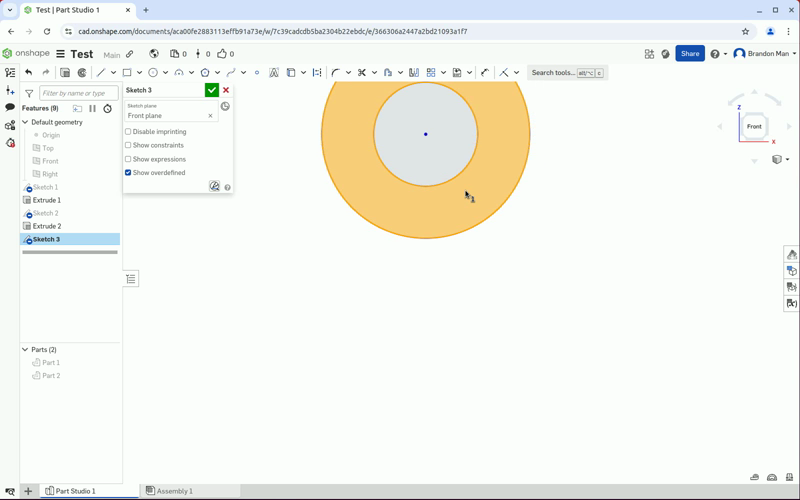
scroll(-6)
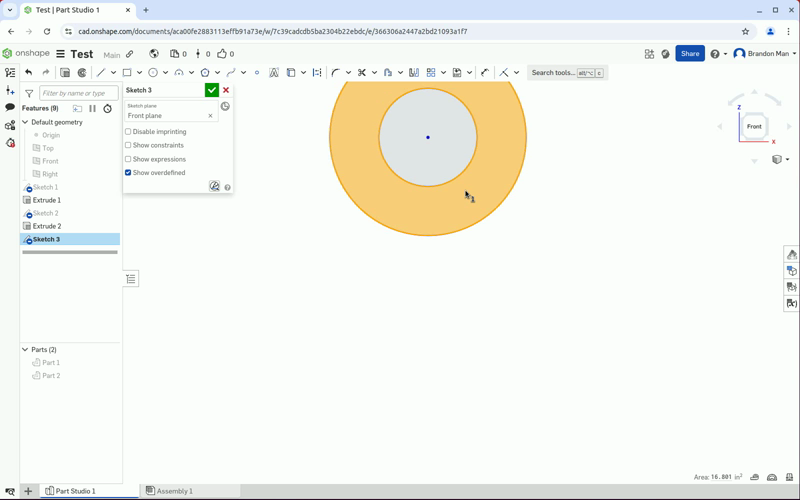
scroll(-6)
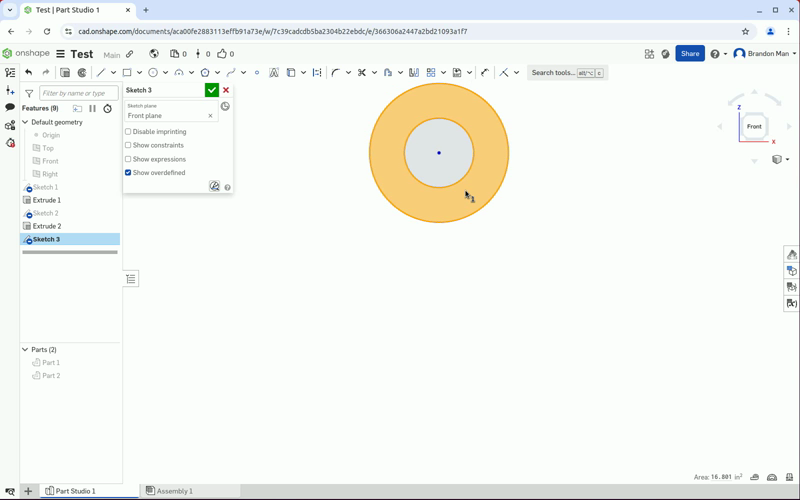
scroll(-6)
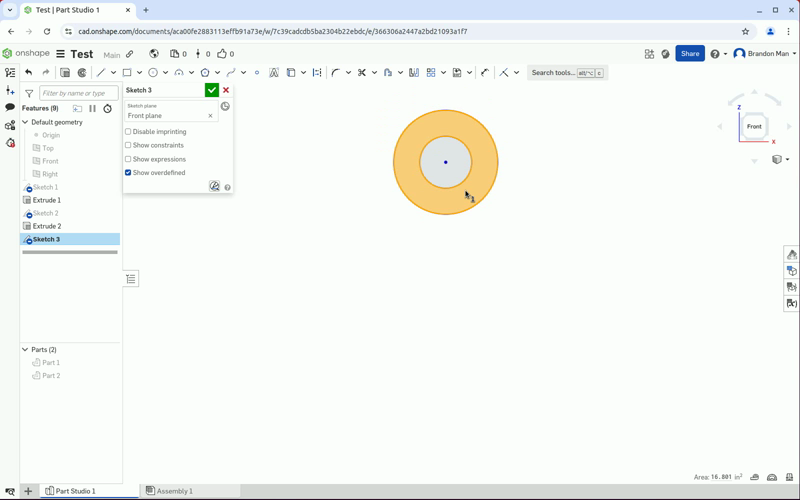
scroll(-6)
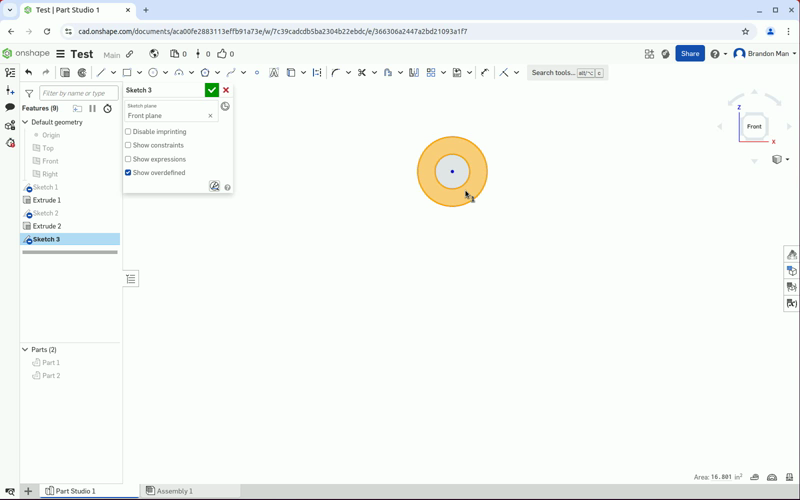
scroll(-6)
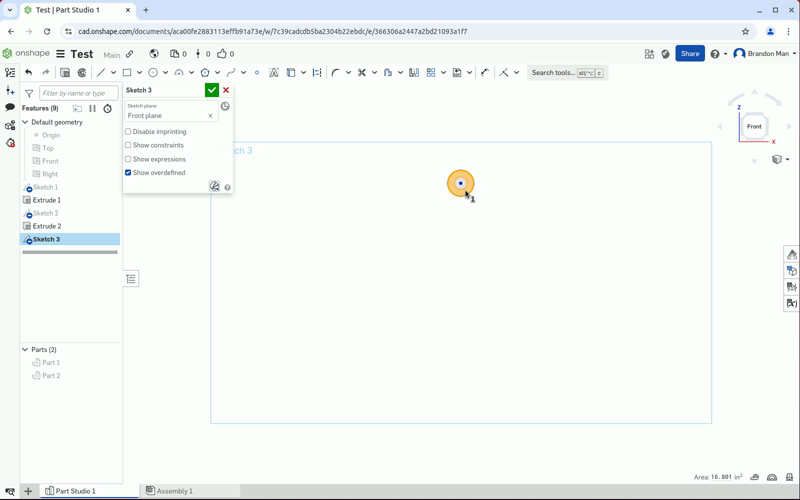
mouse_move(73, 352)
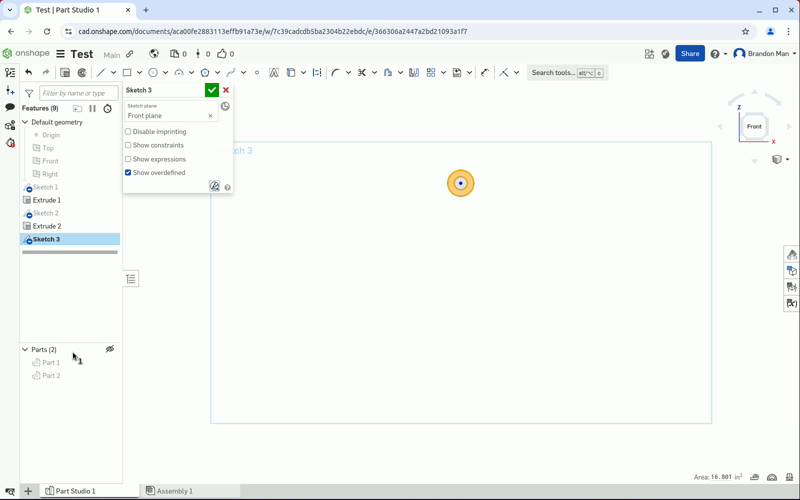
key(shift+y)
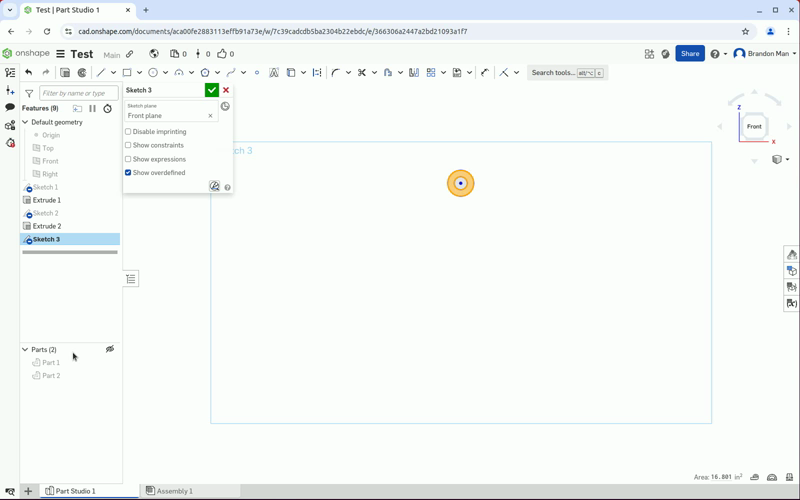
key(shift+e)
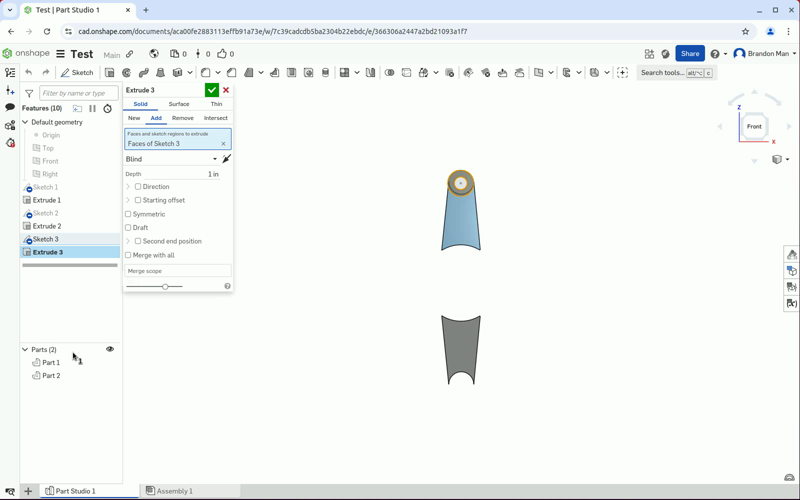
mouse_move(143, 106)
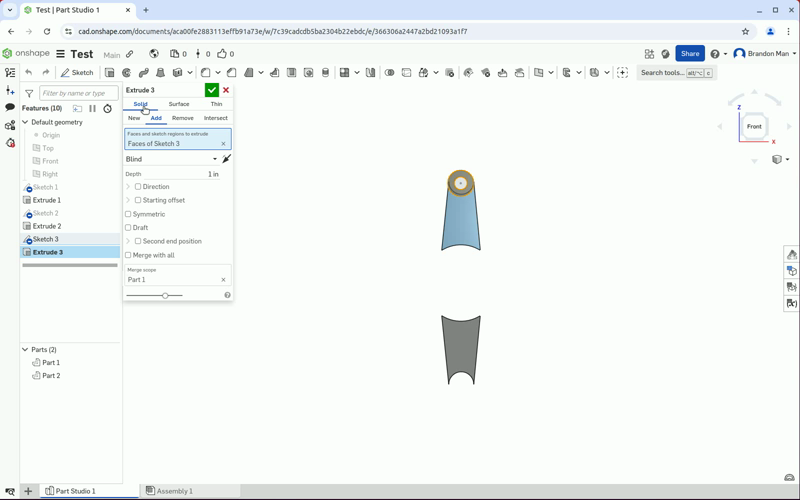
click(143, 106)
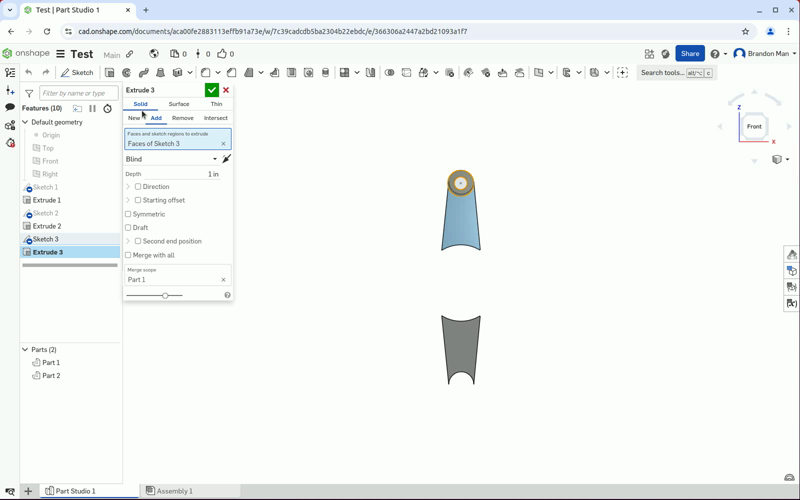
mouse_move(137, 120)
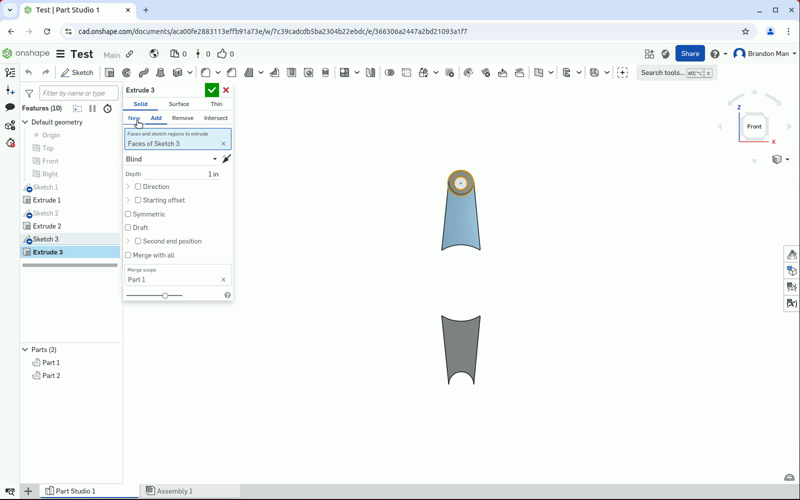
click(137, 120)
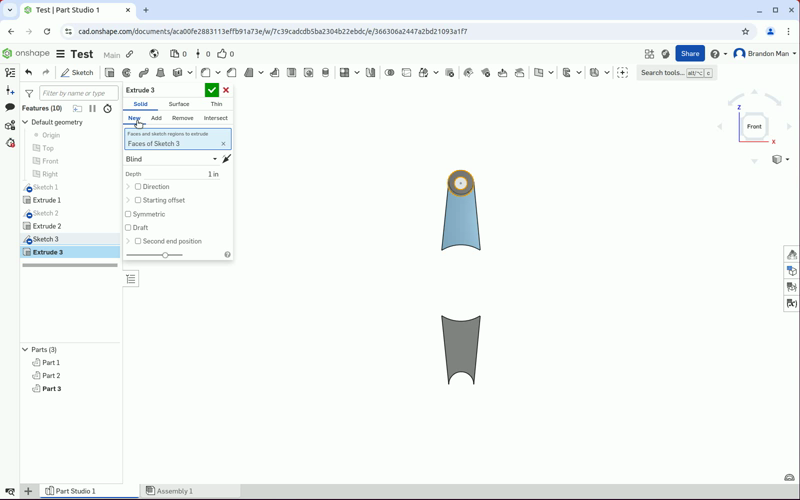
key(tab, 4)
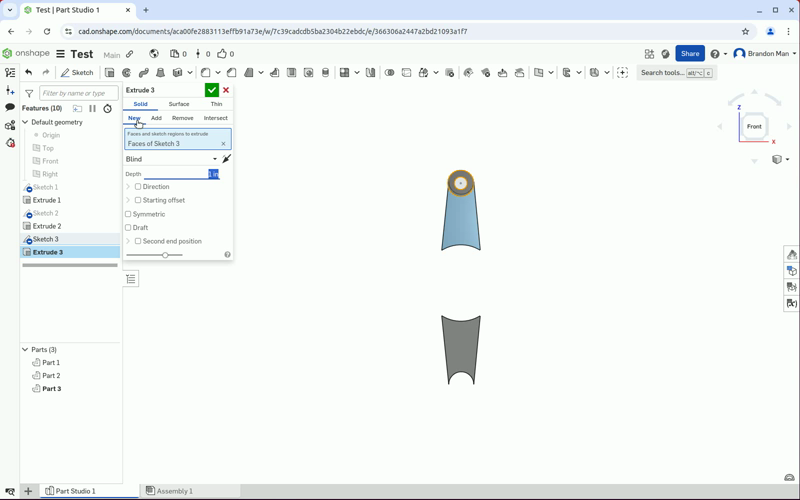
text(2.648)
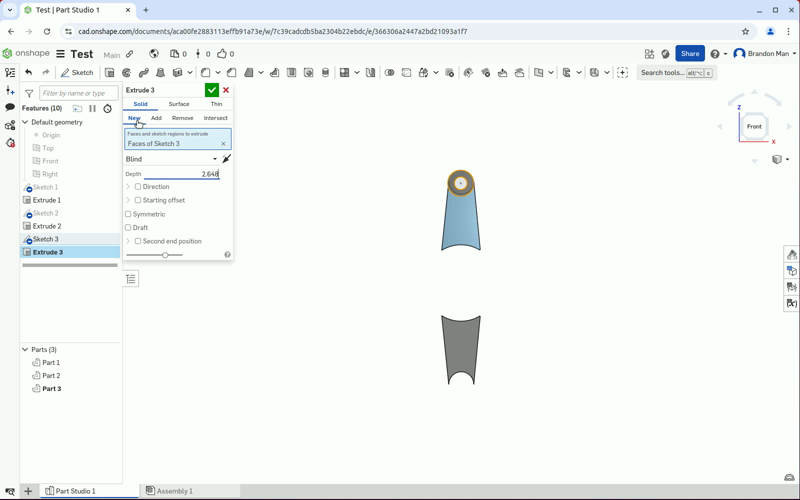
key(enter)
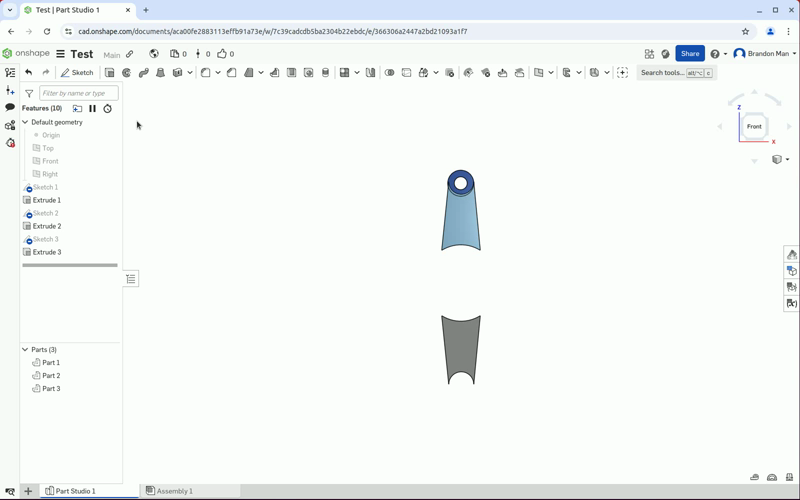
key(shift+h)
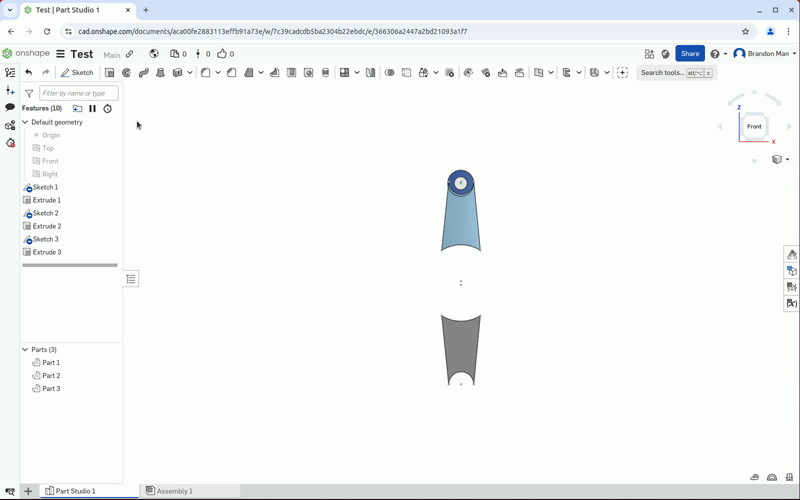
key(shift+h)
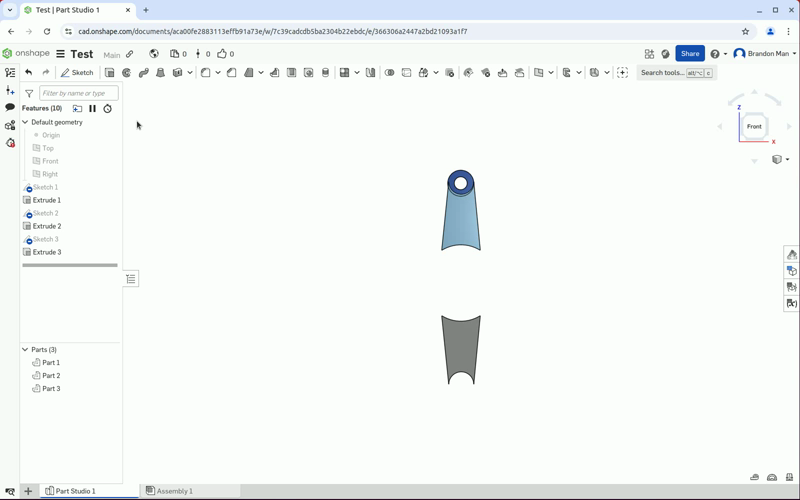
mouse_move(73, 189)
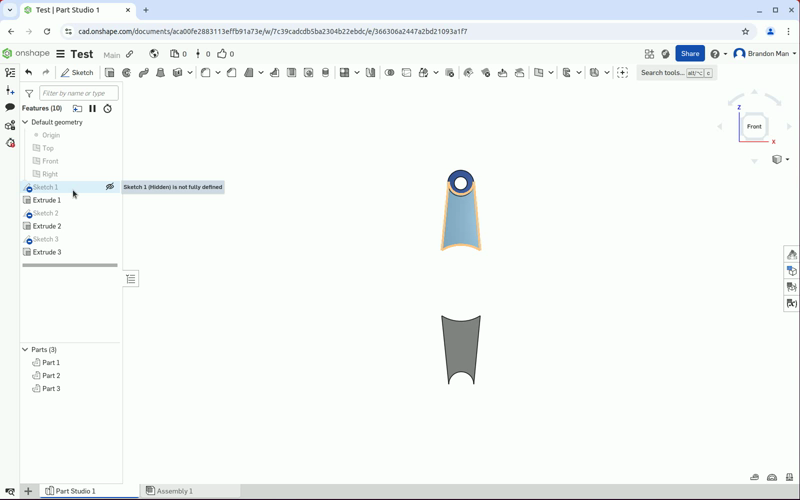
click(73, 189)
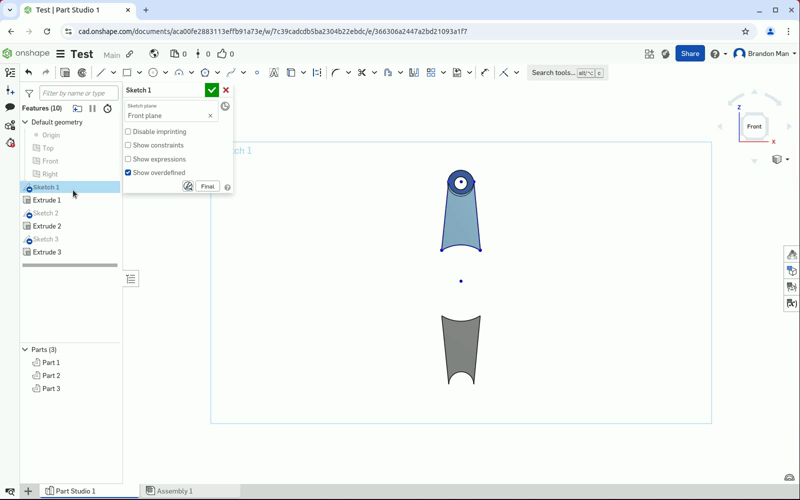
mouse_move(229, 92)
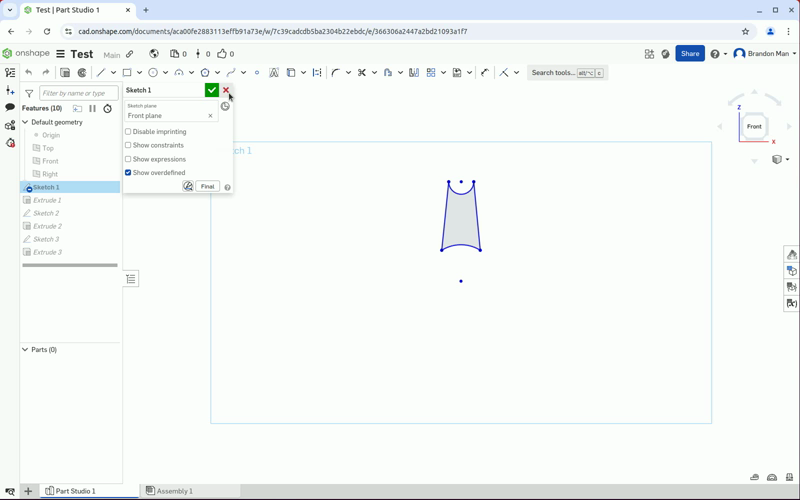
click(229, 92)
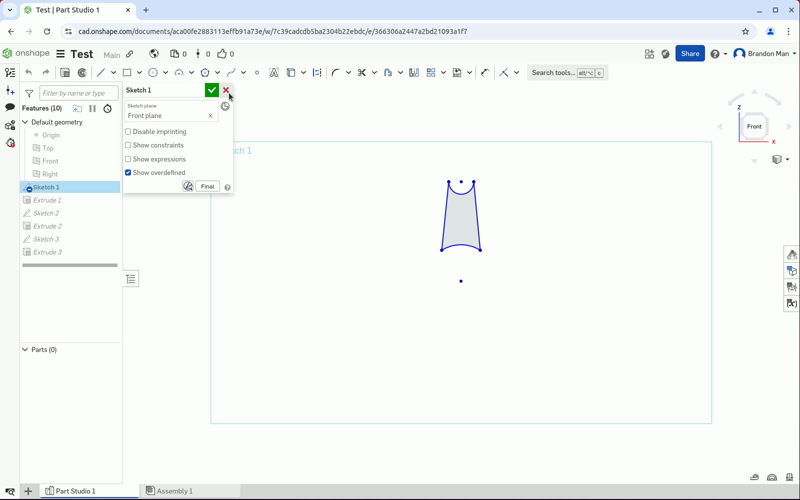
key(shift+s)
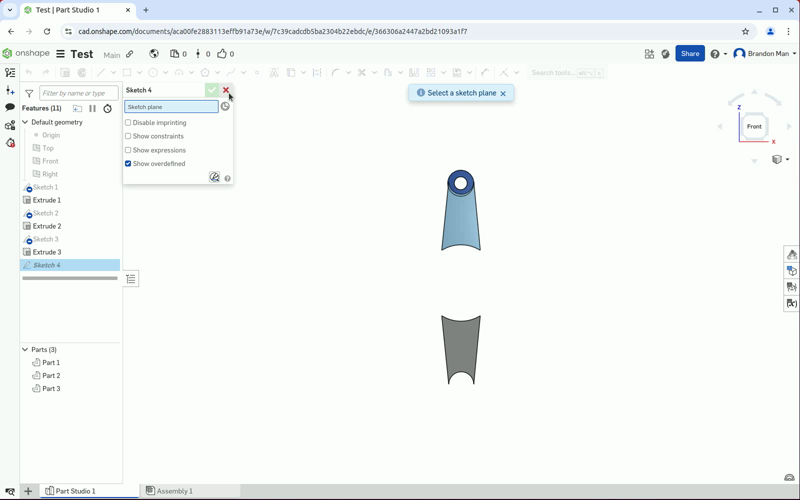
mouse_move(73, 163)
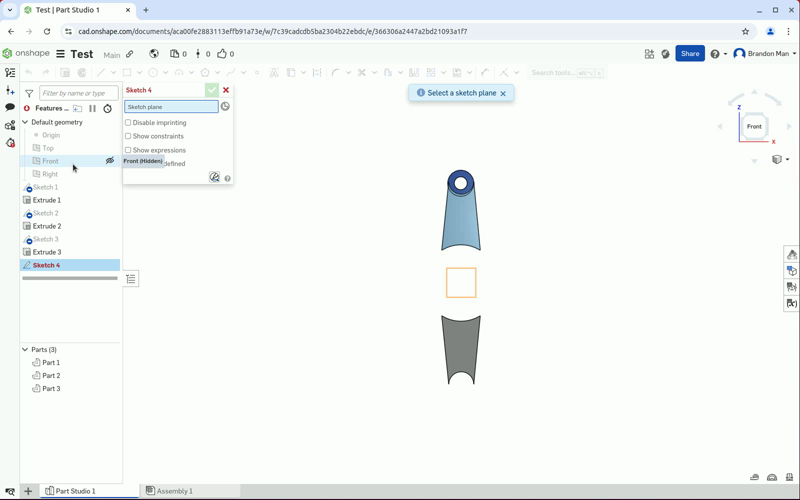
click(73, 163)
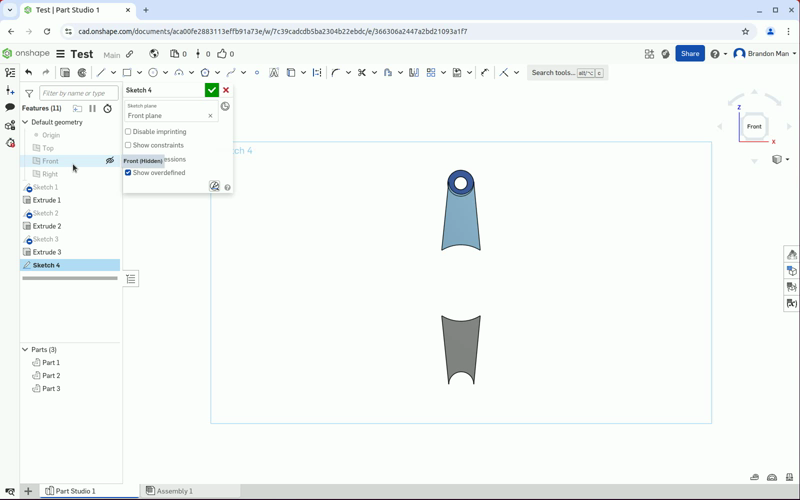
mouse_move(73, 352)
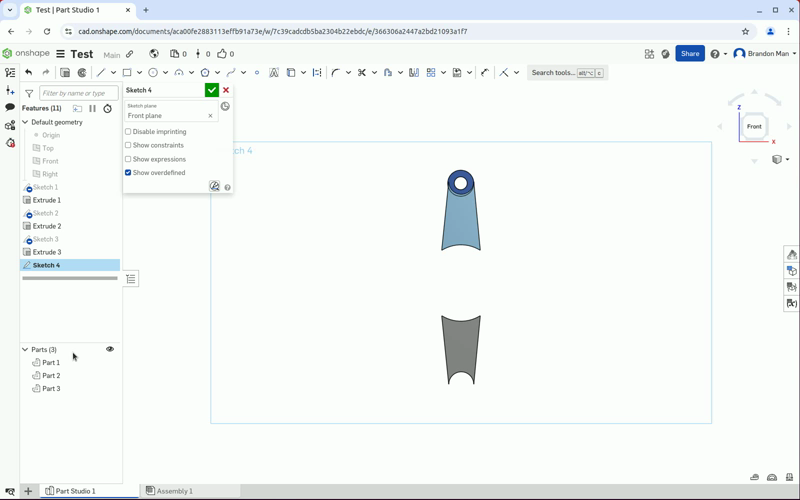
key(y)
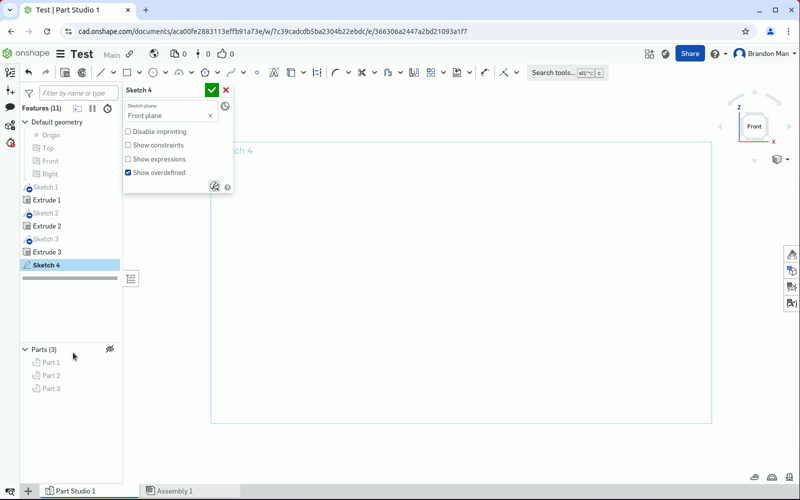
key(c)
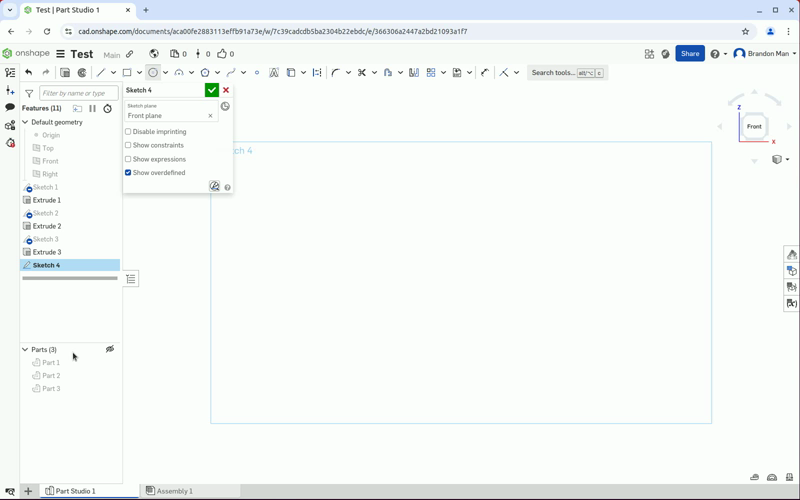
key_down(shift)
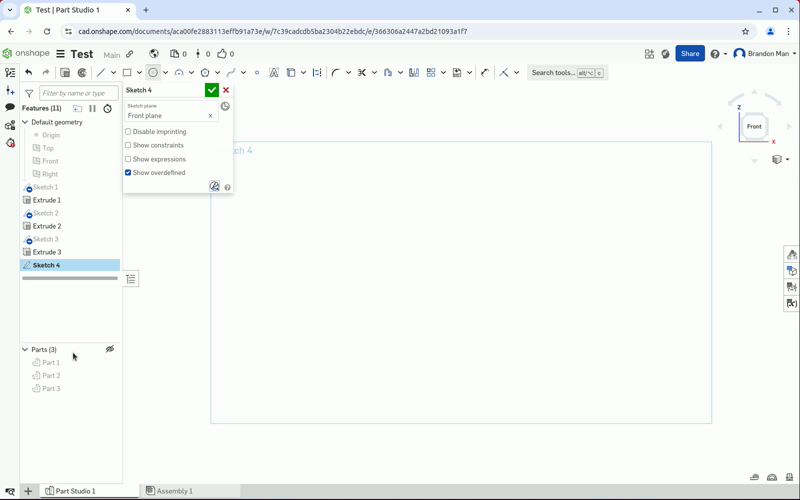
mouse_move(460, 382)
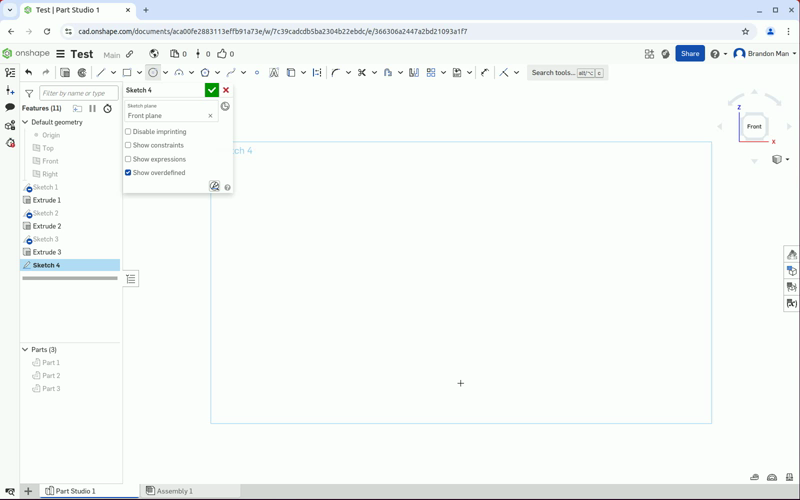
click(460, 382)
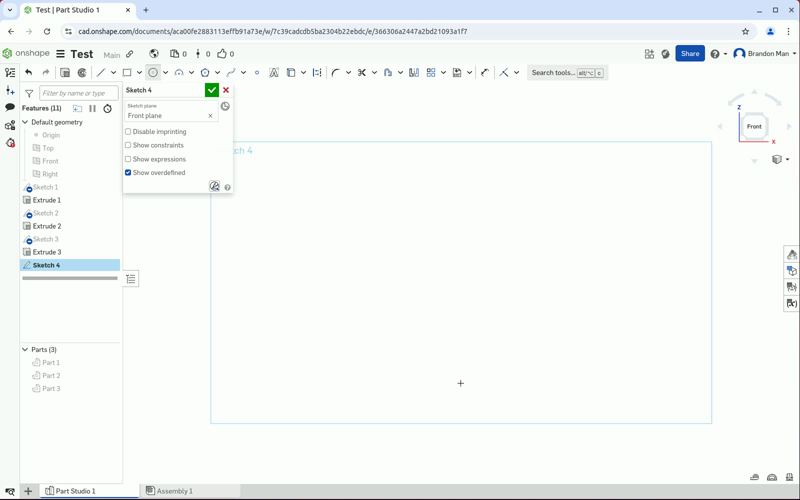
key_up(shift)
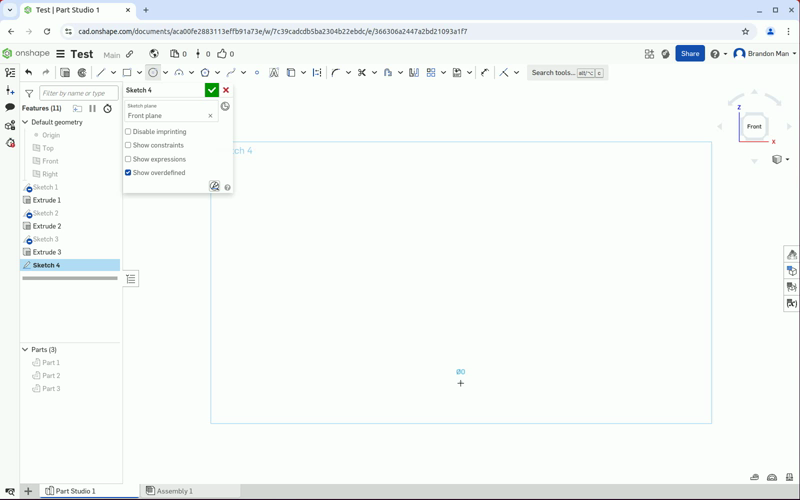
mouse_move(473, 382)
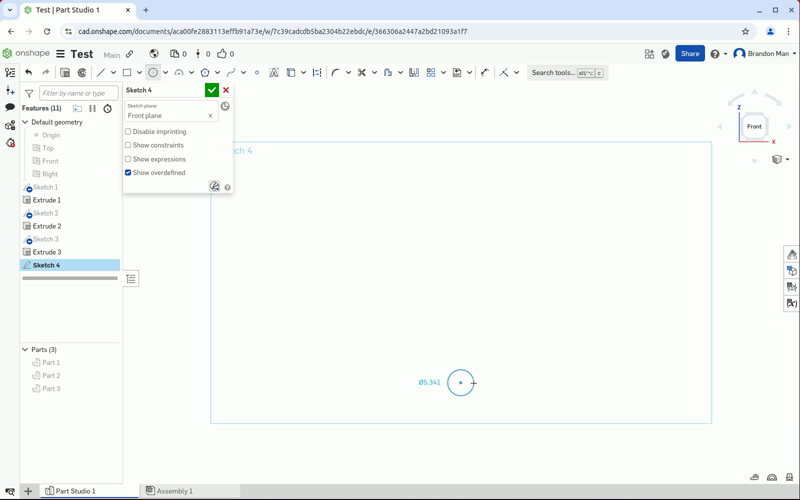
click(473, 382)
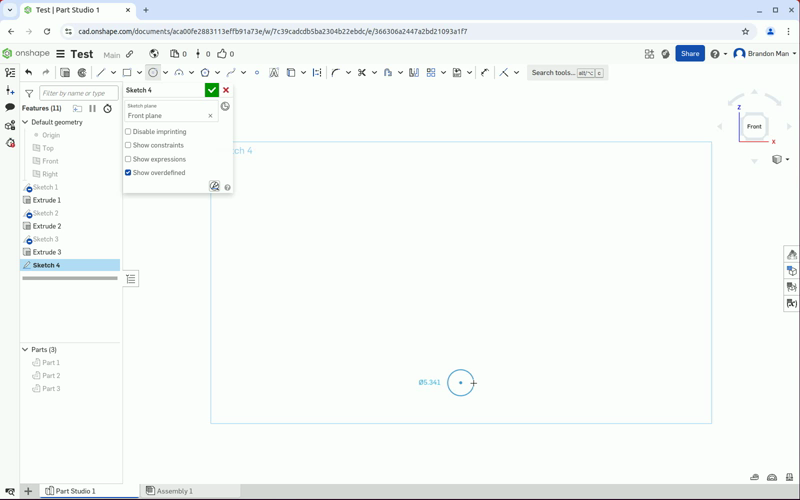
key(esc)
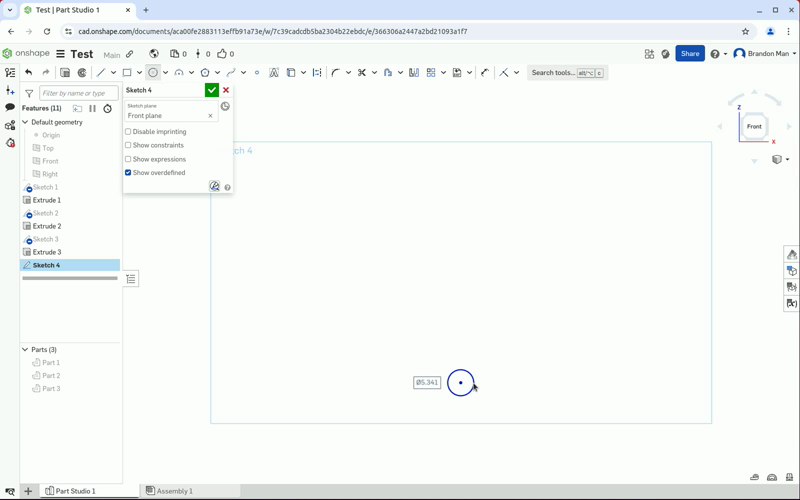
key(c)
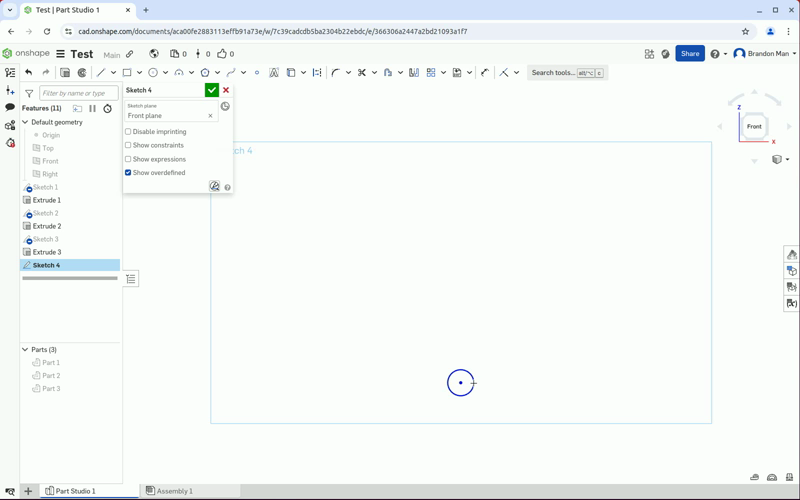
key_down(shift)
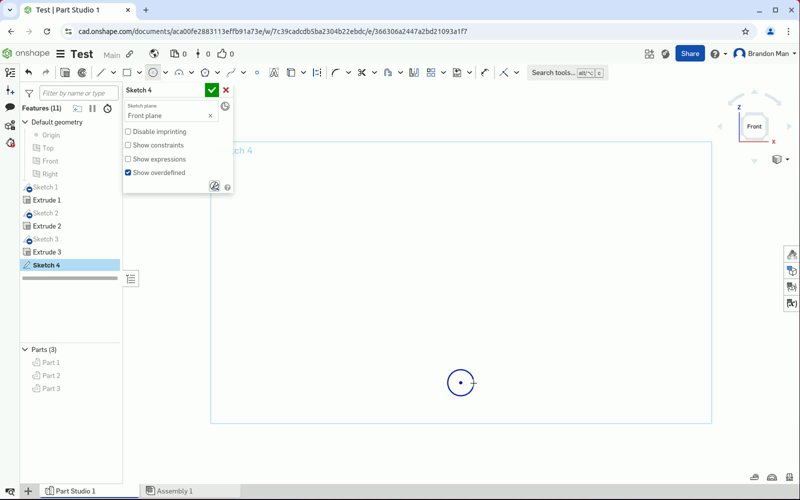
mouse_move(460, 382)
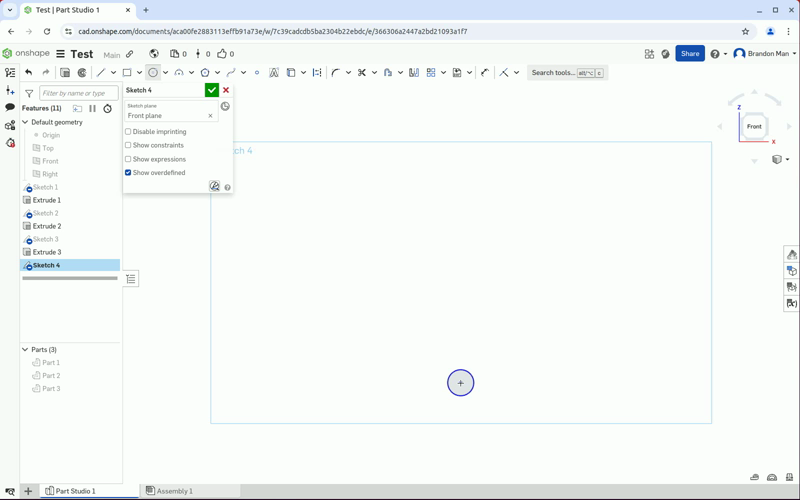
click(460, 382)
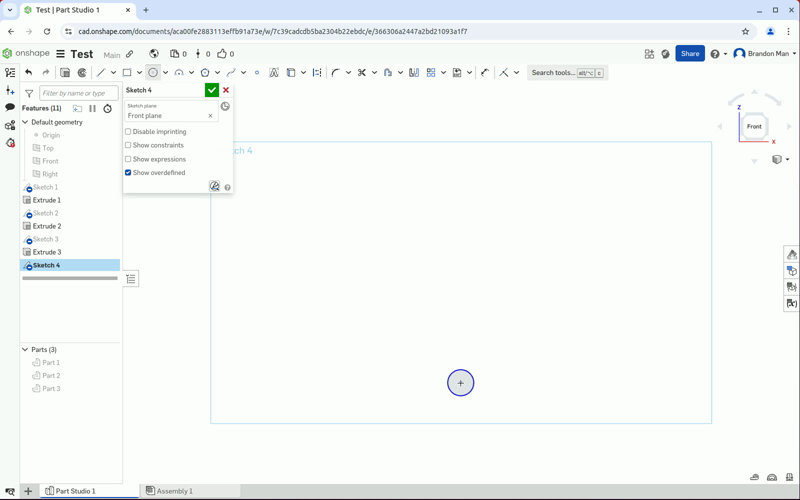
key_up(shift)
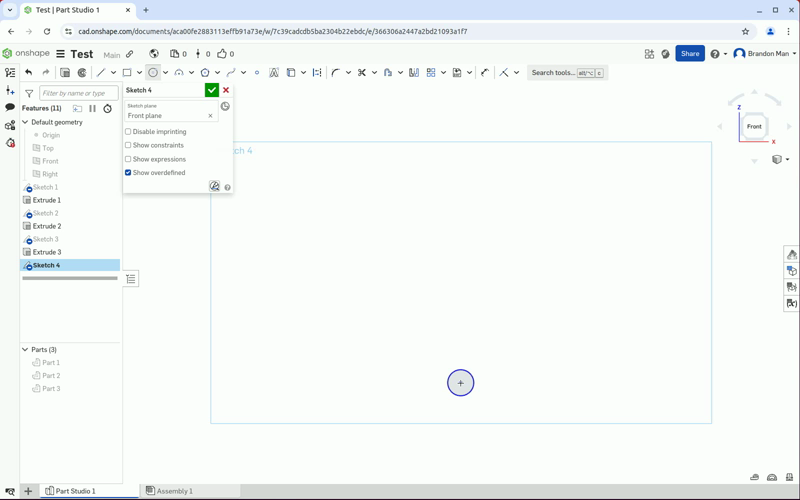
mouse_move(467, 382)
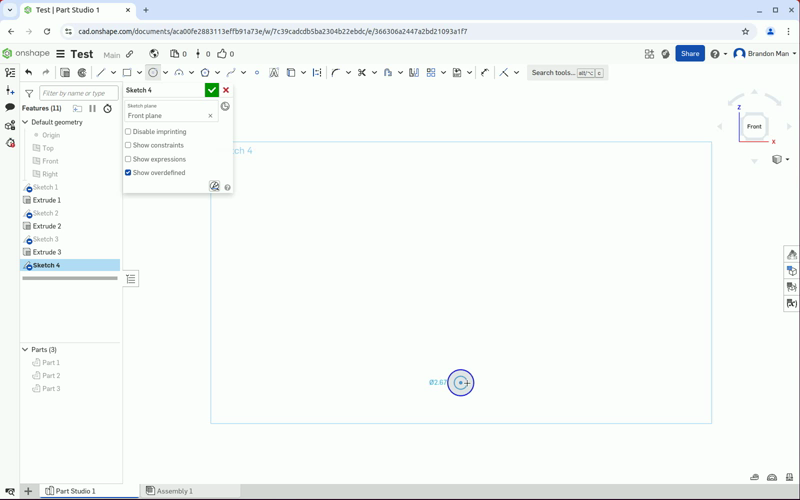
click(467, 382)
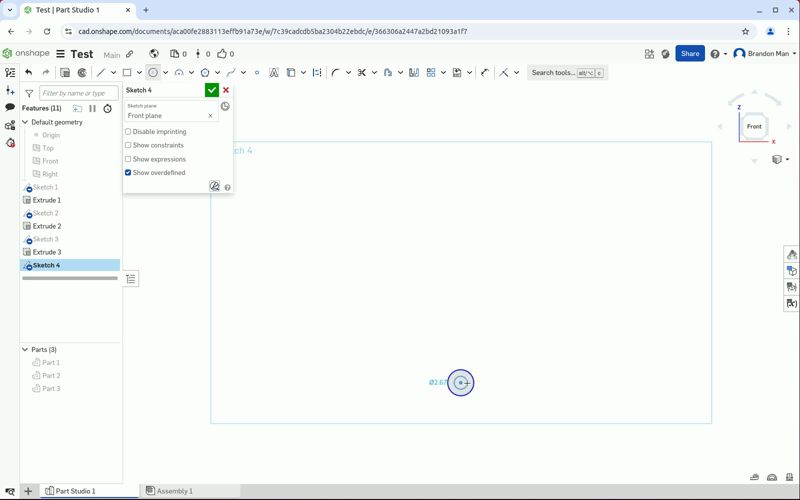
key(esc)
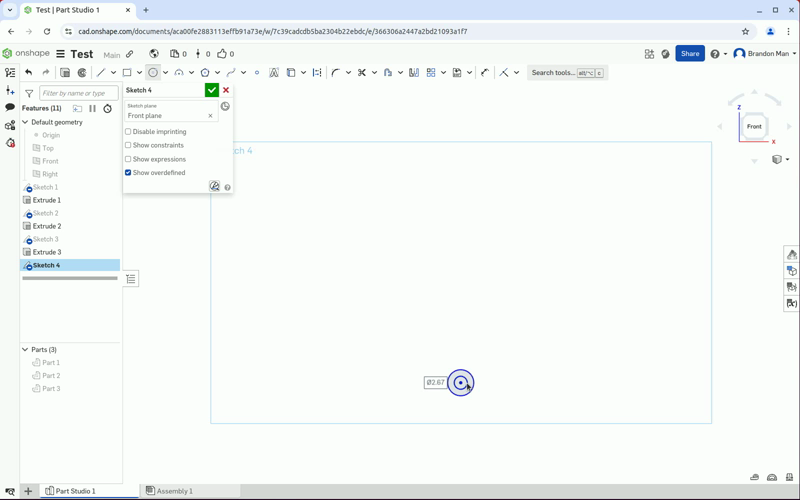
mouse_move(454, 390)
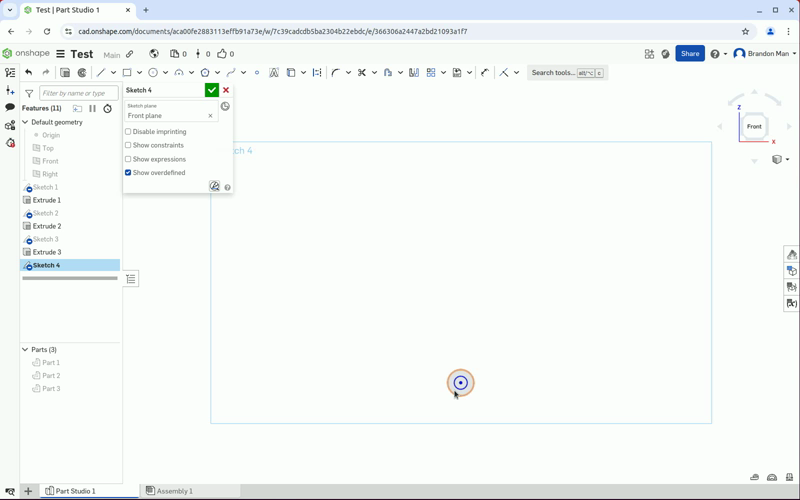
scroll(6)
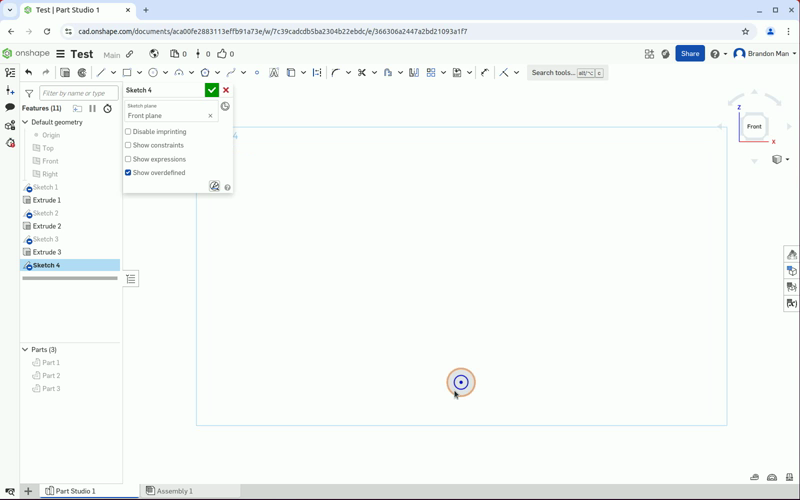
scroll(6)
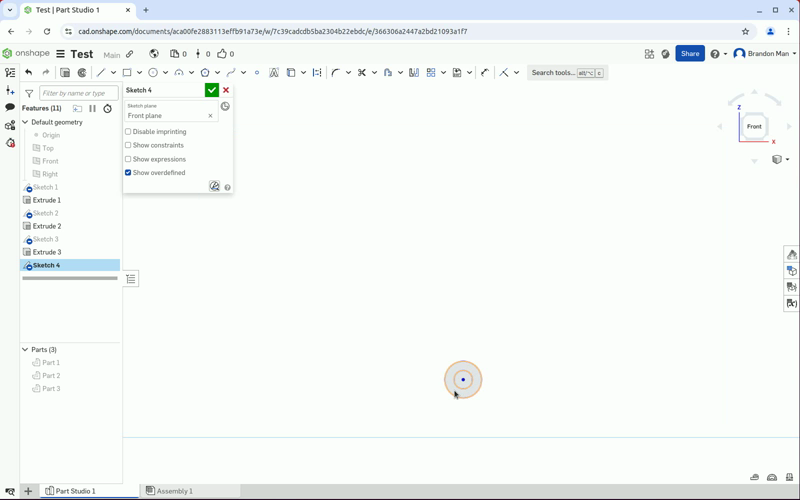
scroll(6)
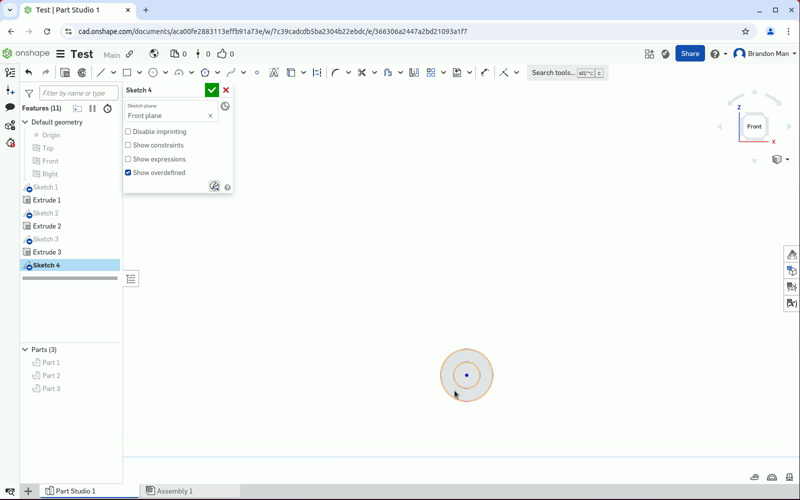
scroll(6)
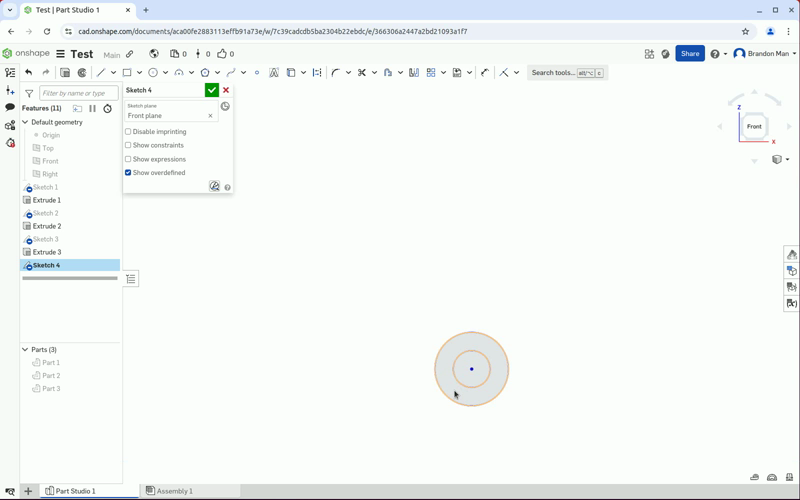
scroll(6)
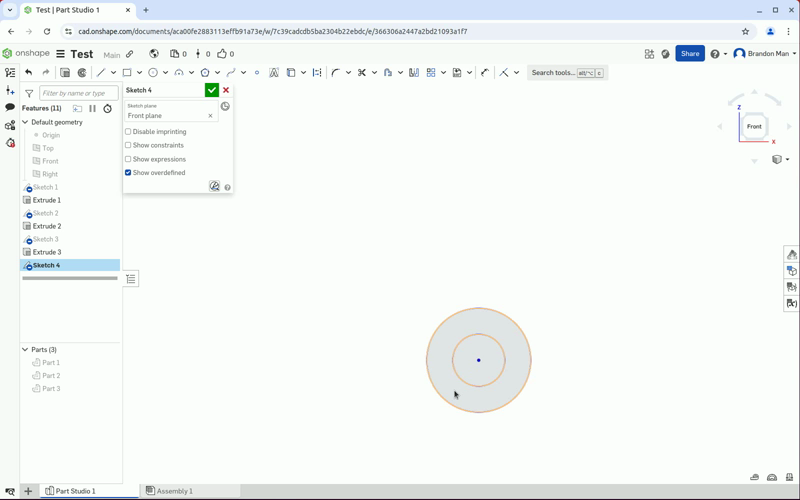
scroll(6)
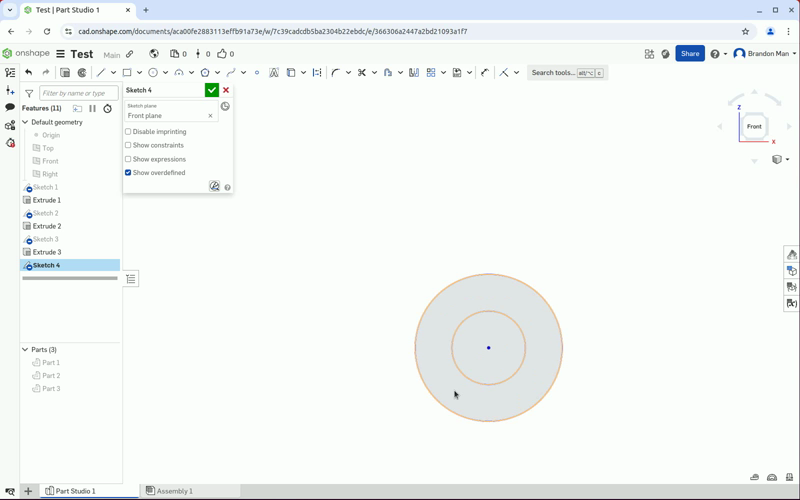
scroll(6)
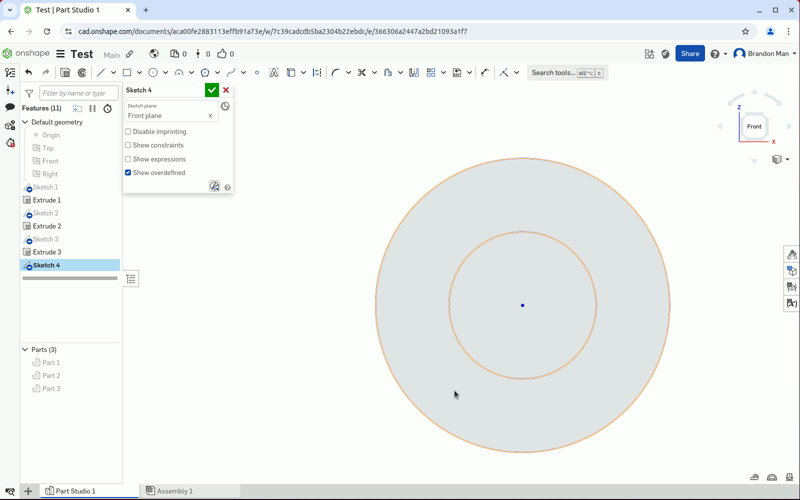
click(454, 390)
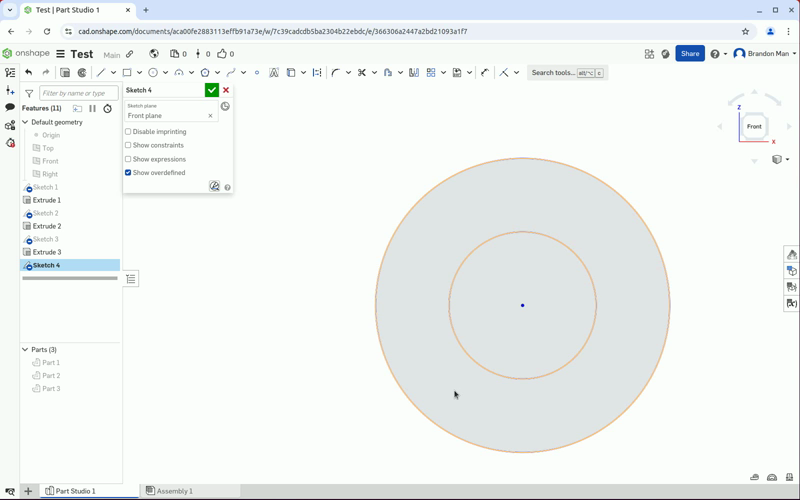
scroll(-6)
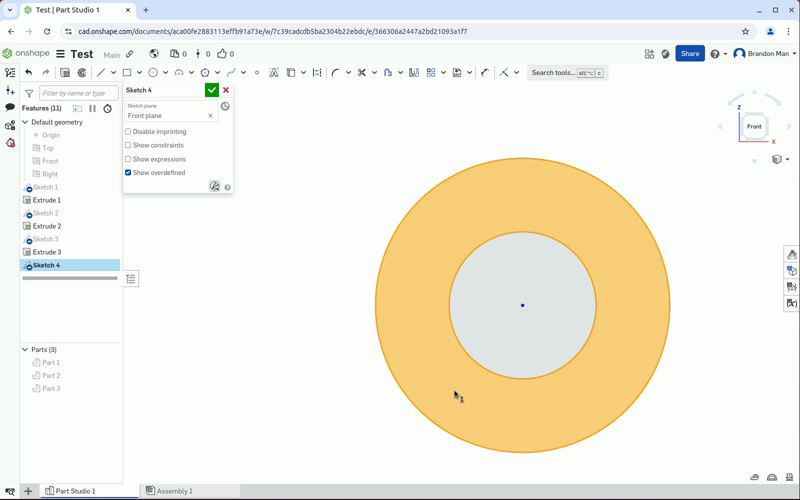
scroll(-6)
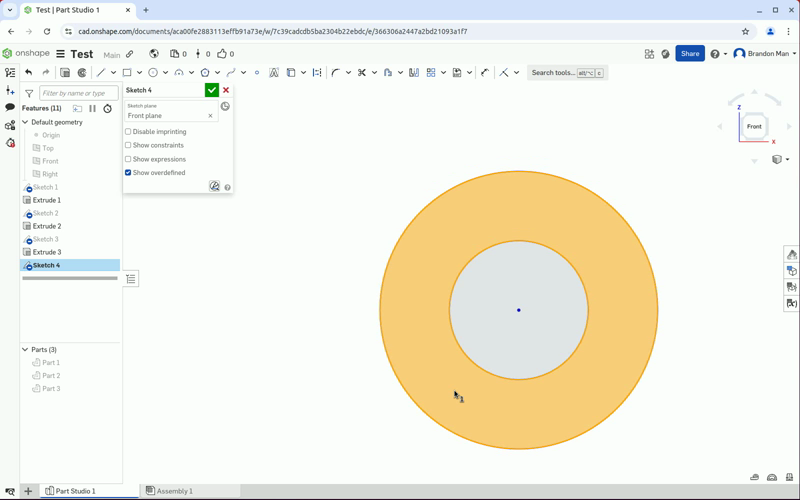
scroll(-6)
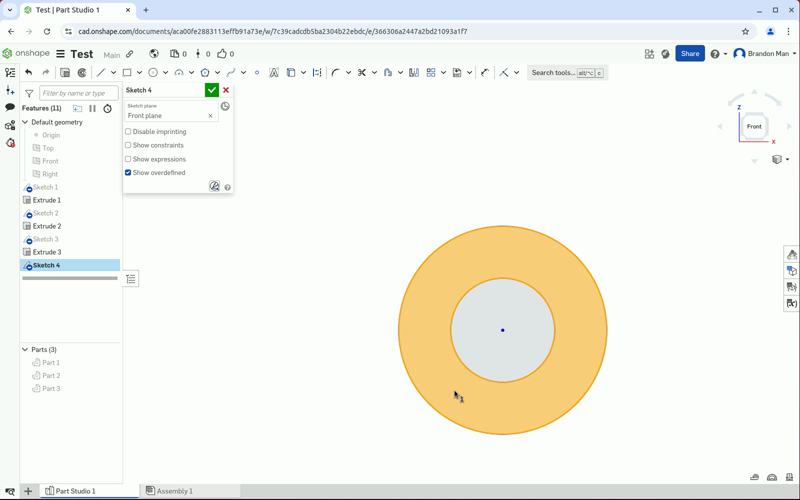
scroll(-6)
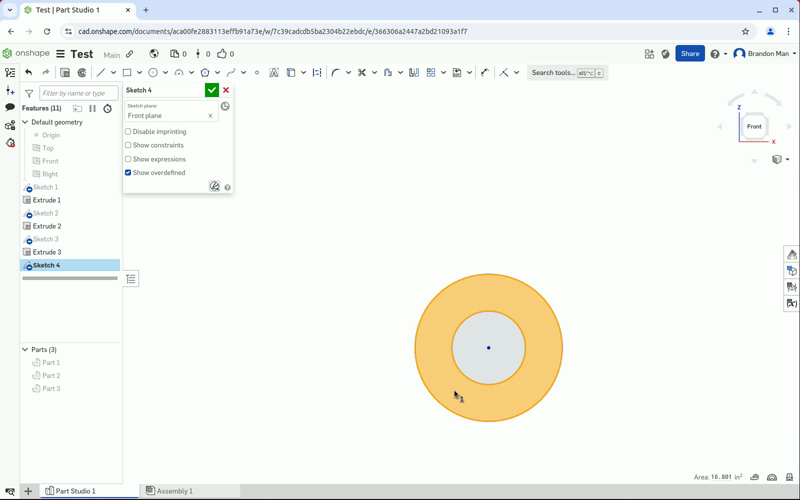
scroll(-6)
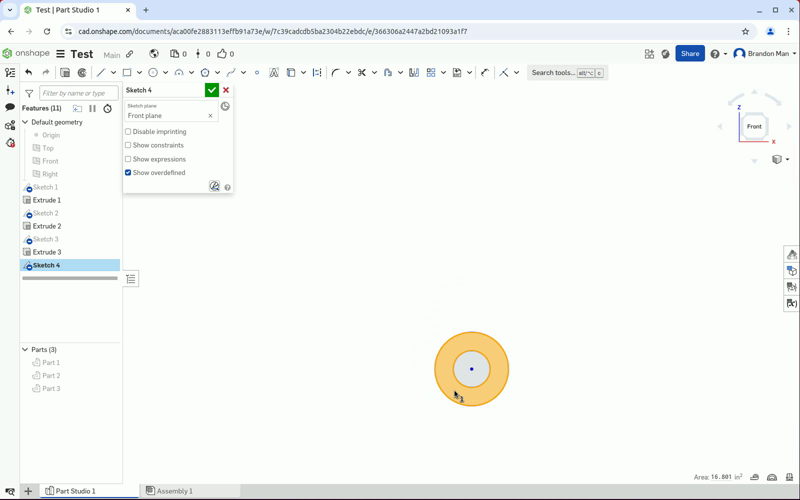
scroll(-6)
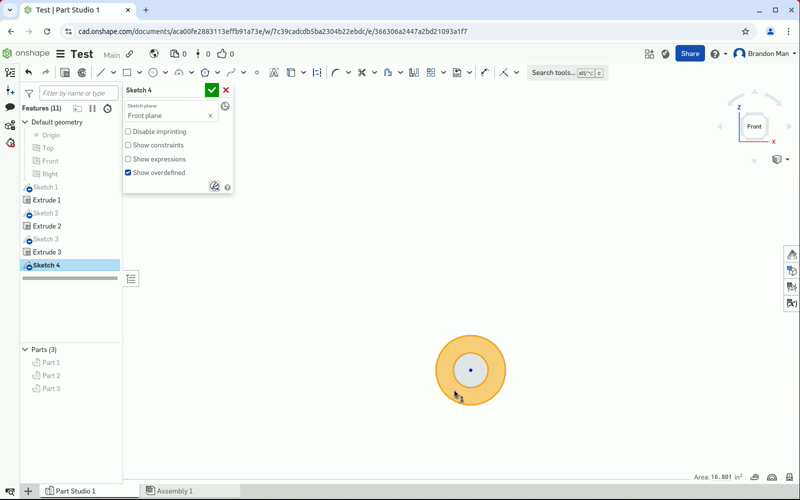
scroll(-6)
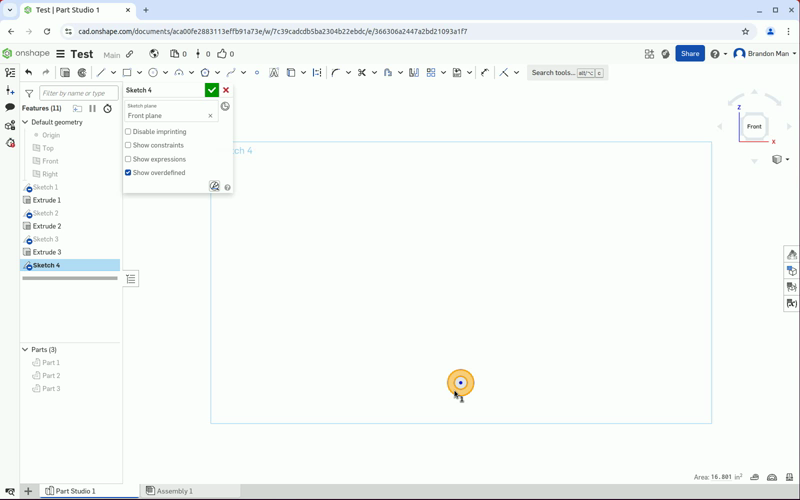
mouse_move(73, 352)
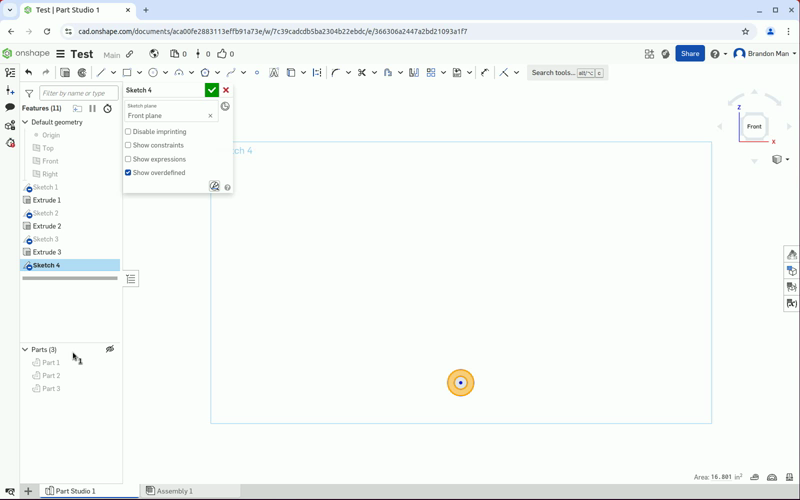
key(shift+y)
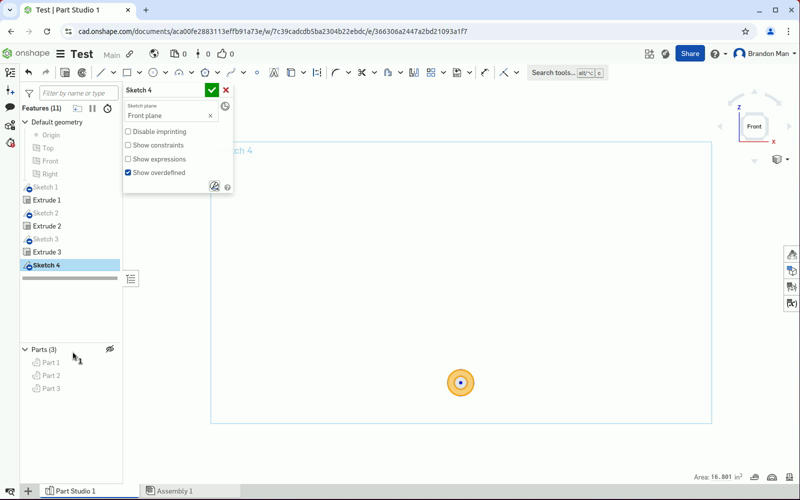
key(shift+e)
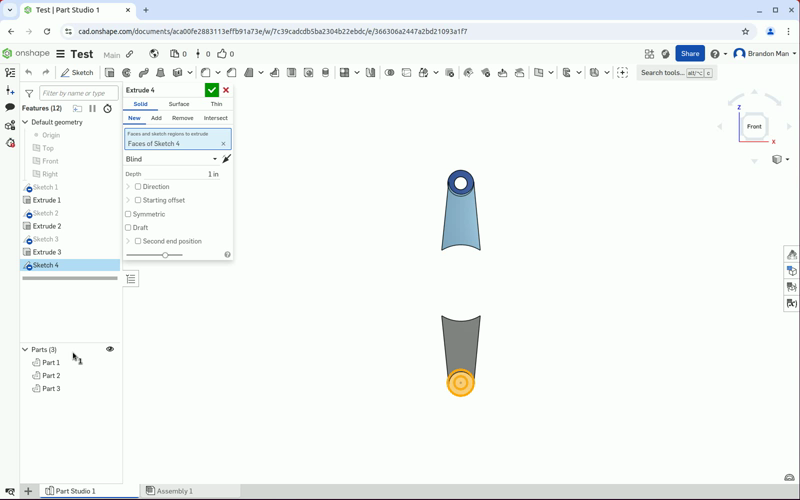
mouse_move(143, 106)
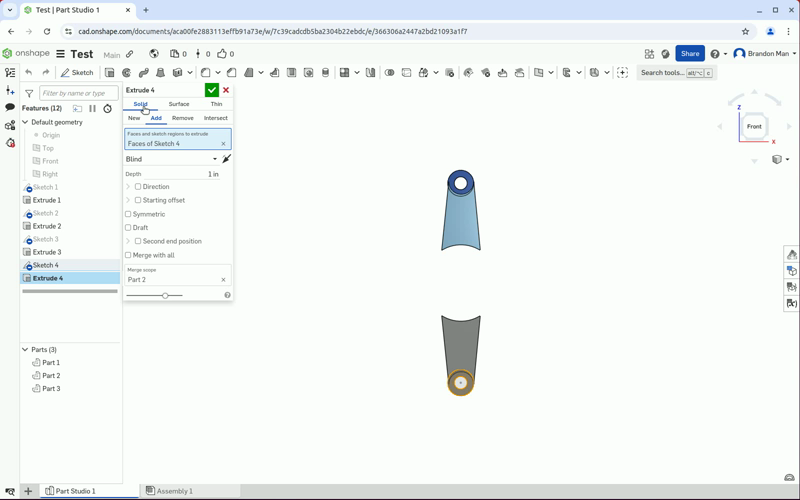
click(143, 106)
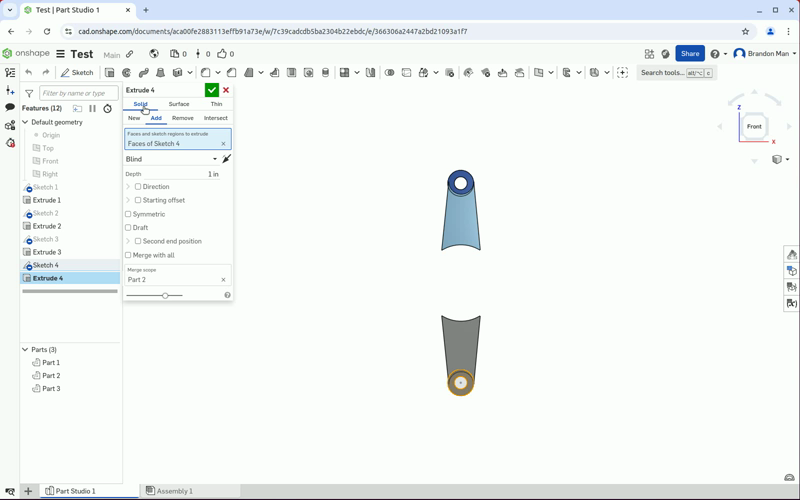
mouse_move(137, 120)
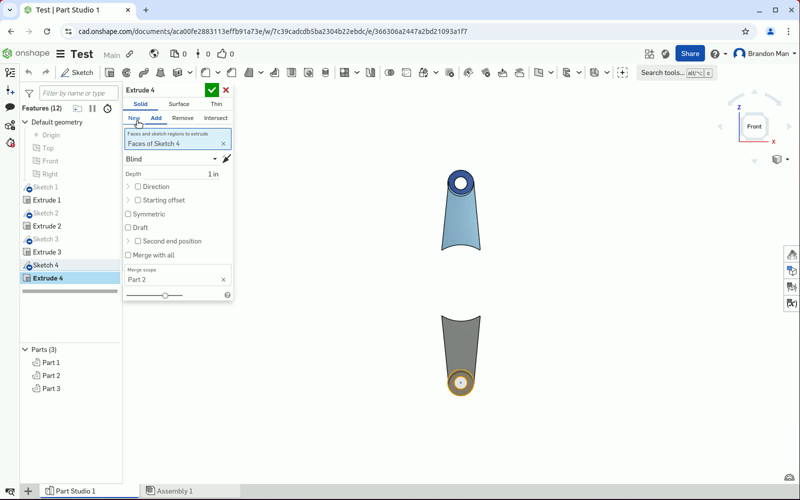
click(137, 120)
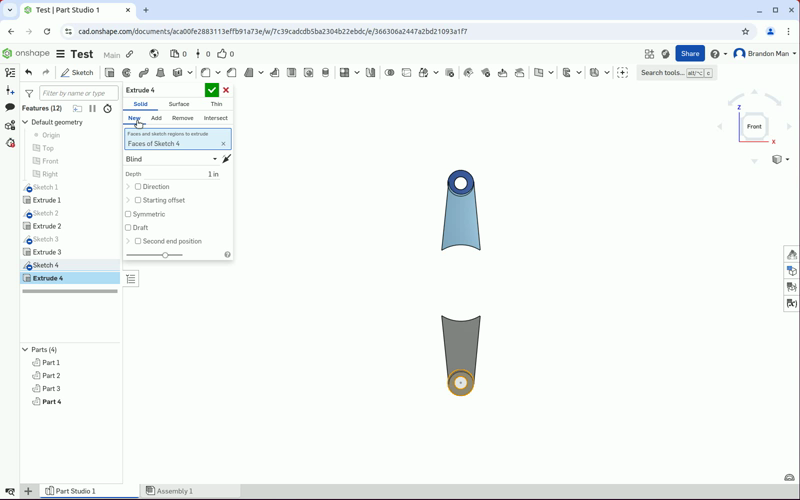
key(tab, 4)
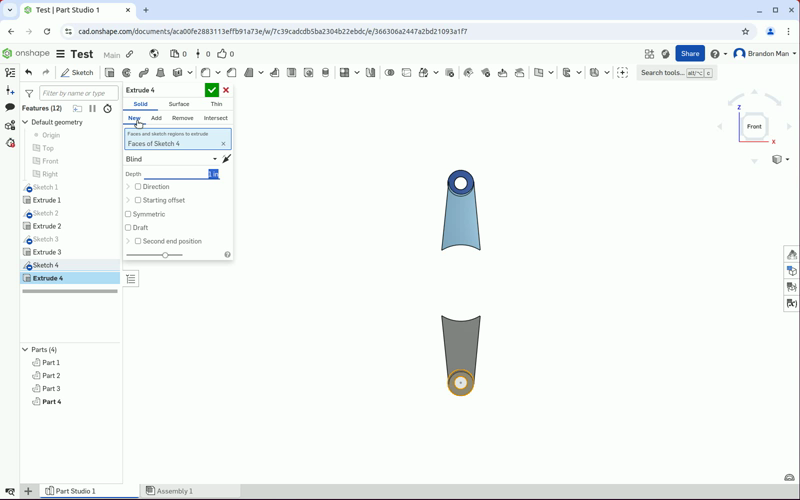
text(2.648)
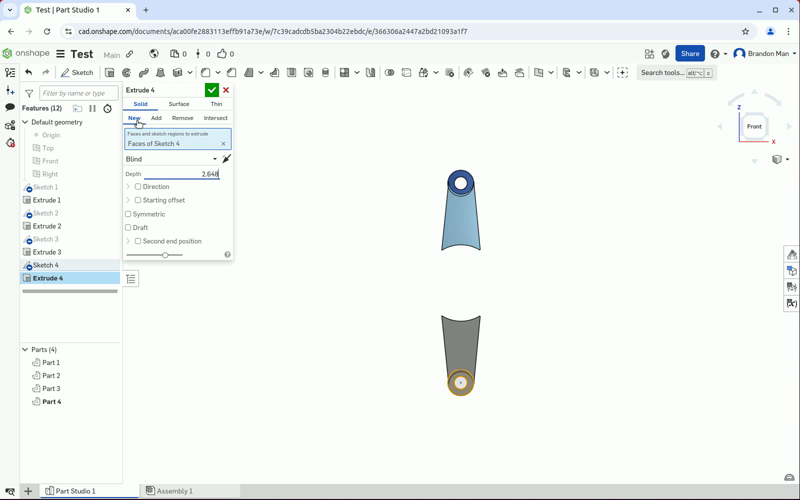
key(enter)
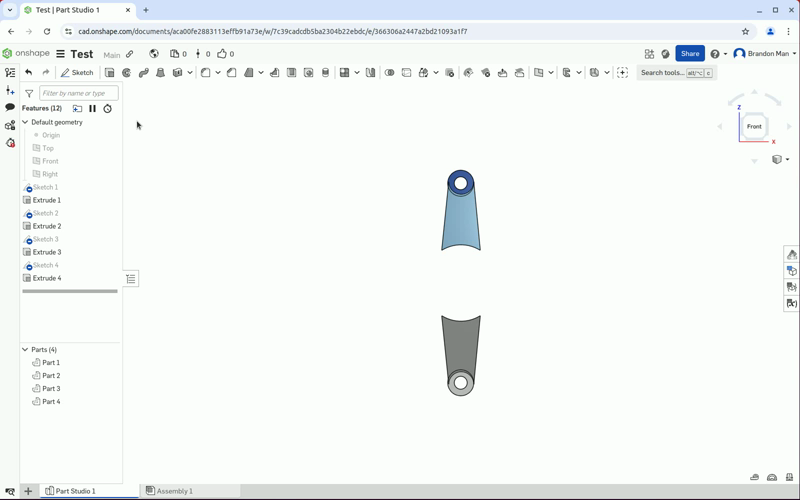
key(shift+h)
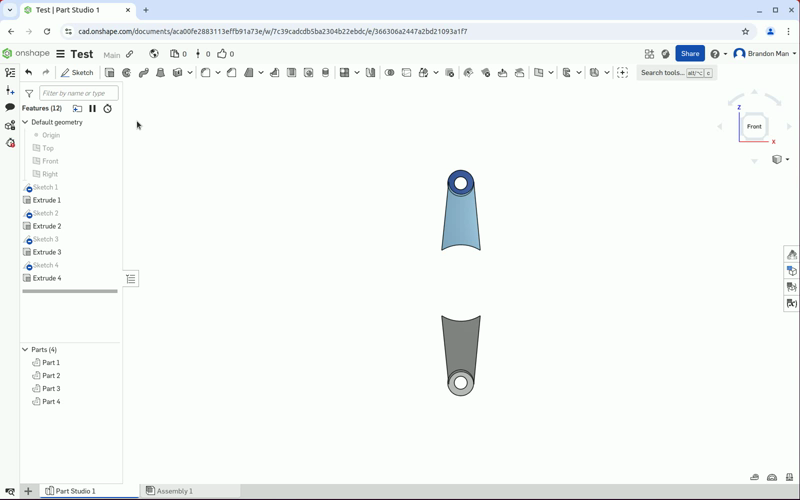
key(shift+h)
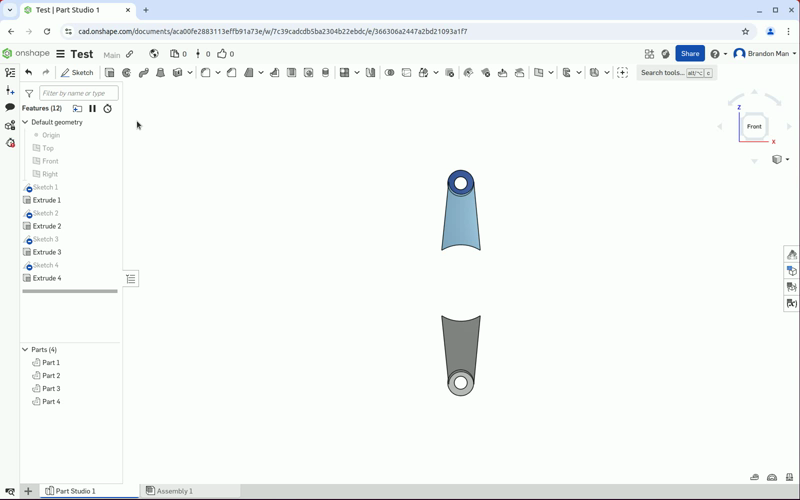
mouse_move(73, 189)
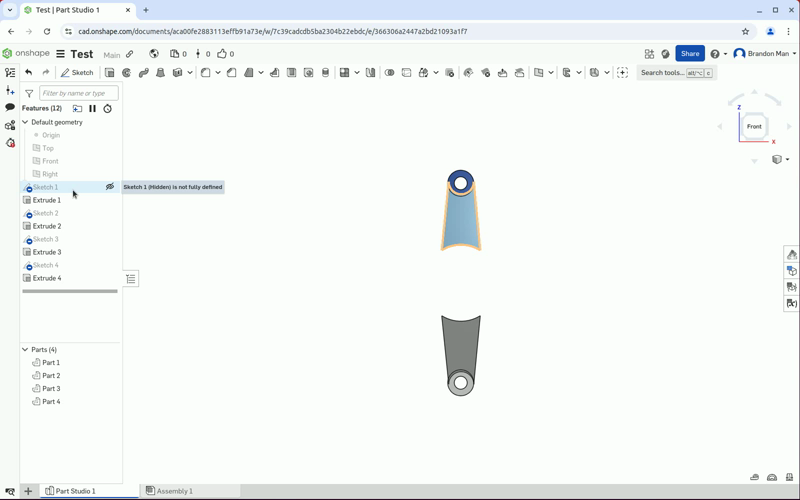
click(73, 189)
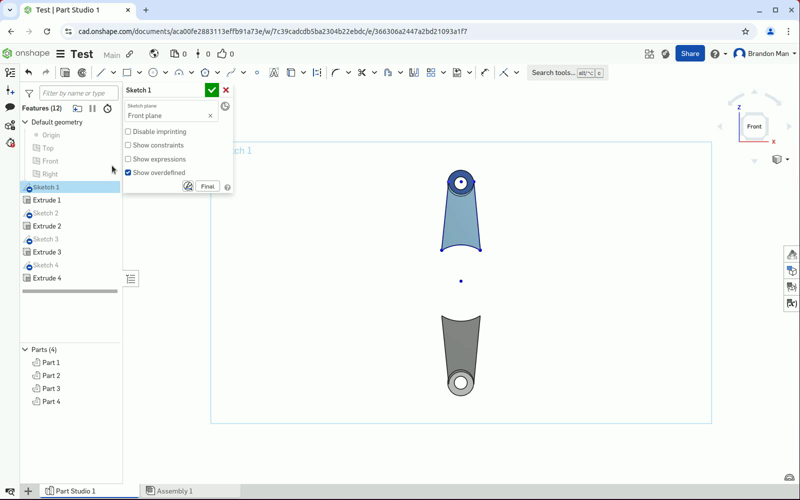
mouse_move(229, 92)
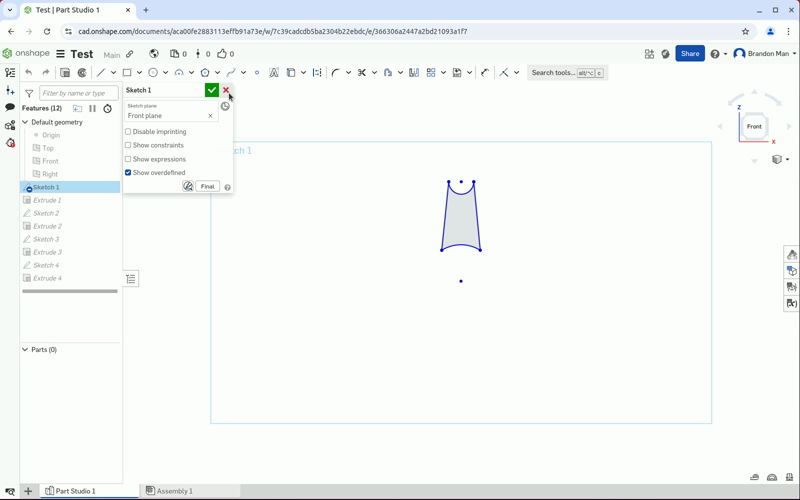
click(229, 92)
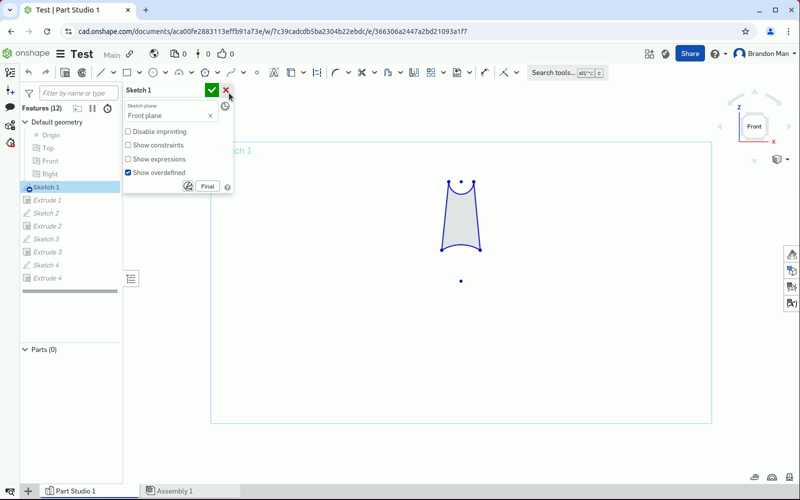
key(shift+s)
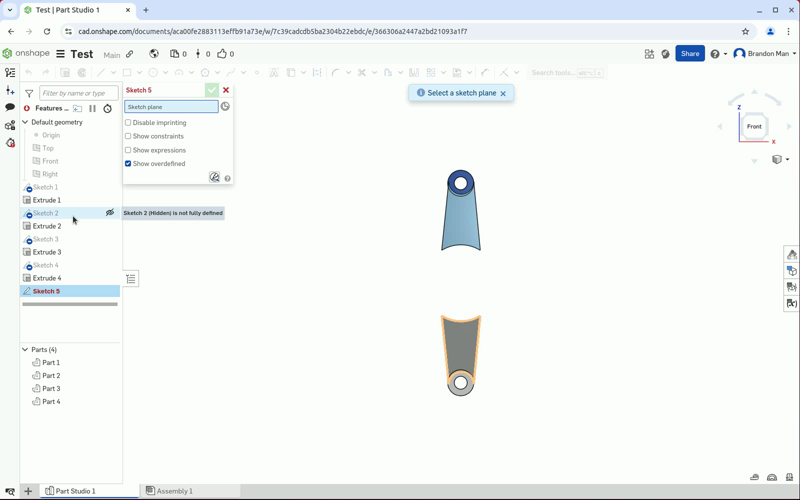
scroll(3)
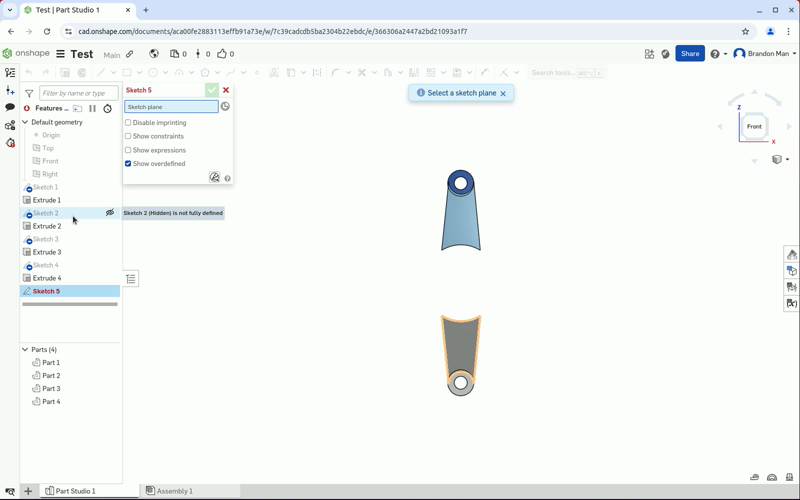
mouse_move(73, 163)
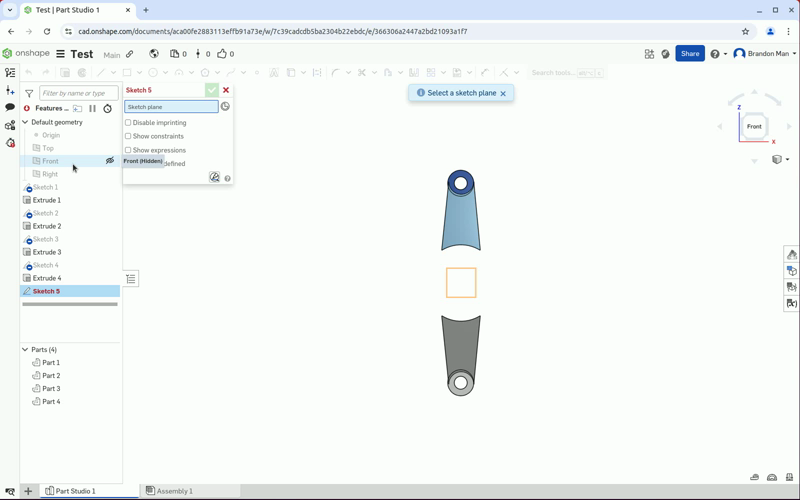
click(73, 163)
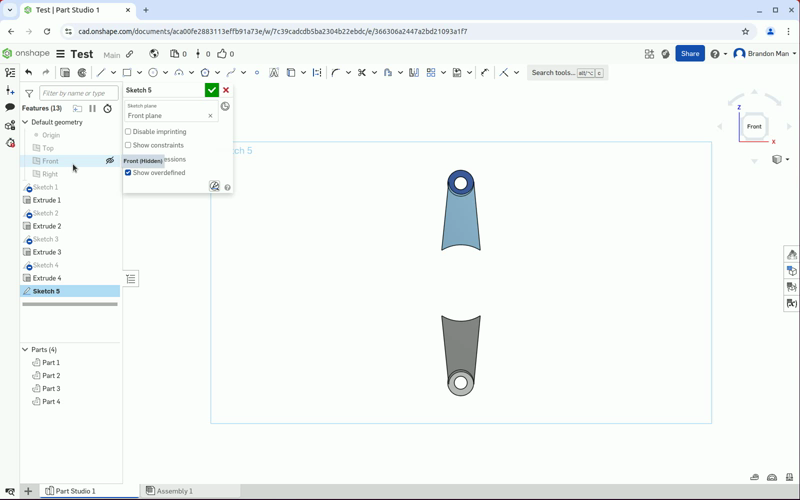
mouse_move(73, 352)
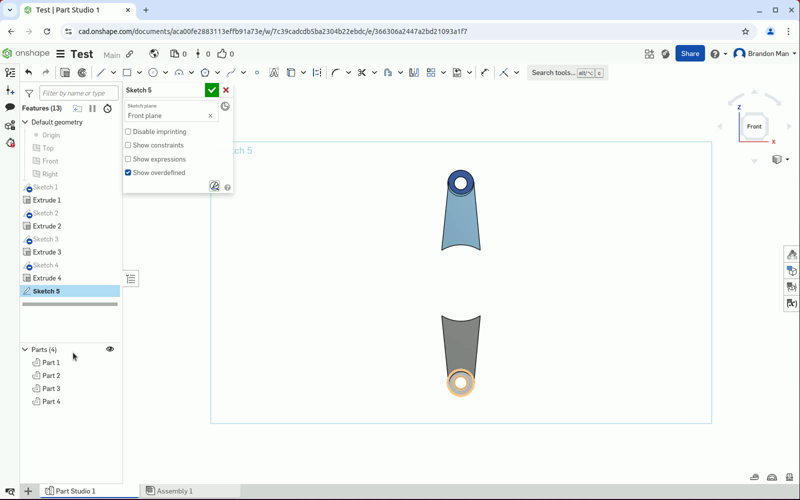
key(y)
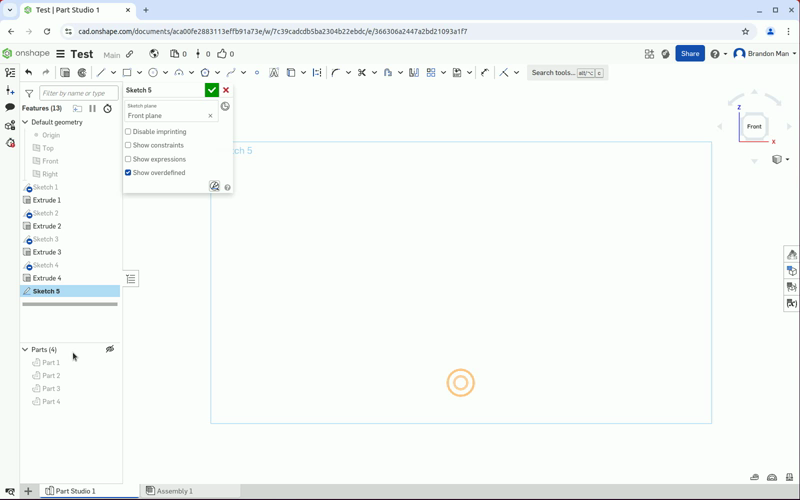
key(c)
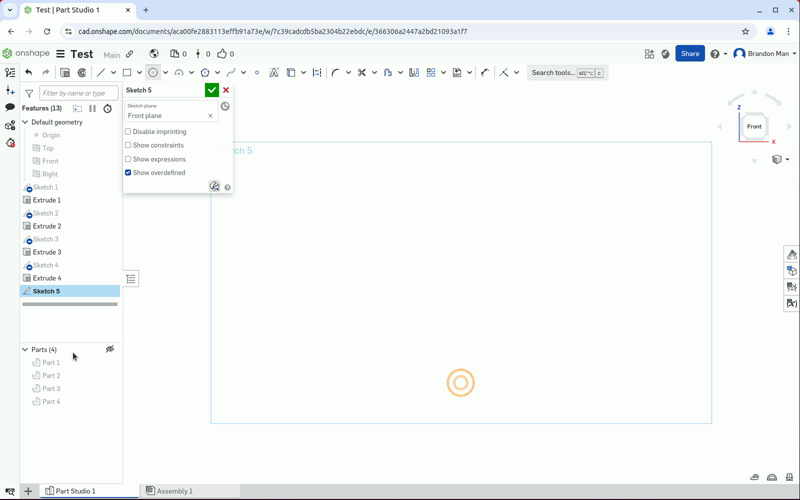
key_down(shift)
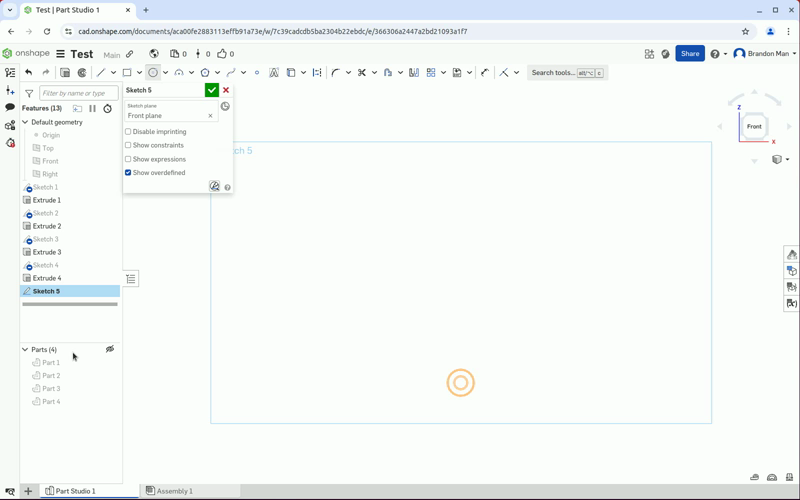
mouse_move(461, 282)
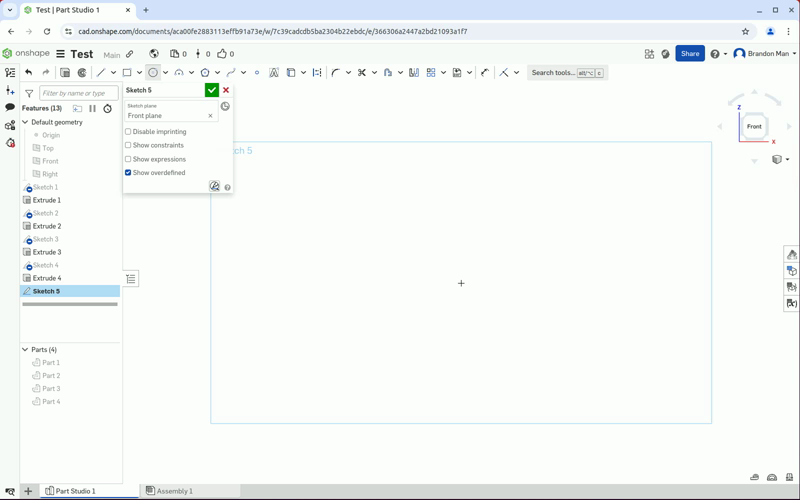
click(461, 282)
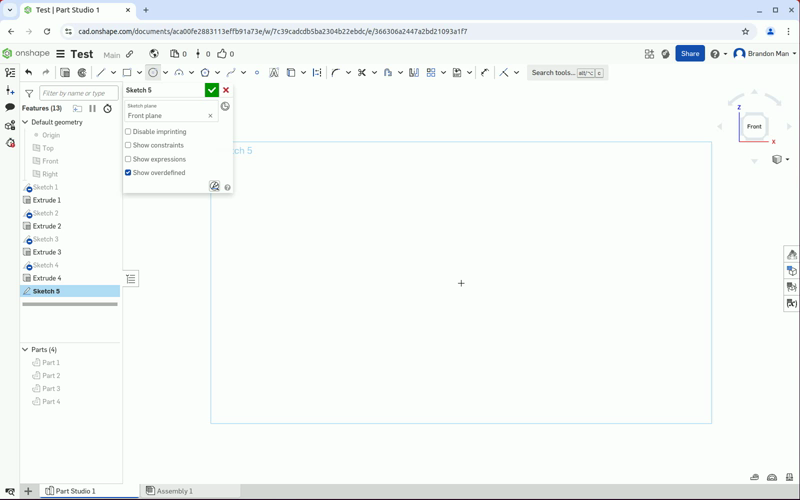
key_up(shift)
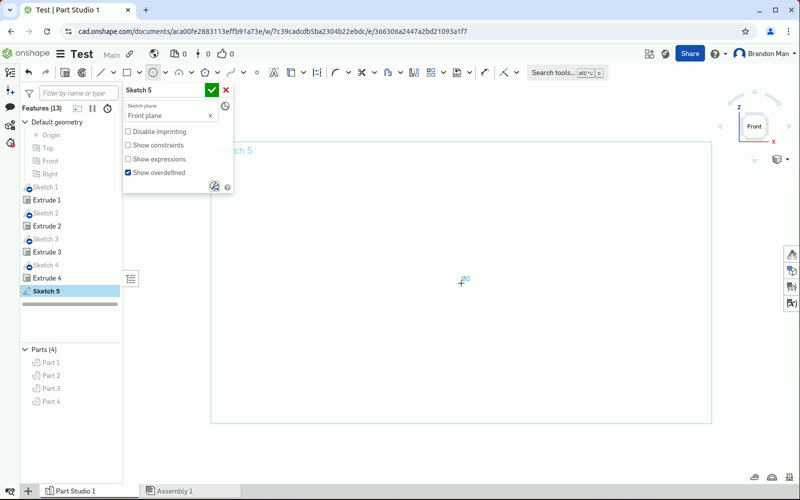
mouse_move(498, 282)
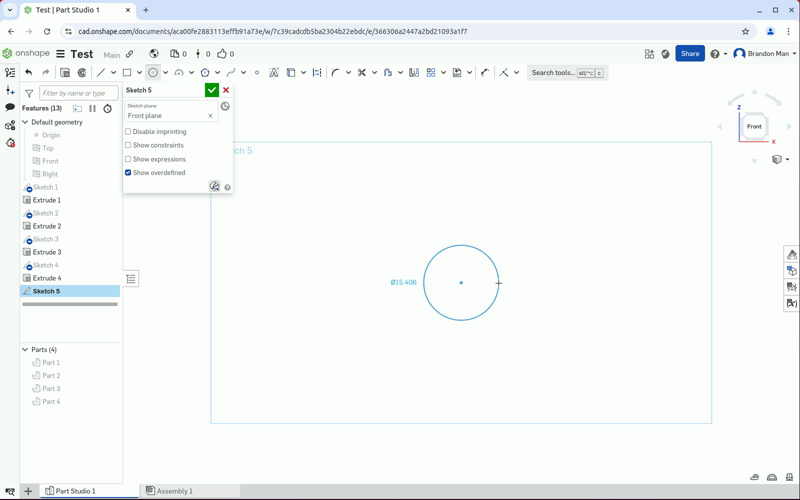
click(498, 282)
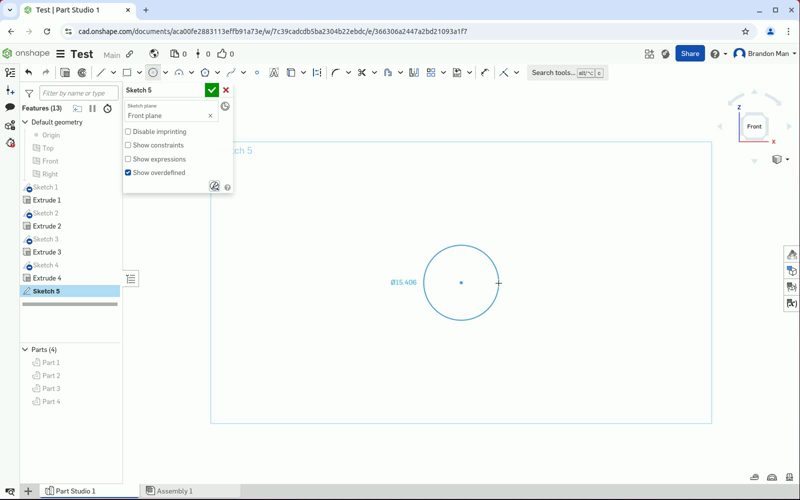
key(esc)
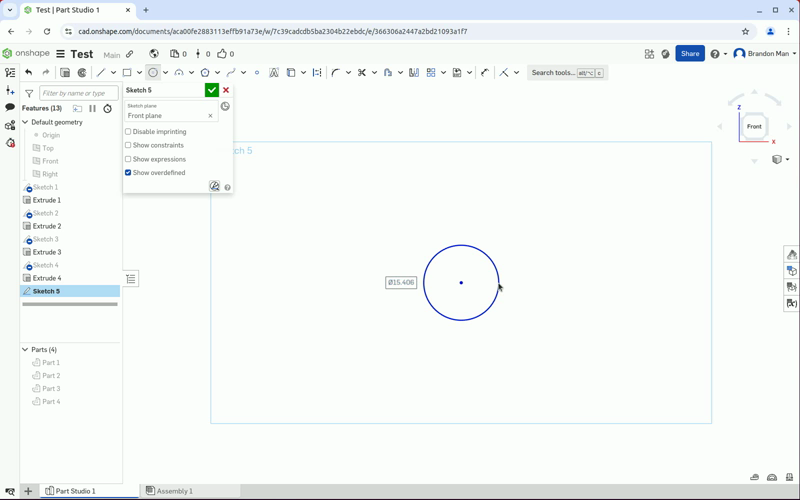
key(c)
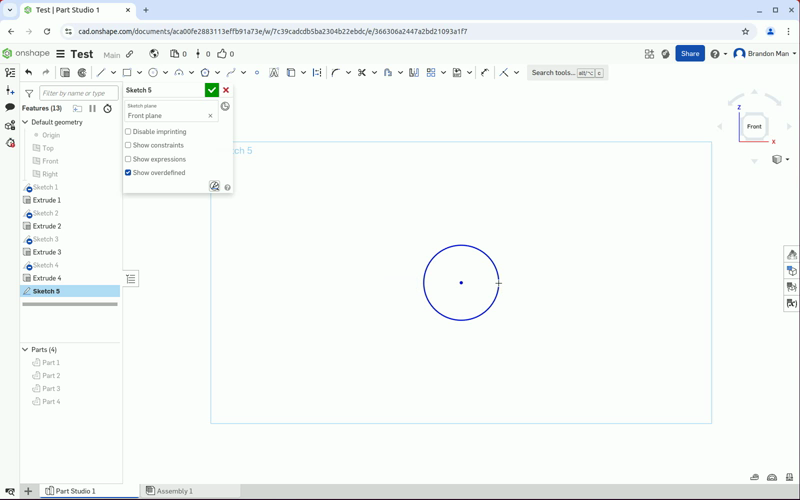
key_down(shift)
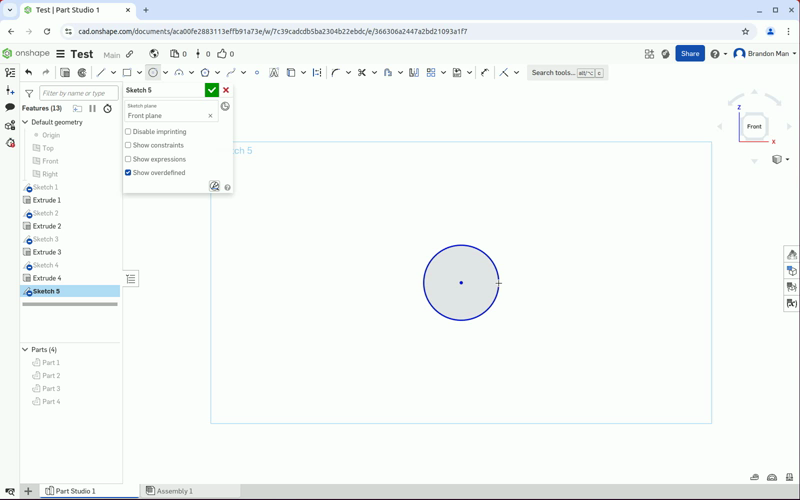
mouse_move(461, 282)
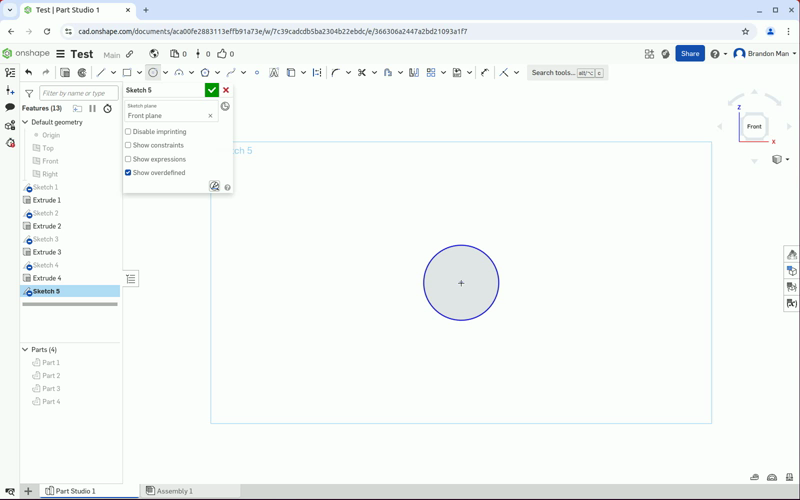
click(461, 282)
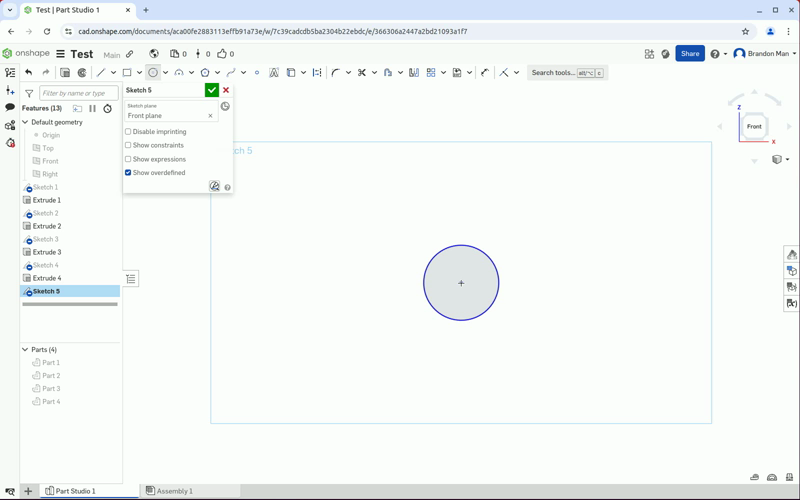
key_up(shift)
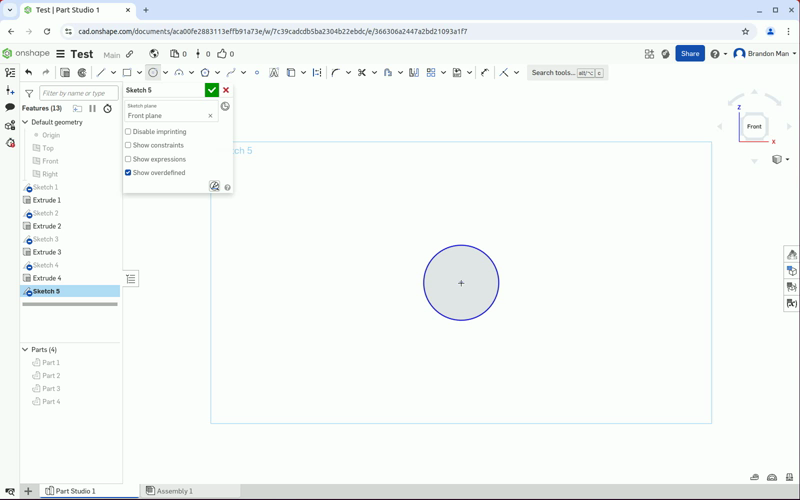
mouse_move(482, 282)
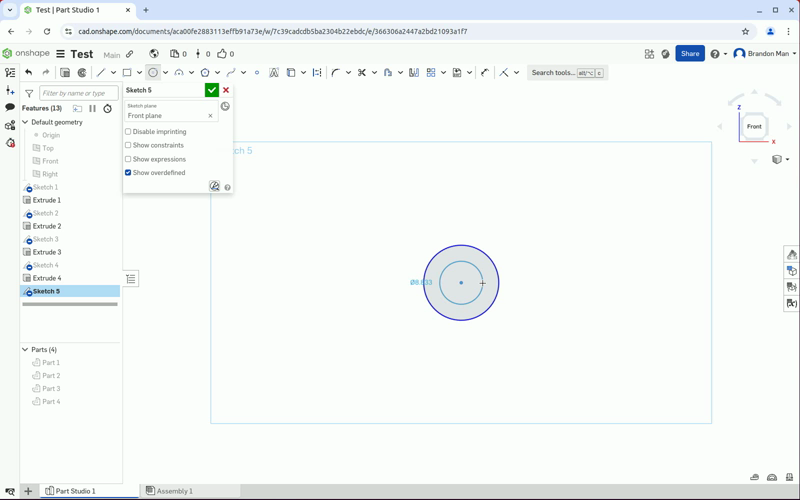
click(482, 282)
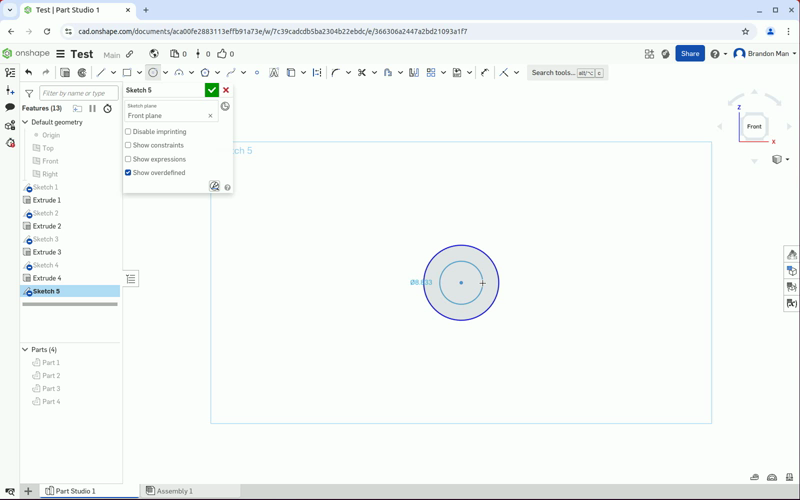
key(esc)
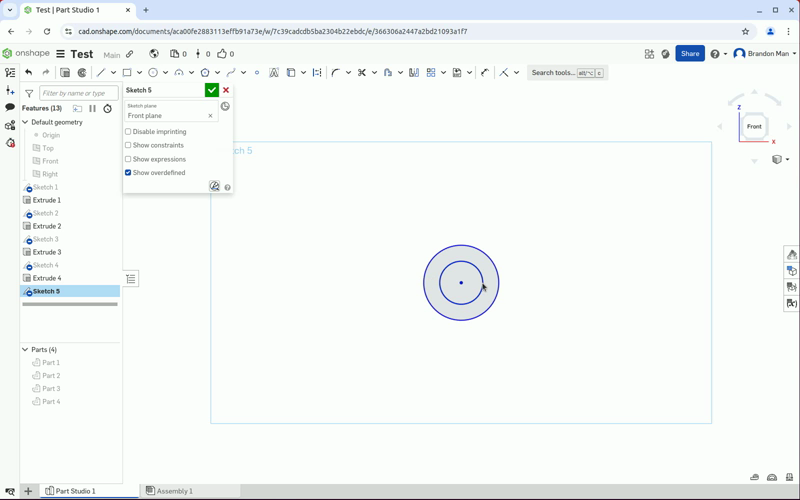
mouse_move(449, 315)
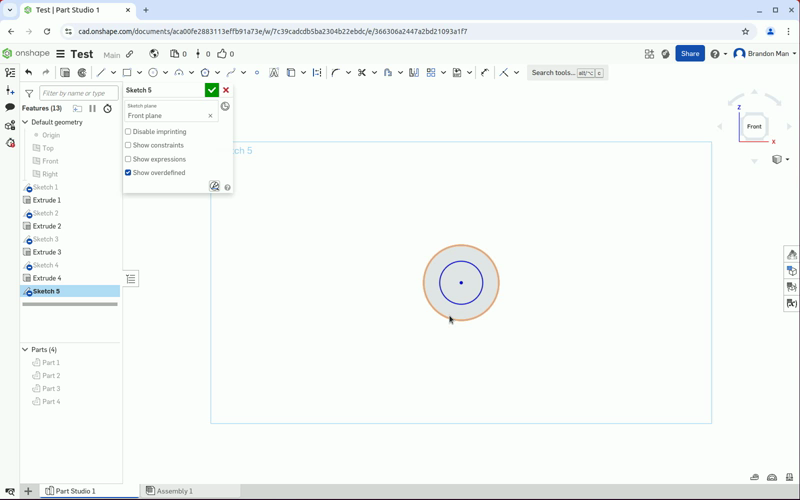
click(449, 315)
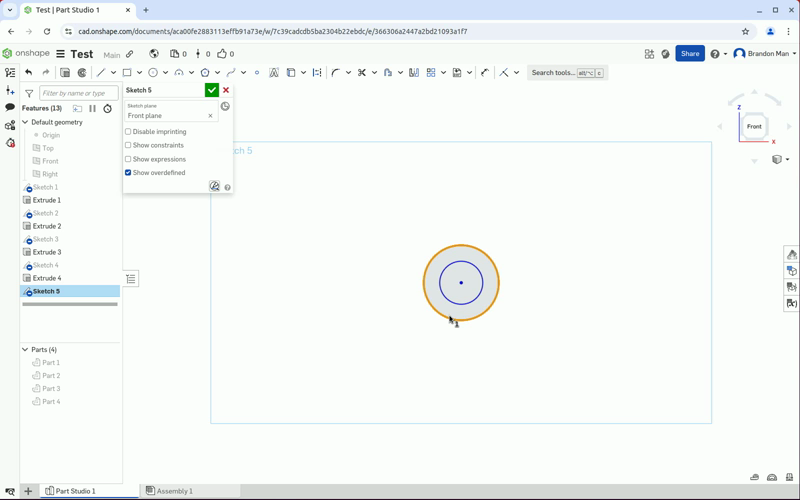
mouse_move(73, 352)
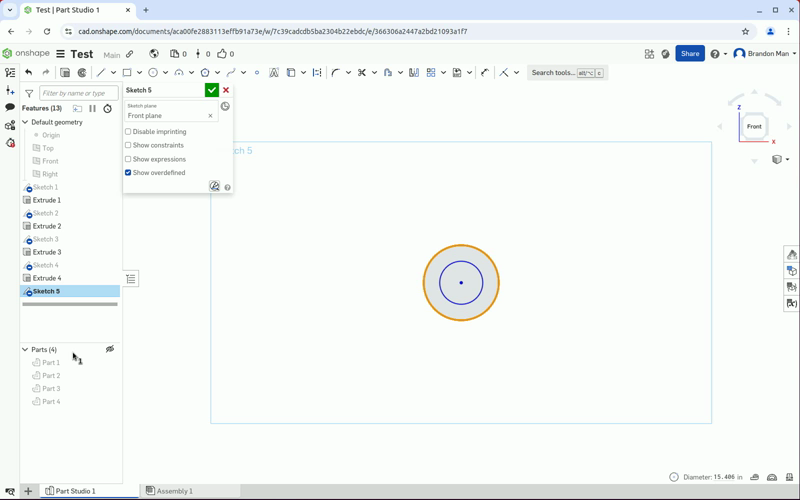
key(shift+y)
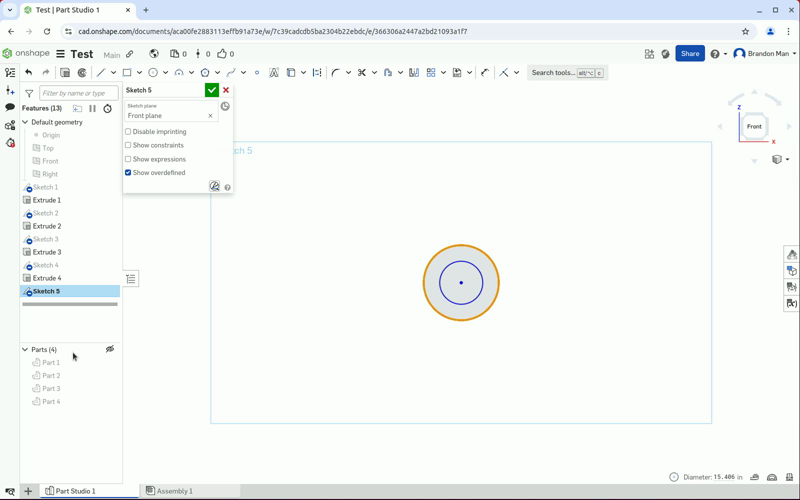
key(shift+e)
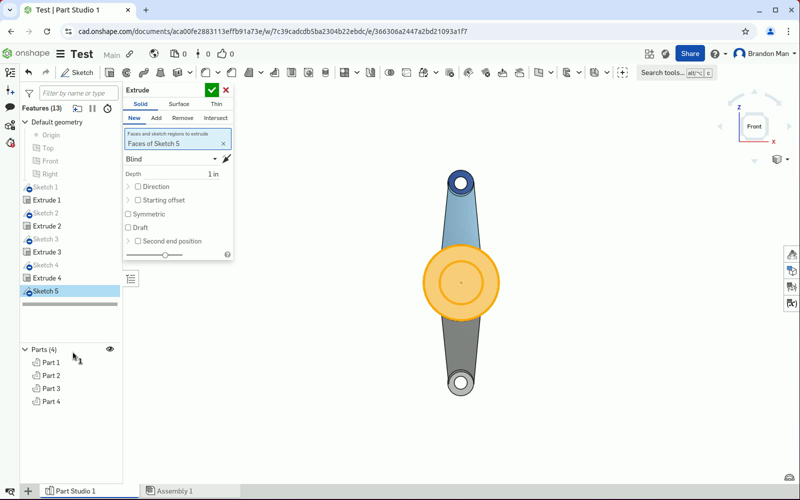
mouse_move(143, 106)
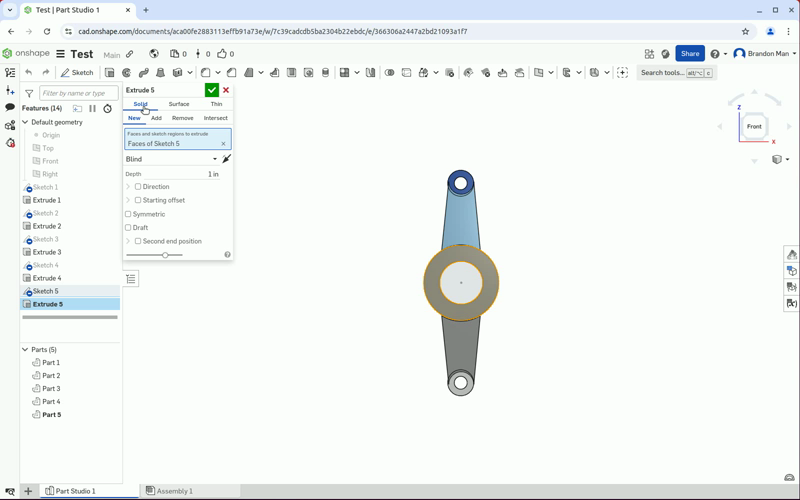
click(143, 106)
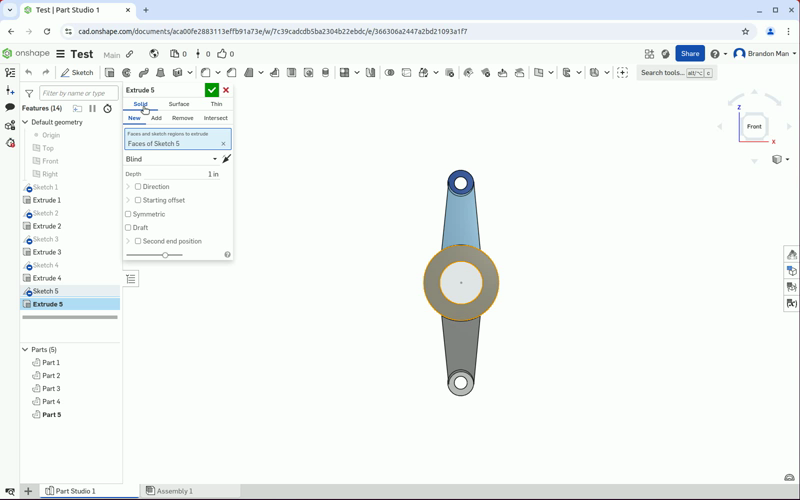
mouse_move(137, 120)
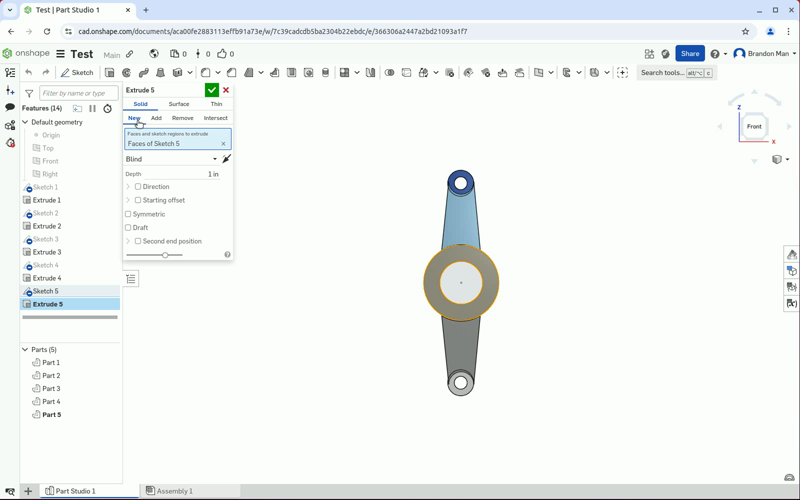
click(137, 120)
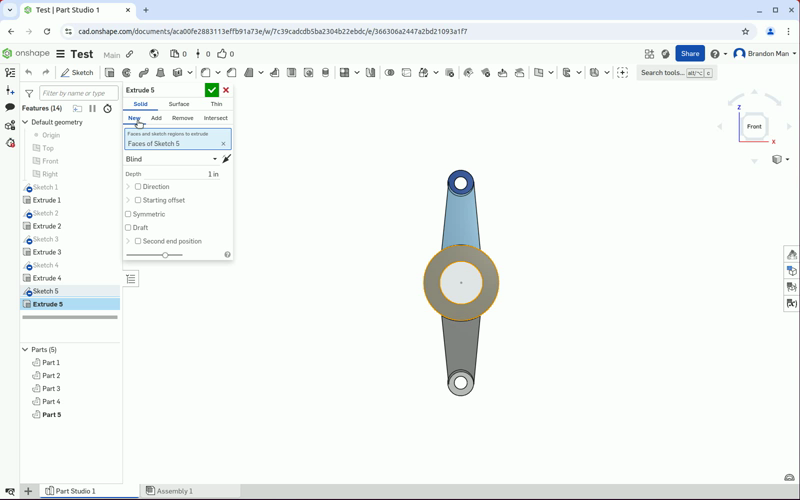
key(tab, 4)
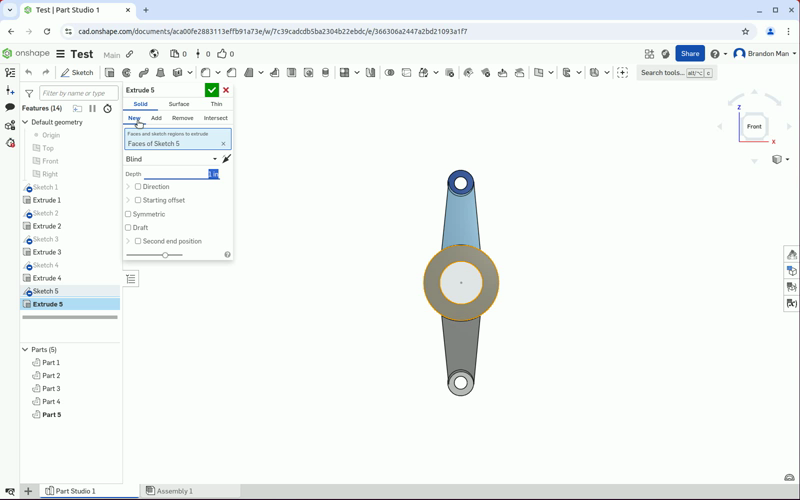
text(2.648)
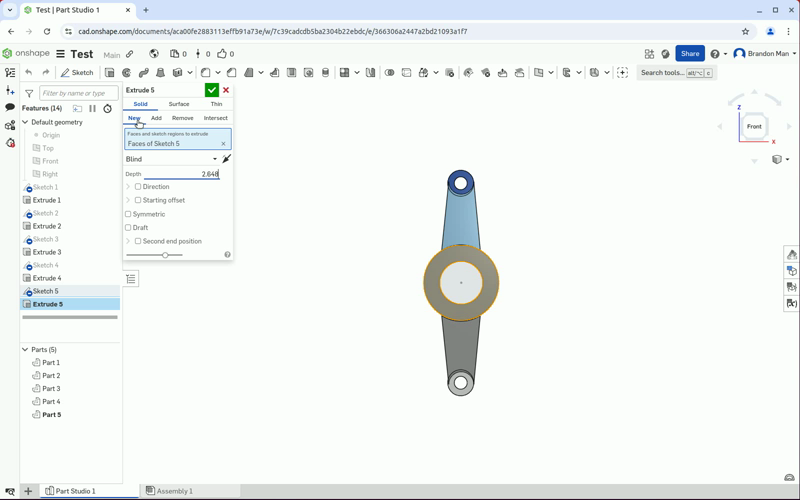
key(enter)
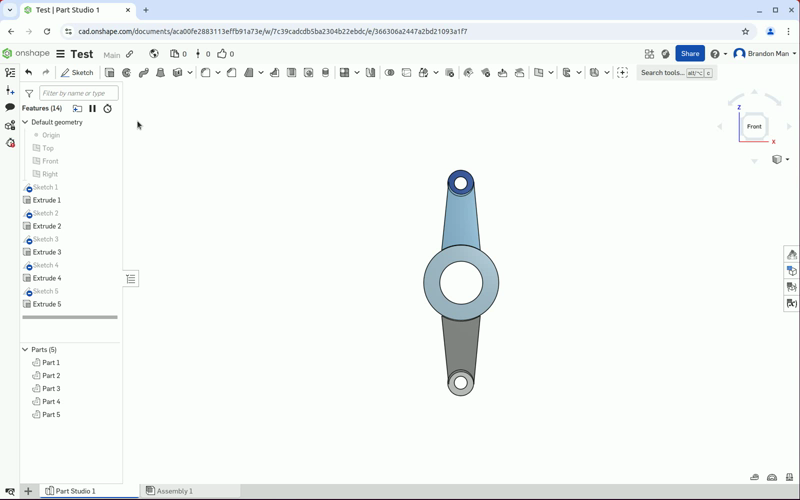
key(shift+h)
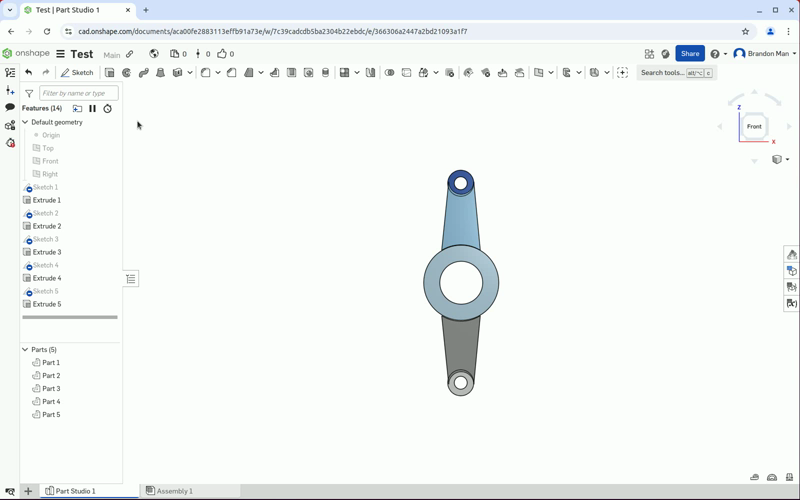
key(shift+h)
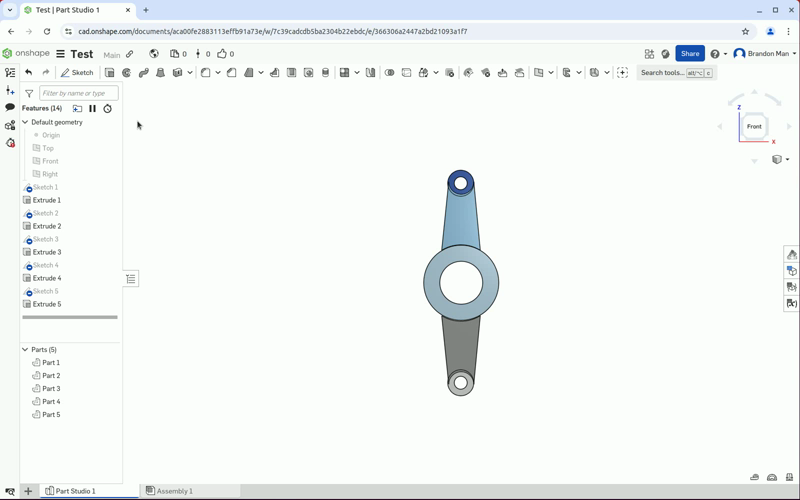
mouse_move(73, 189)
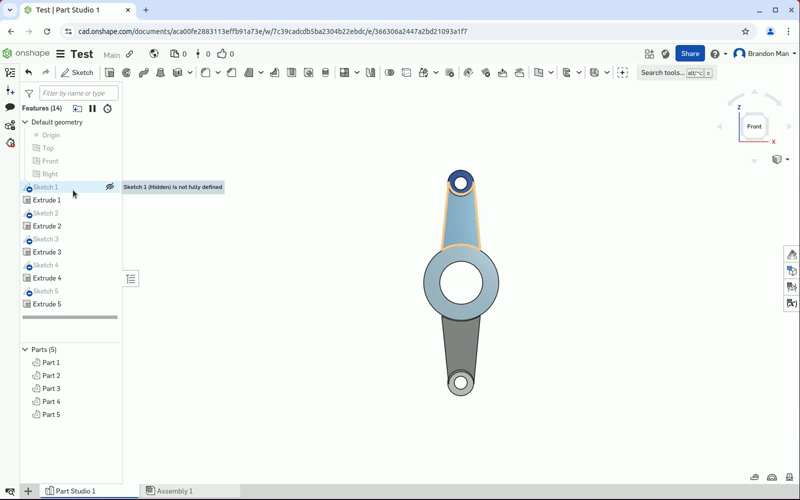
click(73, 189)
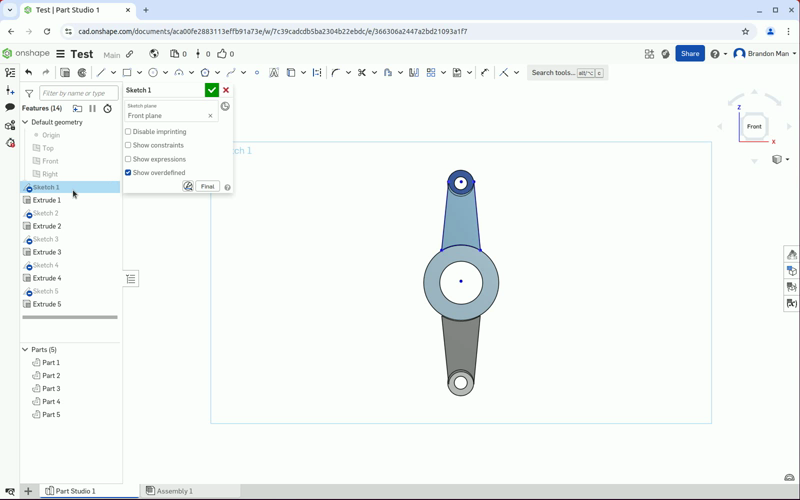
mouse_move(229, 92)
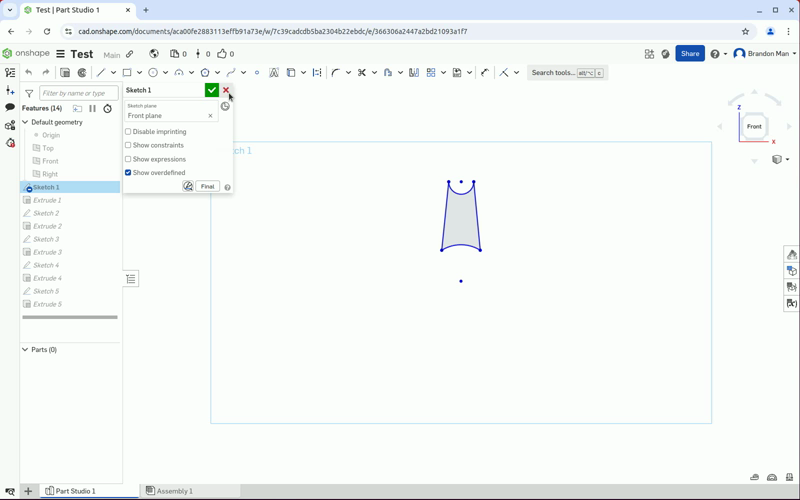
click(229, 92)
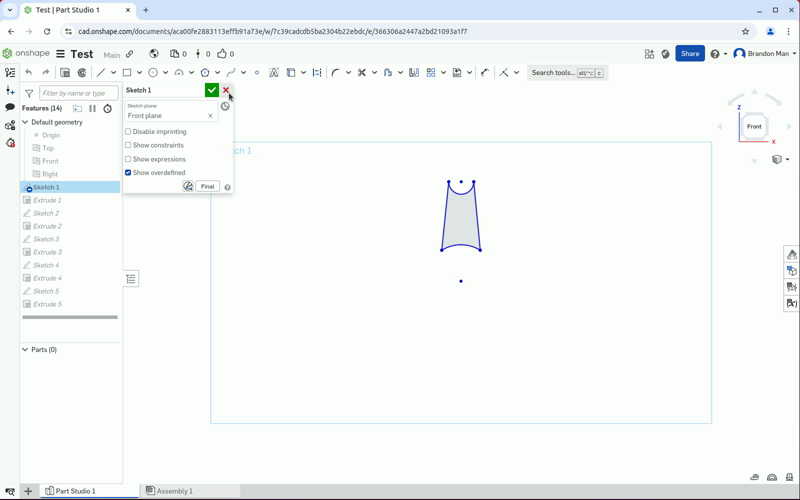
key(shift+s)
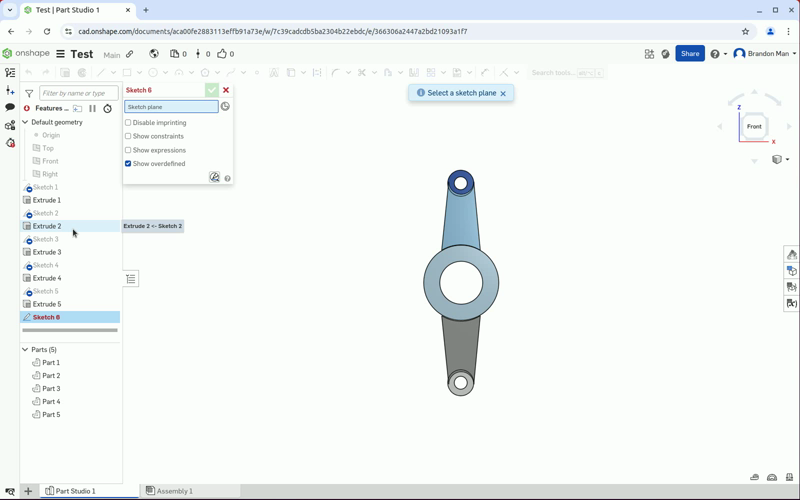
scroll(3)
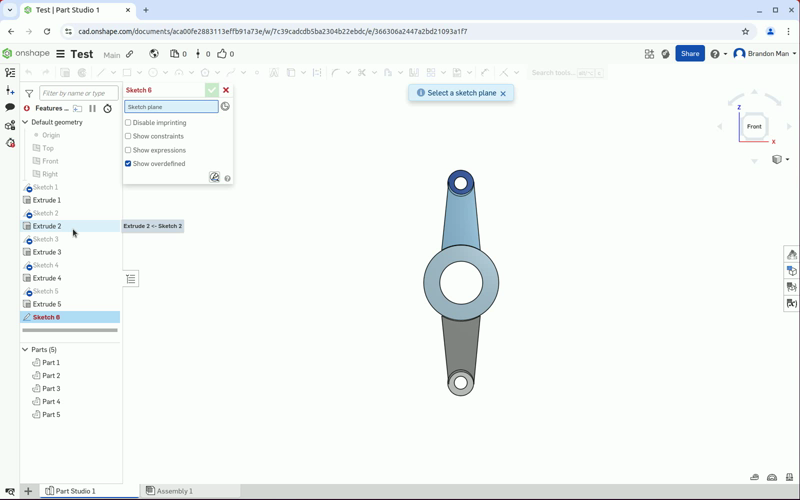
mouse_move(73, 163)
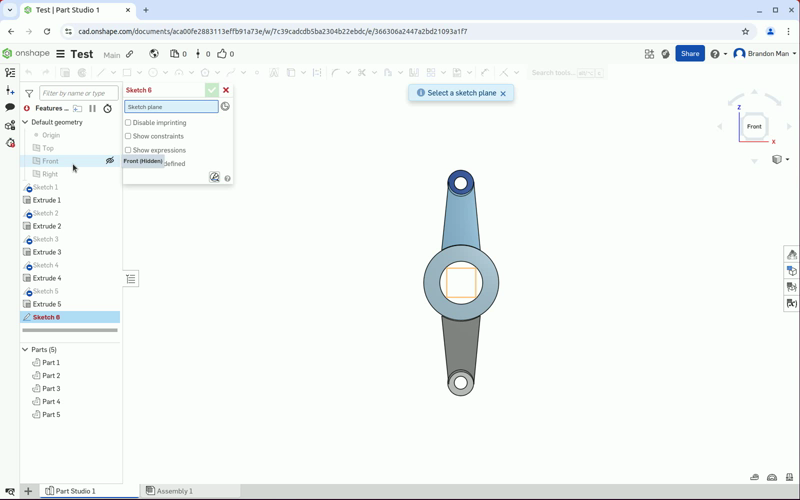
click(73, 163)
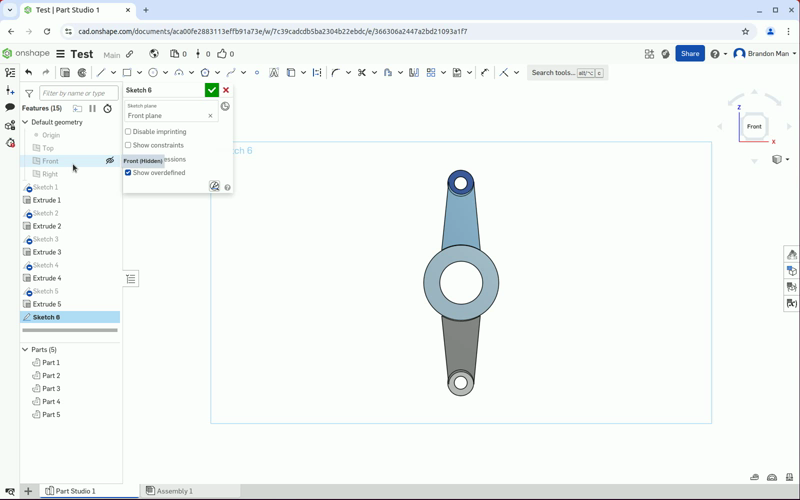
mouse_move(73, 352)
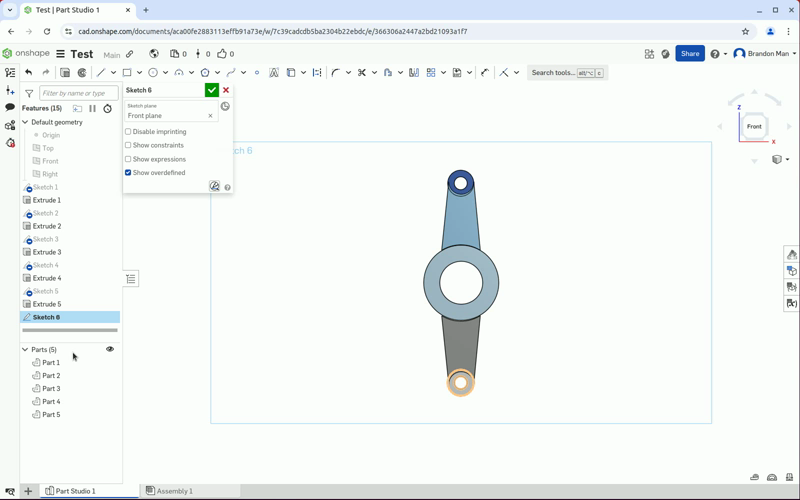
key(y)
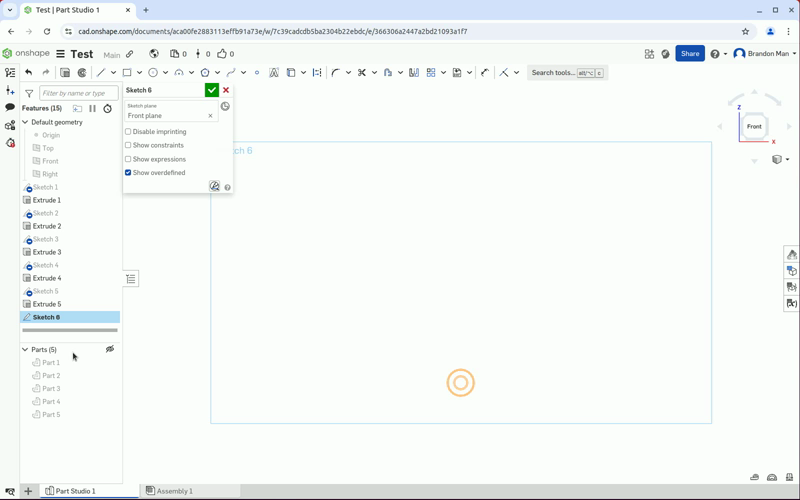
key(c)
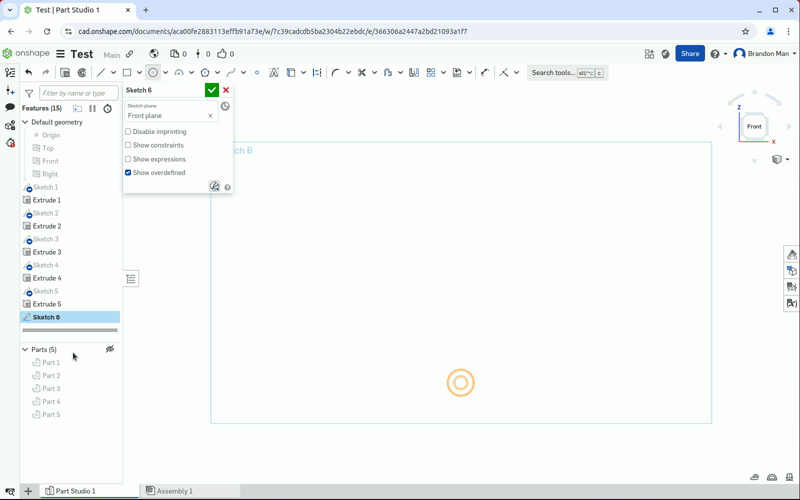
key_down(shift)
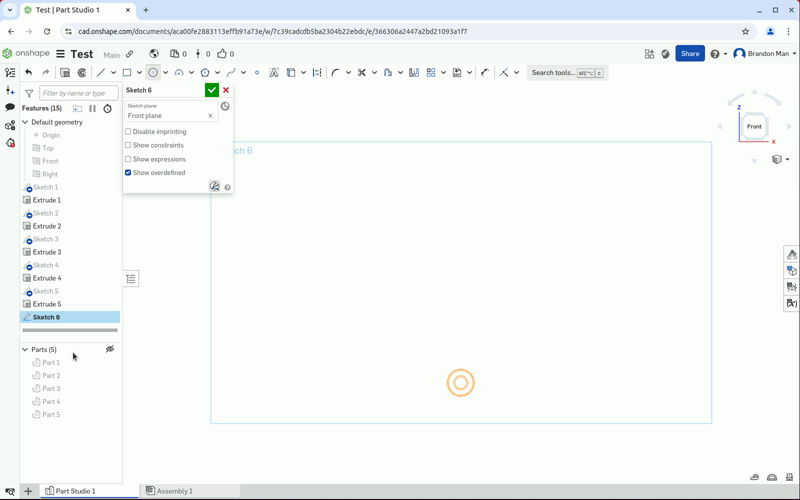
mouse_move(460, 183)
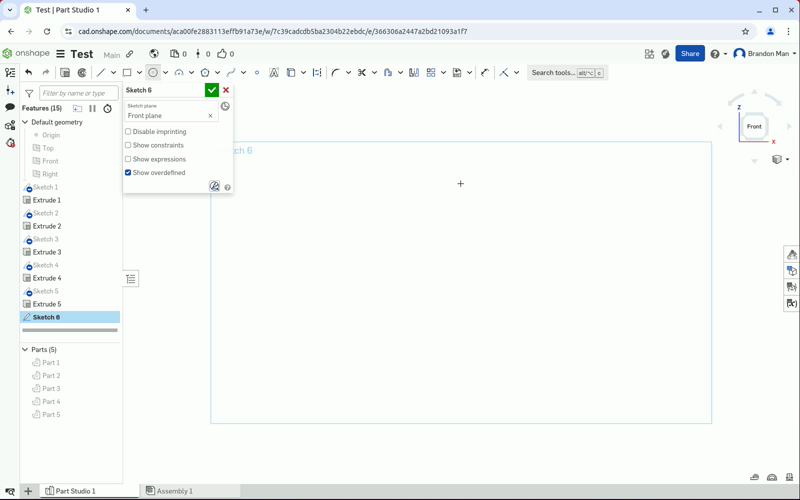
click(460, 183)
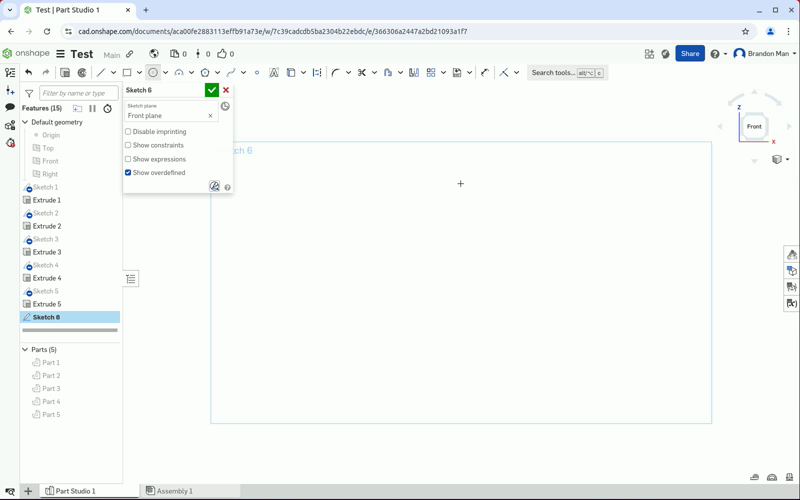
key_up(shift)
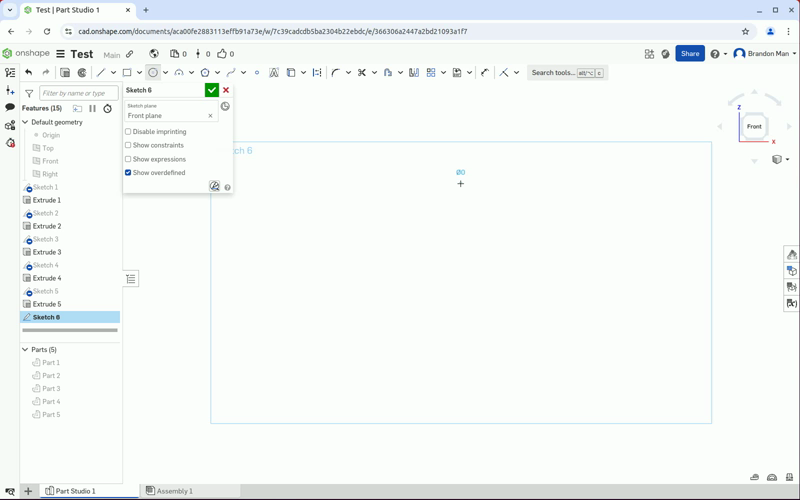
mouse_move(473, 183)
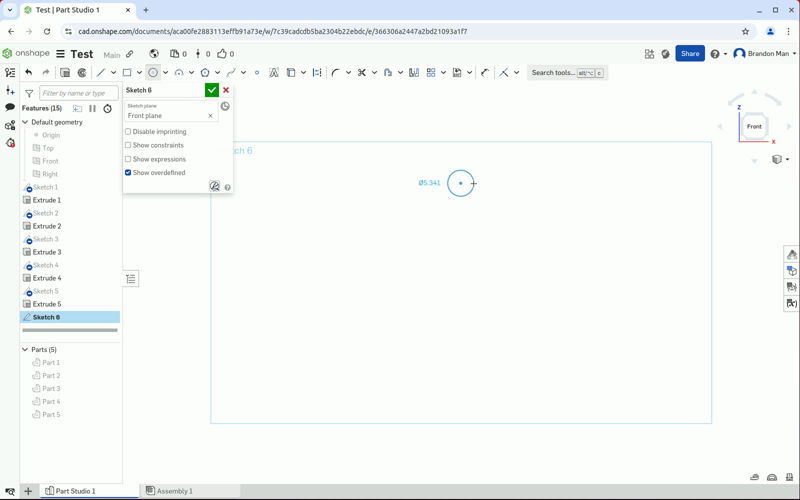
click(473, 183)
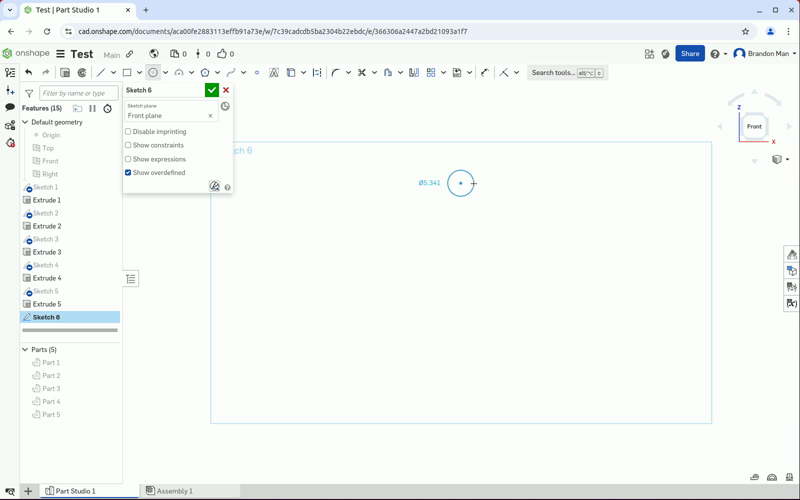
key(esc)
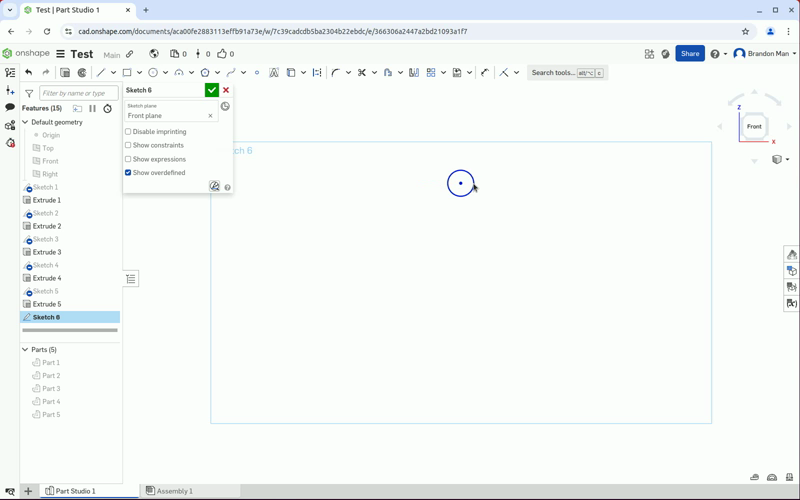
key(c)
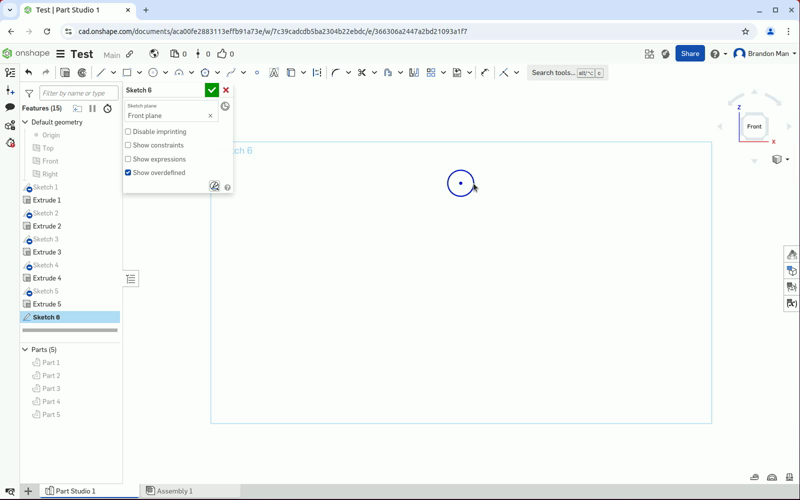
key_down(shift)
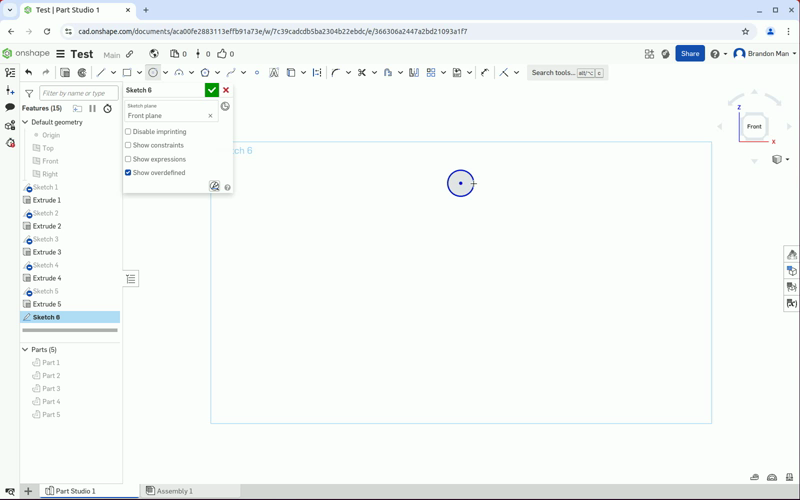
mouse_move(460, 183)
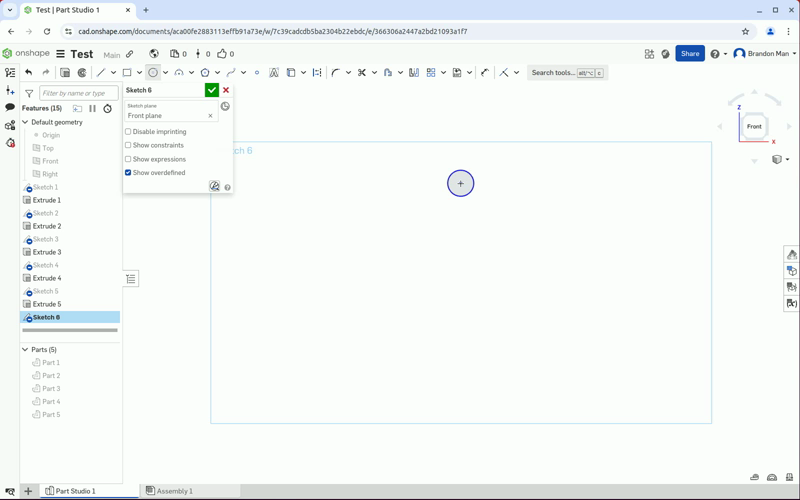
click(460, 183)
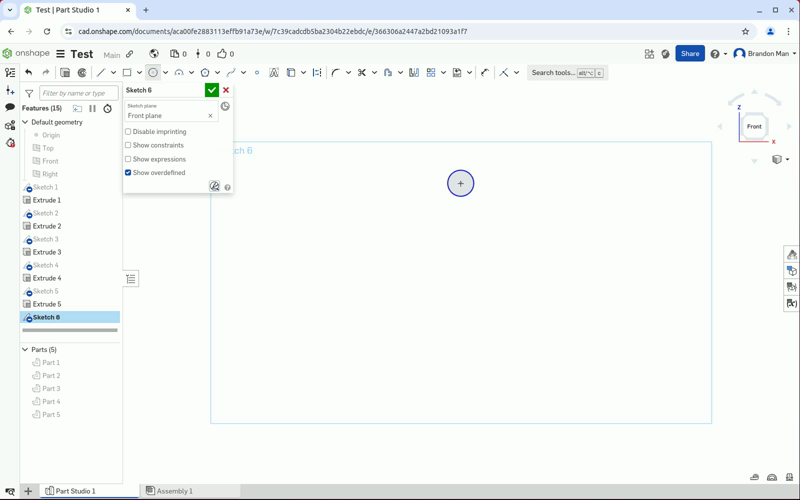
key_up(shift)
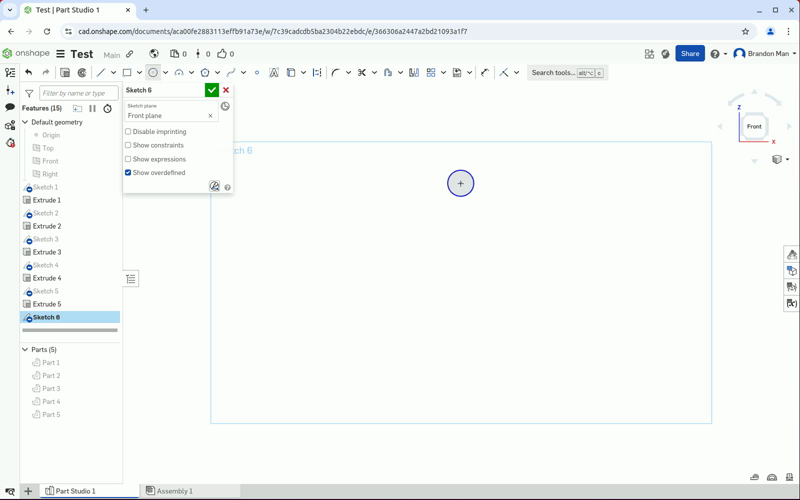
mouse_move(467, 183)
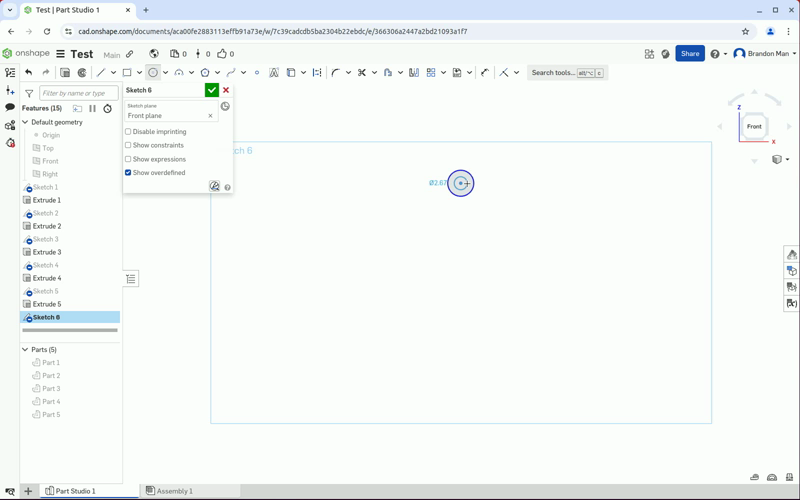
click(467, 183)
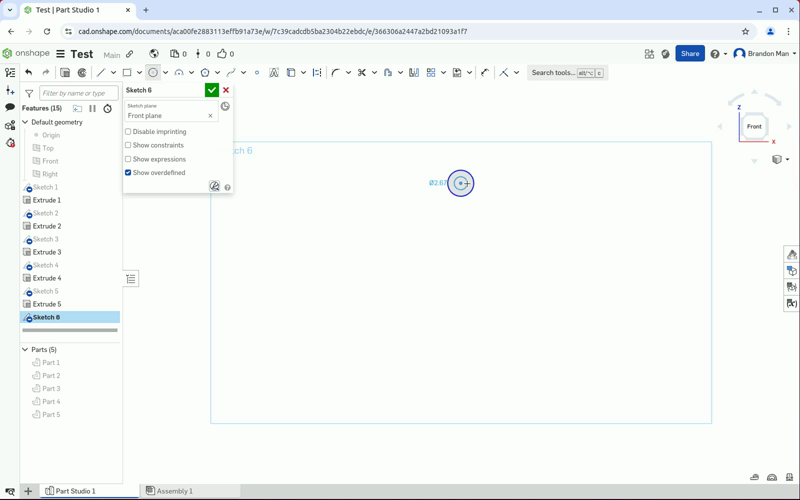
key(esc)
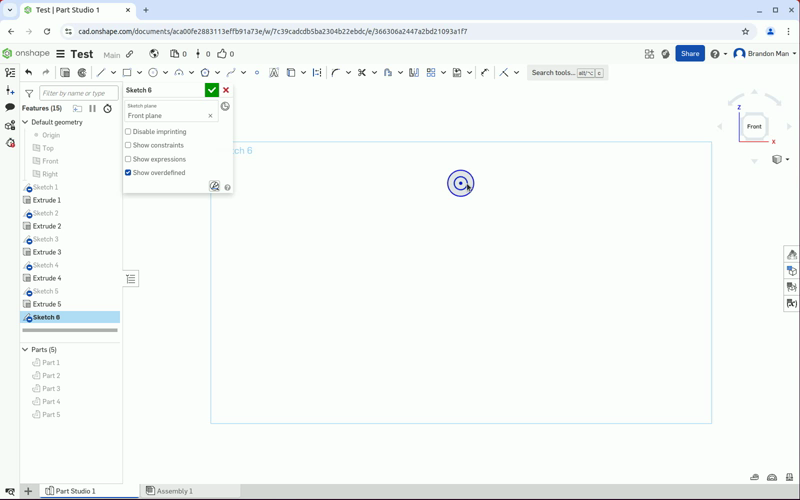
mouse_move(461, 174)
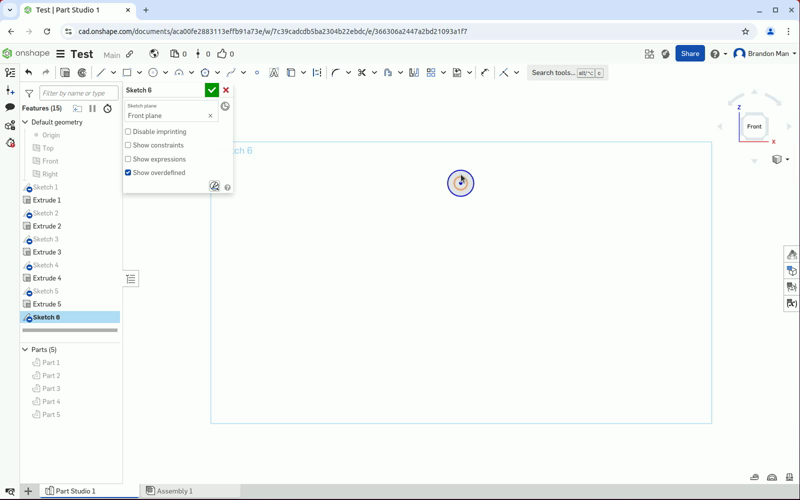
scroll(6)
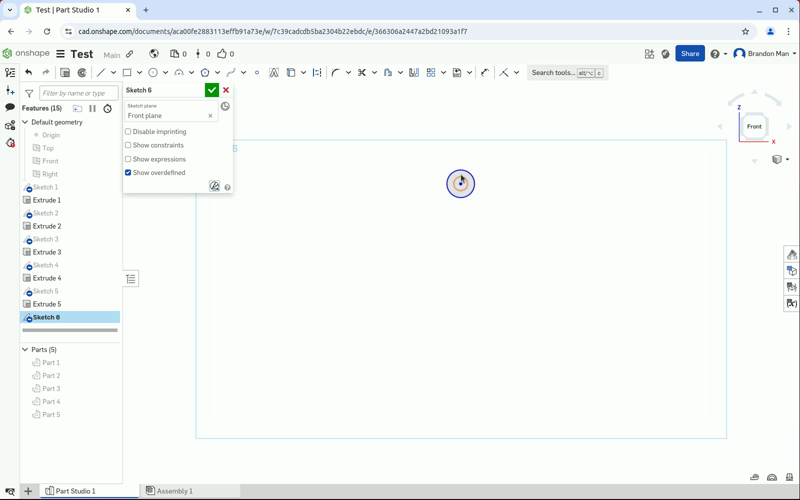
scroll(6)
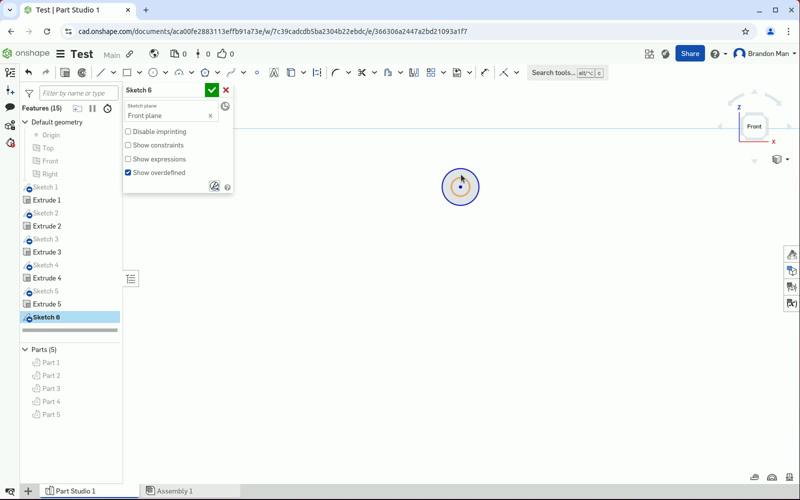
scroll(6)
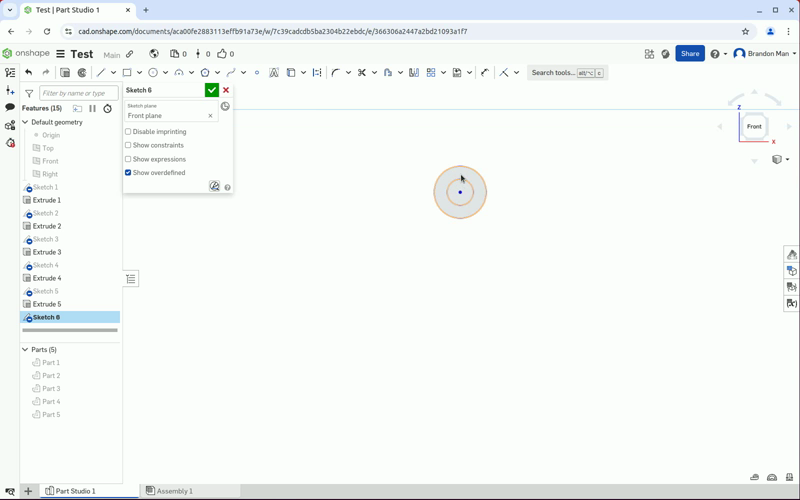
scroll(6)
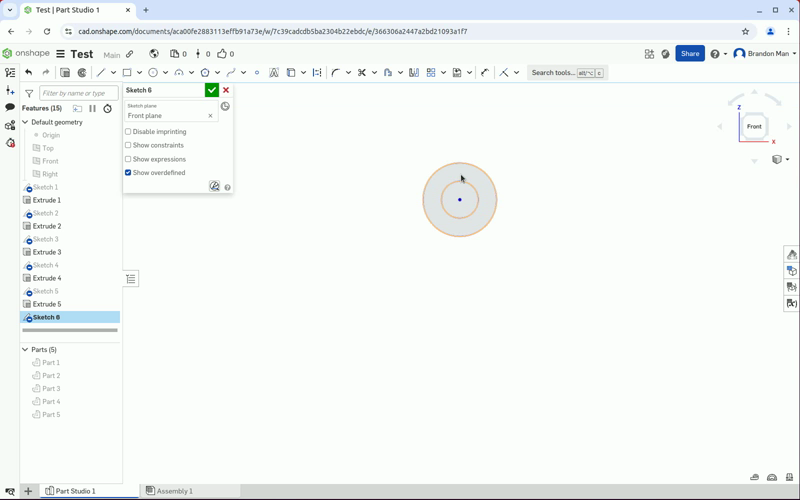
scroll(6)
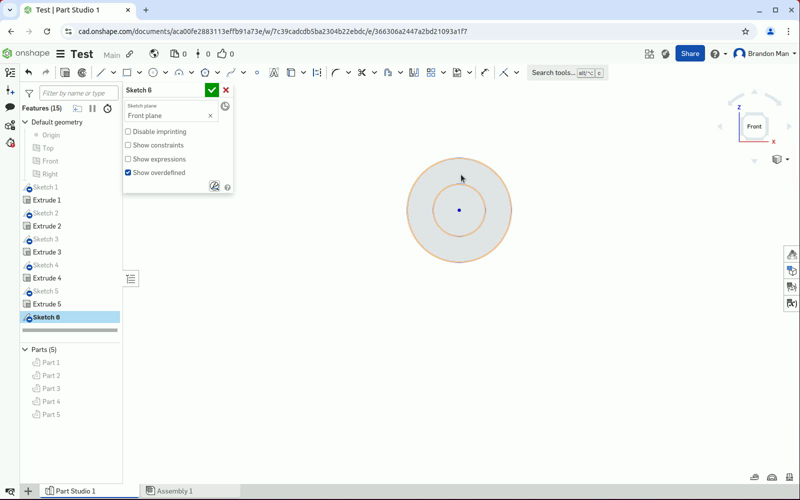
scroll(6)
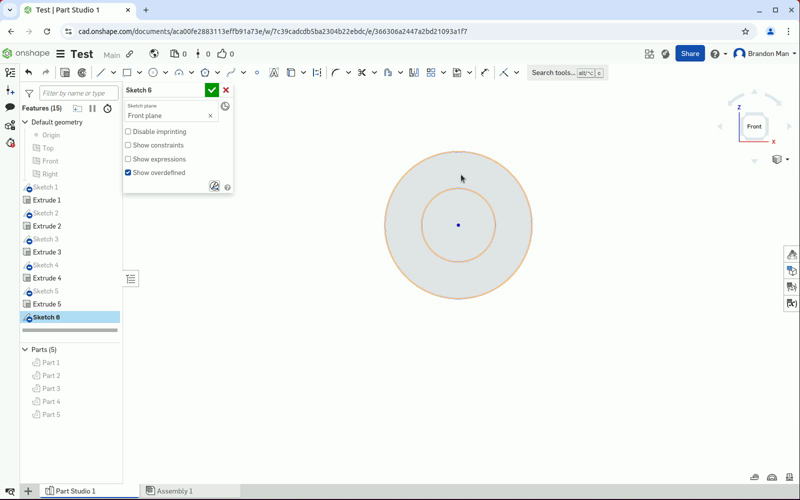
scroll(6)
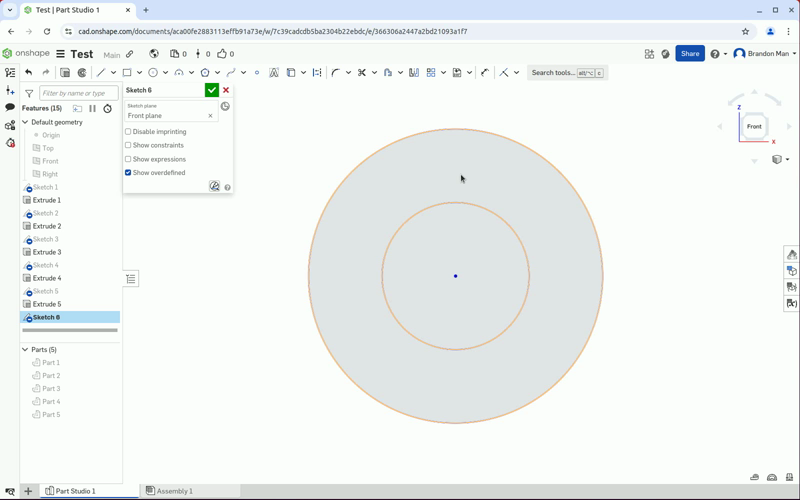
click(461, 174)
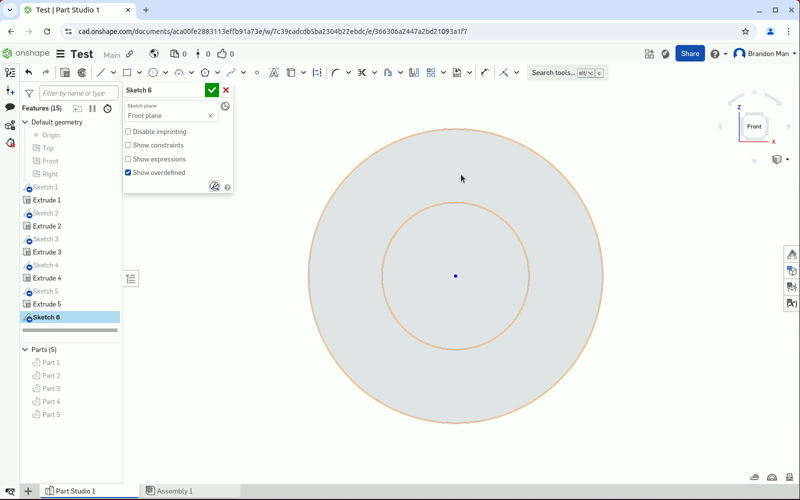
scroll(-6)
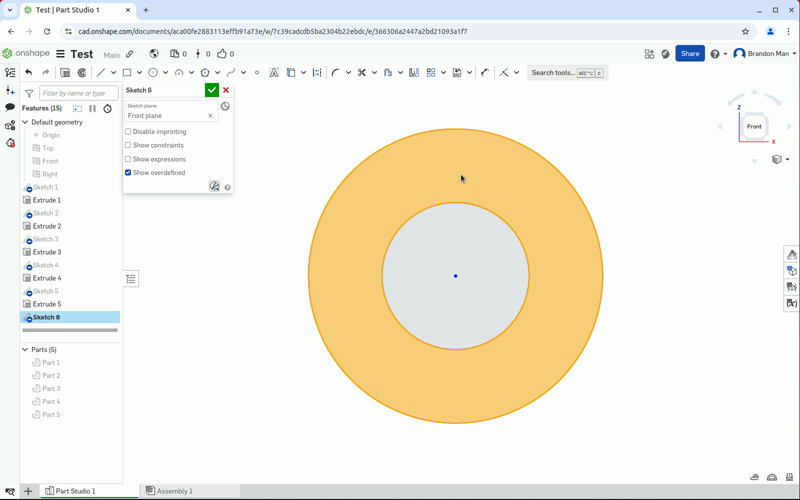
scroll(-6)
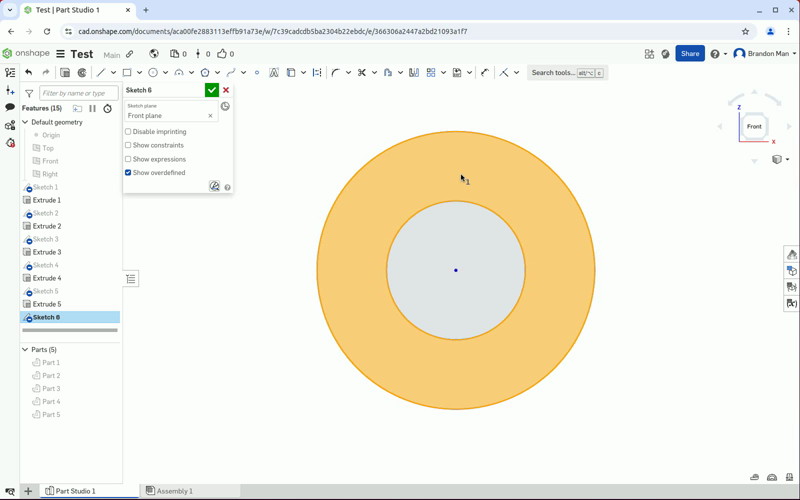
scroll(-6)
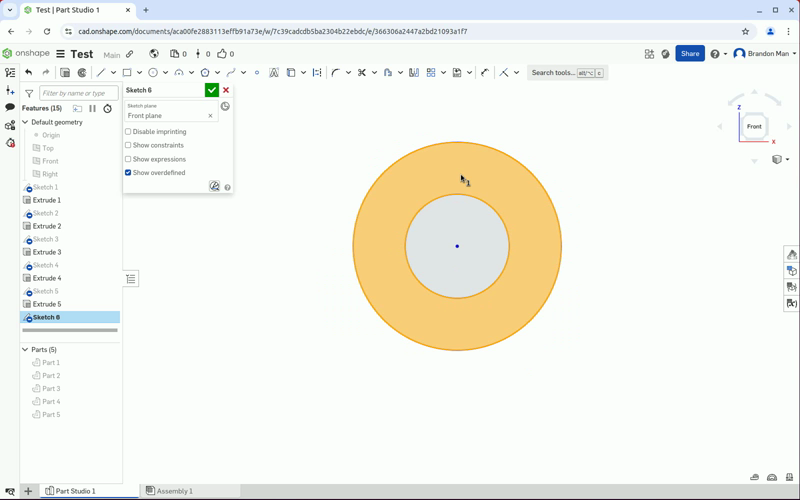
scroll(-6)
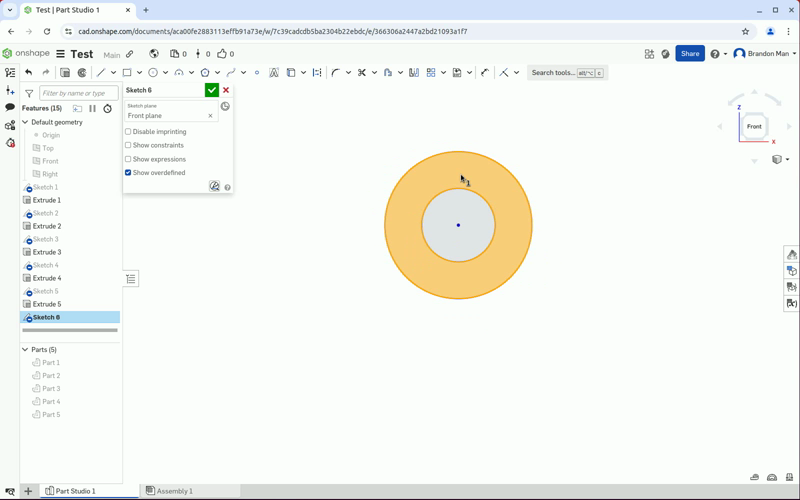
scroll(-6)
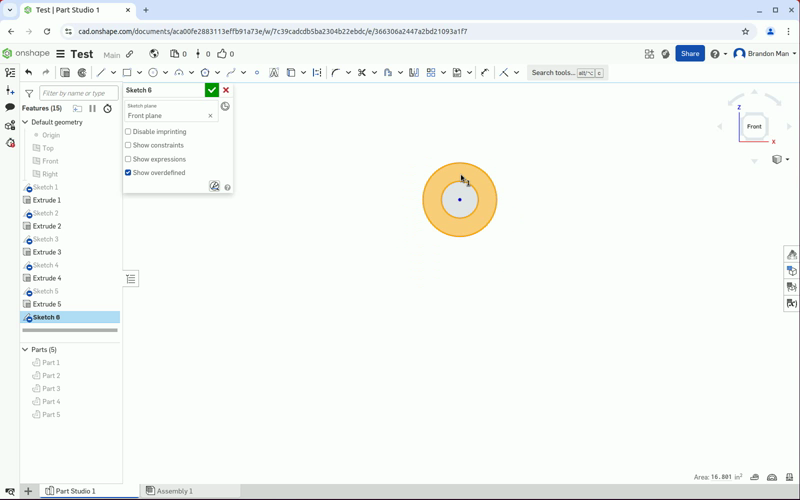
scroll(-6)
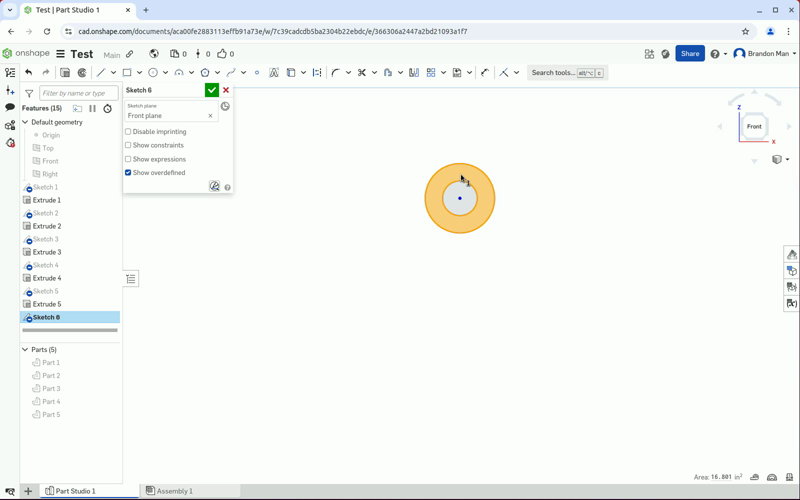
scroll(-6)
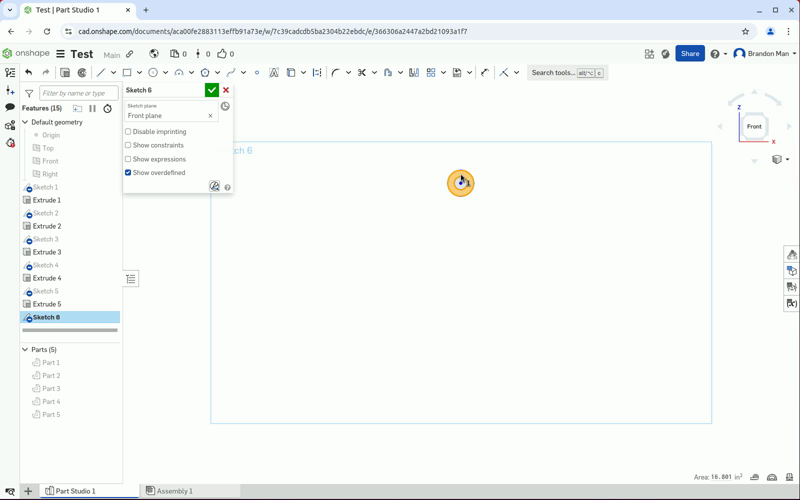
mouse_move(73, 352)
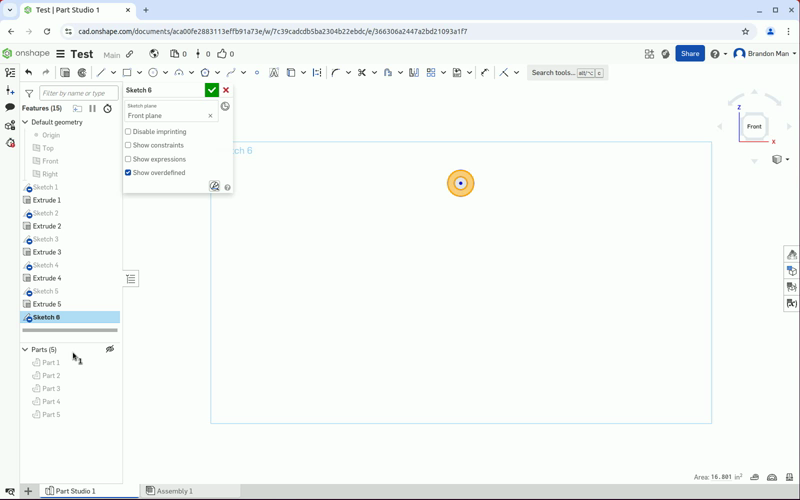
key(shift+y)
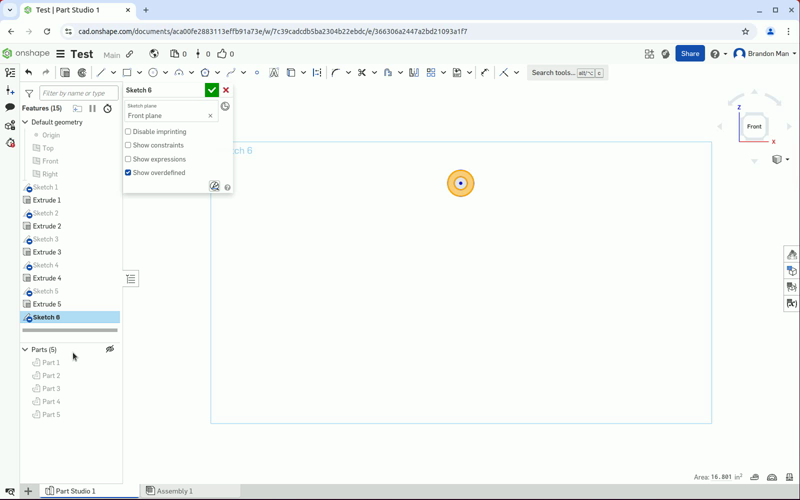
key(shift+e)
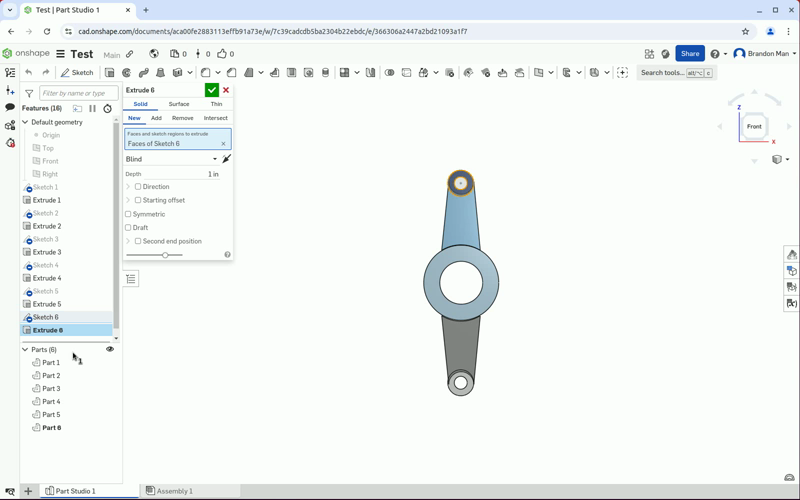
mouse_move(143, 106)
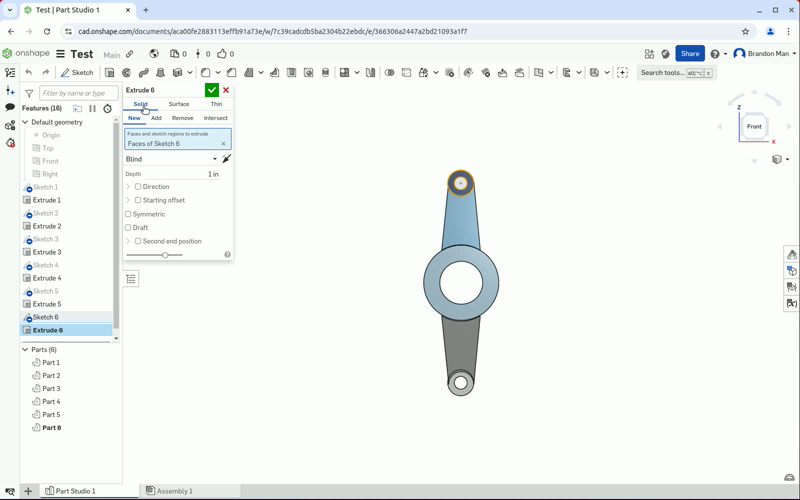
click(143, 106)
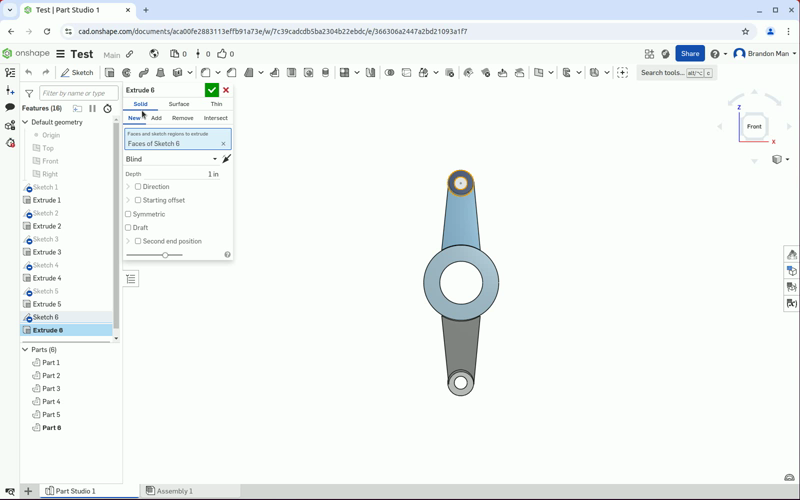
mouse_move(137, 120)
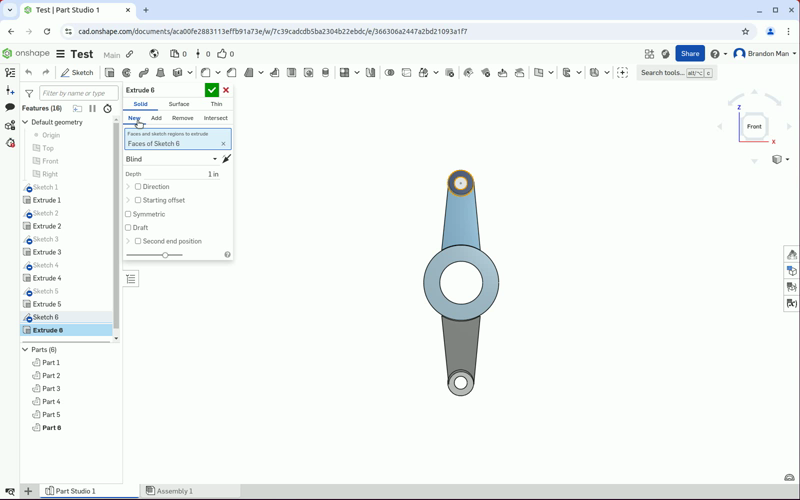
click(137, 120)
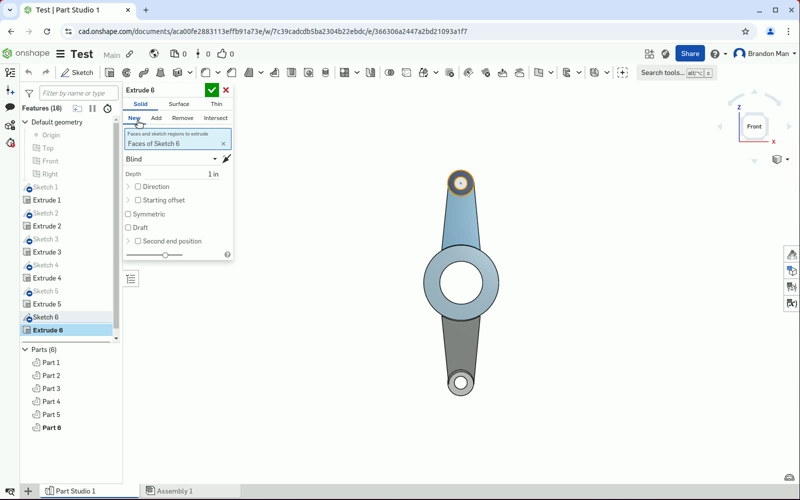
key(tab, 4)
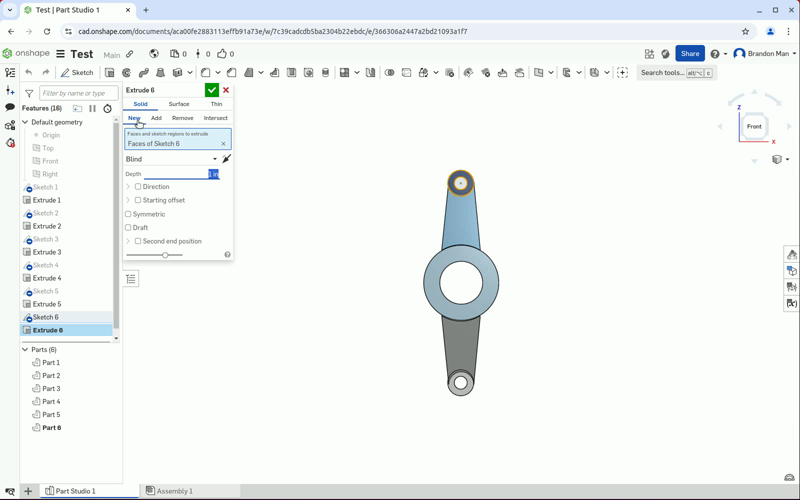
text(5.055)
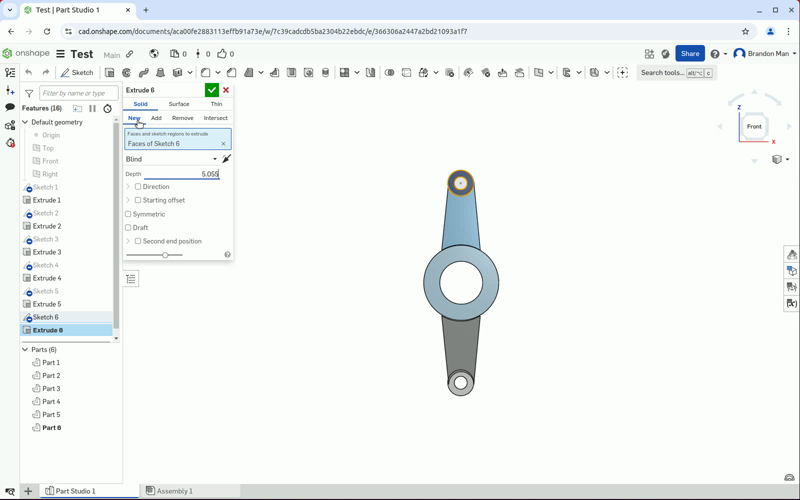
key(enter)
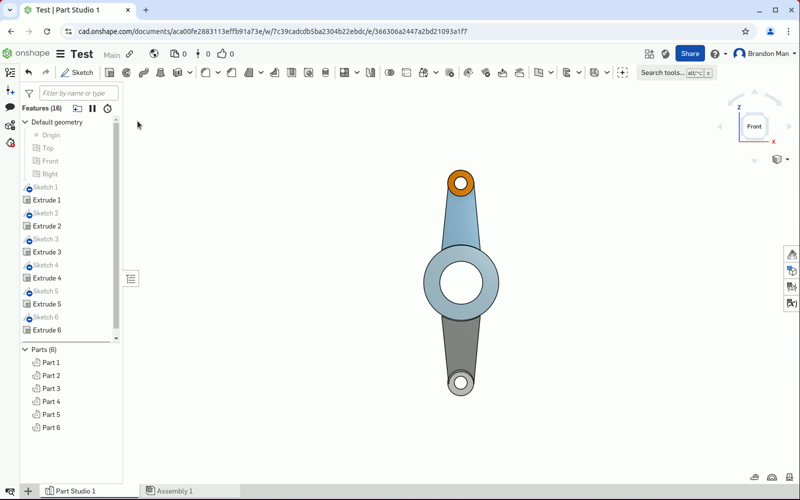
key(shift+h)
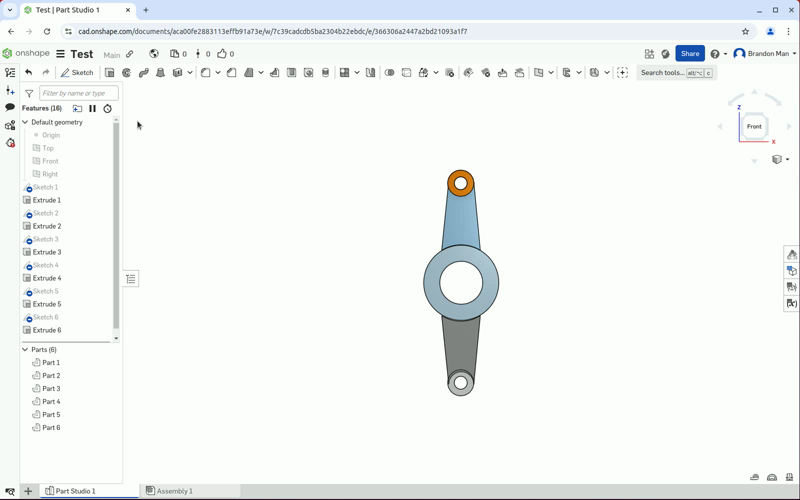
key(shift+h)
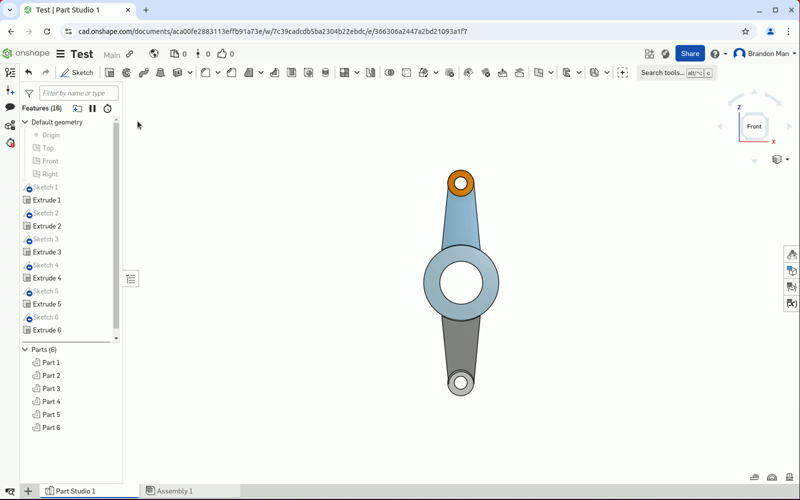
mouse_move(69, 189)
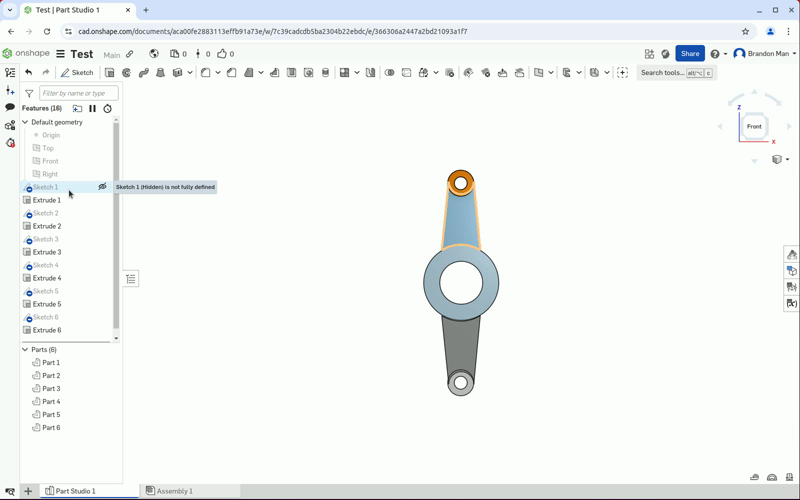
click(69, 189)
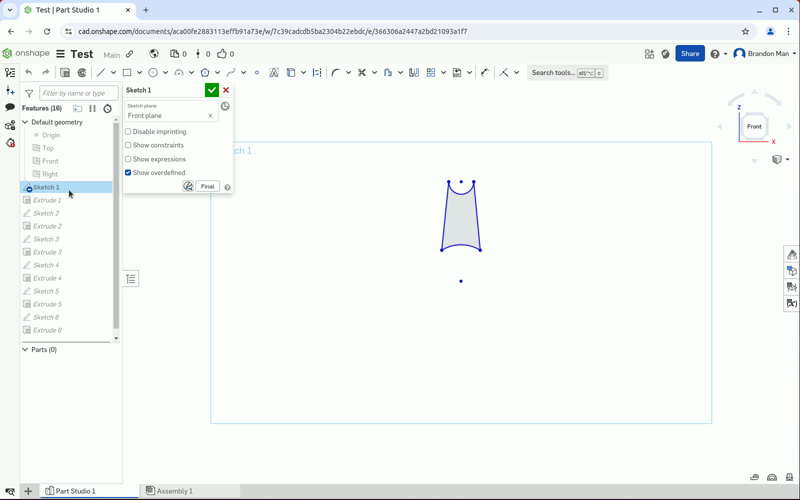
mouse_move(229, 92)
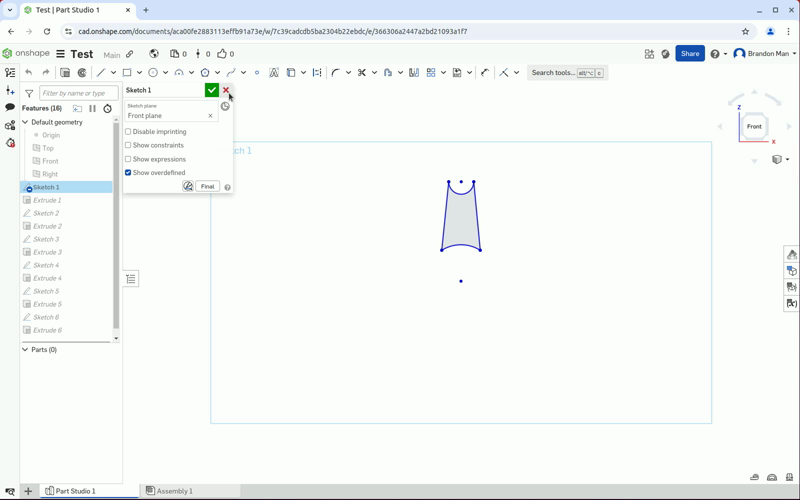
click(229, 92)
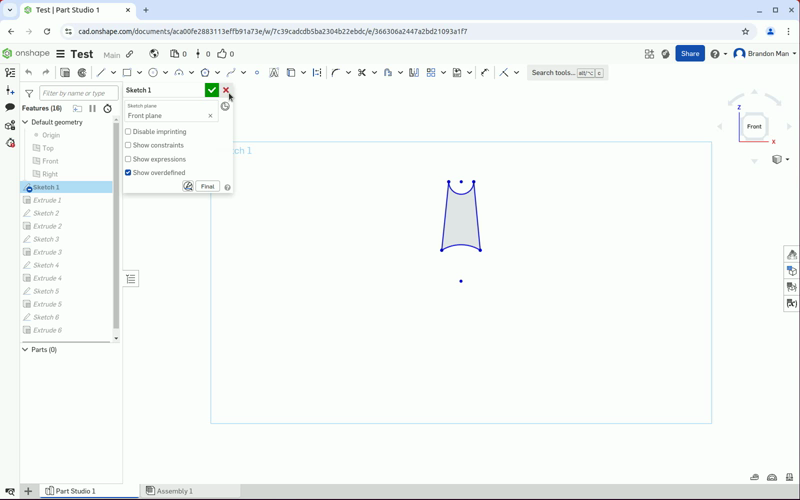
key(shift+s)
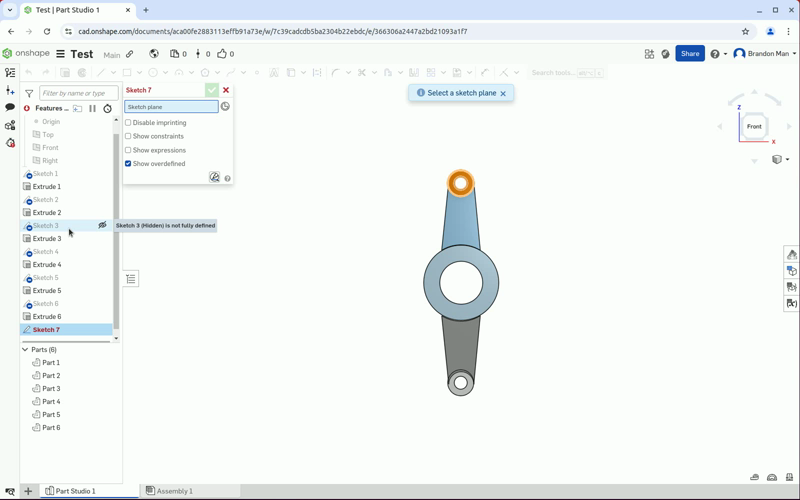
scroll(3)
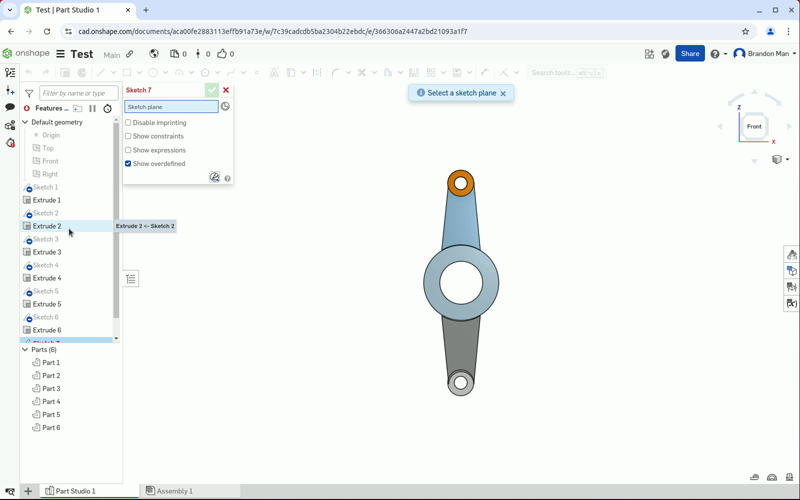
mouse_move(69, 163)
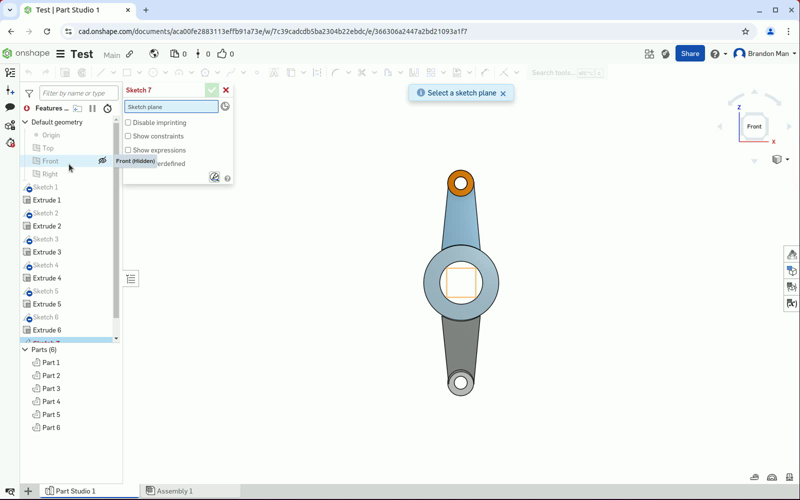
click(69, 163)
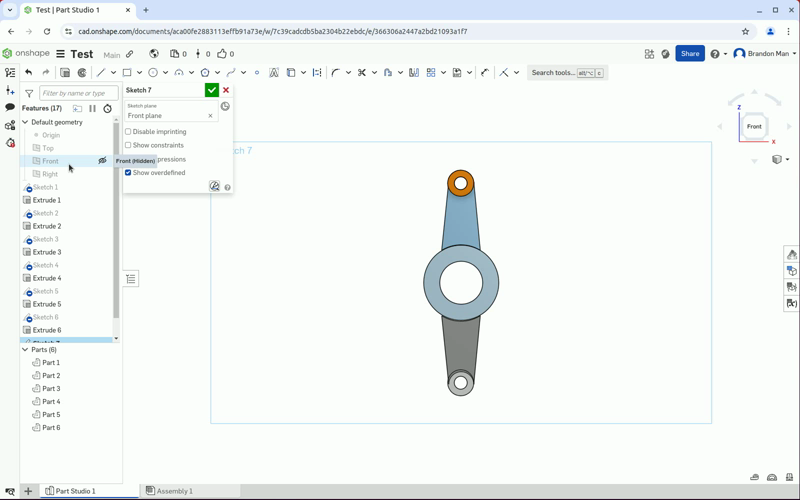
mouse_move(73, 352)
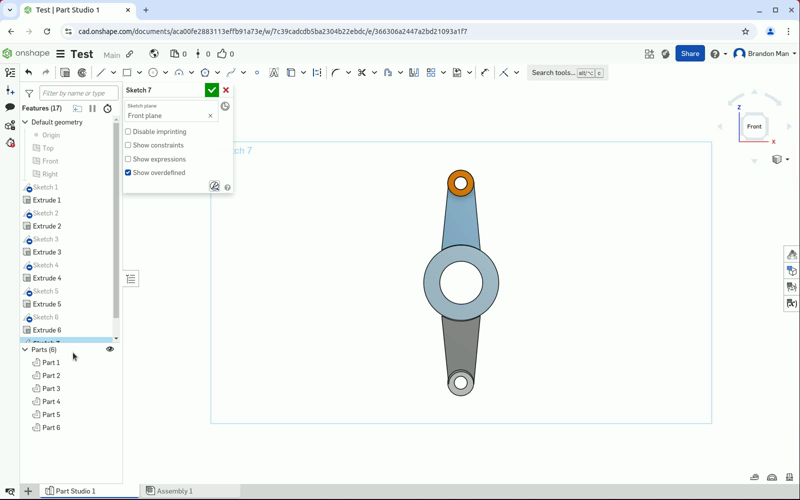
key(y)
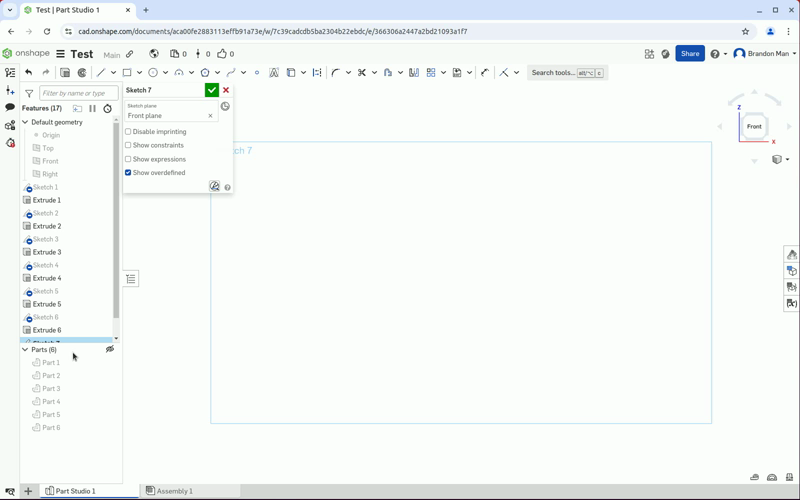
key(c)
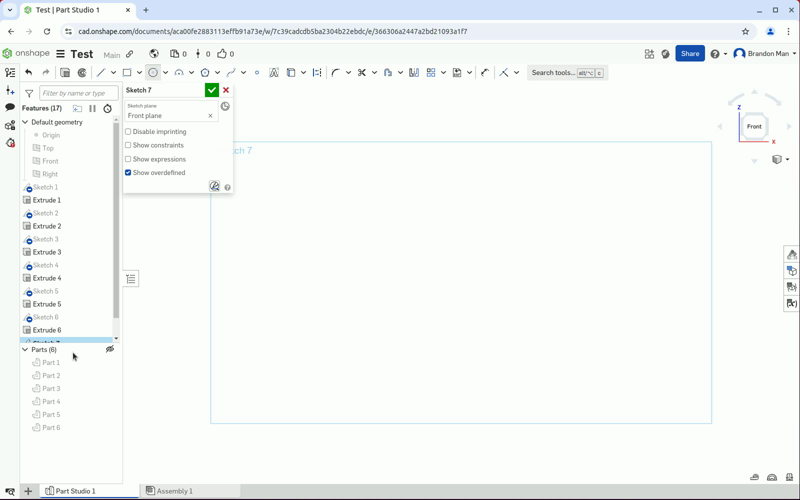
key_down(shift)
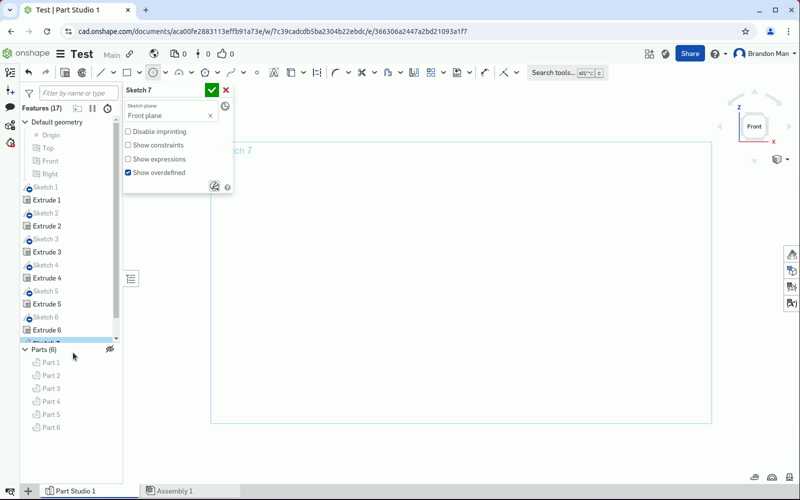
mouse_move(461, 282)
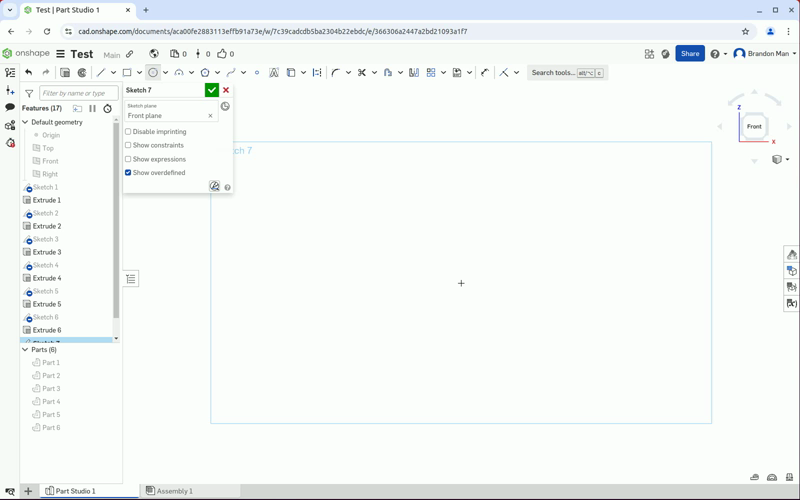
click(461, 282)
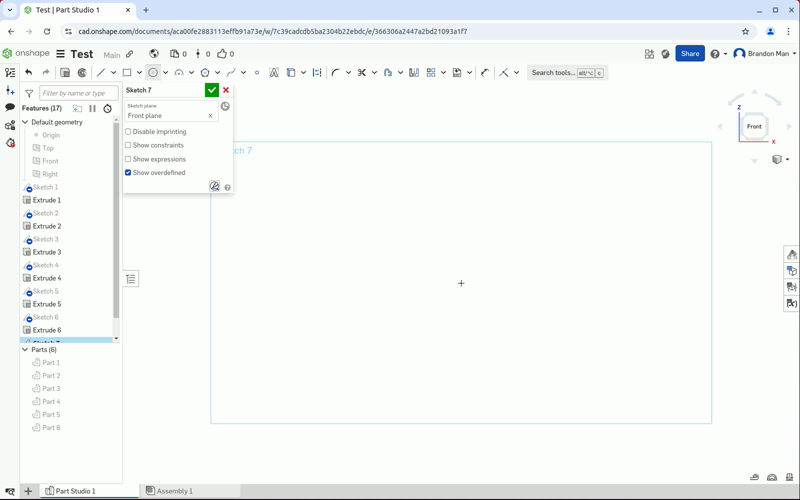
key_up(shift)
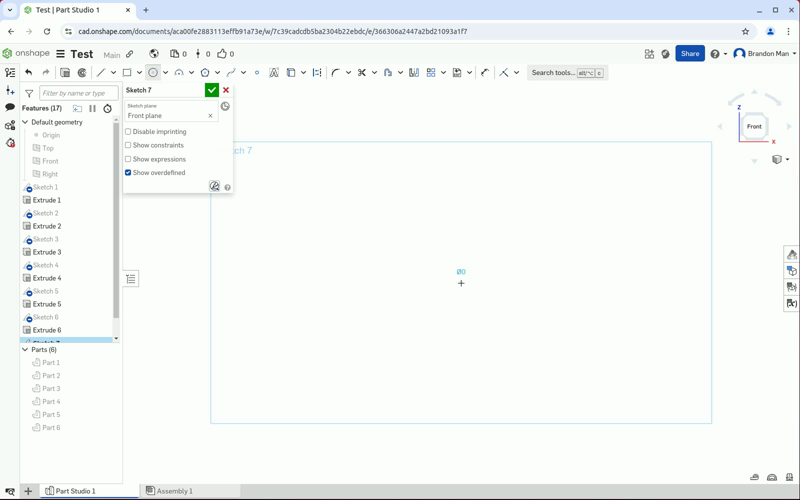
mouse_move(498, 282)
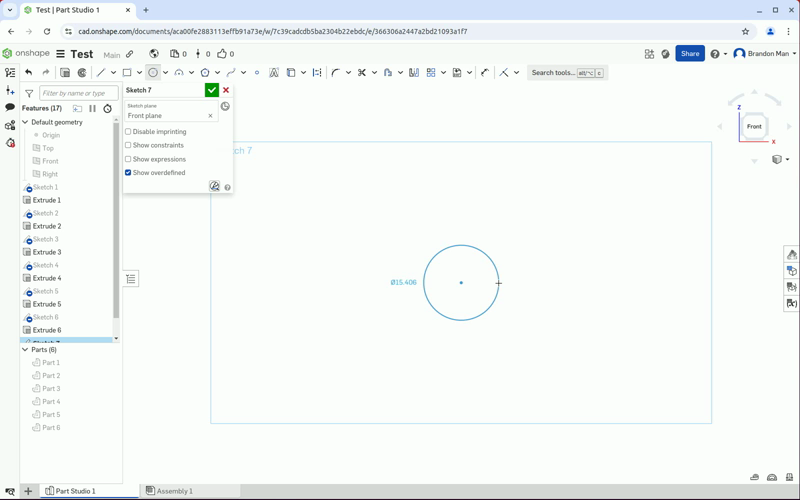
click(498, 282)
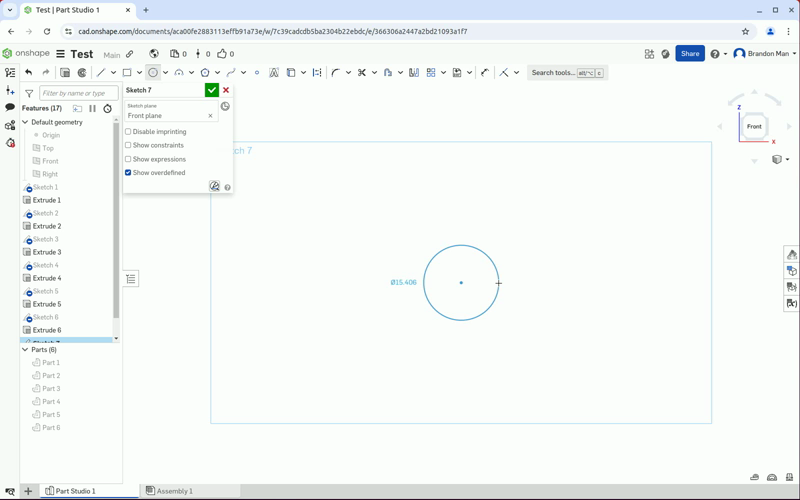
key(esc)
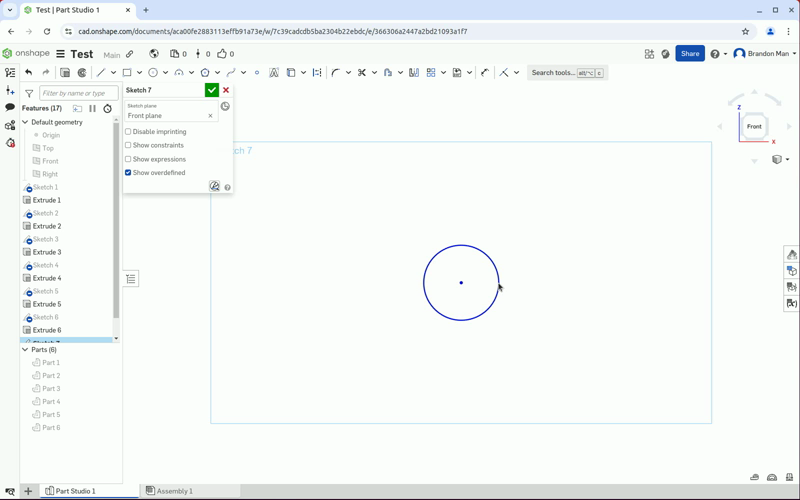
key(c)
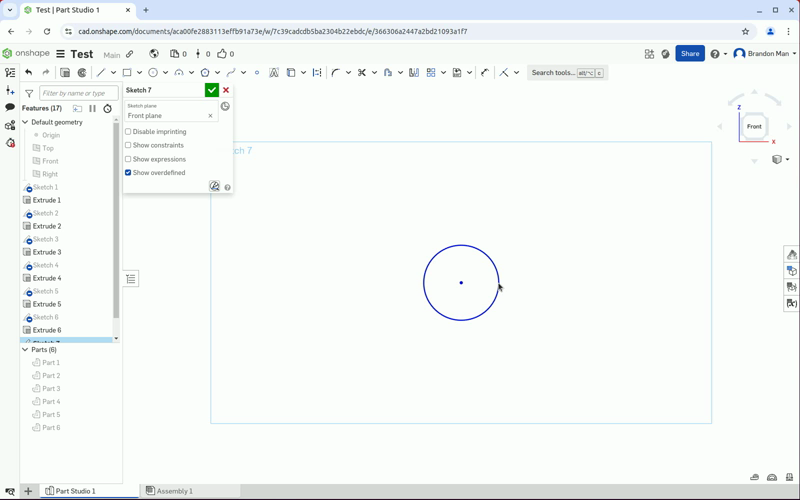
key_down(shift)
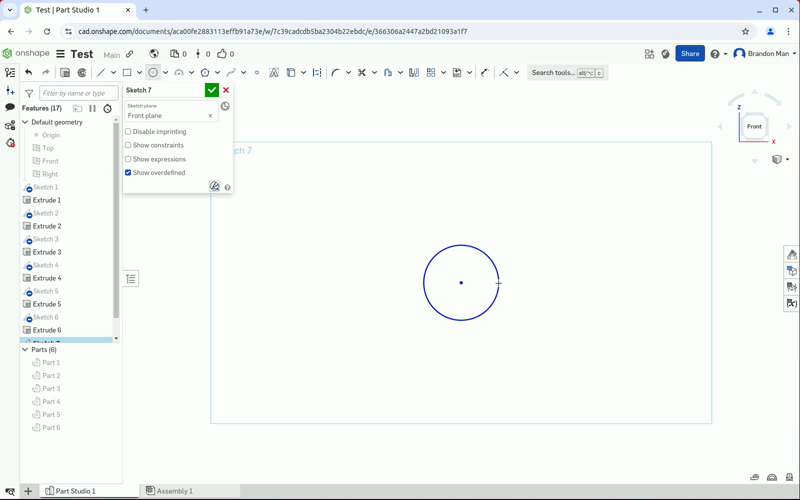
mouse_move(461, 282)
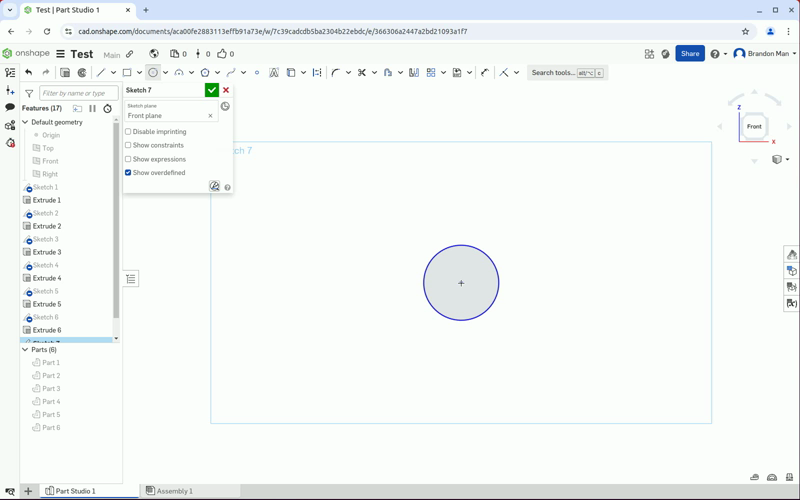
click(461, 282)
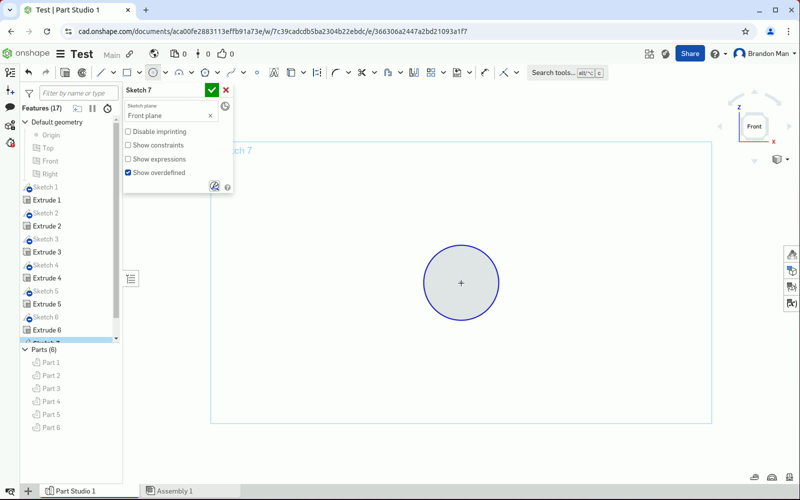
key_up(shift)
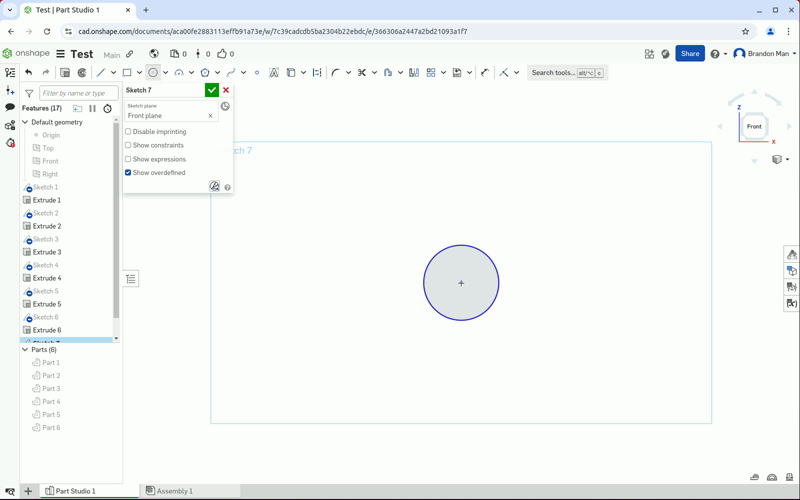
mouse_move(482, 282)
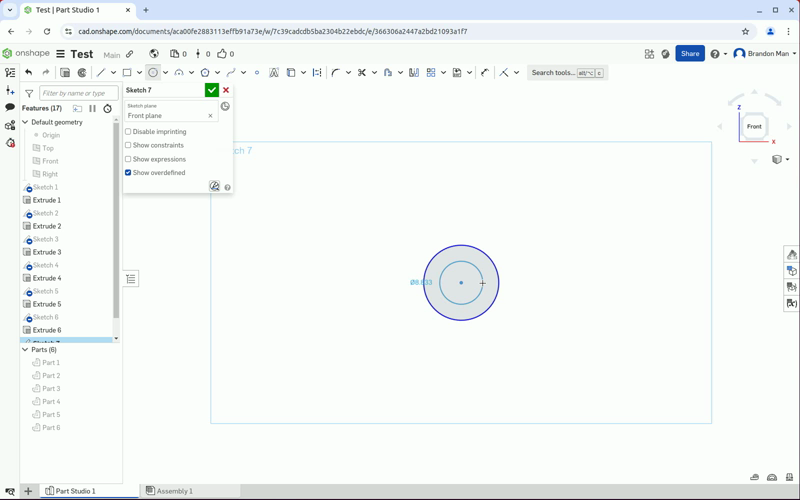
click(482, 282)
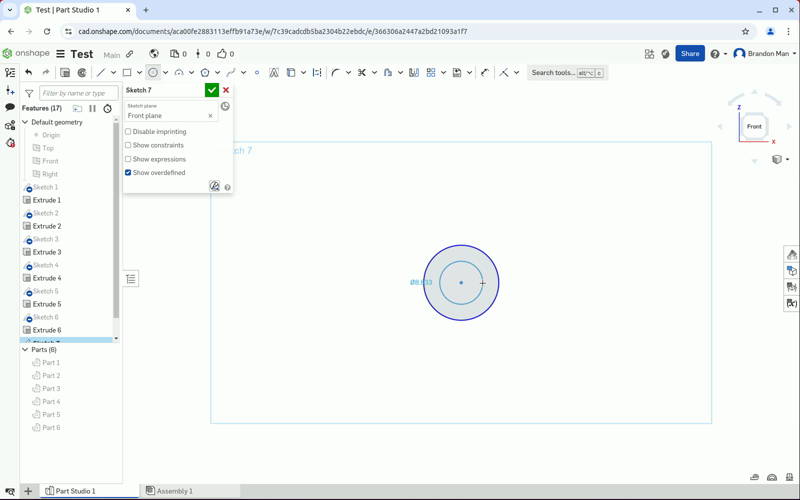
key(esc)
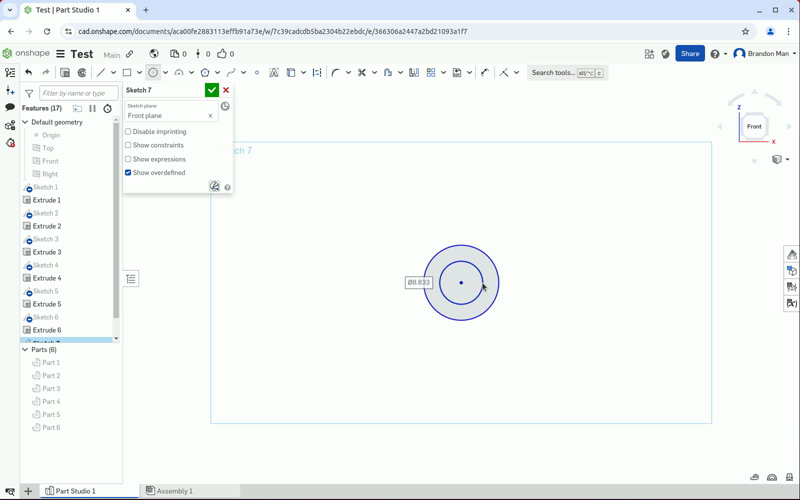
mouse_move(465, 250)
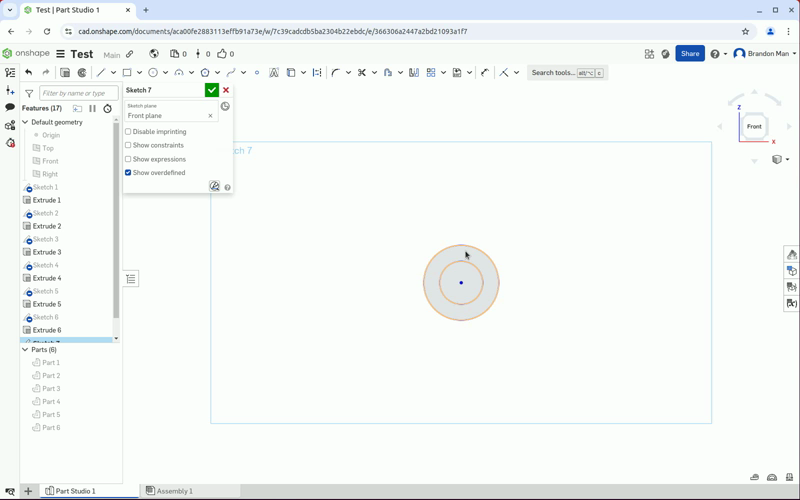
click(465, 250)
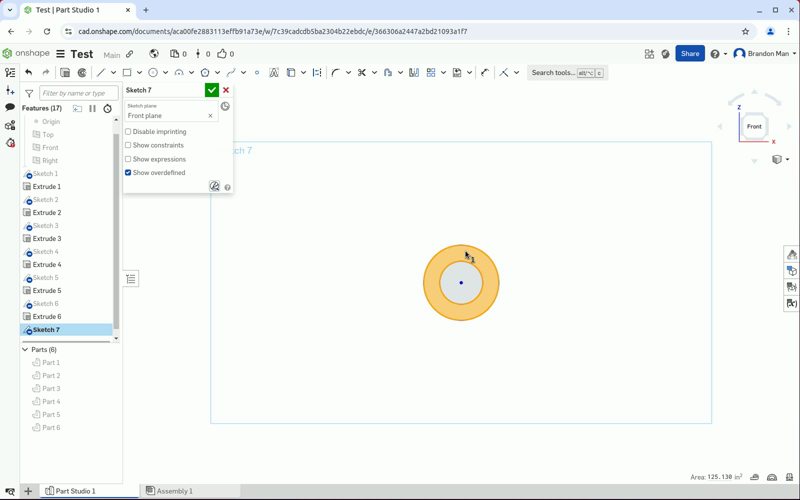
mouse_move(73, 352)
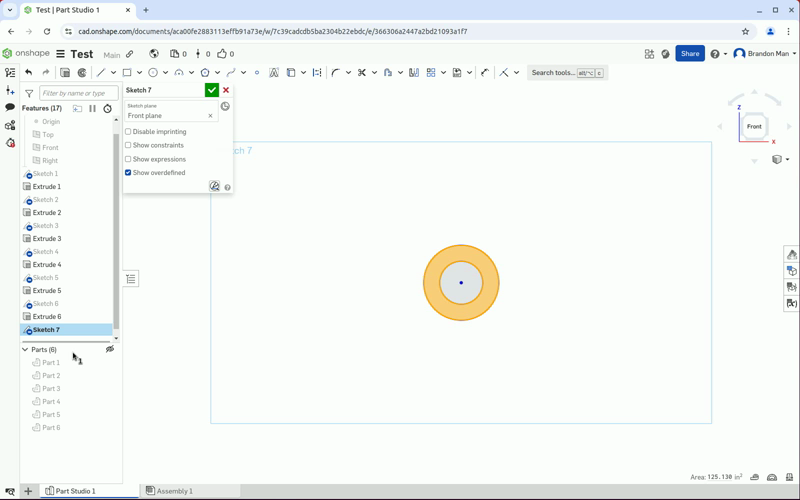
key(shift+y)
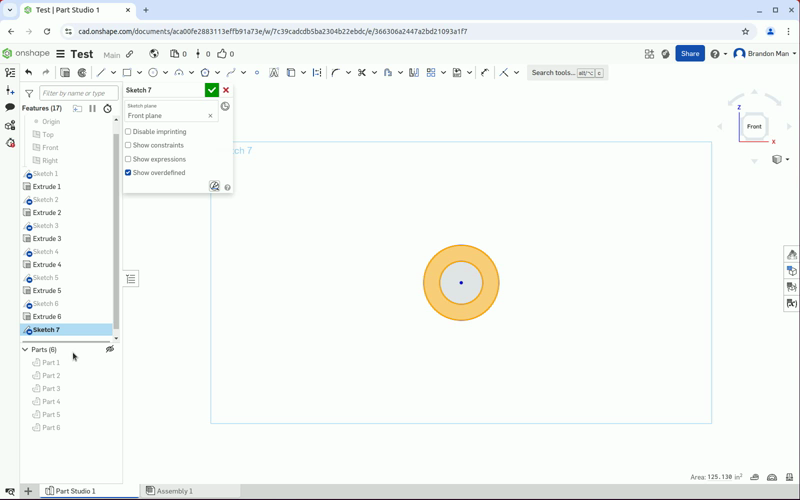
key(shift+e)
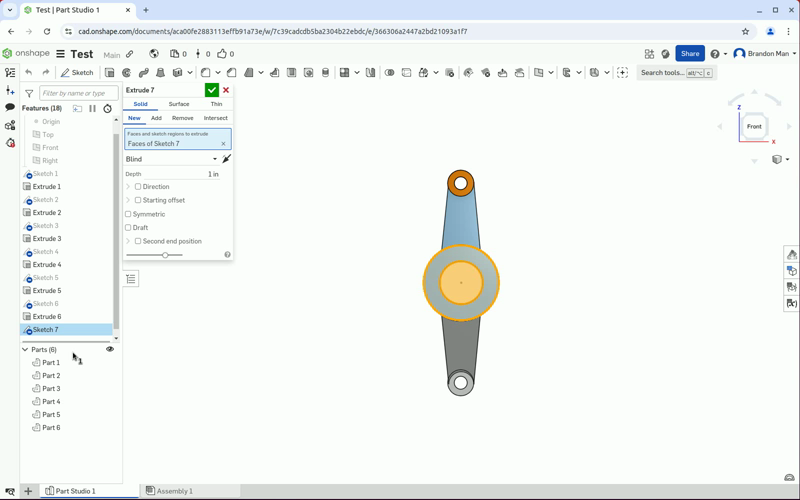
mouse_move(143, 106)
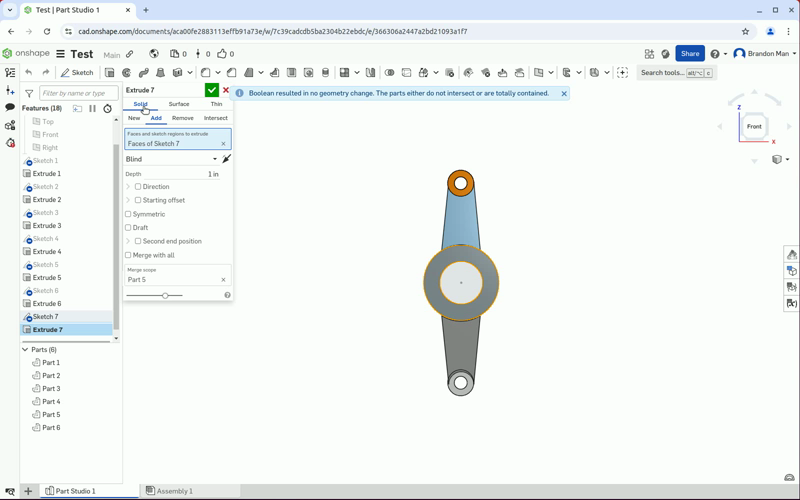
click(143, 106)
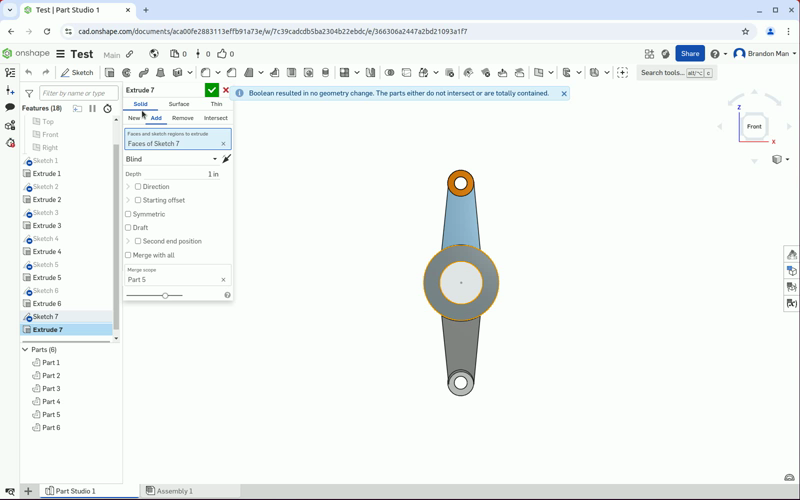
mouse_move(137, 120)
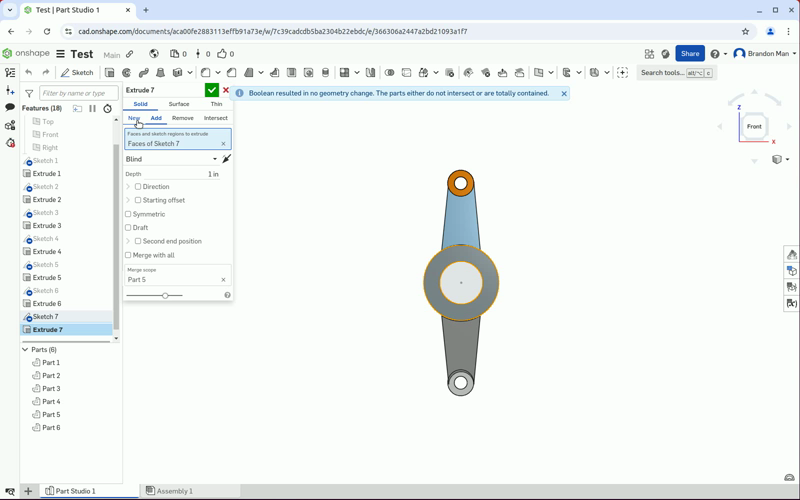
click(137, 120)
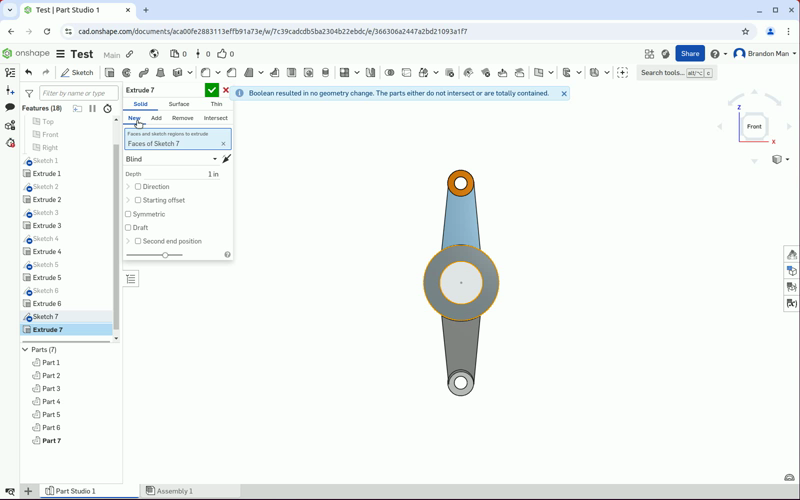
key(tab, 4)
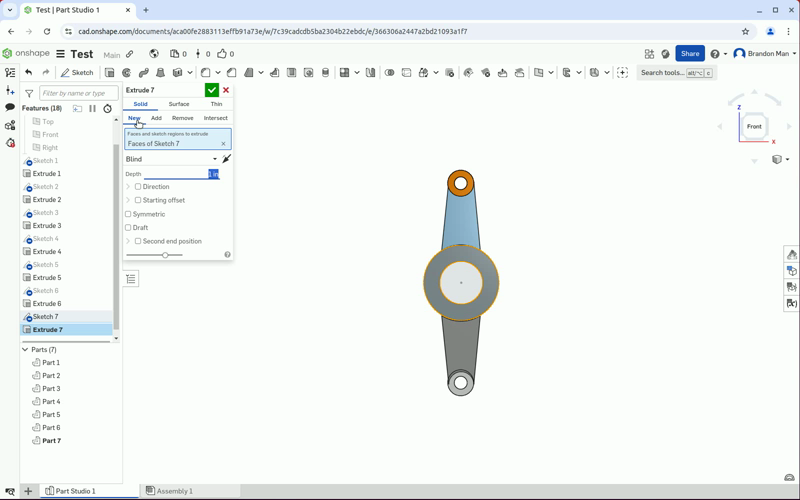
text(5.055)
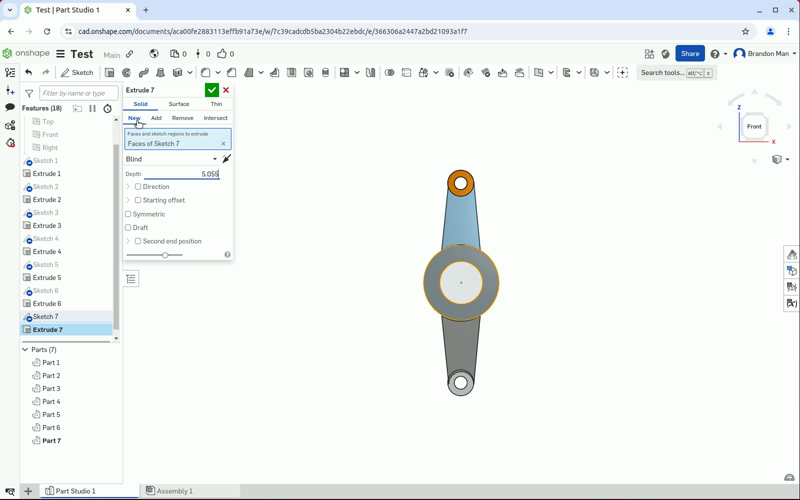
key(enter)
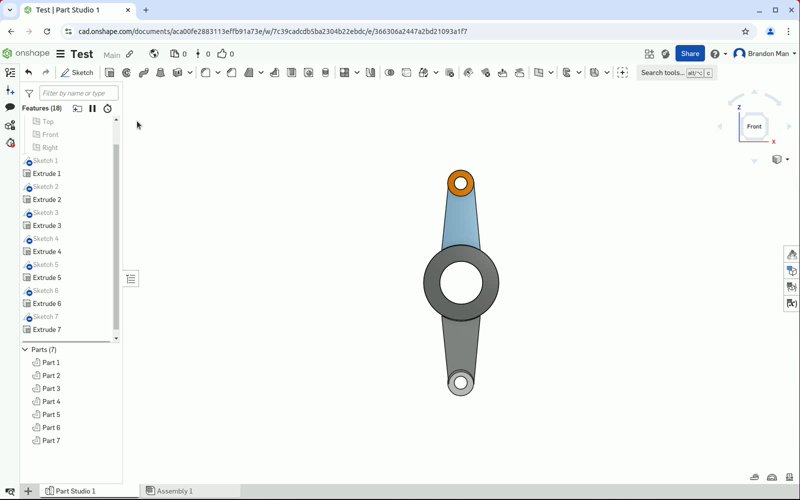
key(shift+h)
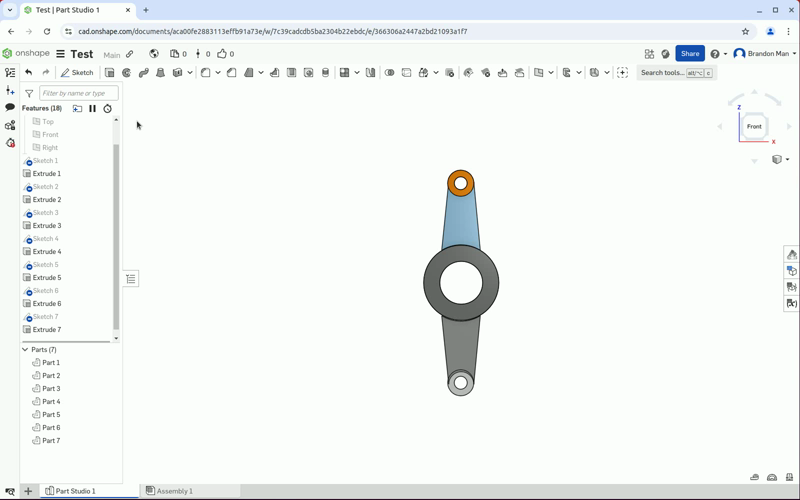
key(shift+h)
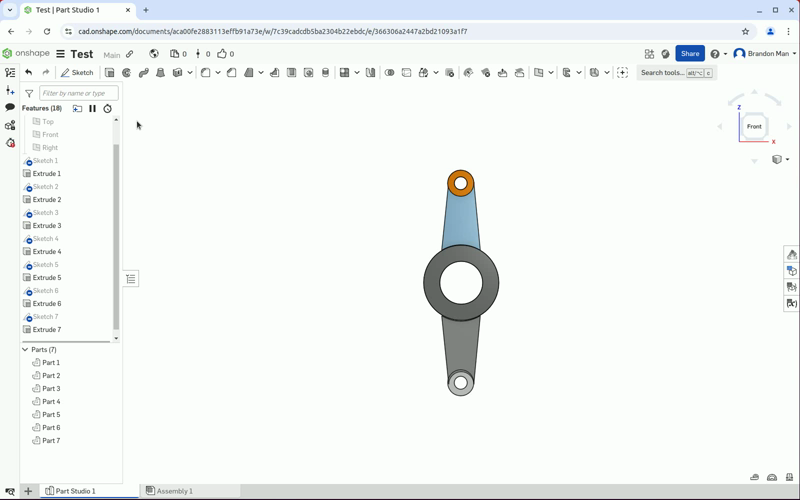
mouse_move(69, 163)
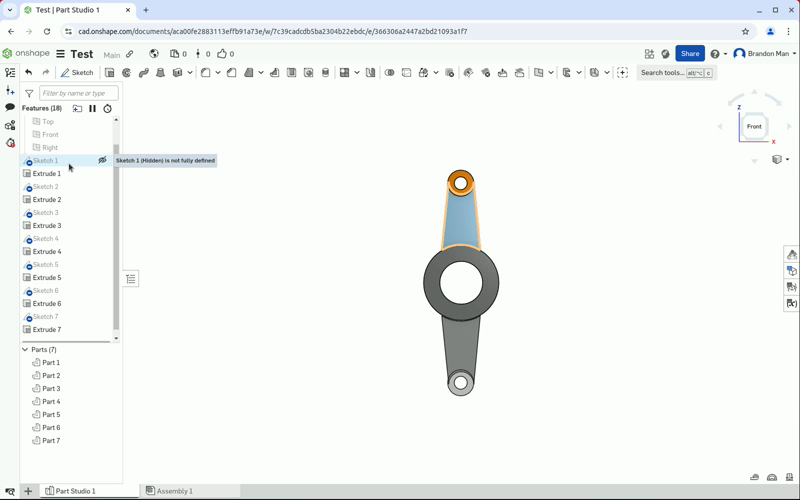
click(69, 163)
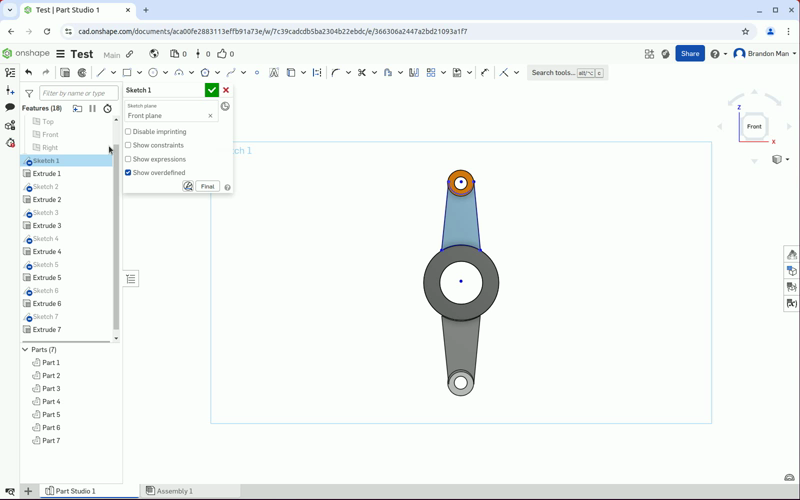
mouse_move(229, 92)
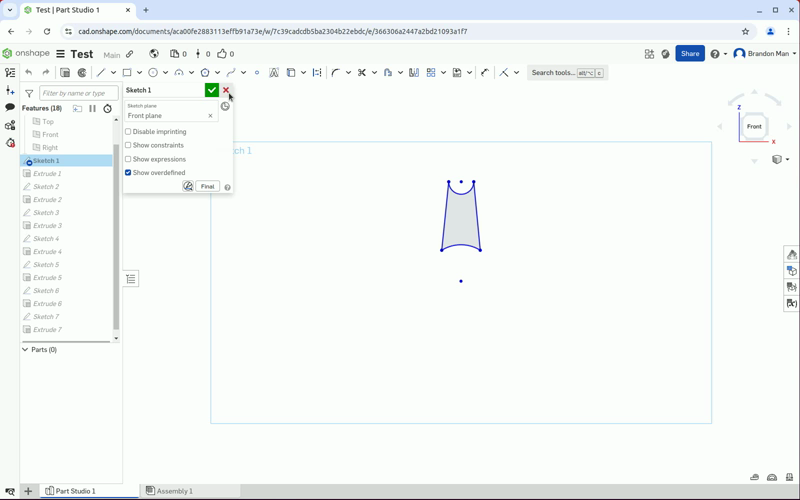
click(229, 92)
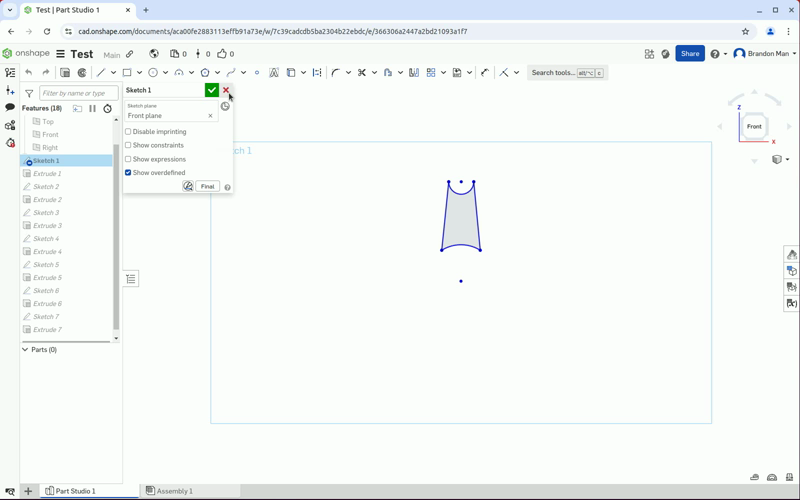
key(shift+s)
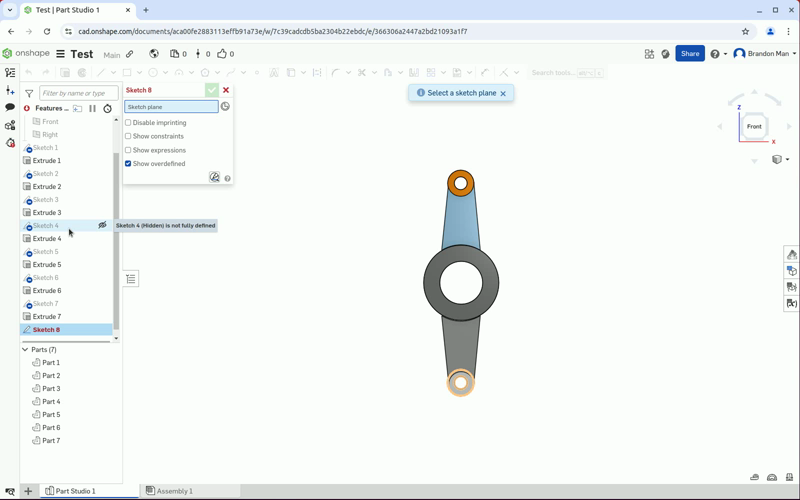
scroll(3)
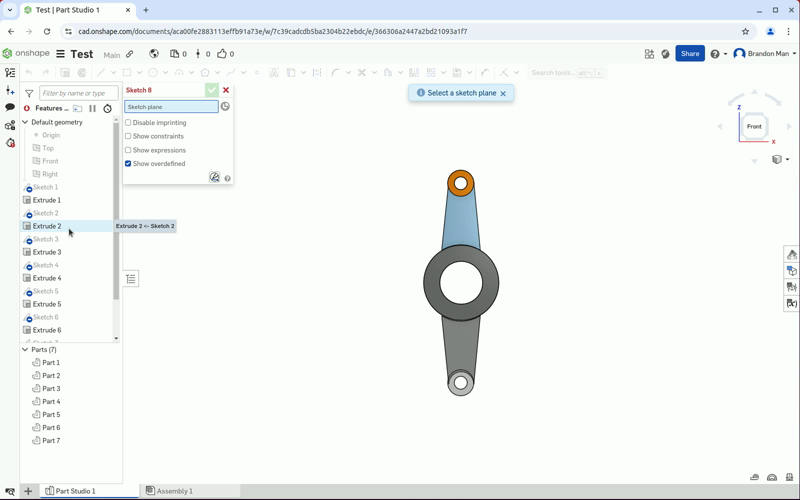
mouse_move(69, 163)
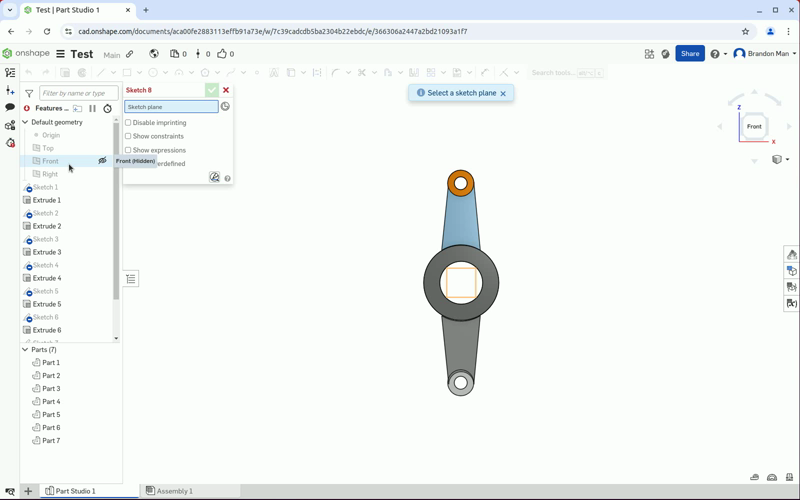
click(69, 163)
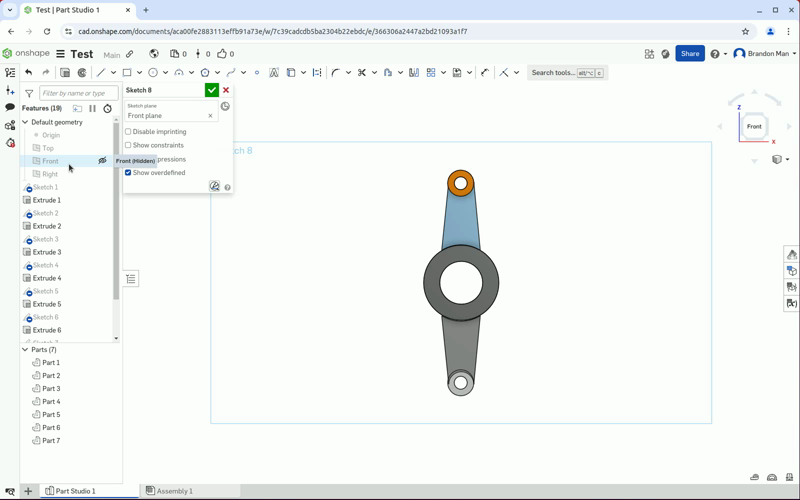
mouse_move(73, 352)
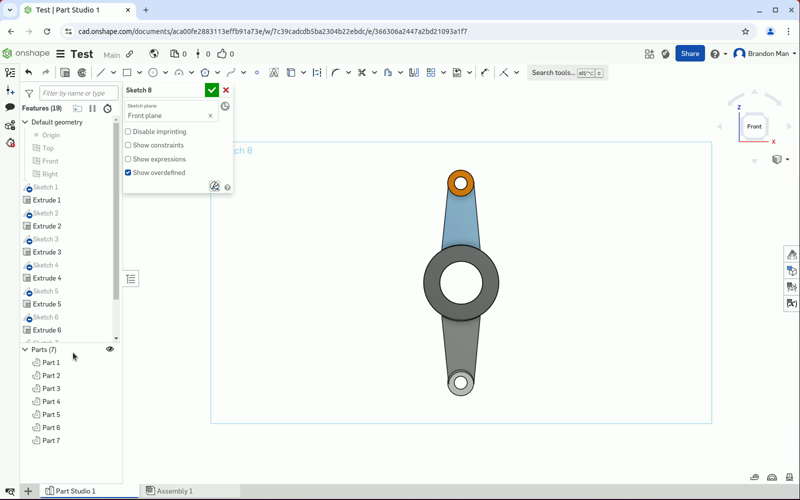
key(y)
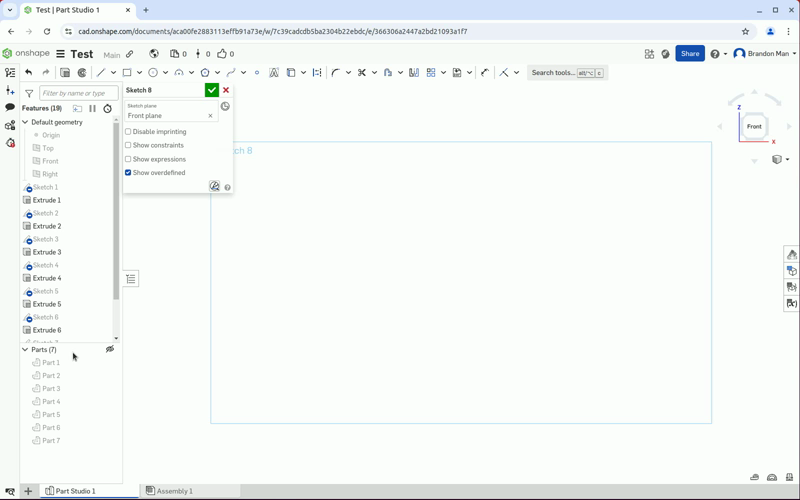
key(c)
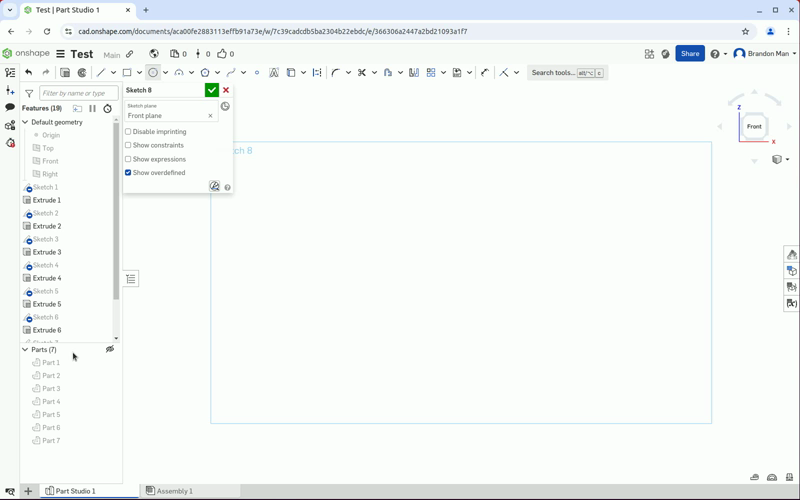
key_down(shift)
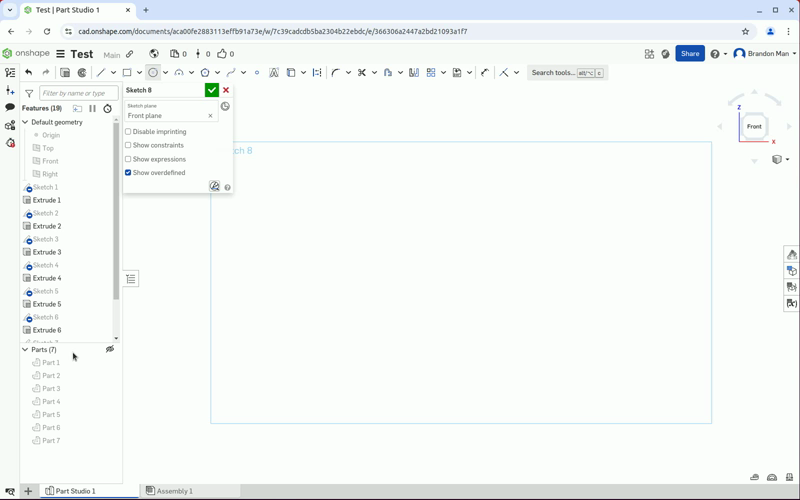
mouse_move(460, 382)
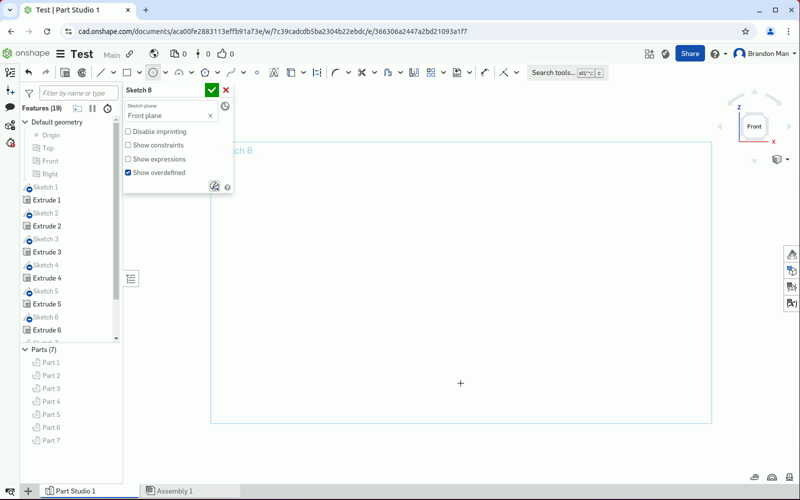
click(460, 382)
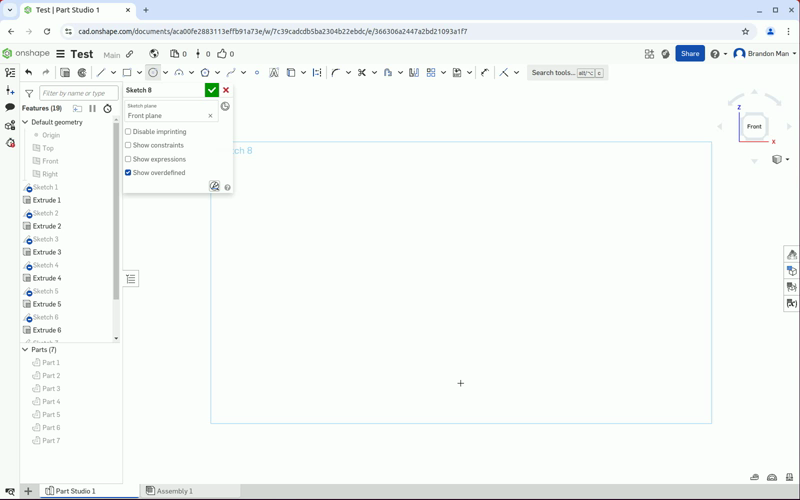
key_up(shift)
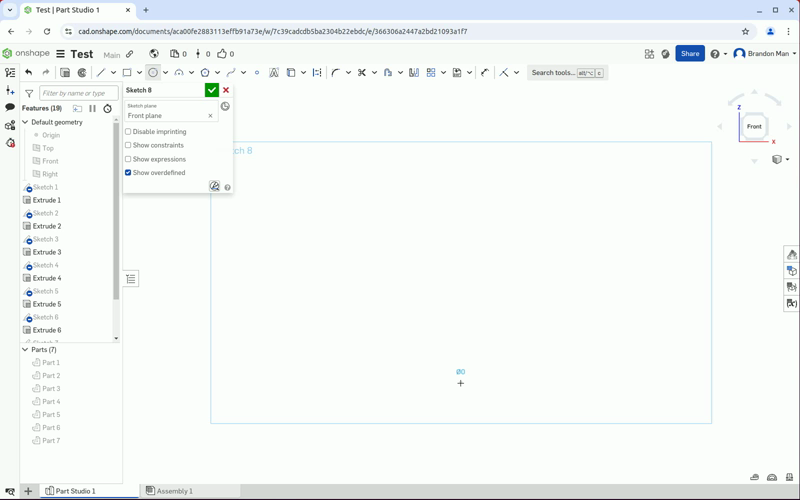
mouse_move(473, 382)
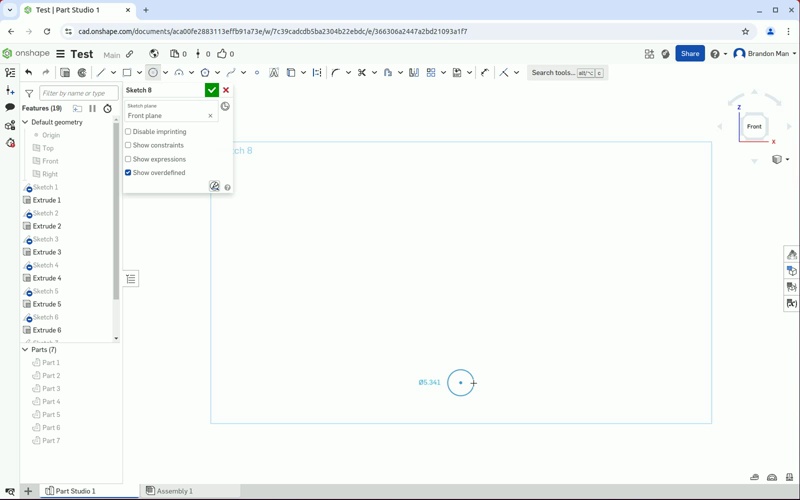
click(473, 382)
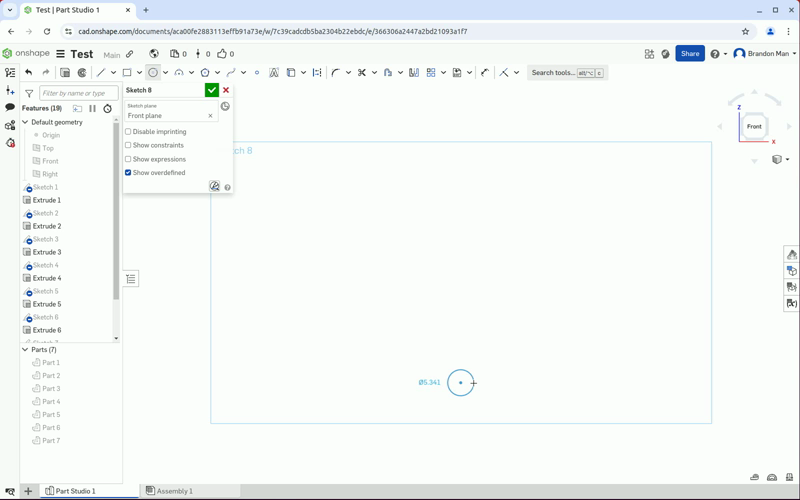
key(esc)
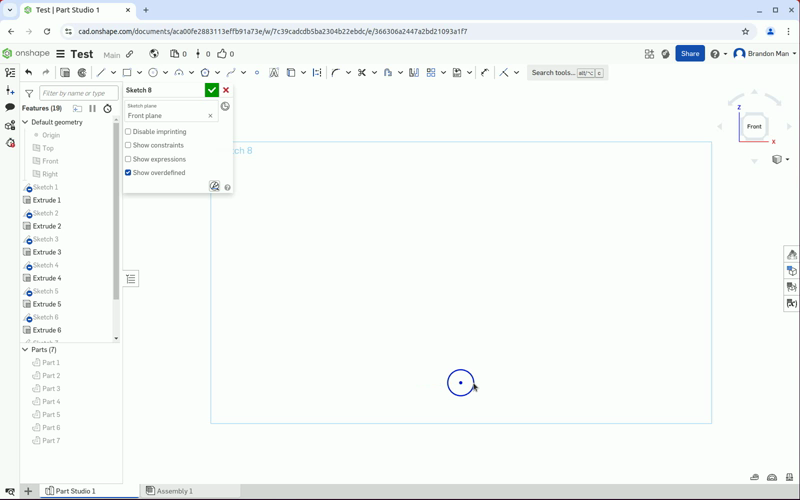
key(c)
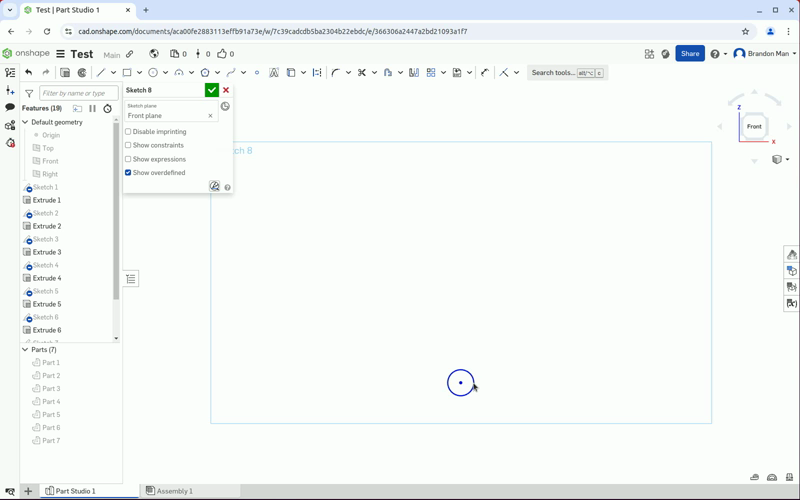
key_down(shift)
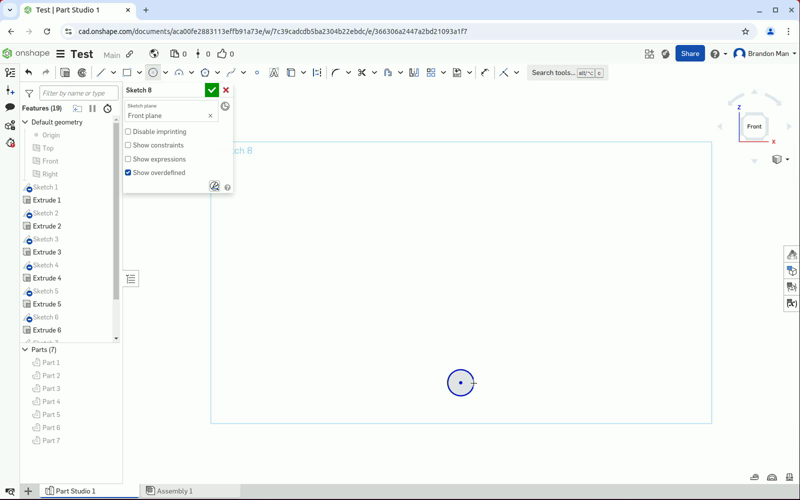
mouse_move(460, 382)
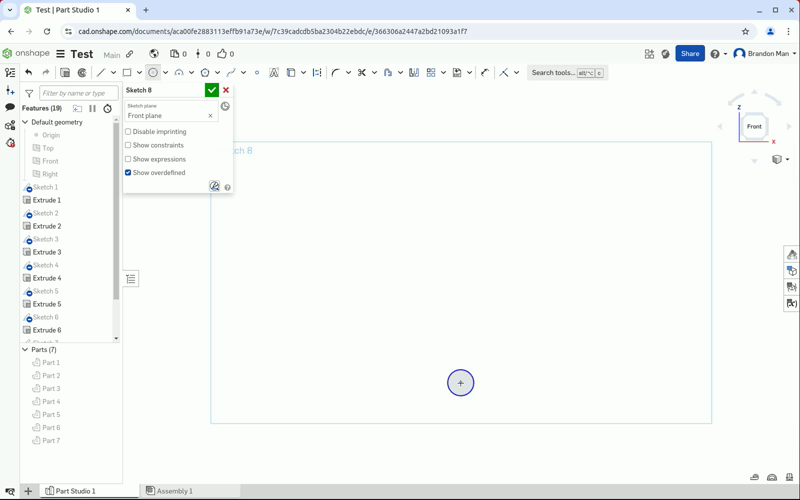
click(460, 382)
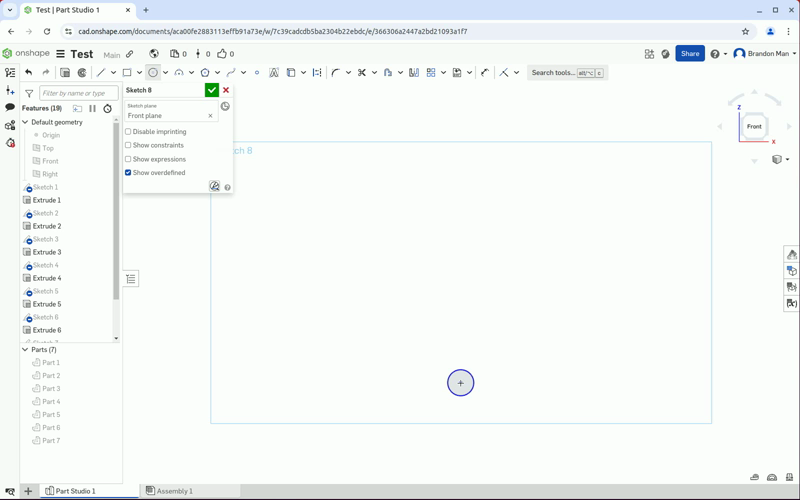
key_up(shift)
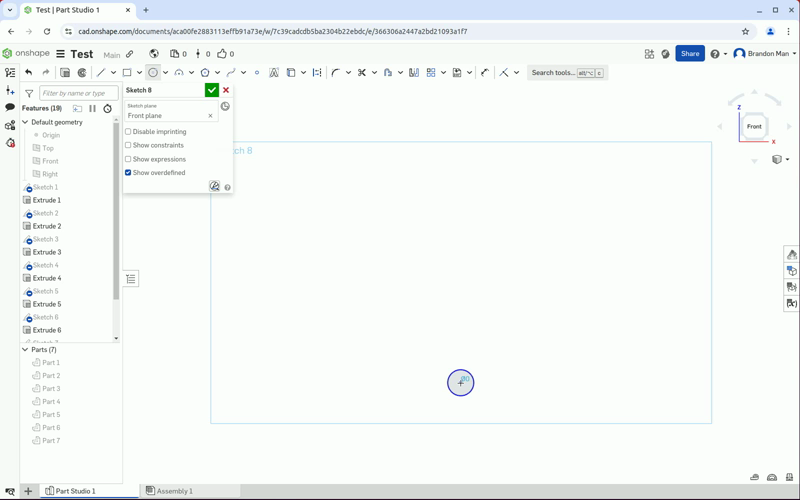
mouse_move(467, 382)
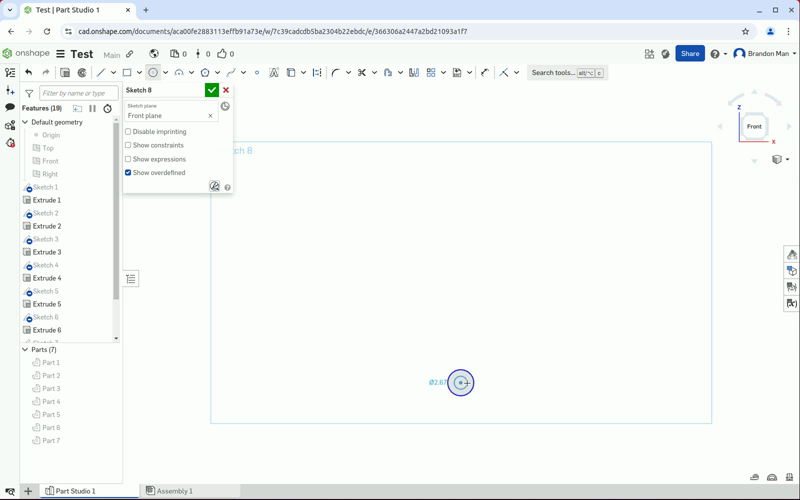
click(467, 382)
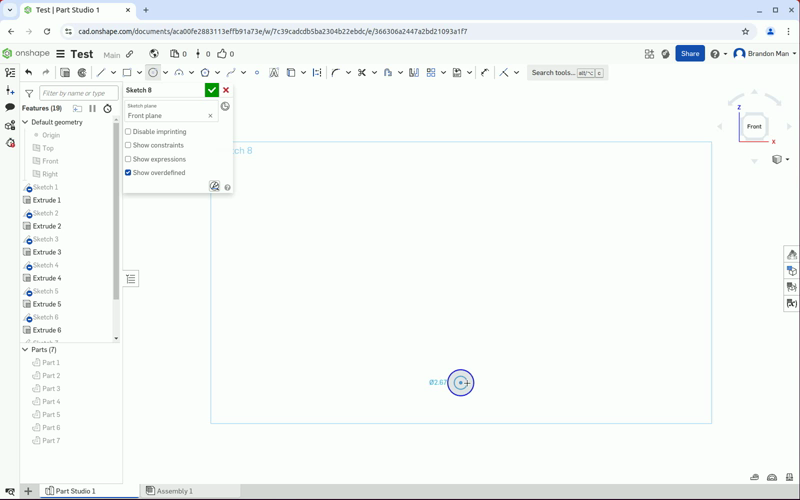
key(esc)
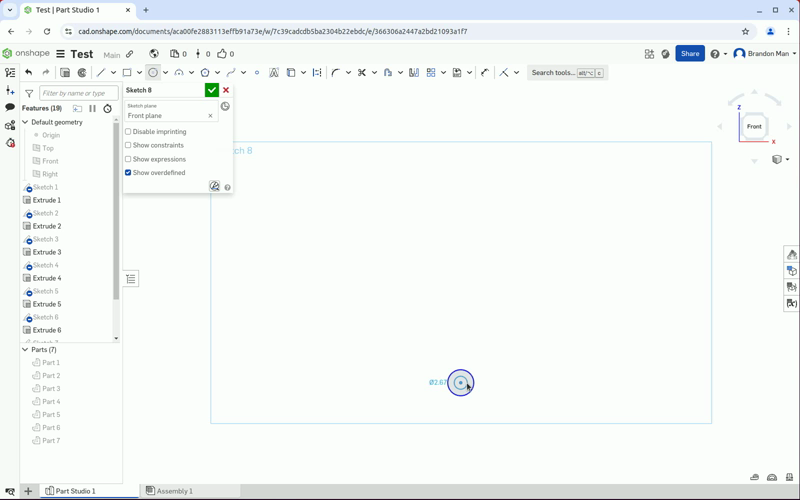
mouse_move(471, 381)
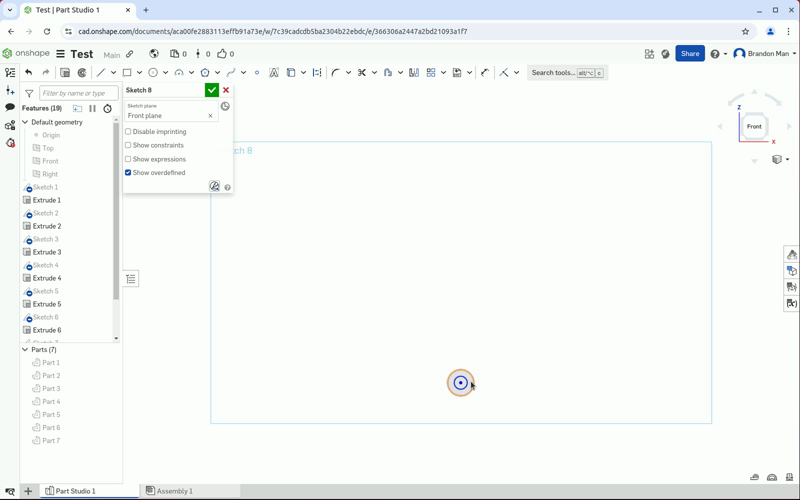
scroll(6)
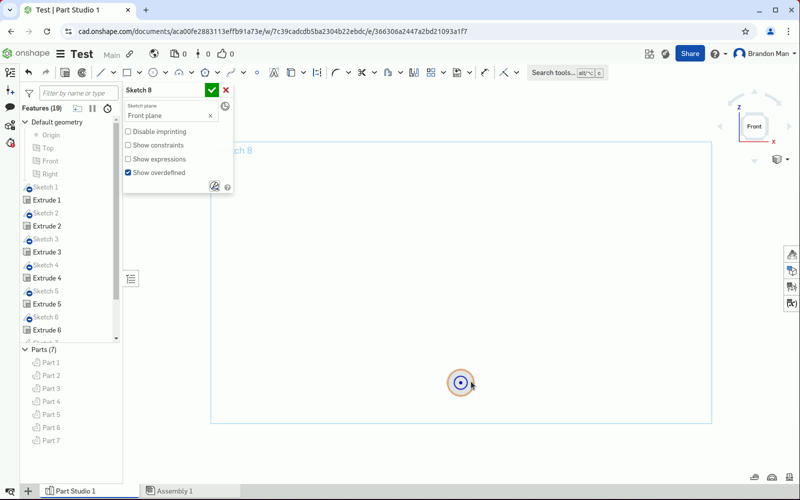
scroll(6)
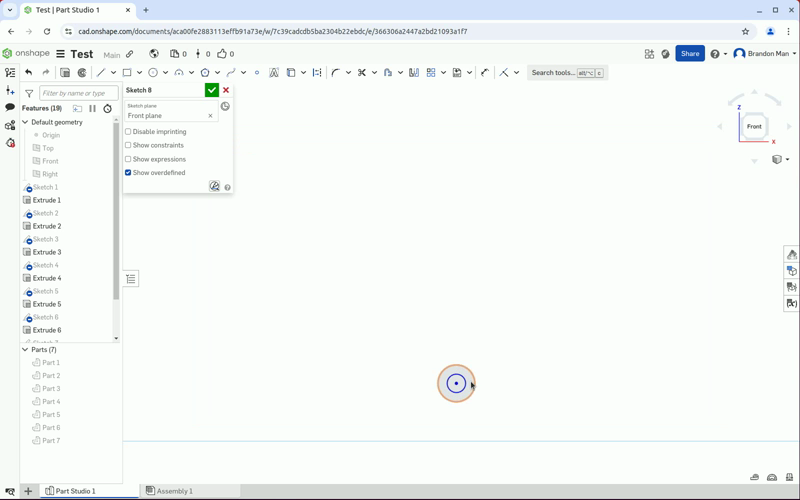
scroll(6)
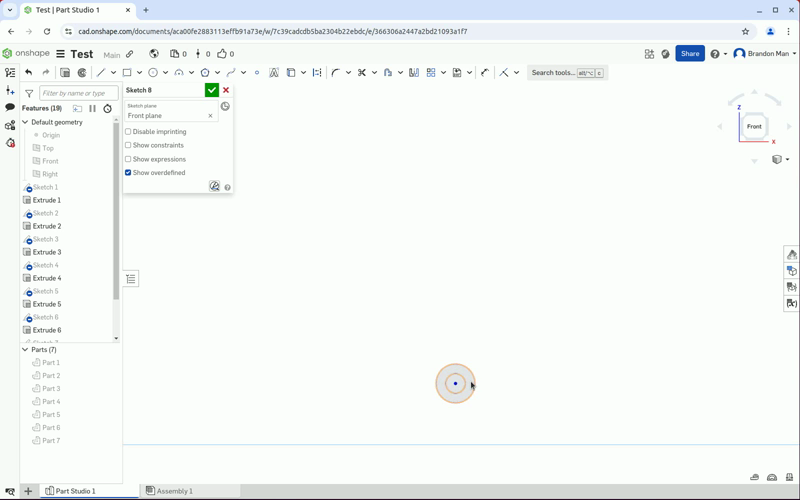
scroll(6)
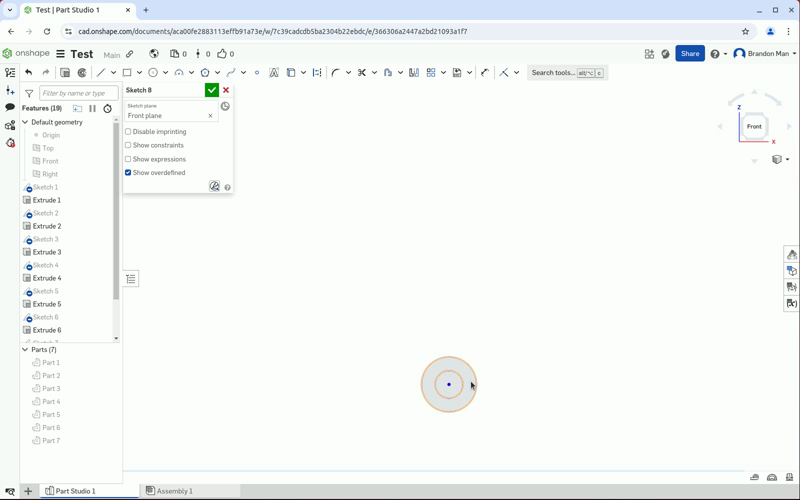
scroll(6)
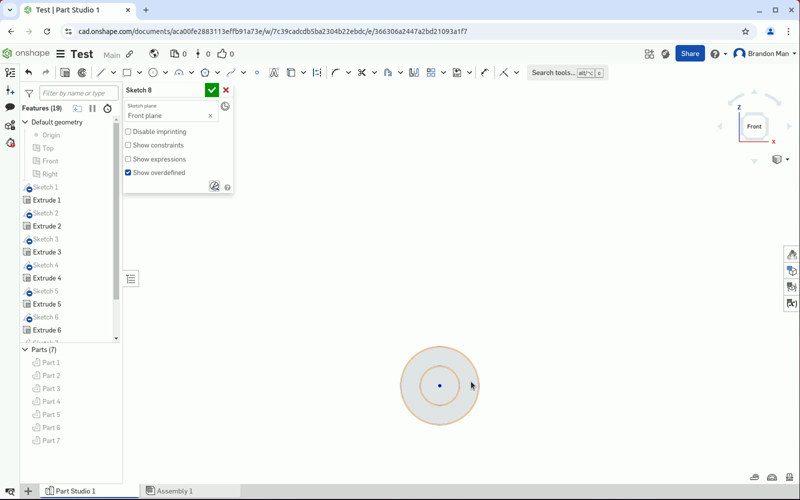
scroll(6)
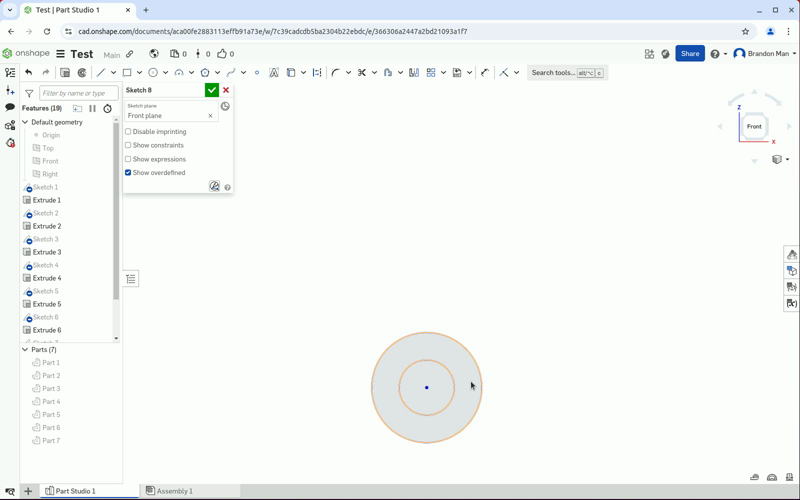
scroll(6)
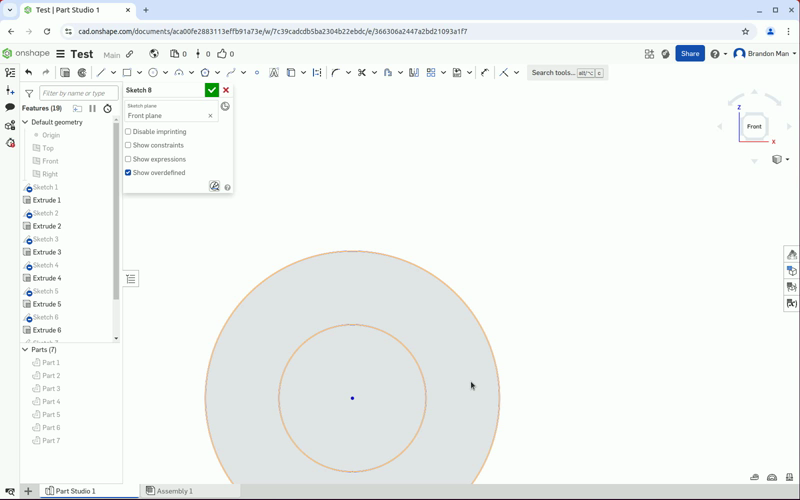
click(471, 381)
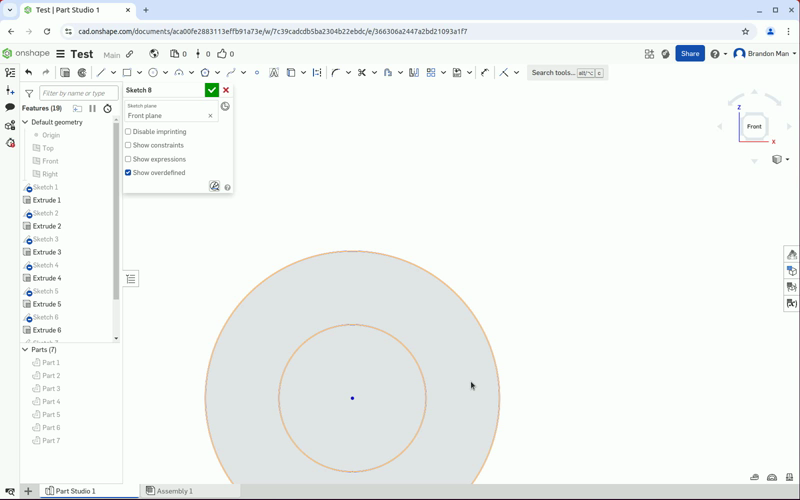
scroll(-6)
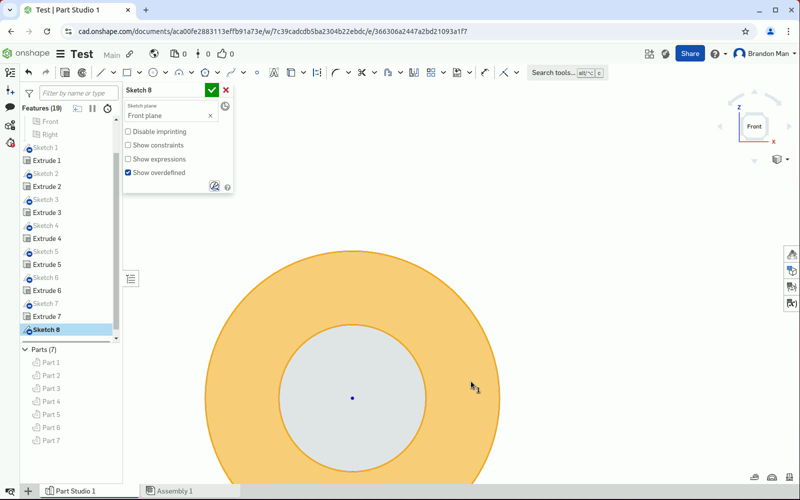
scroll(-6)
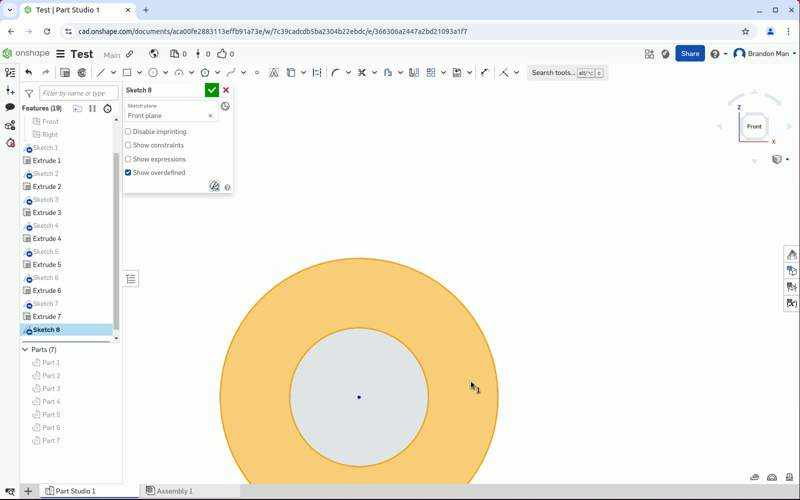
scroll(-6)
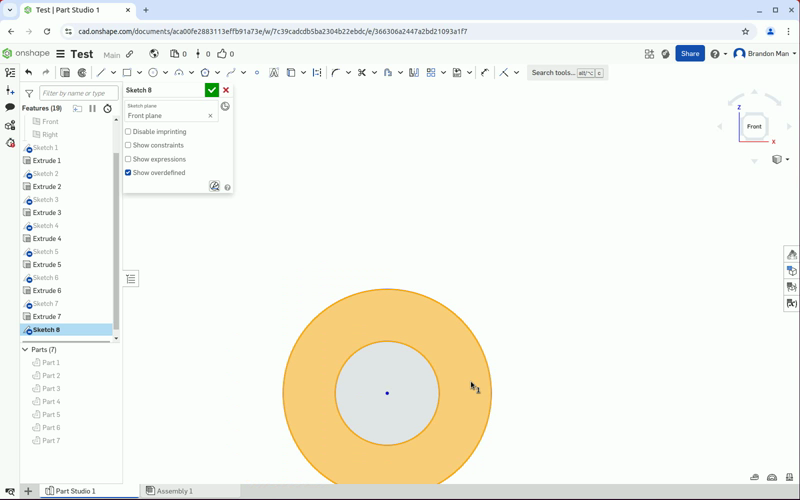
scroll(-6)
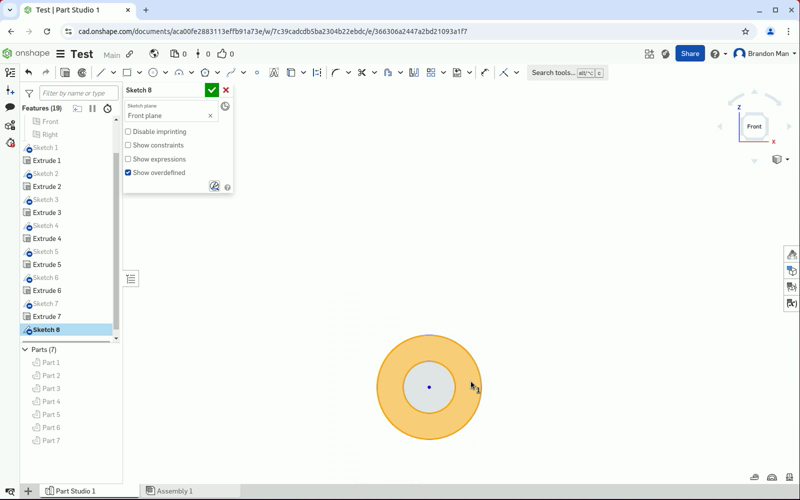
scroll(-6)
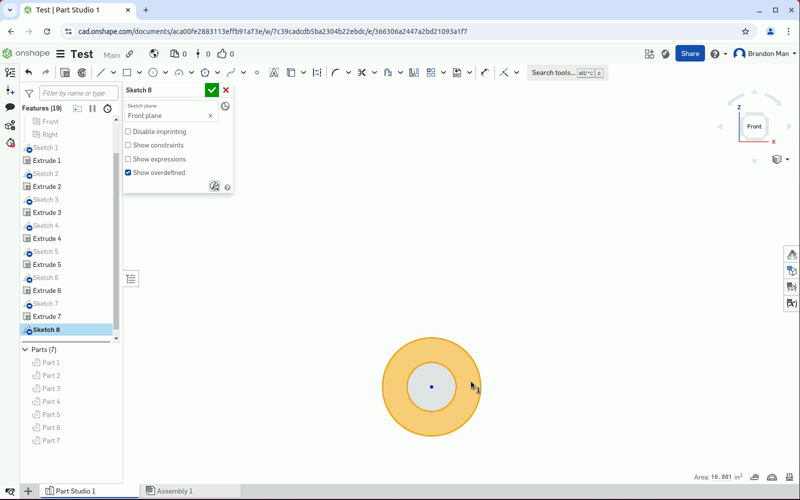
scroll(-6)
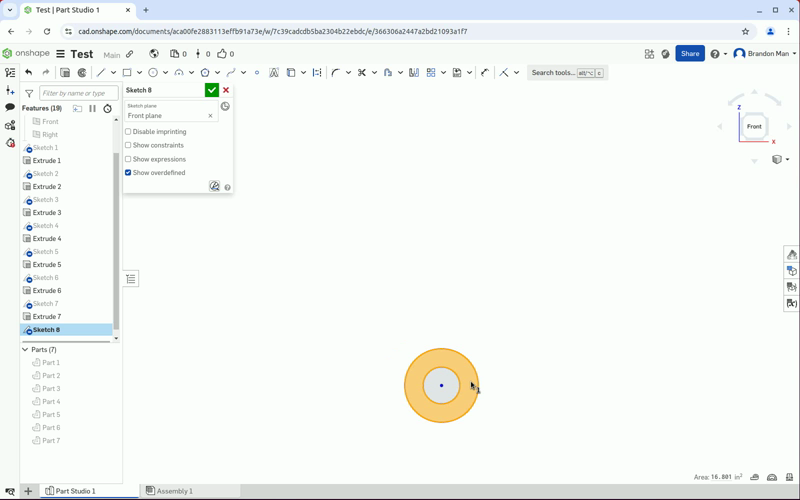
scroll(-6)
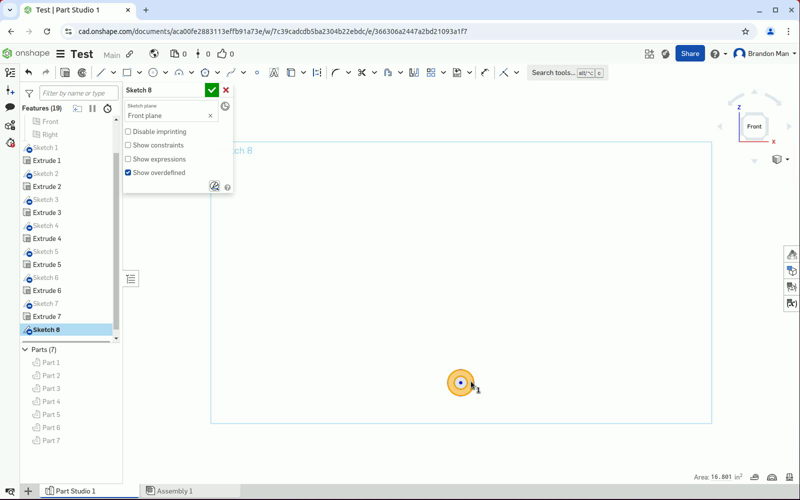
mouse_move(73, 352)
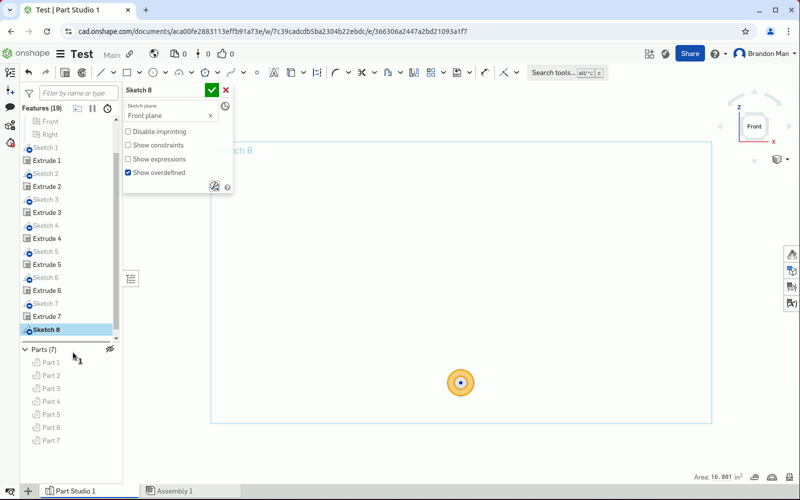
key(shift+y)
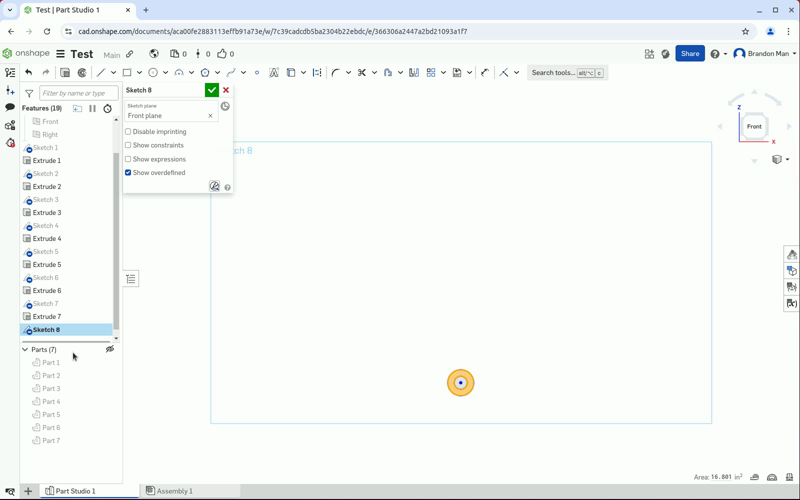
key(shift+e)
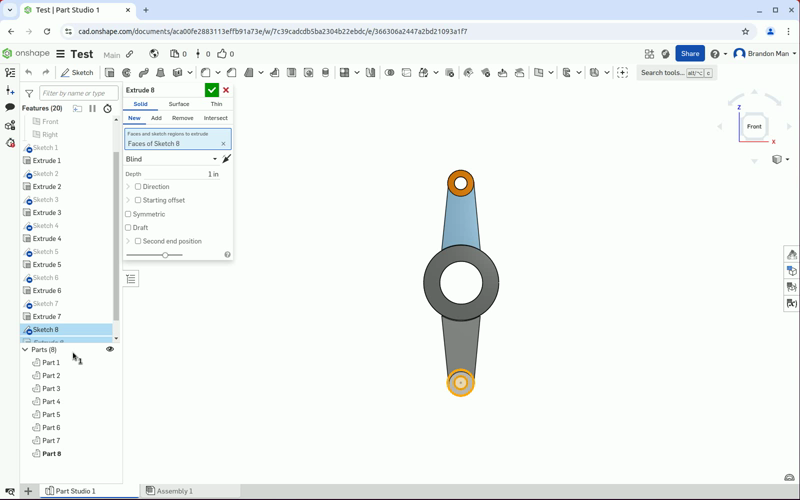
mouse_move(143, 106)
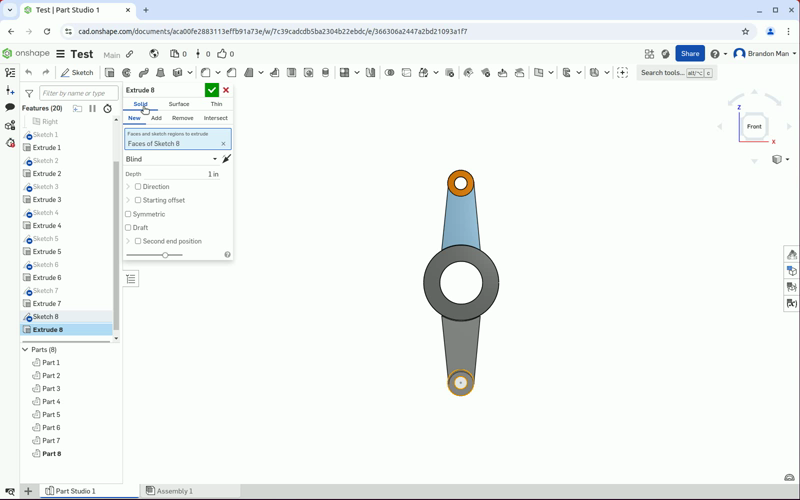
click(143, 106)
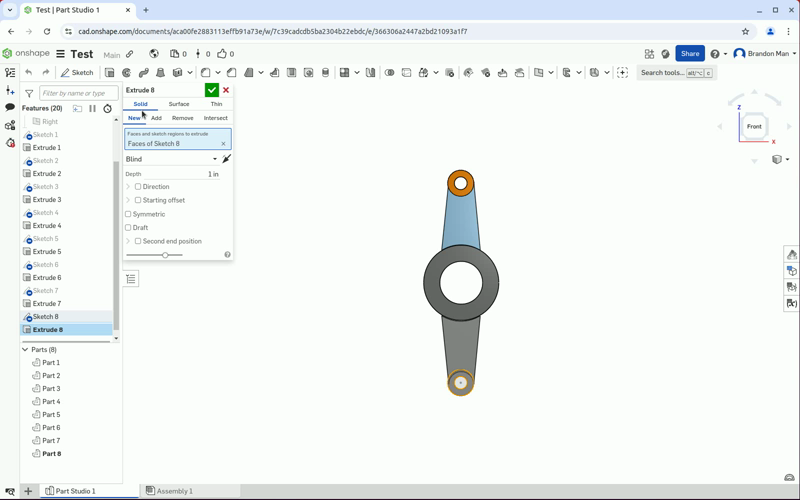
mouse_move(137, 120)
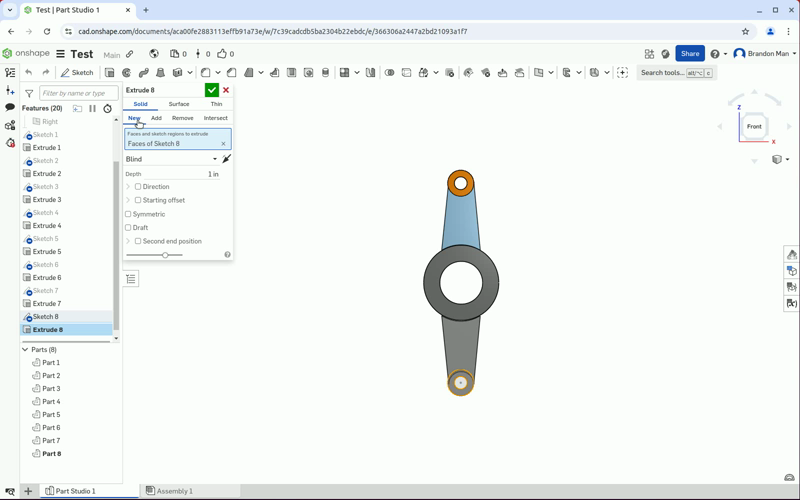
click(137, 120)
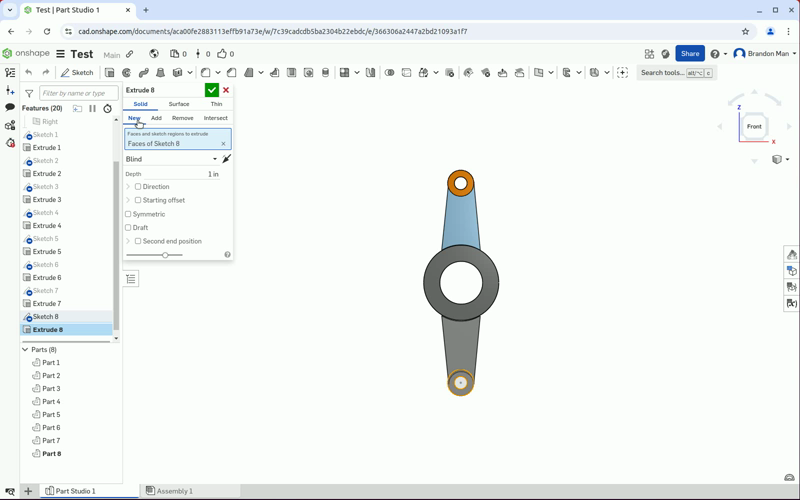
key(tab, 4)
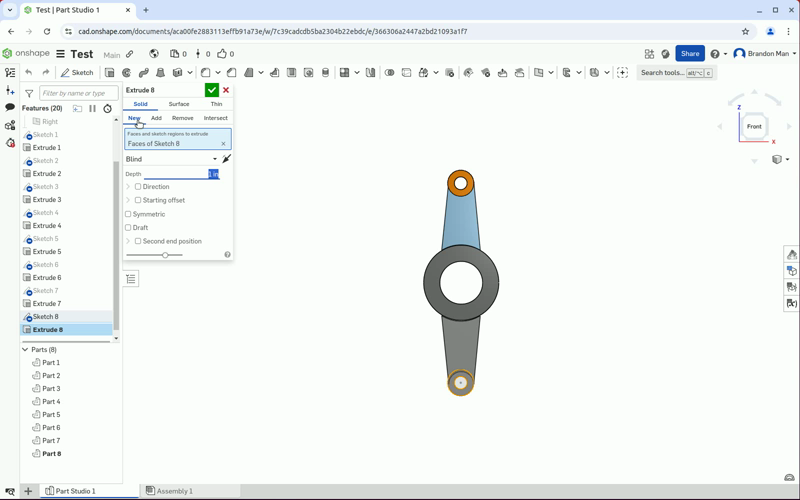
text(5.055)
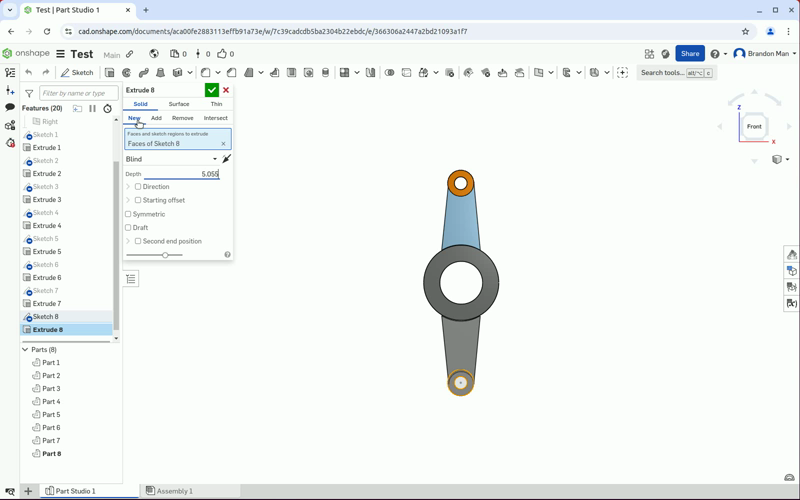
key(enter)
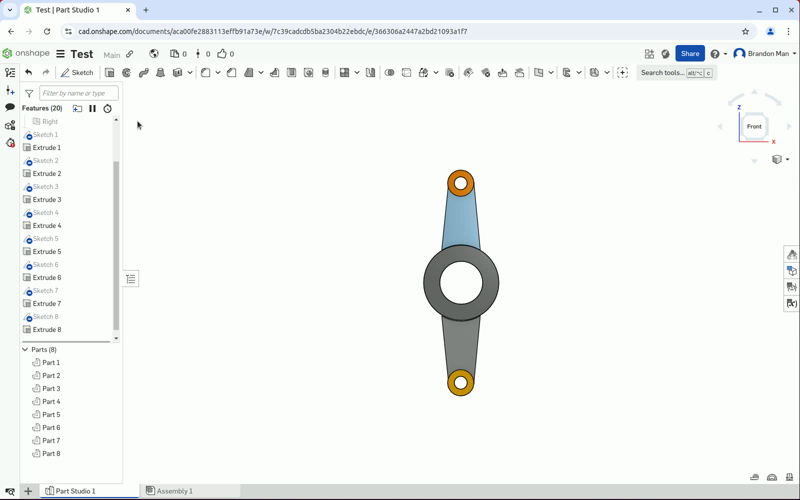
key(shift+h)
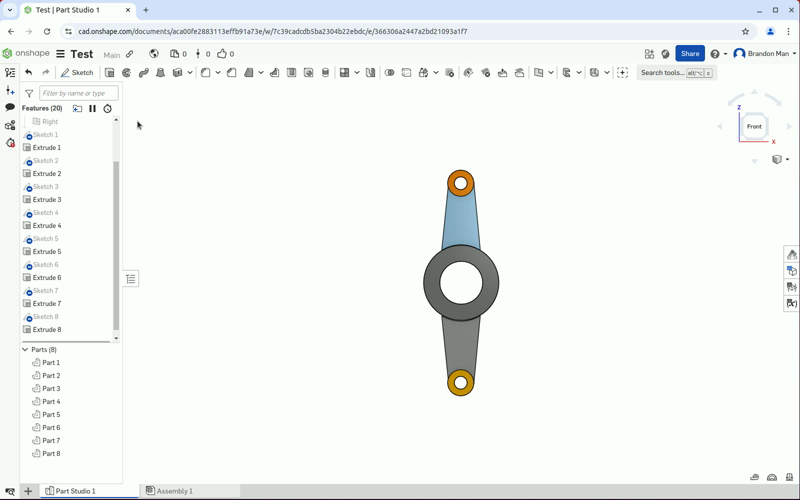
key(shift+h)
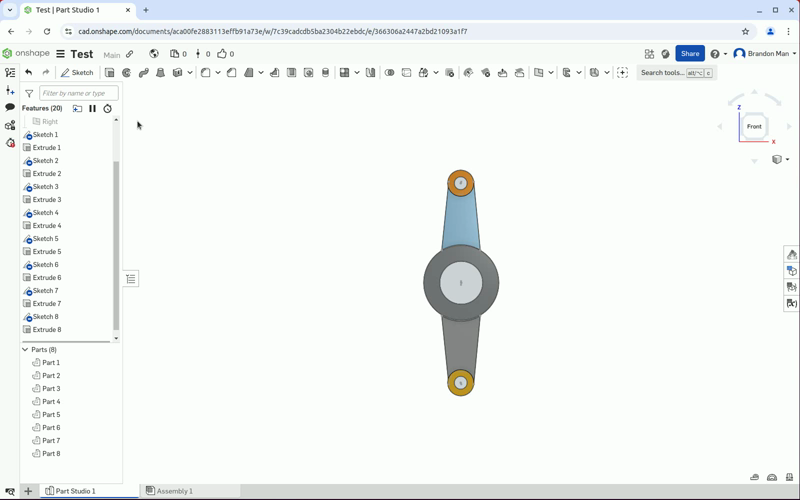
key(shift+7)
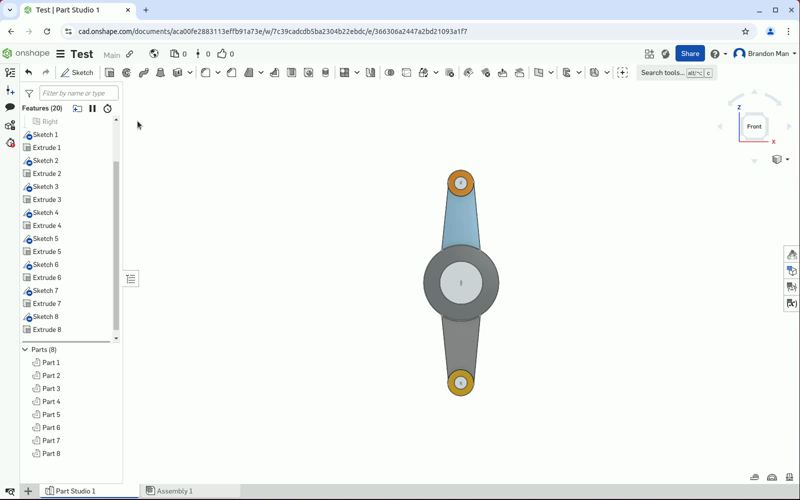
key(left, 2)
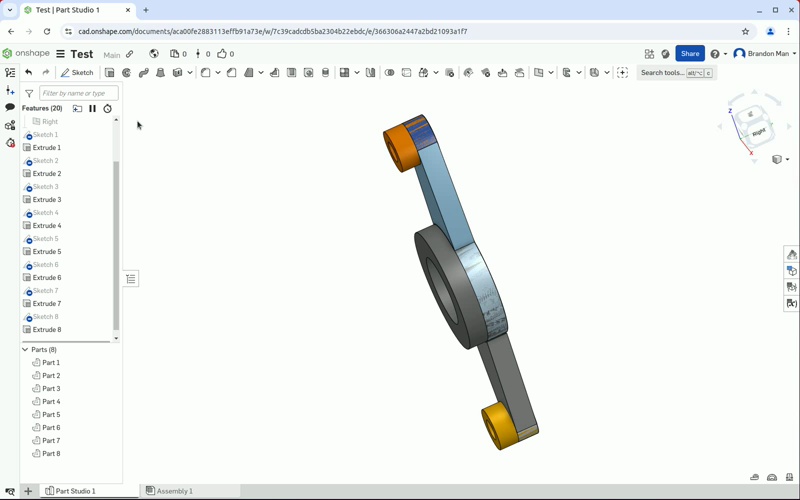
key(down, 2)
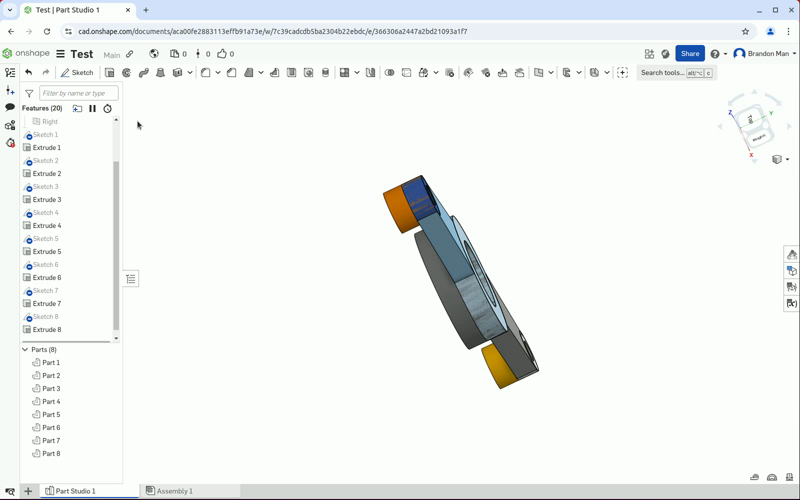
key(up, 2)
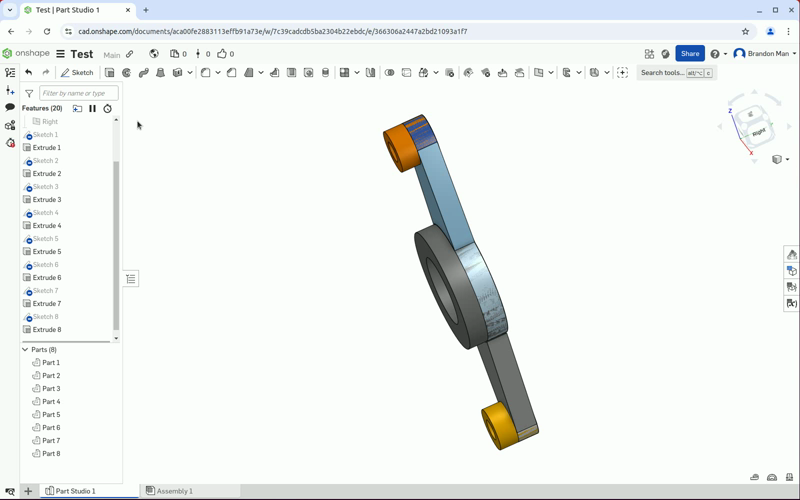
key(right, 2)
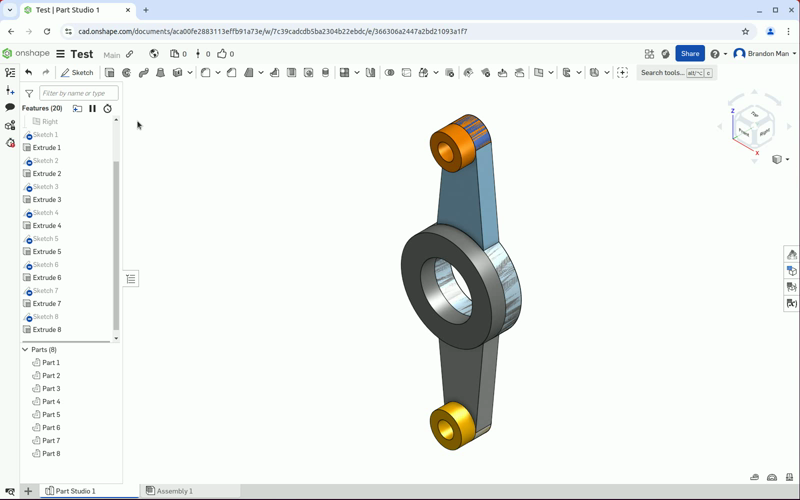
mouse_move(69, 137)
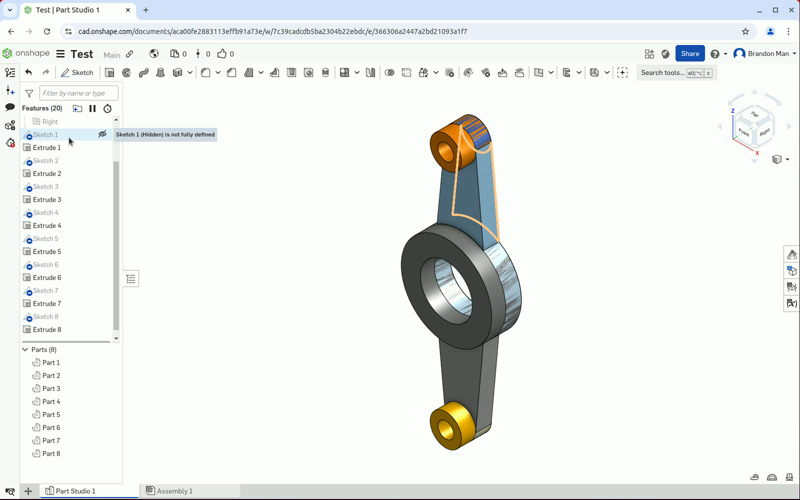
click(69, 137)